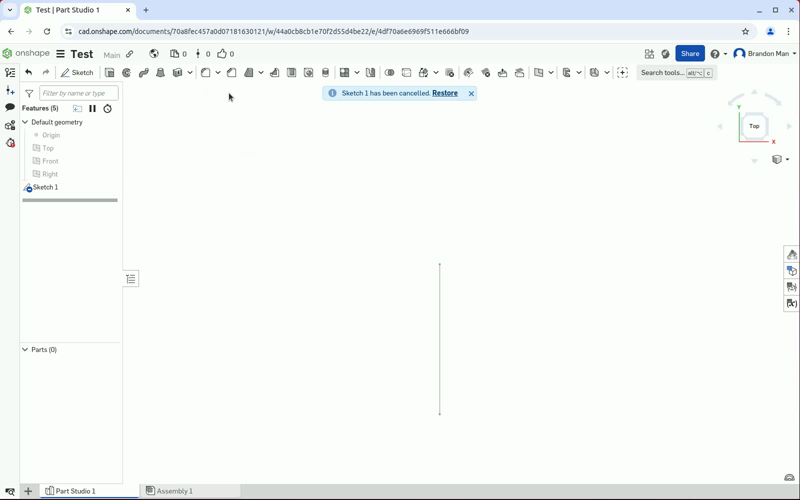
key(shift+h)
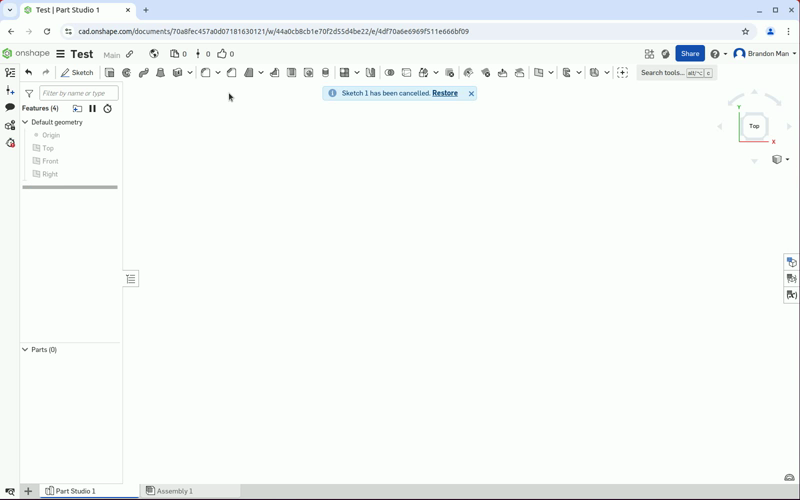
mouse_move(73, 352)
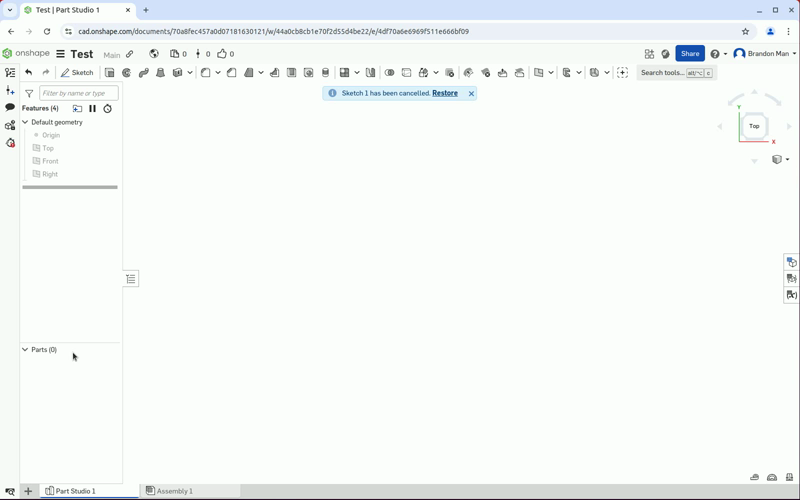
key(y)
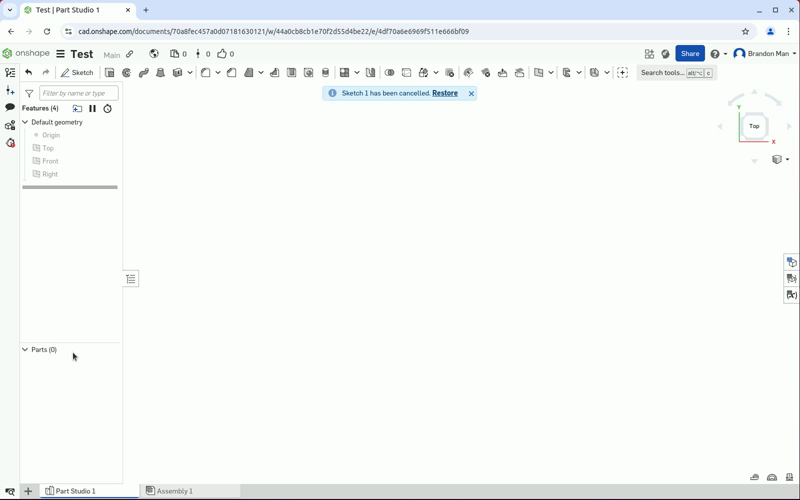
key(shift+p)
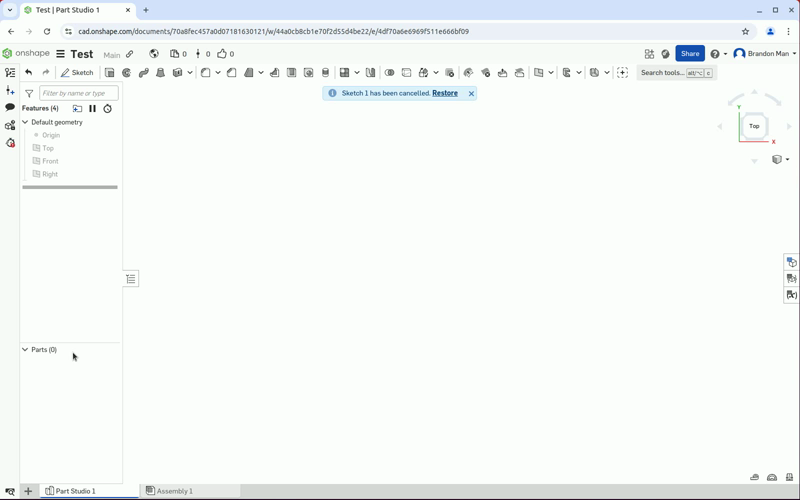
key(space)
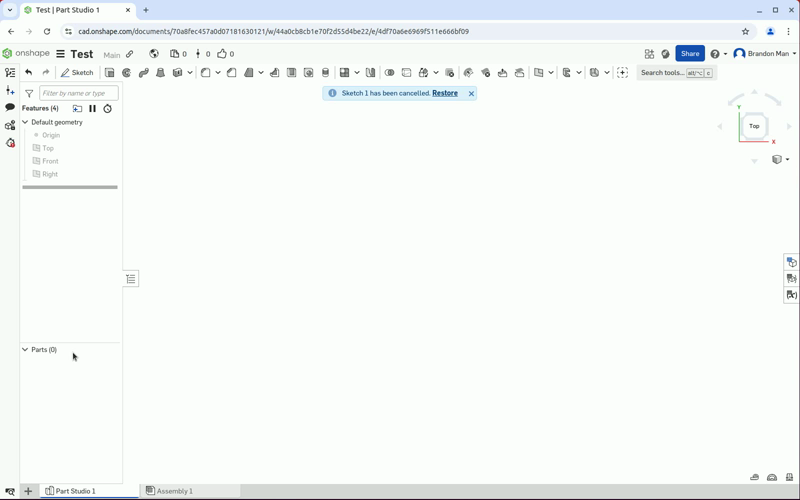
key_down(shift)
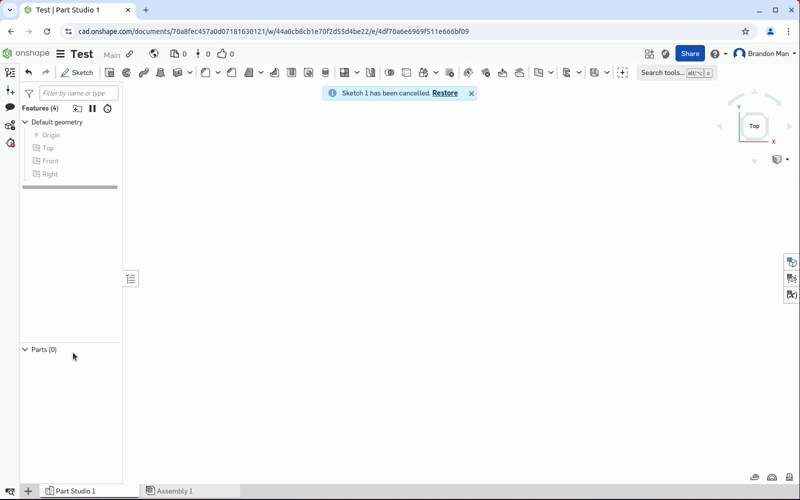
key(up)
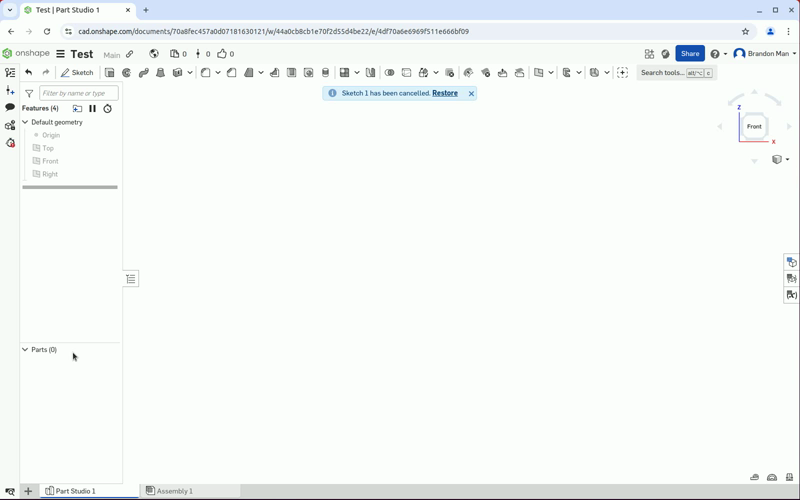
key_up(shift)
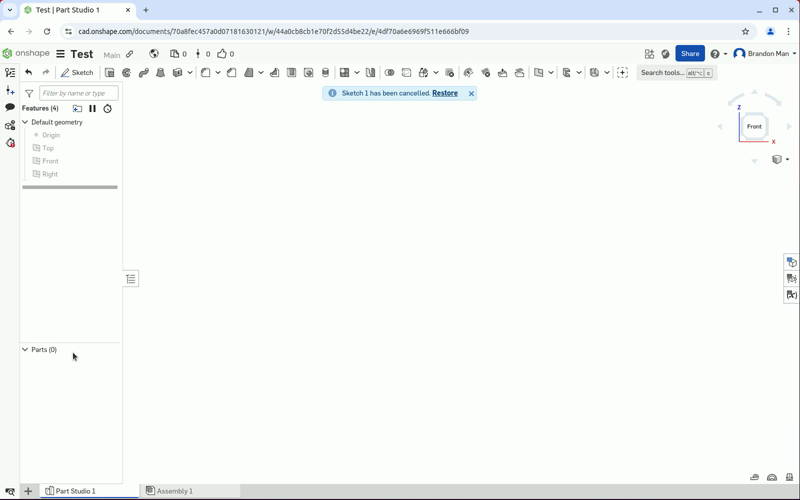
mouse_move(73, 352)
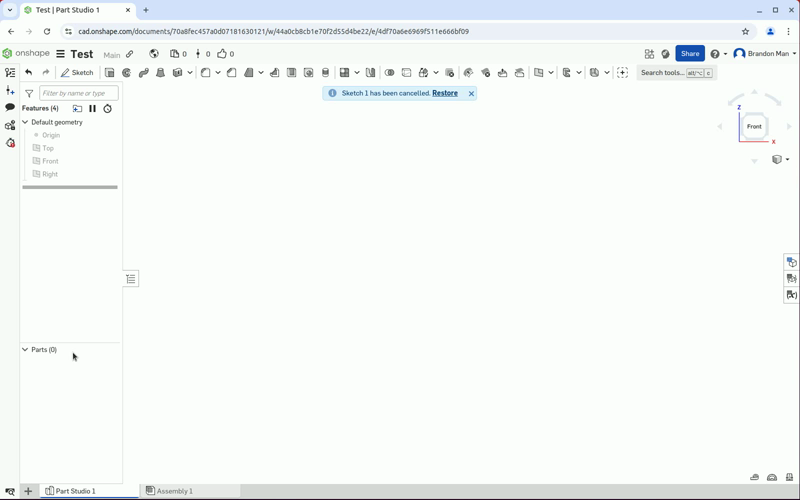
key(shift+y)
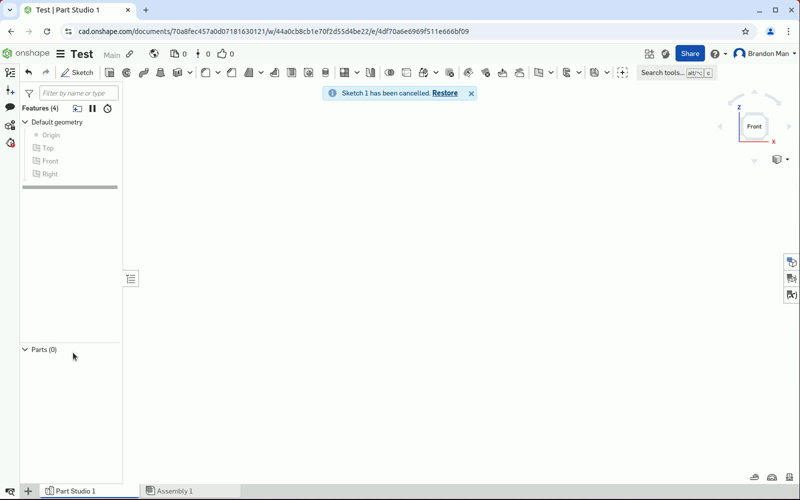
key(shift+s)
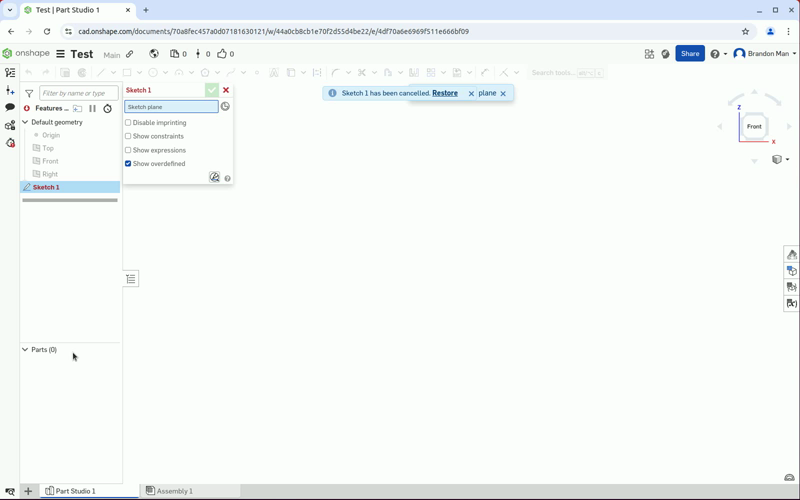
mouse_move(73, 163)
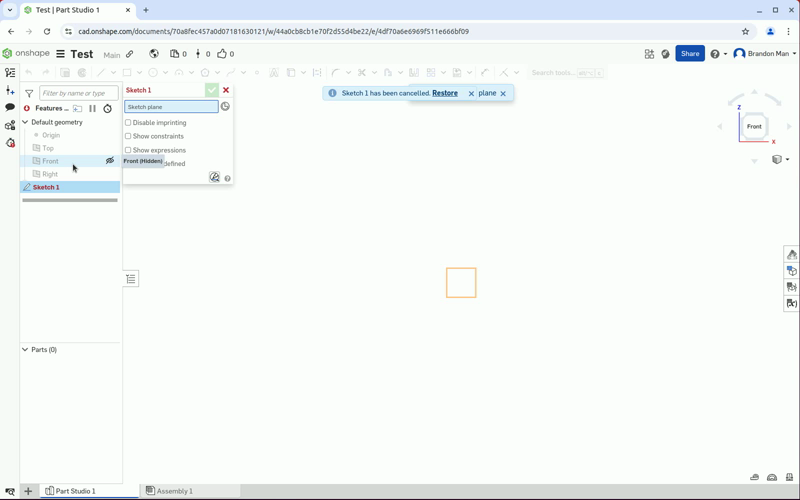
click(73, 163)
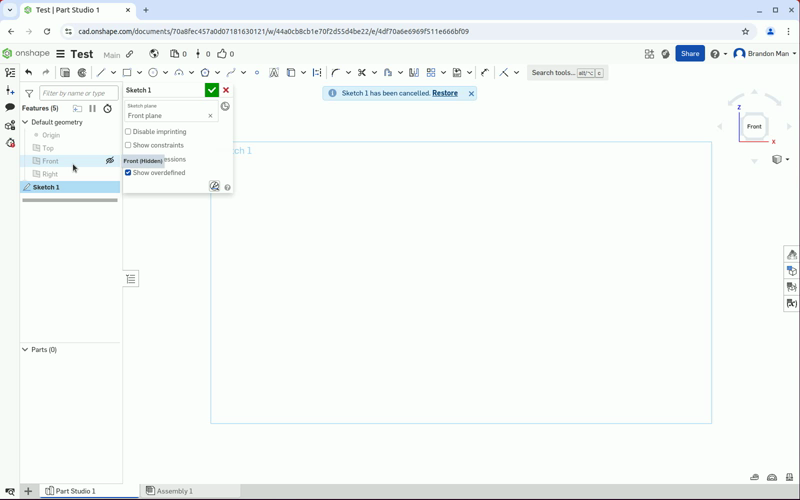
mouse_move(73, 352)
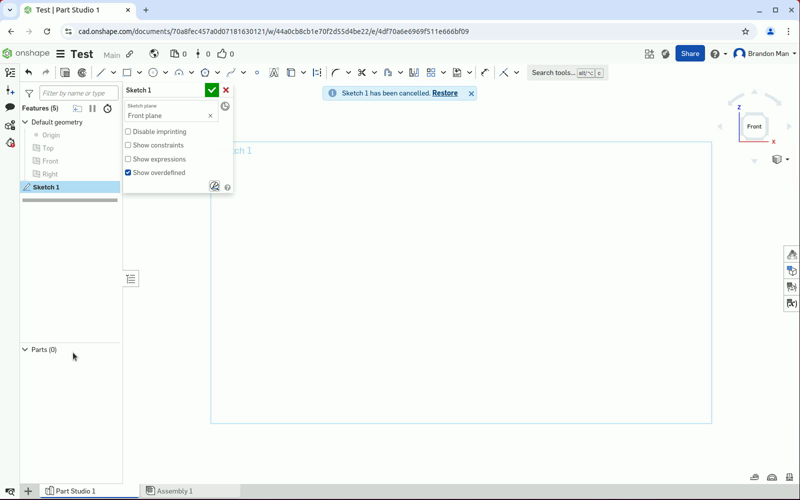
key(y)
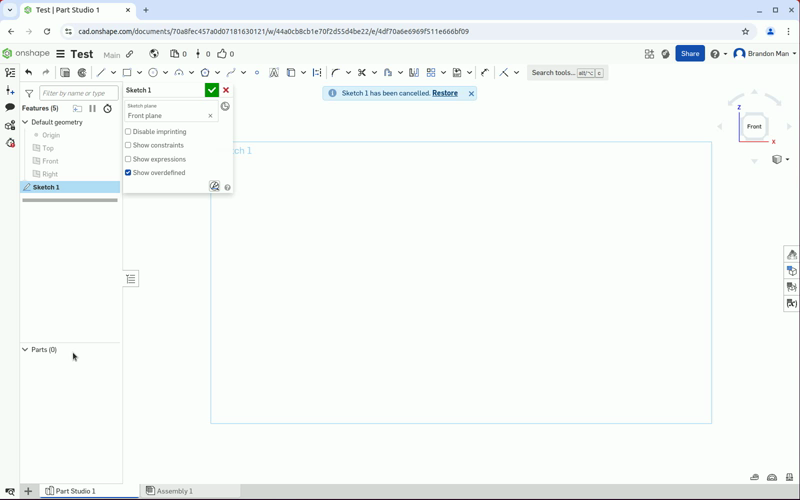
key(a)
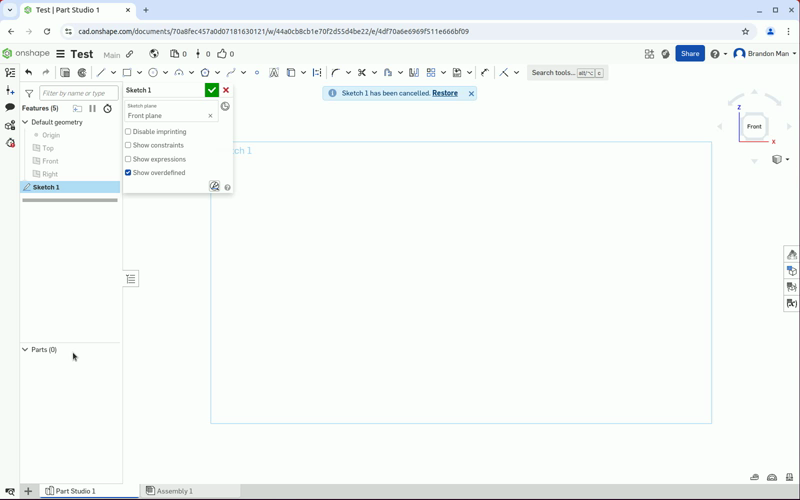
key_down(shift)
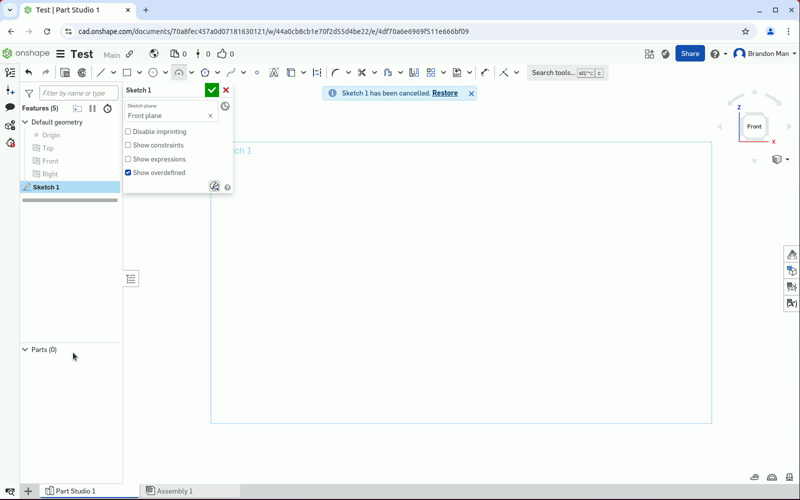
mouse_move(393, 217)
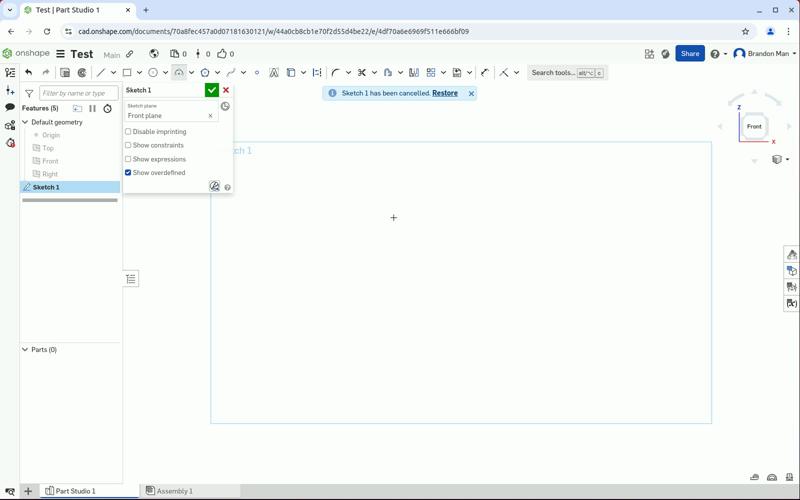
click(393, 217)
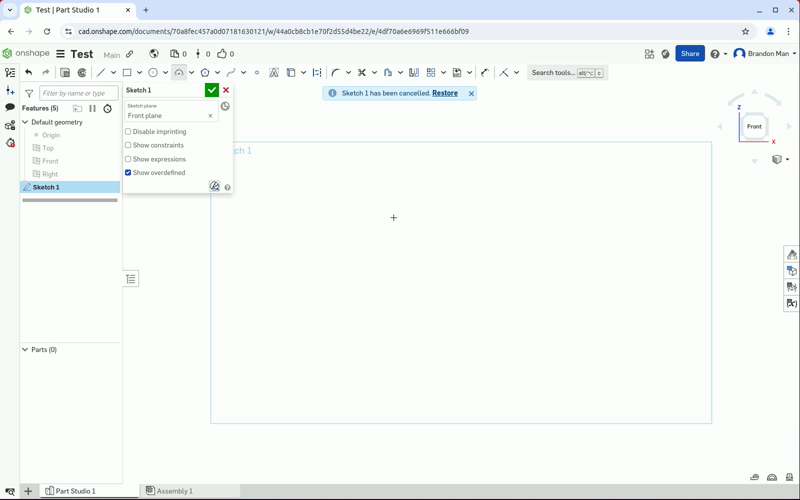
key_up(shift)
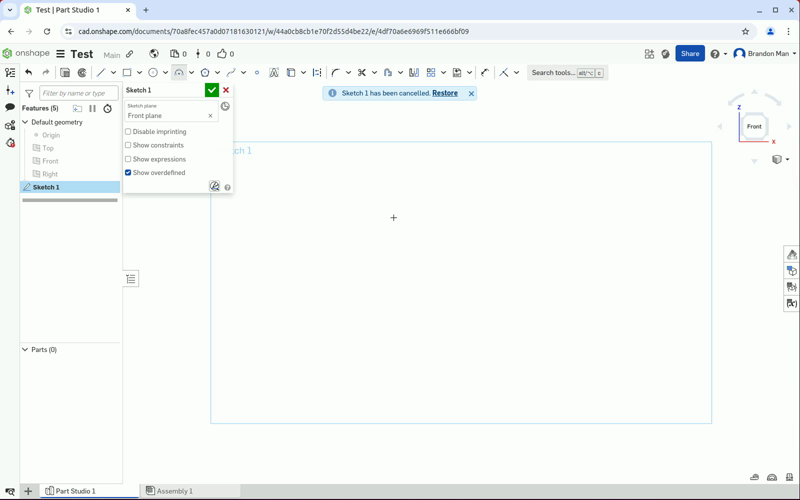
key_down(shift)
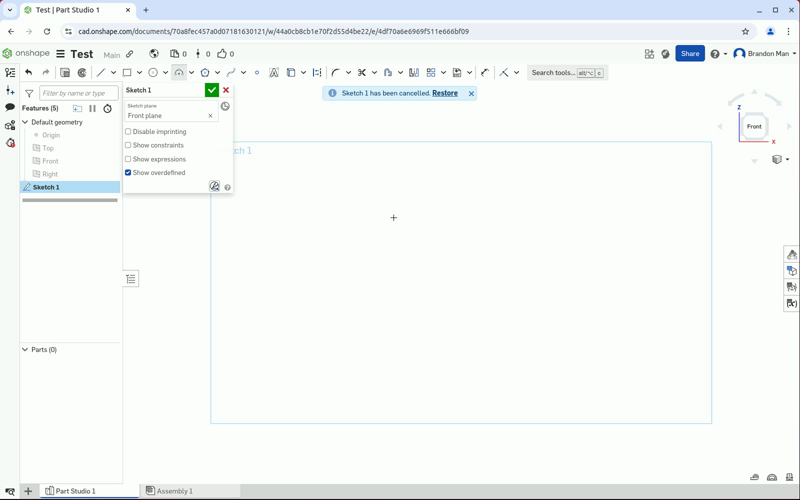
mouse_move(420, 217)
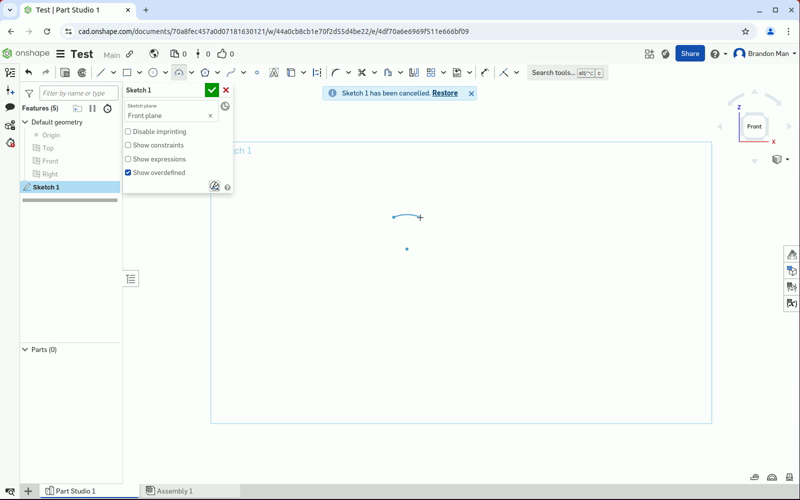
click(420, 217)
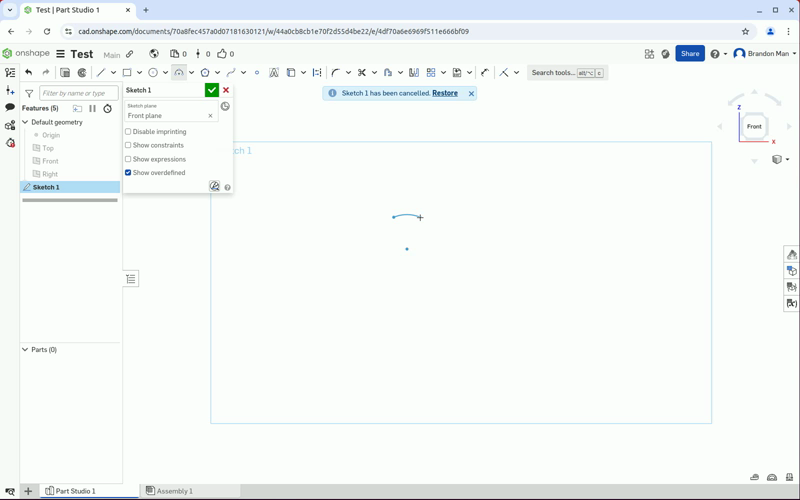
mouse_move(407, 205)
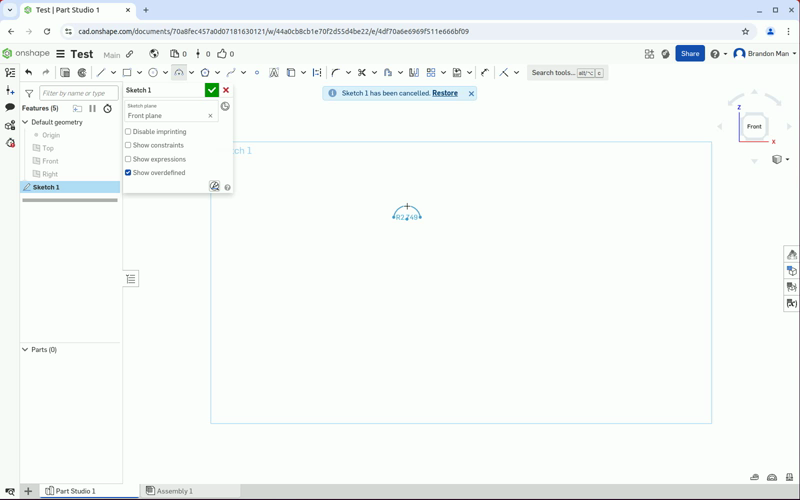
click(407, 205)
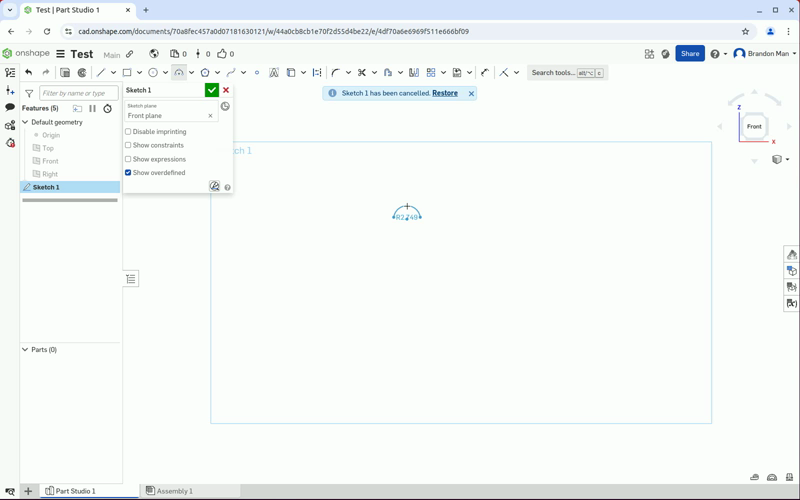
key_up(shift)
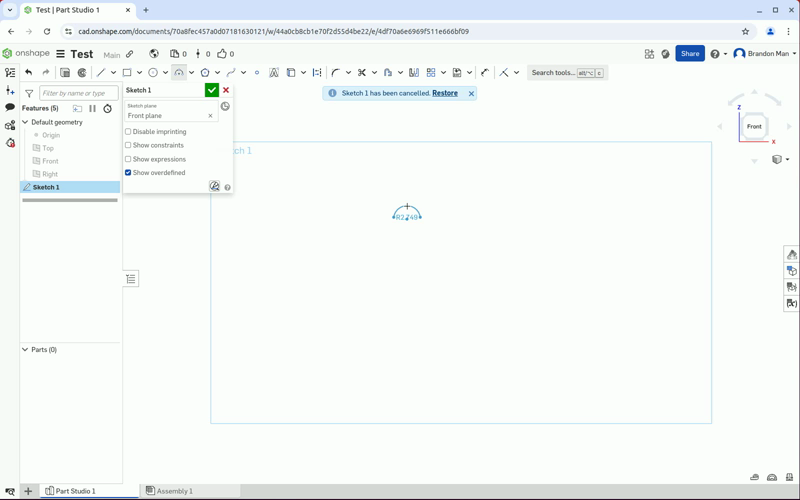
key(esc)
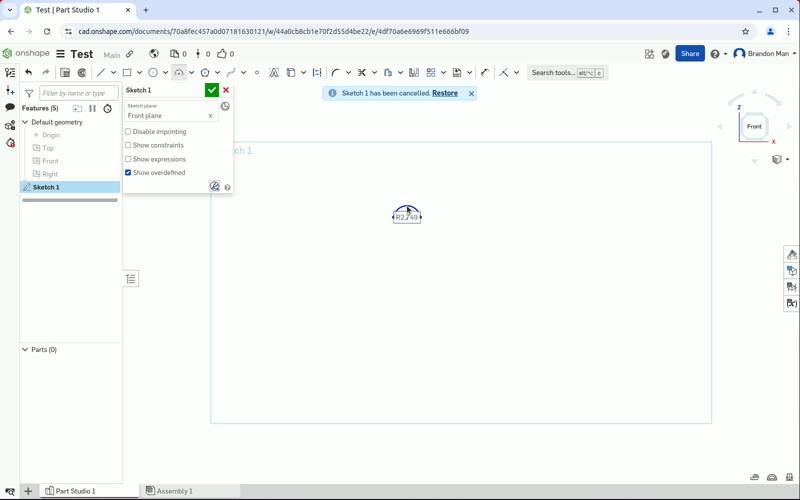
key(l)
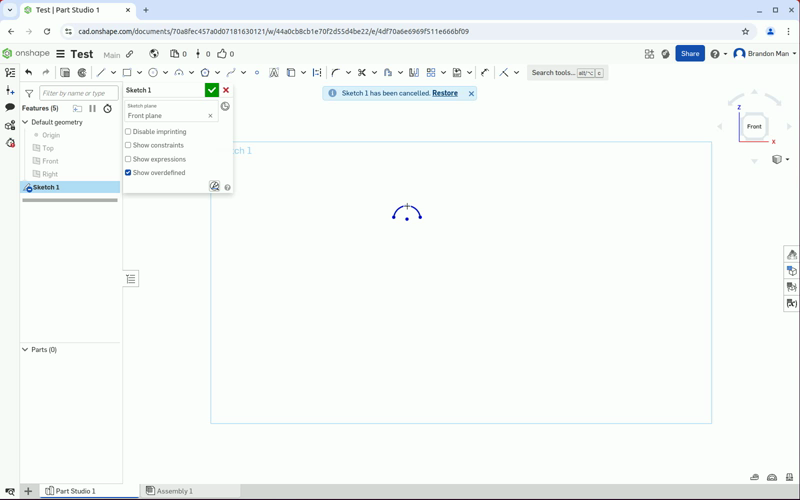
mouse_move(420, 217)
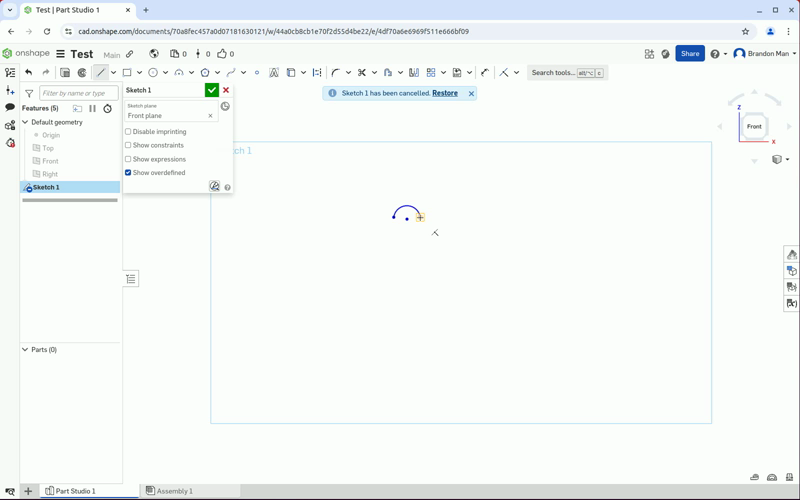
click(420, 217)
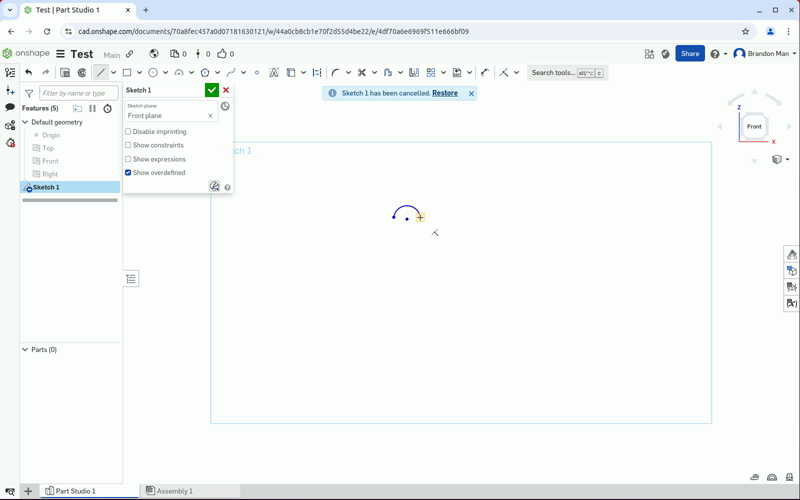
key_down(shift)
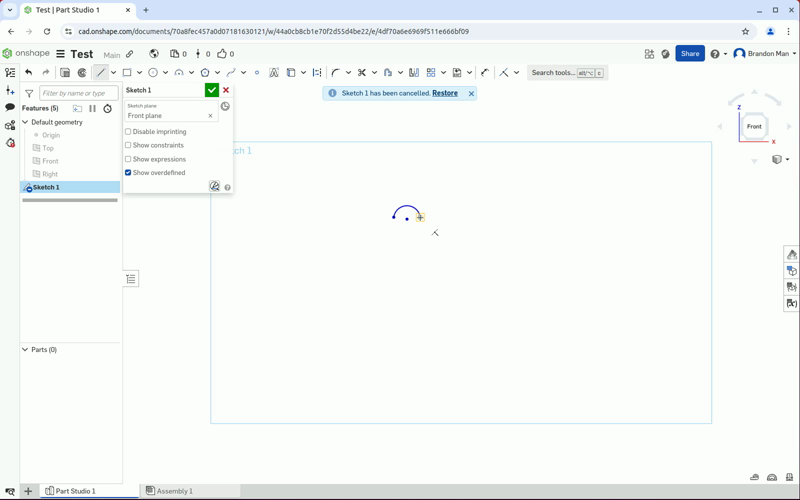
mouse_move(450, 217)
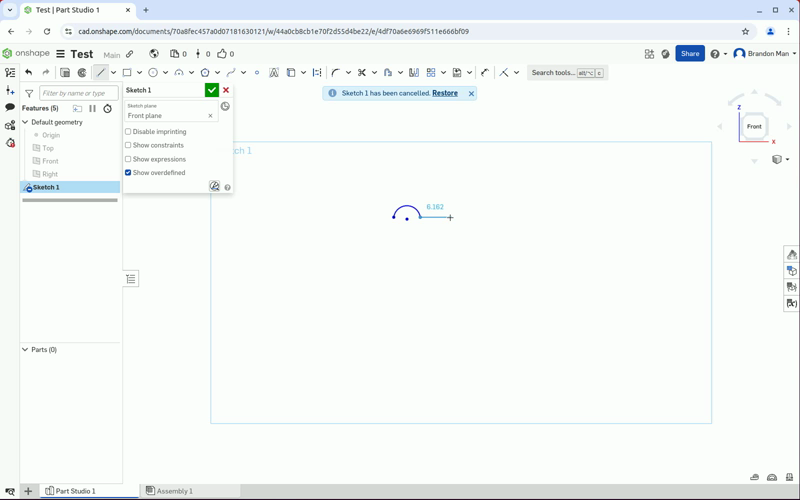
mouse_move(415, 175)
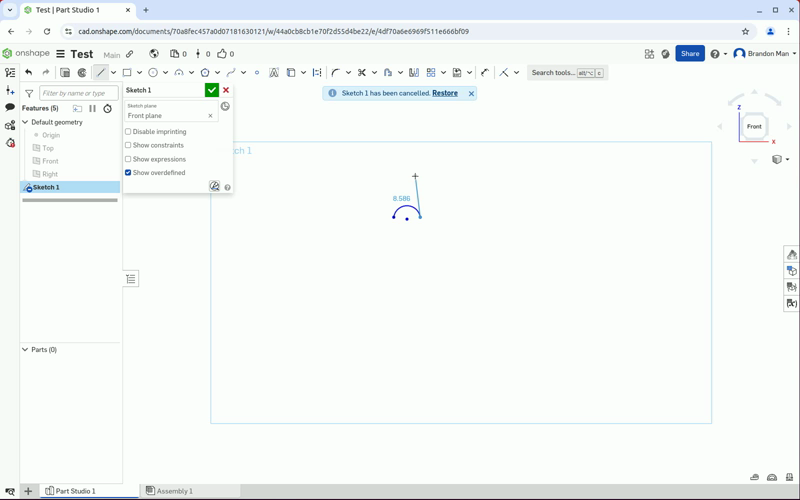
click(415, 175)
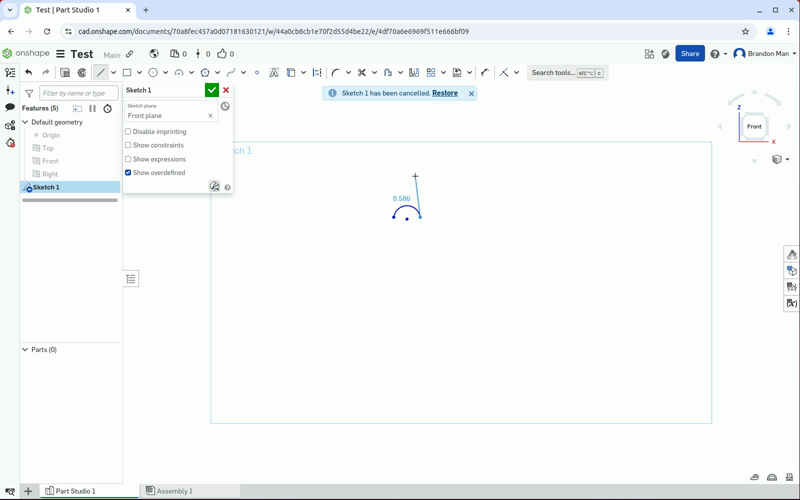
key_up(shift)
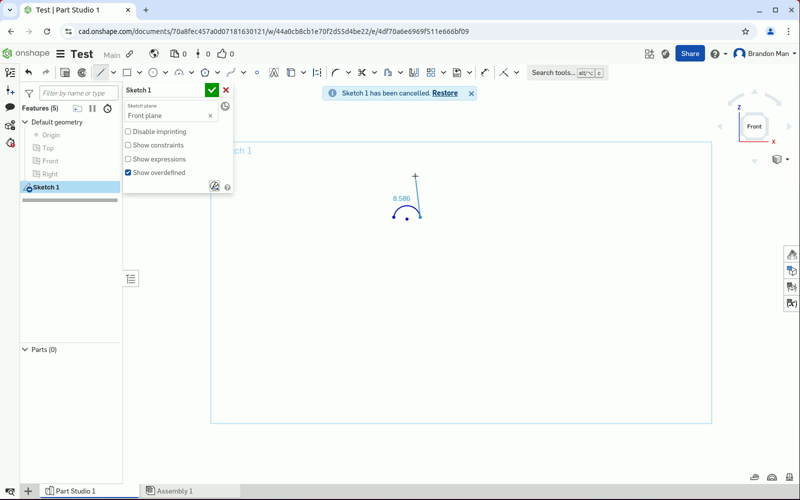
key(esc)
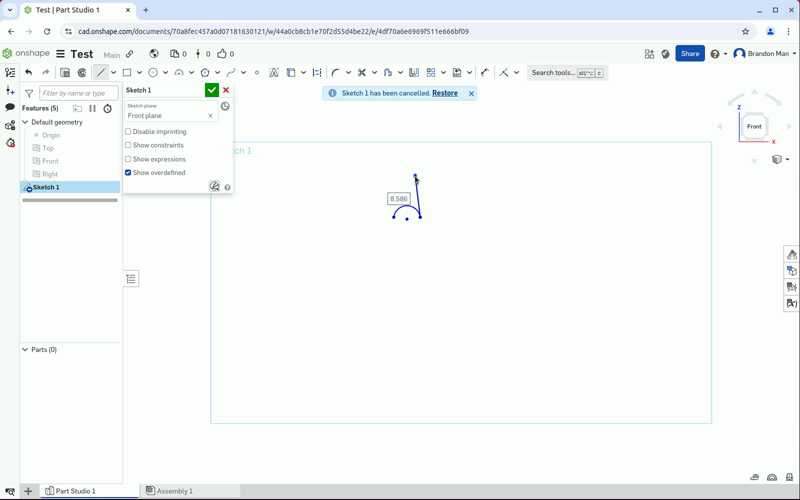
key(a)
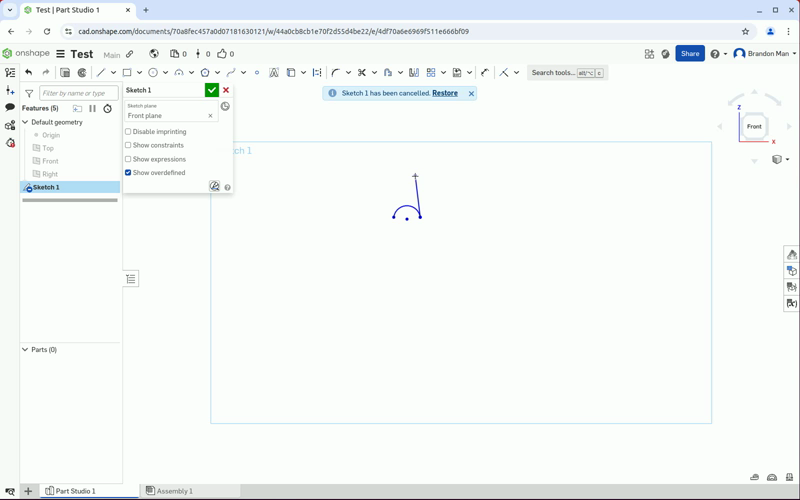
mouse_move(415, 175)
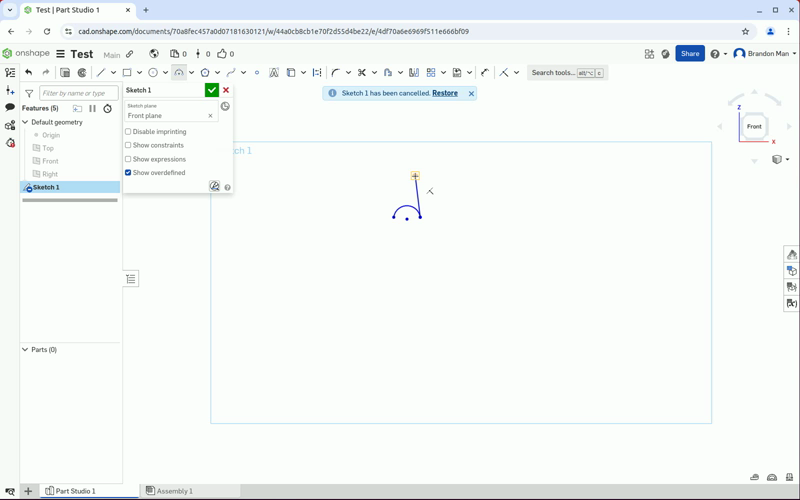
click(415, 175)
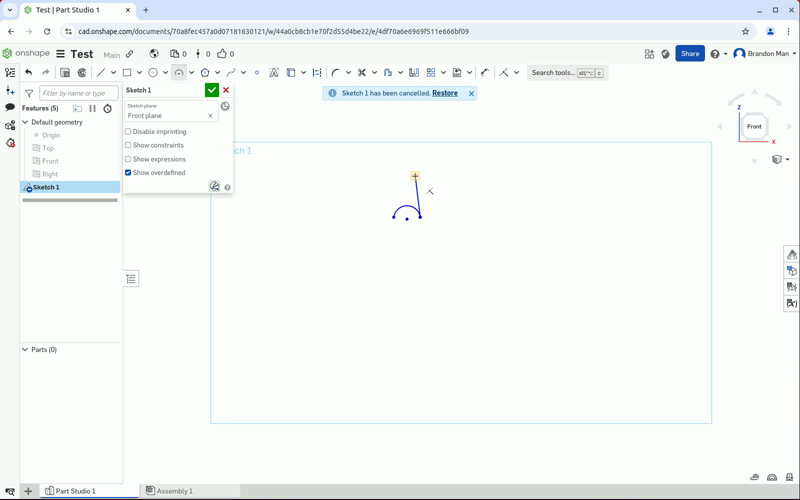
key_down(shift)
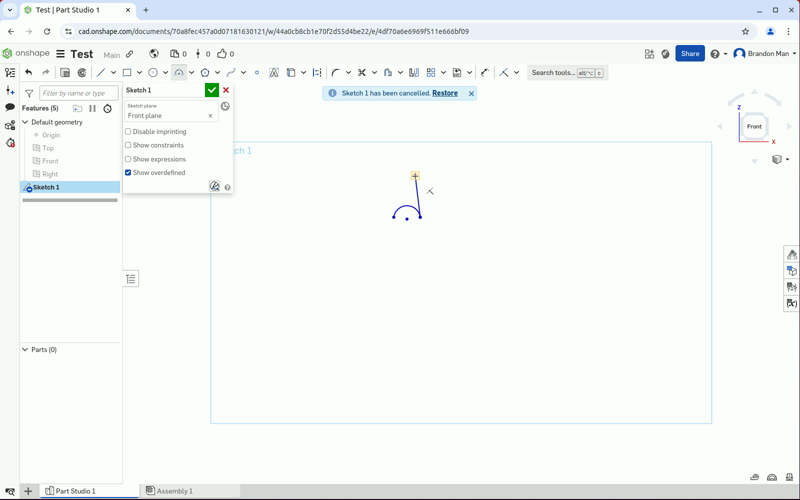
mouse_move(399, 175)
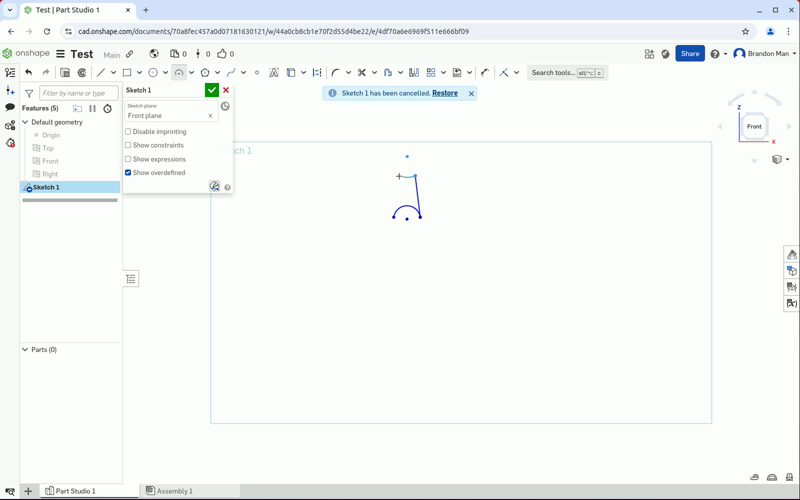
click(399, 175)
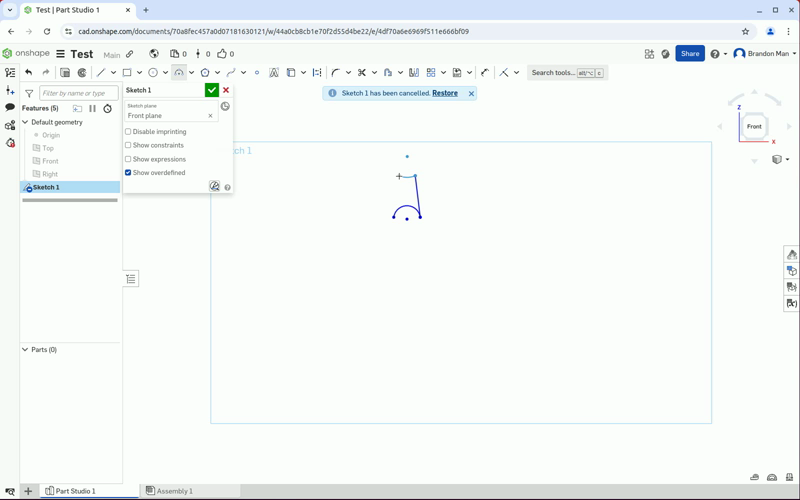
mouse_move(407, 184)
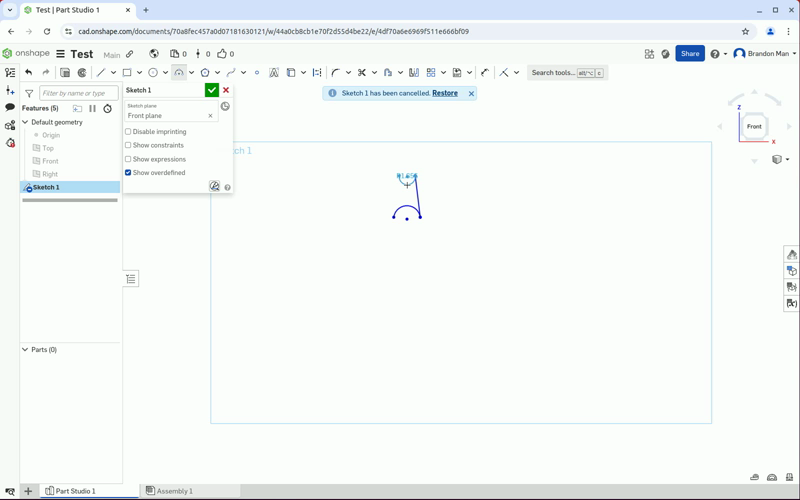
click(407, 184)
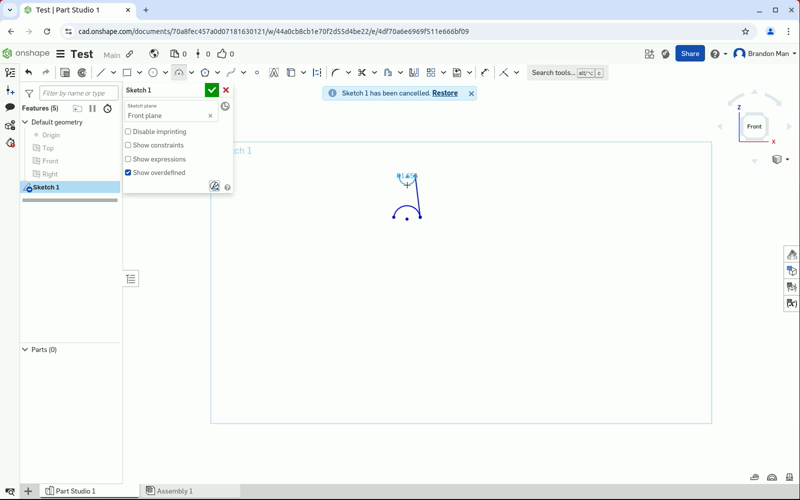
key_up(shift)
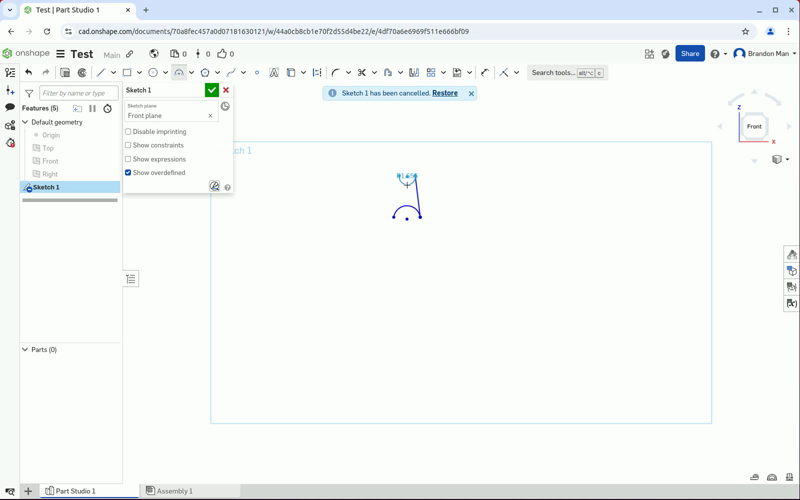
key(esc)
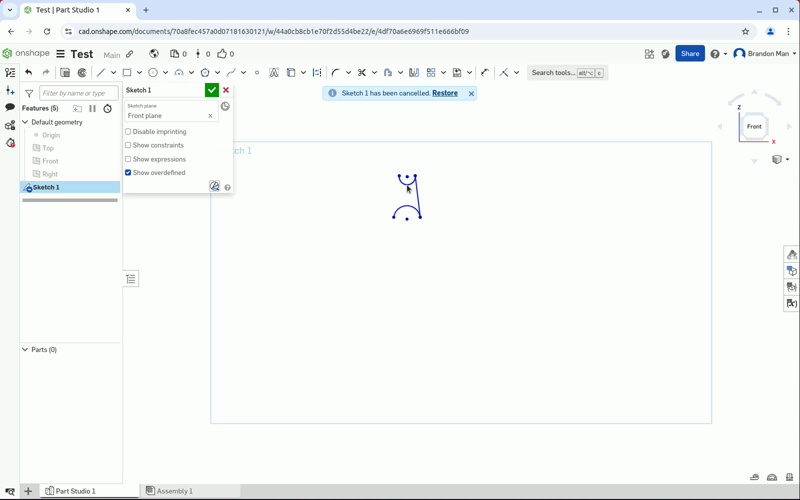
key(l)
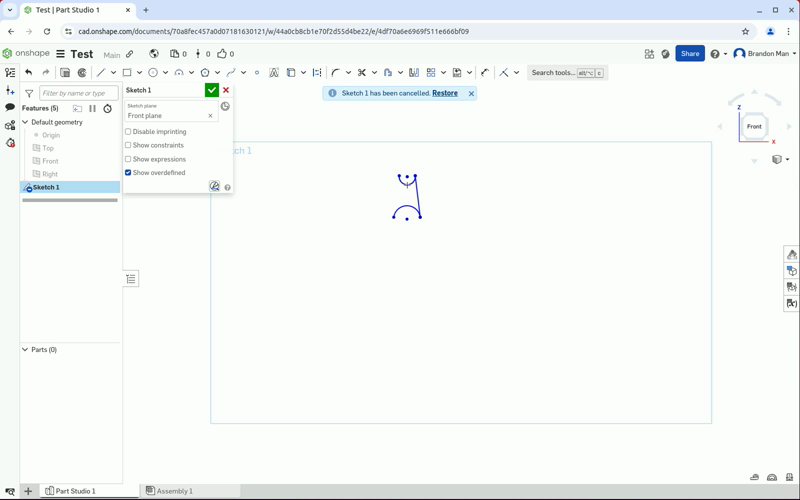
mouse_move(399, 175)
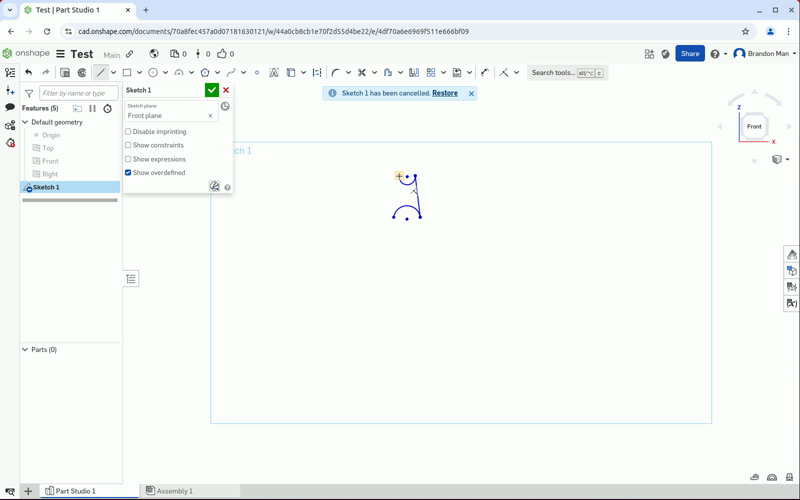
click(399, 175)
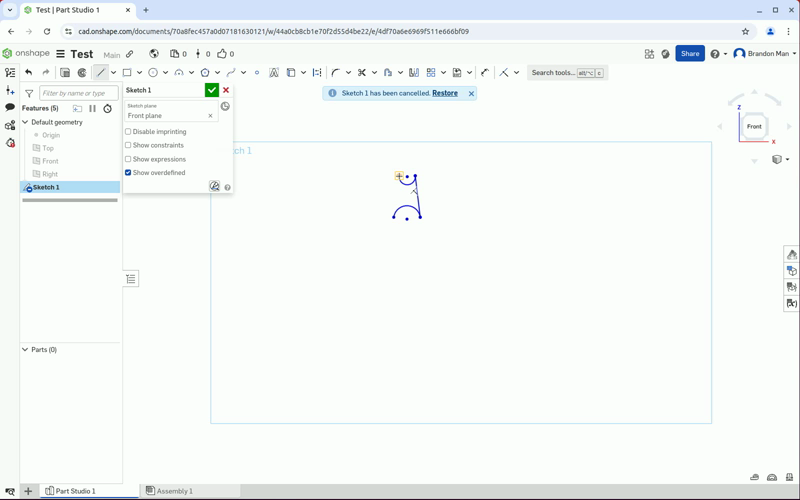
mouse_move(429, 175)
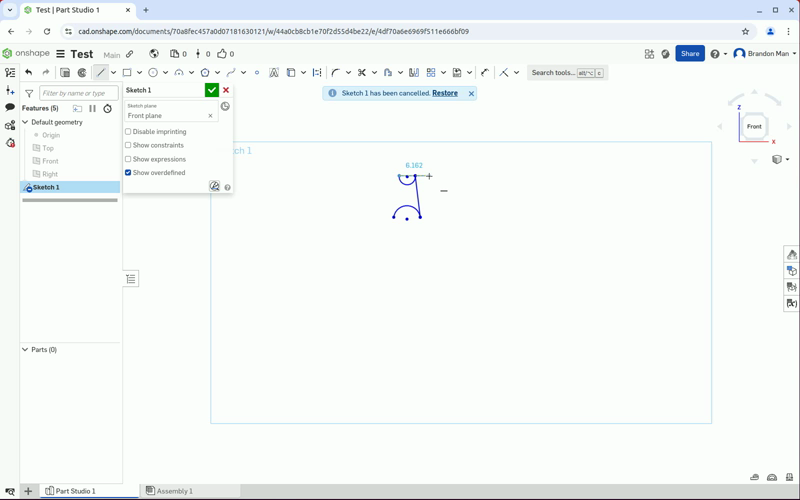
key_down(shift)
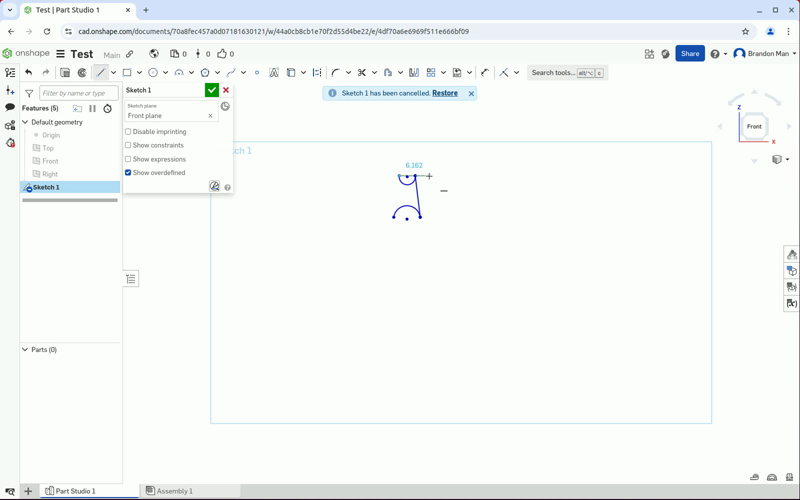
mouse_move(393, 217)
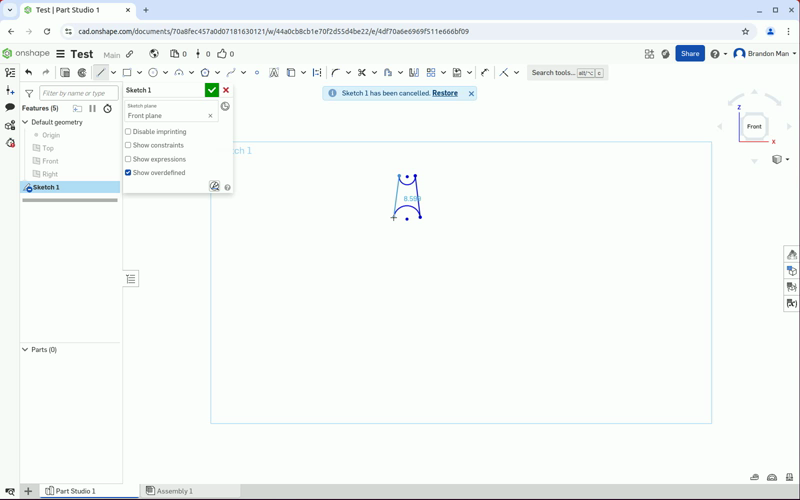
key_up(shift)
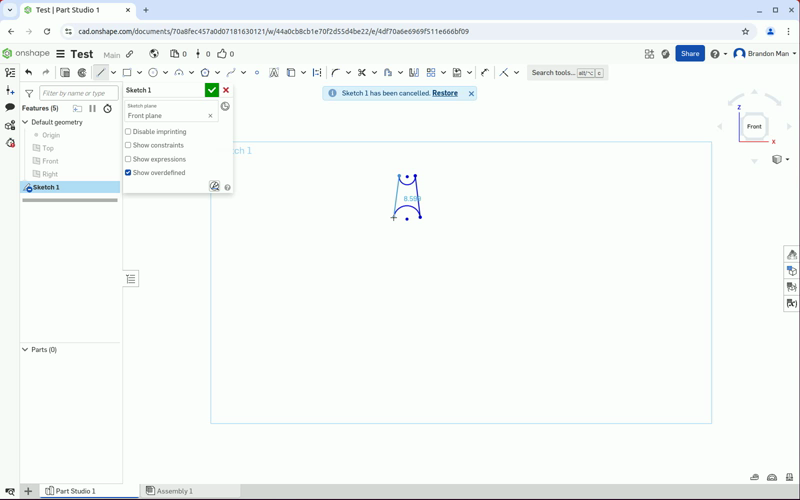
click(393, 217)
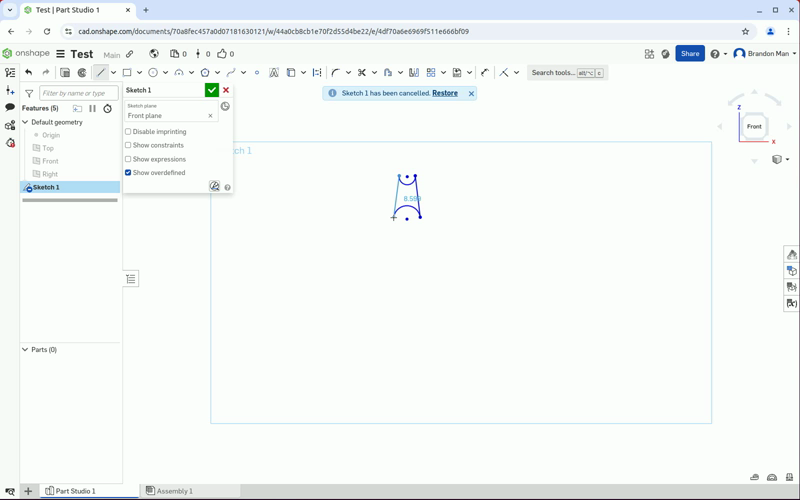
key(esc)
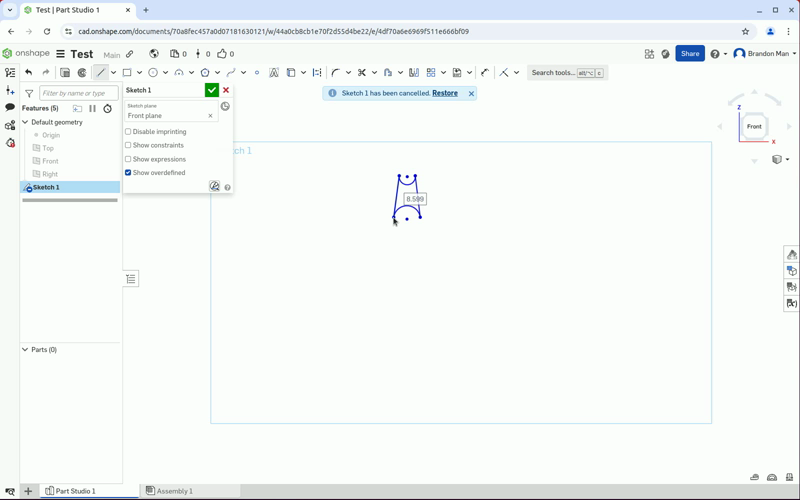
key(c)
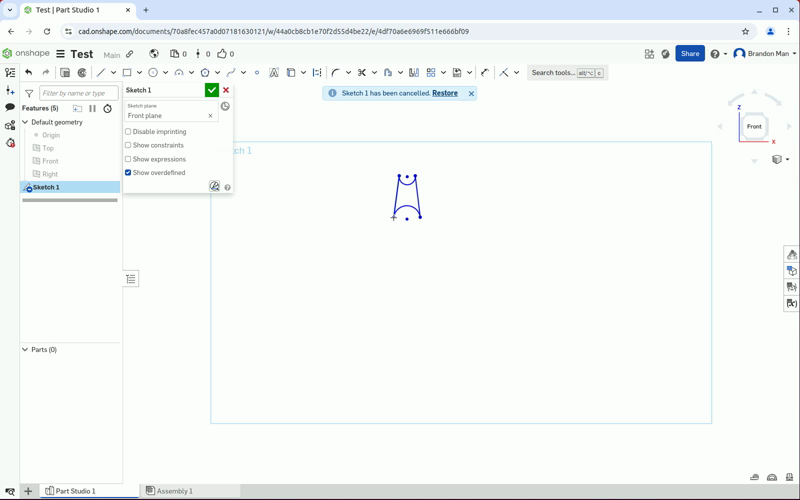
key_down(shift)
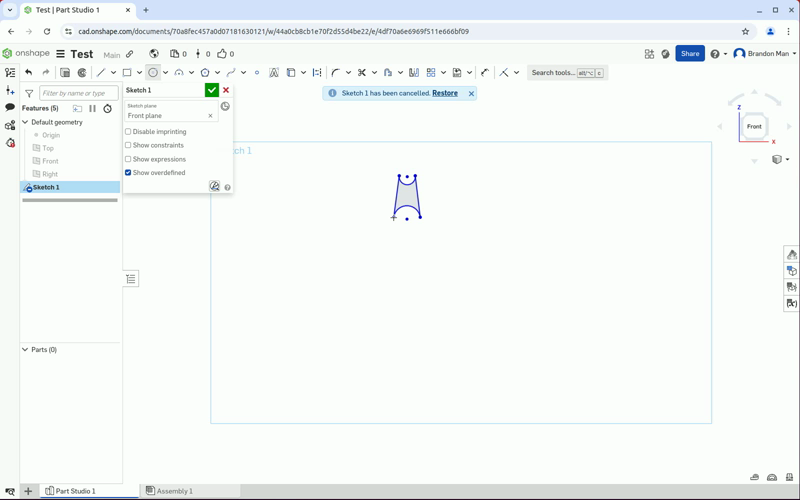
mouse_move(405, 188)
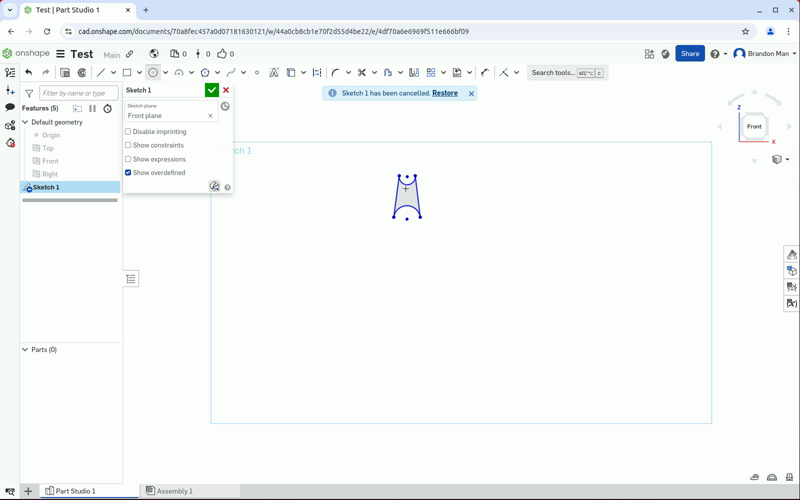
scroll(6)
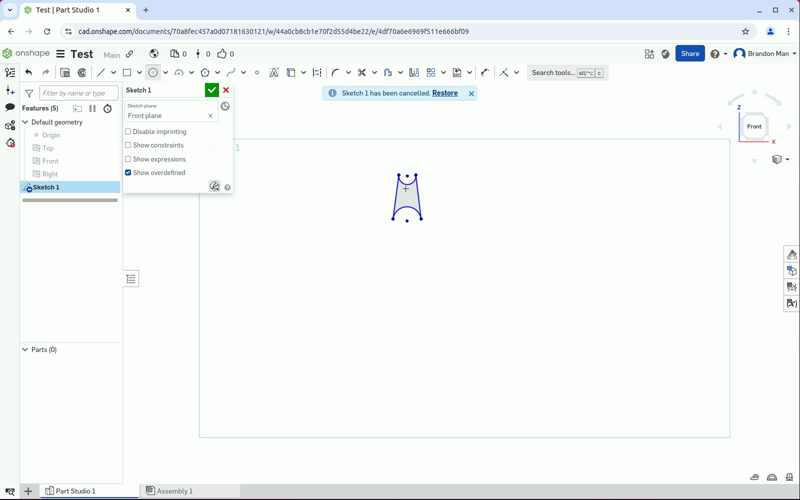
scroll(6)
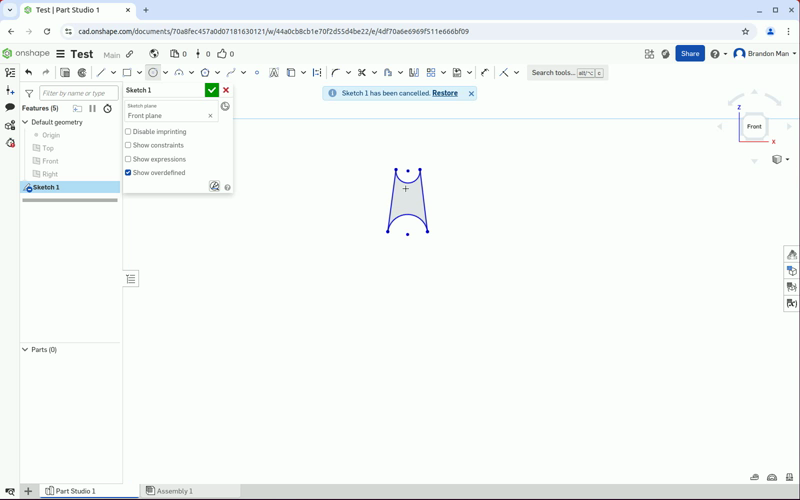
scroll(6)
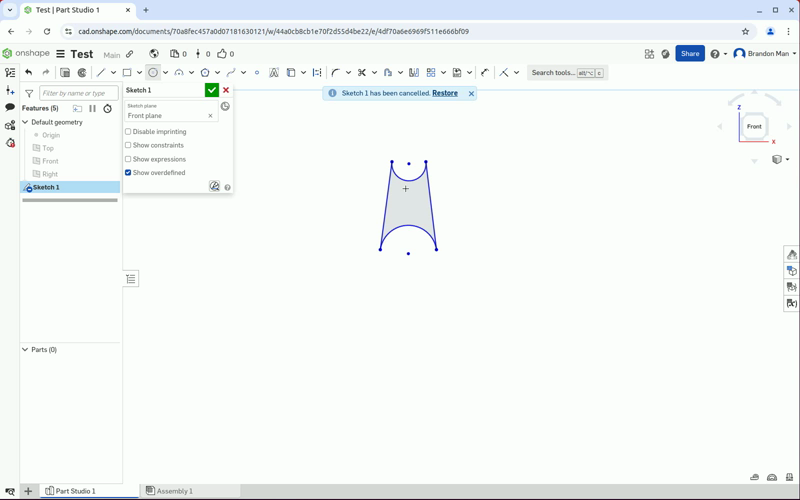
scroll(6)
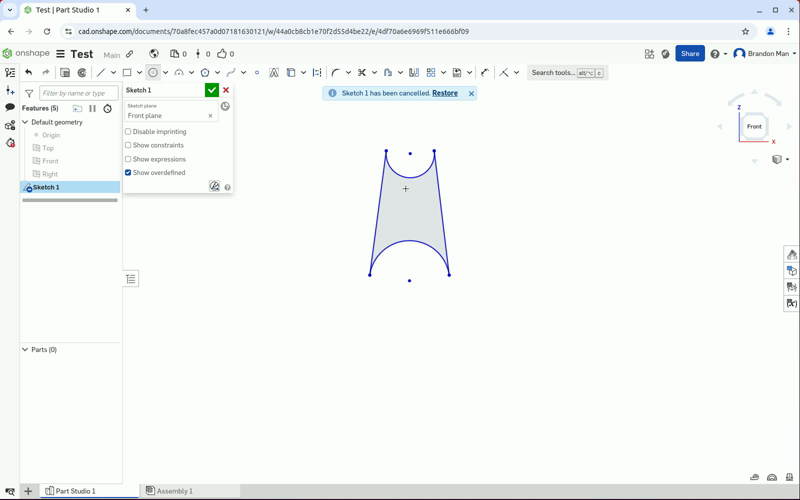
scroll(6)
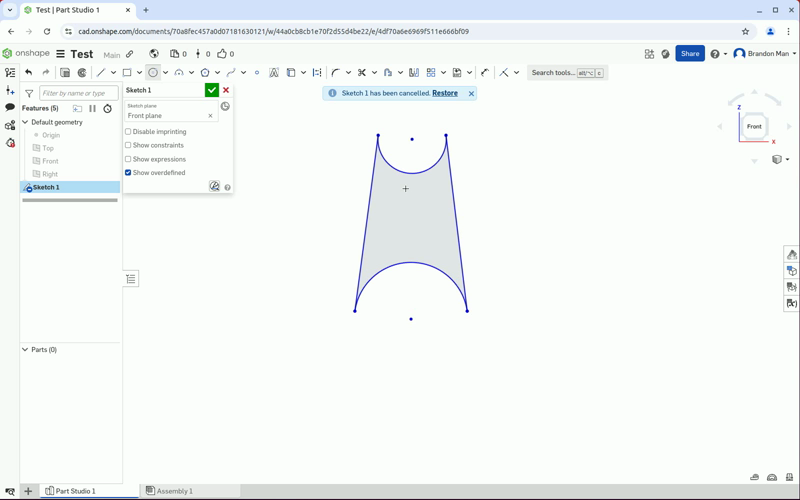
scroll(6)
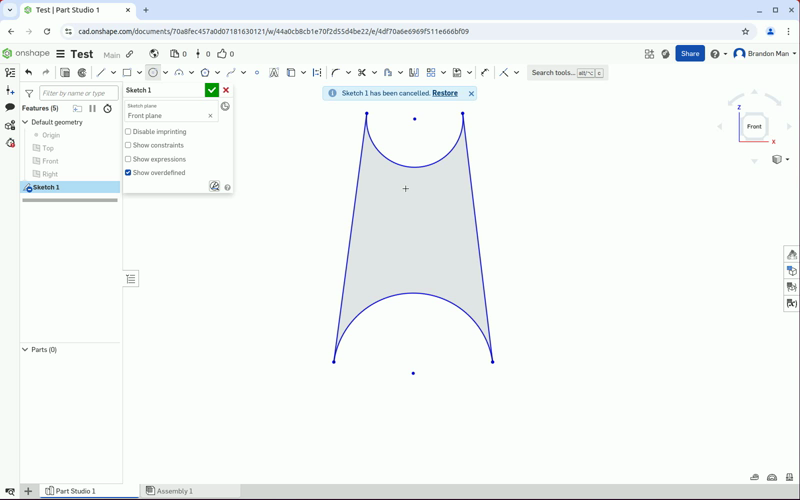
scroll(6)
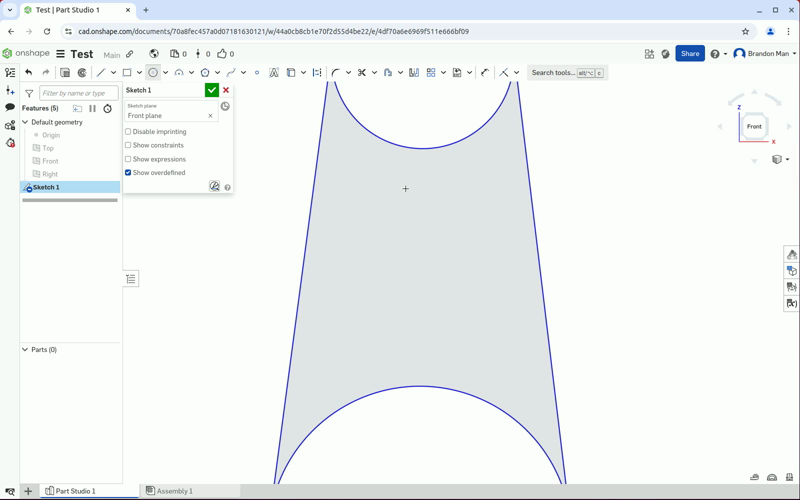
click(405, 188)
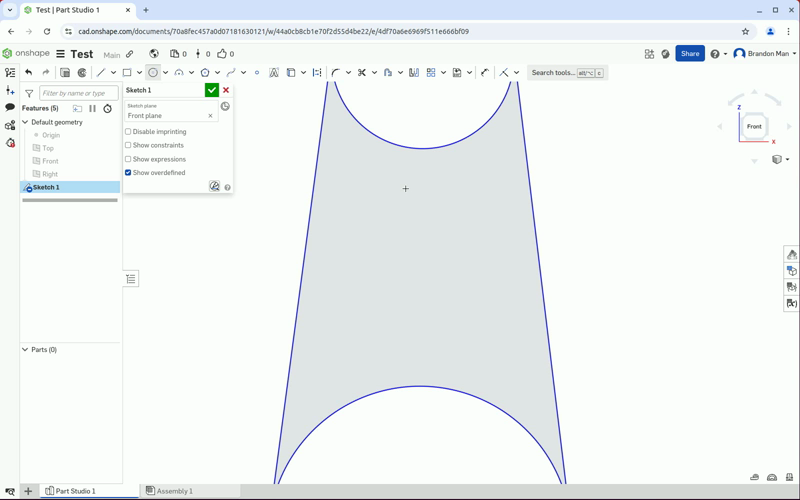
scroll(-6)
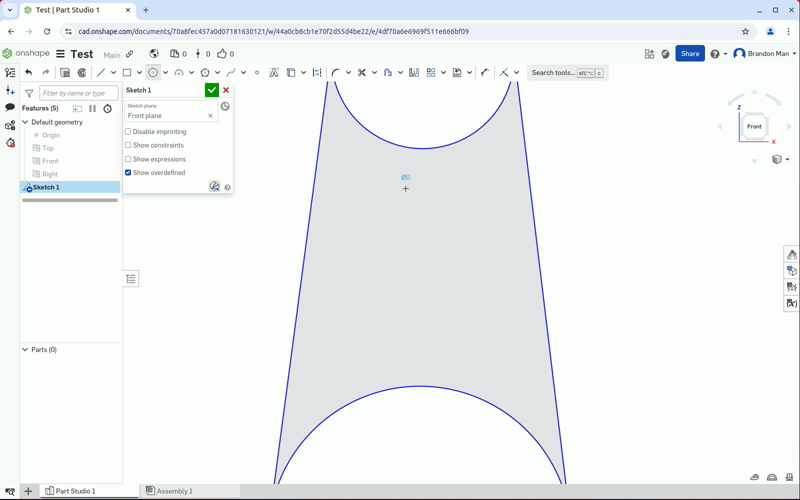
scroll(-6)
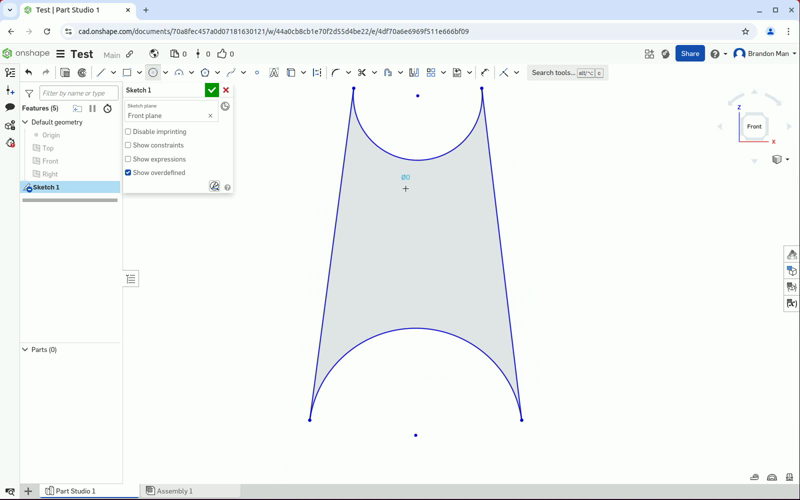
scroll(-6)
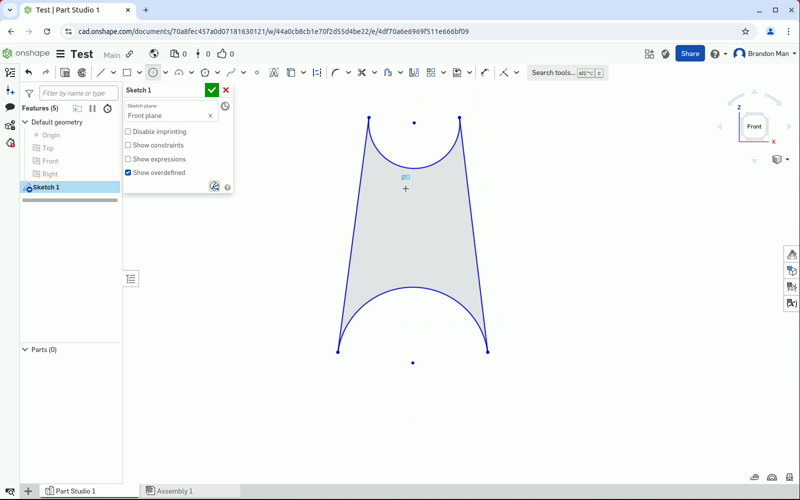
scroll(-6)
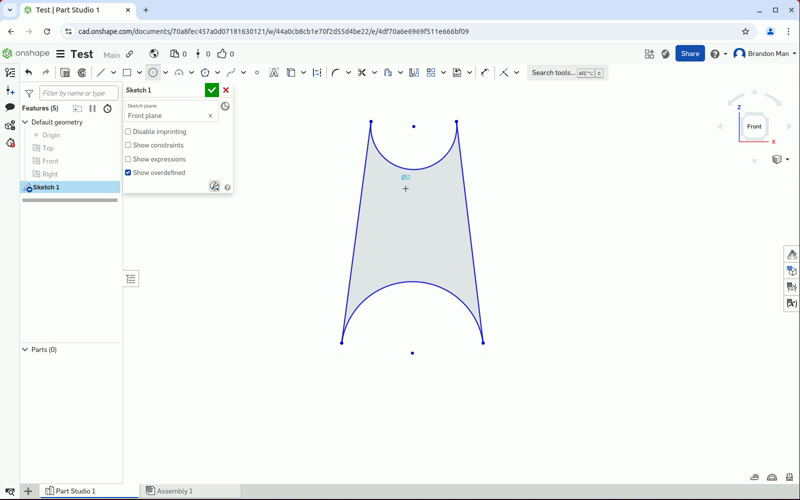
scroll(-6)
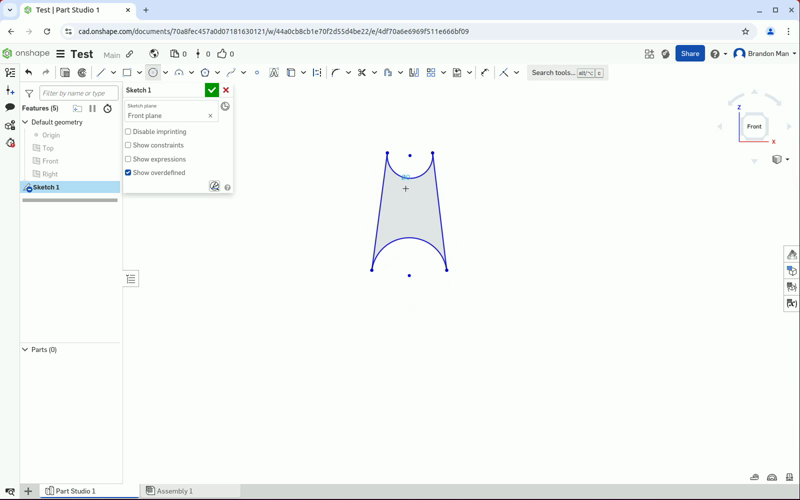
scroll(-6)
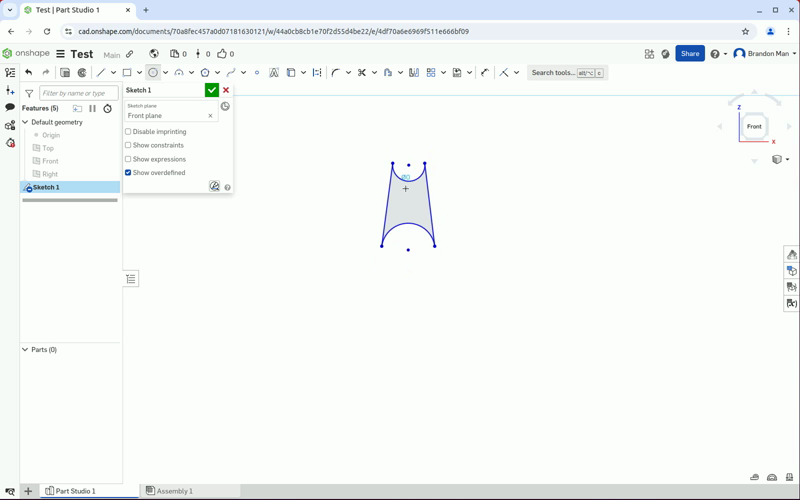
scroll(-6)
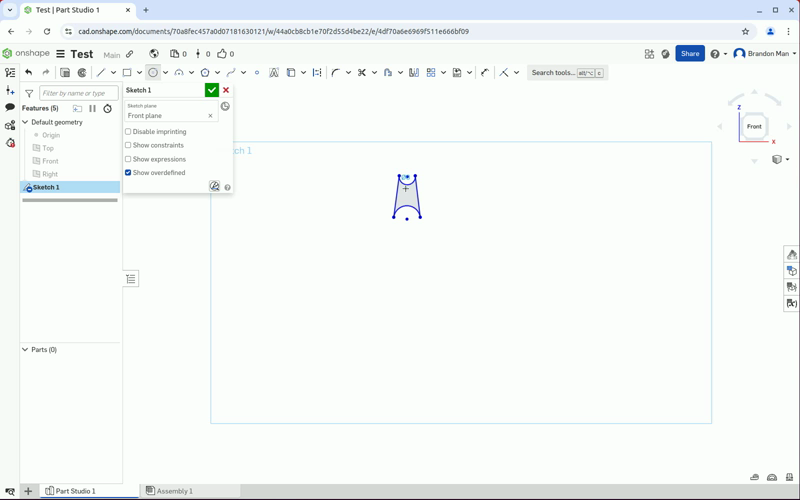
key_up(shift)
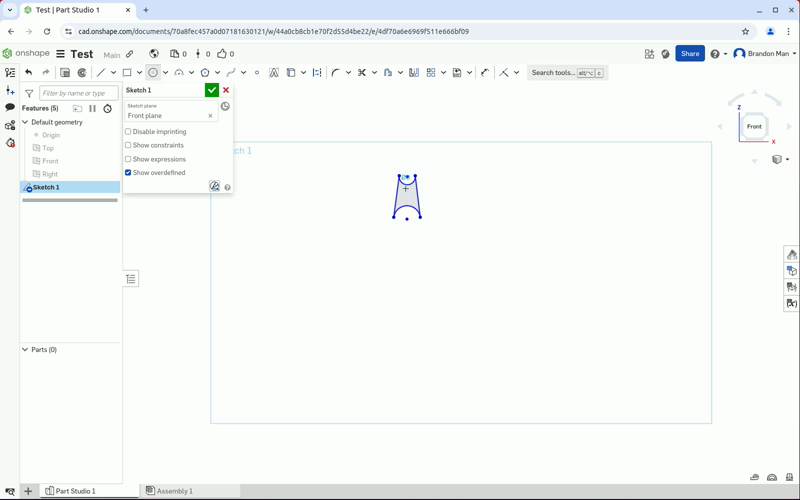
mouse_move(408, 188)
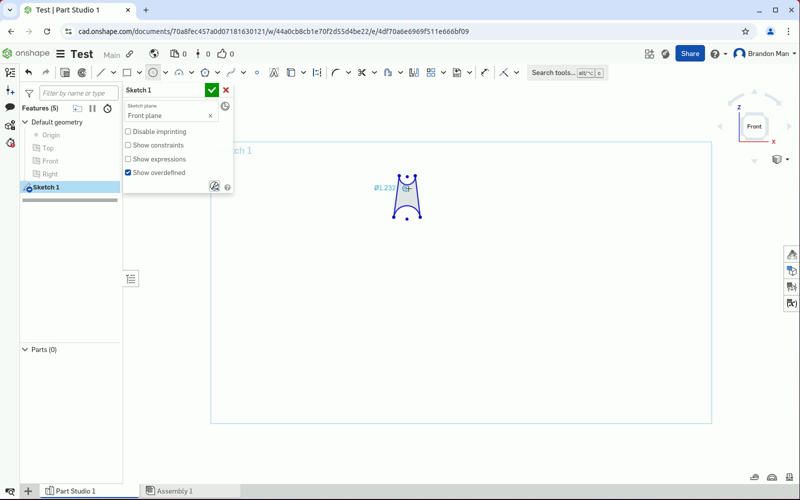
scroll(6)
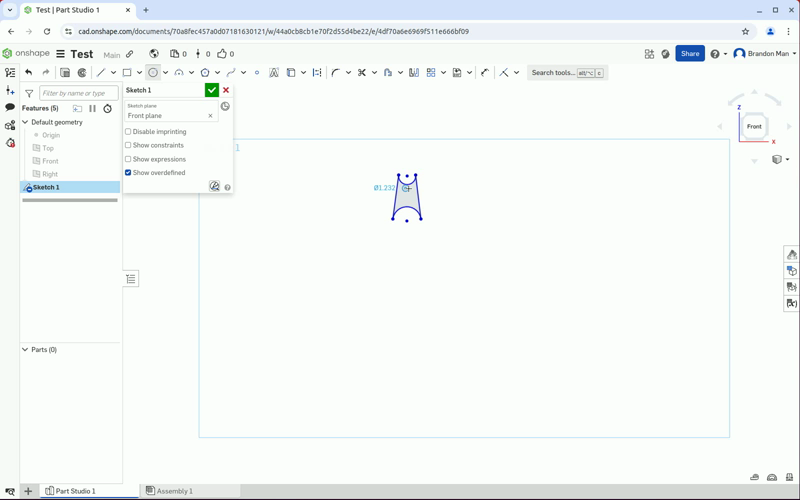
scroll(6)
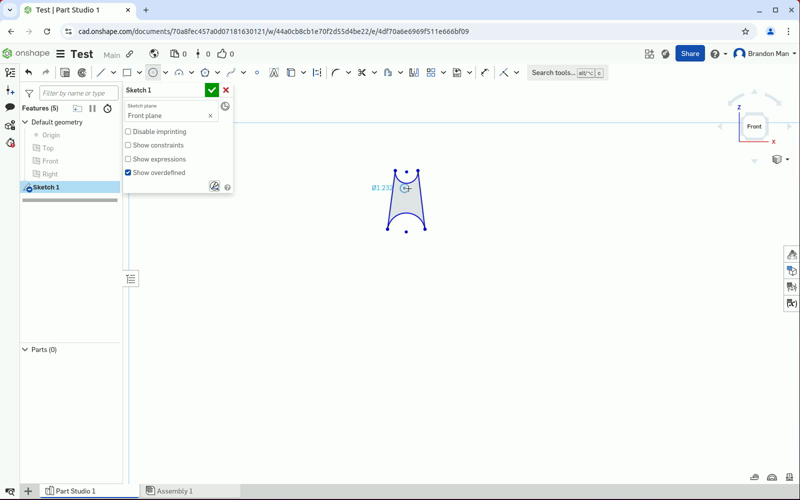
scroll(6)
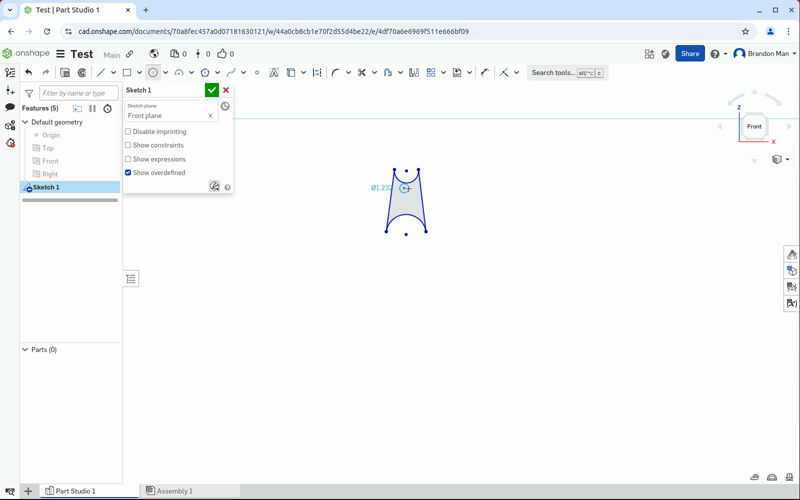
scroll(6)
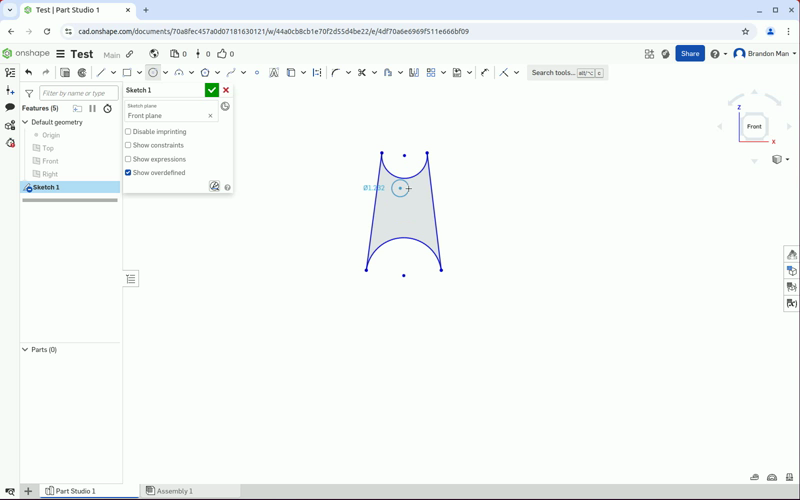
scroll(6)
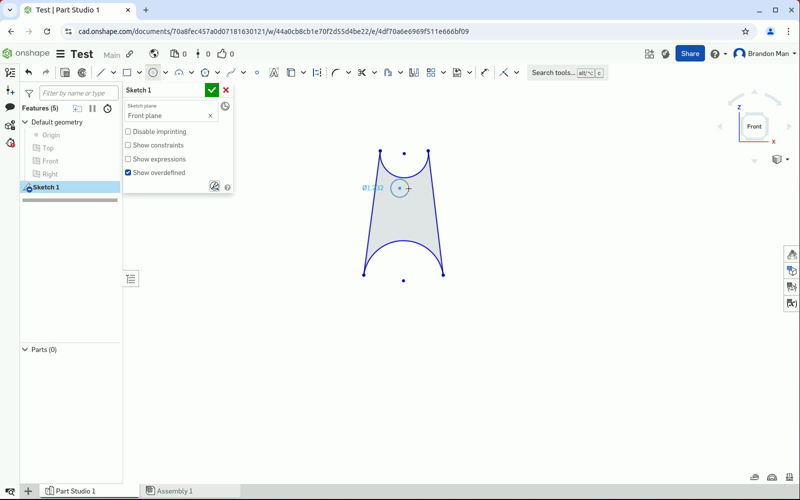
scroll(6)
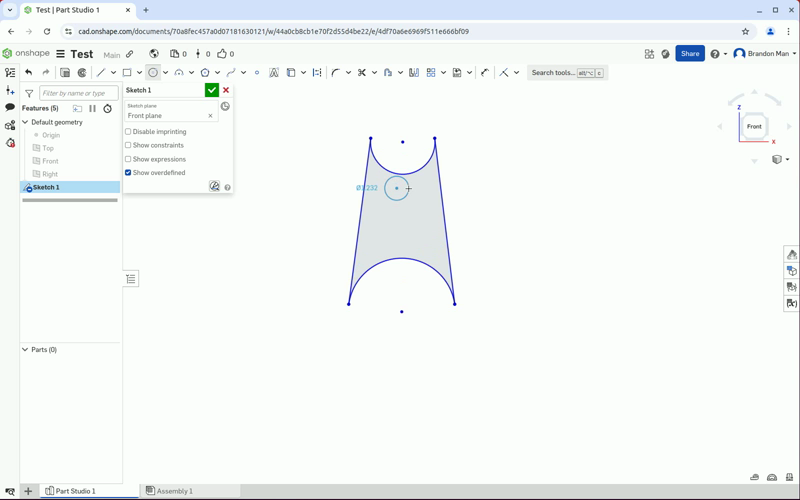
scroll(6)
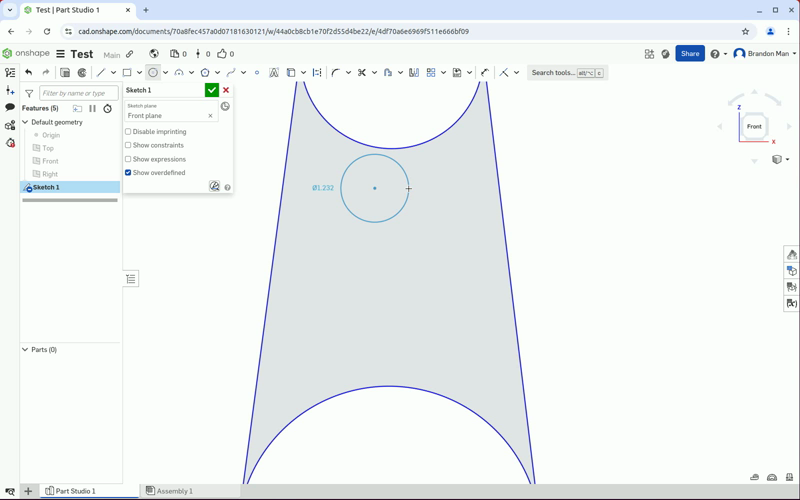
click(408, 188)
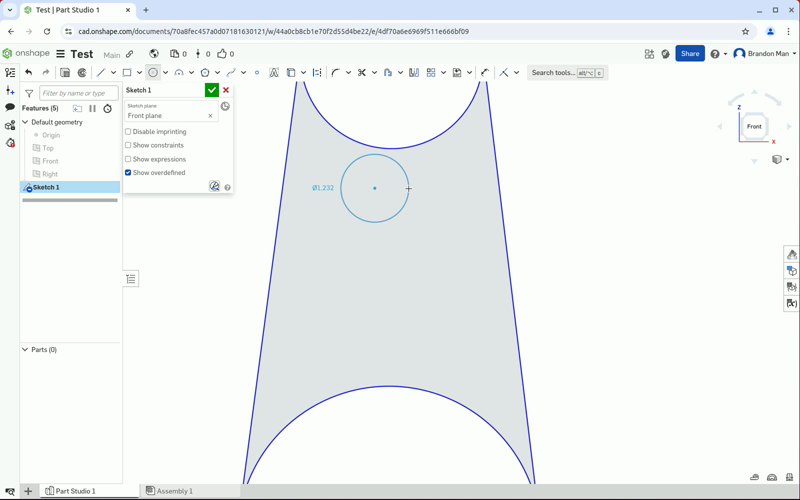
scroll(-6)
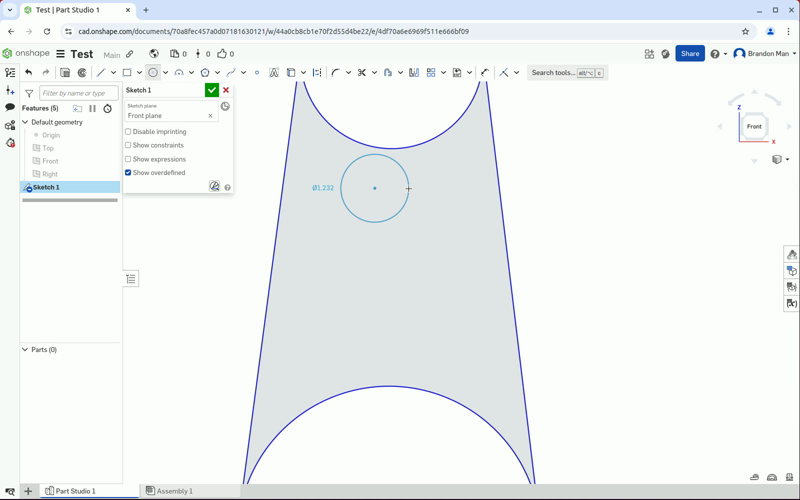
scroll(-6)
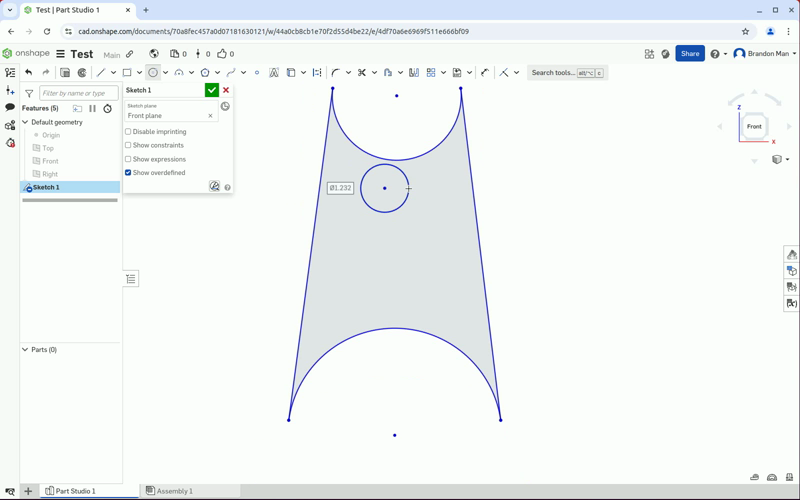
scroll(-6)
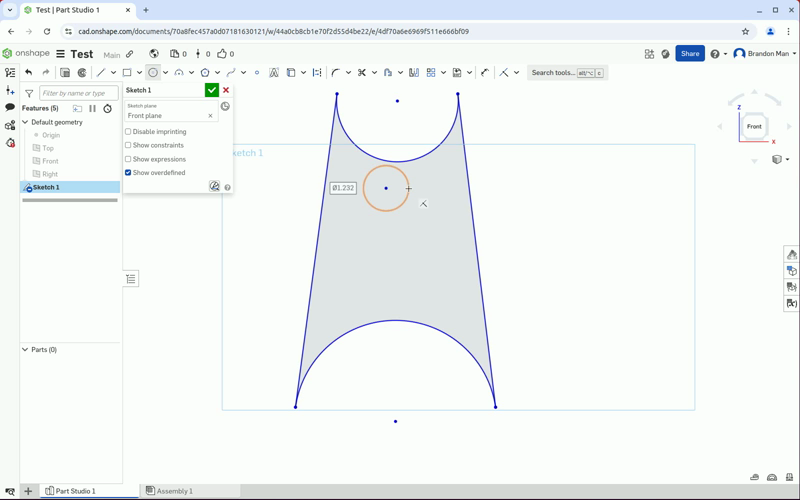
scroll(-6)
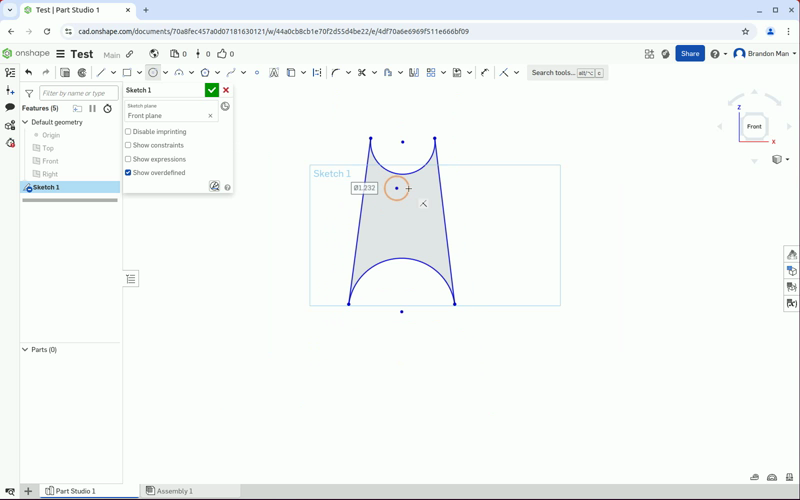
scroll(-6)
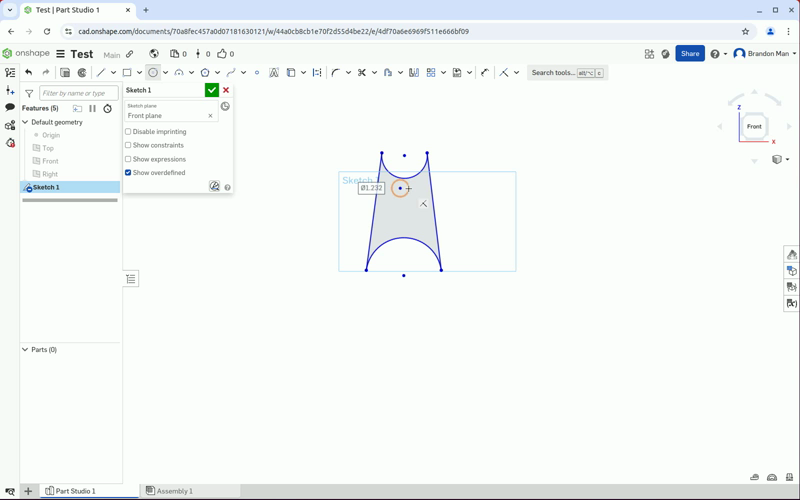
scroll(-6)
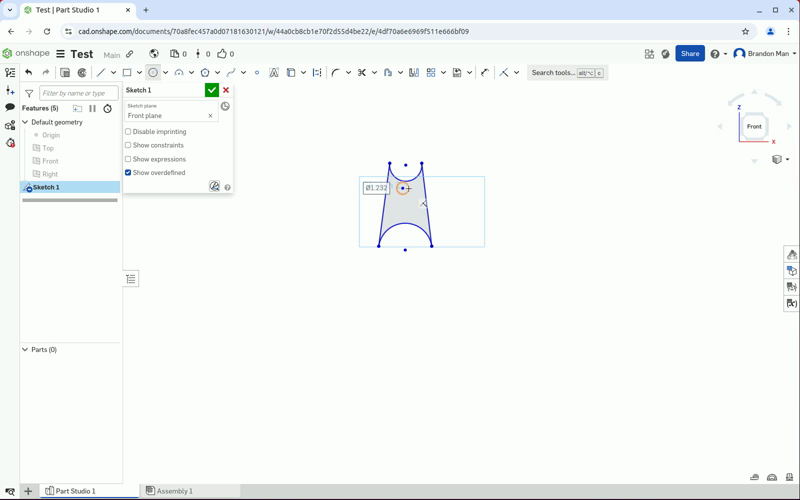
scroll(-6)
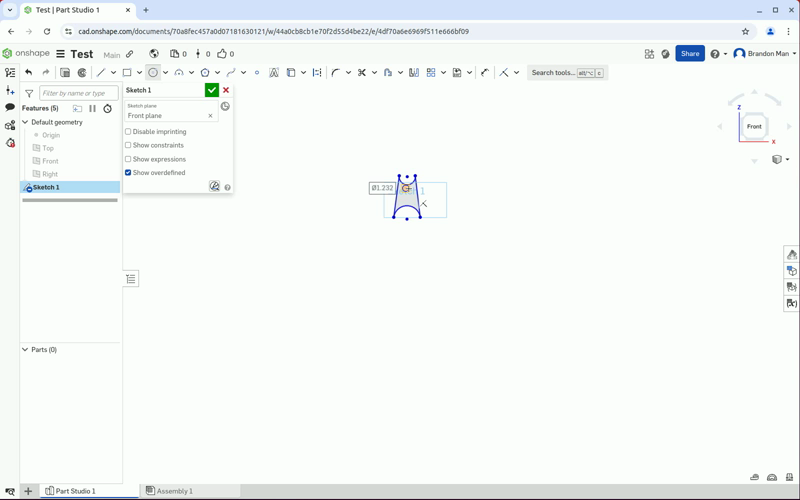
key(esc)
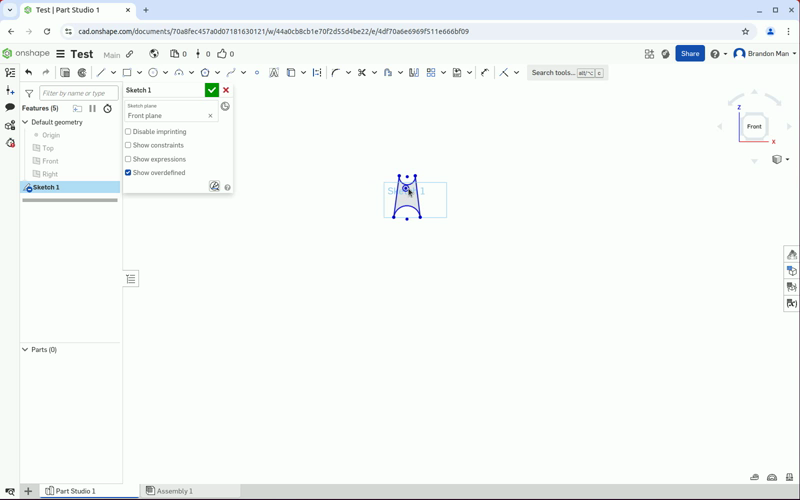
mouse_move(411, 205)
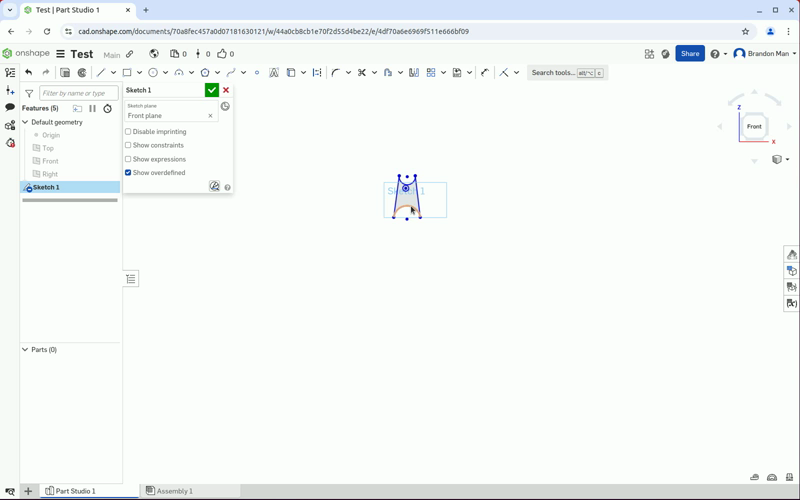
scroll(6)
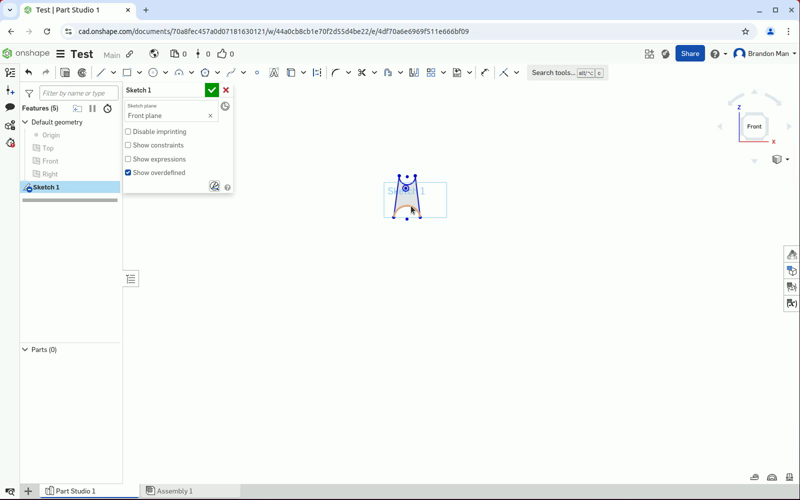
scroll(6)
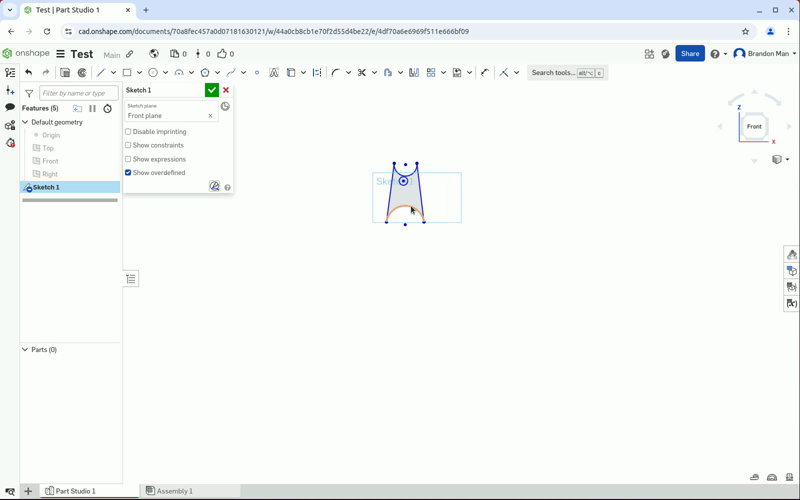
scroll(6)
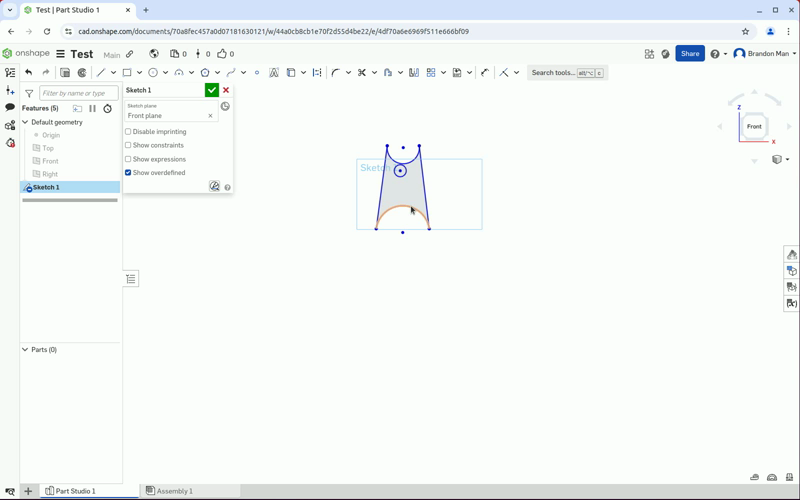
scroll(6)
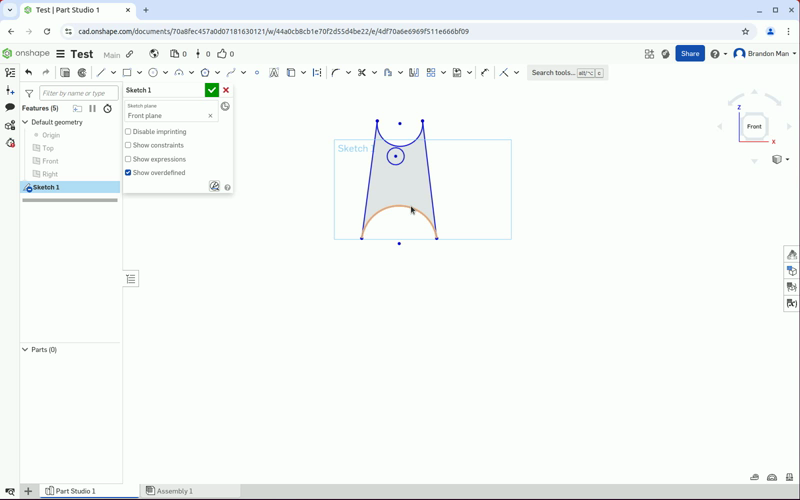
scroll(6)
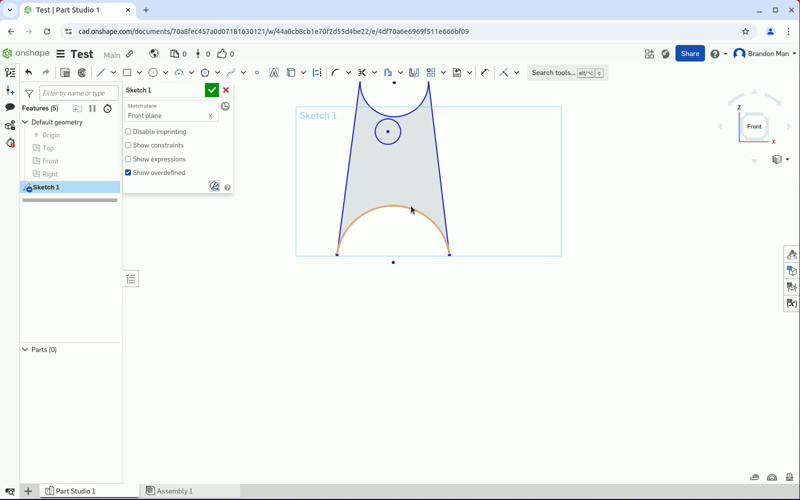
scroll(6)
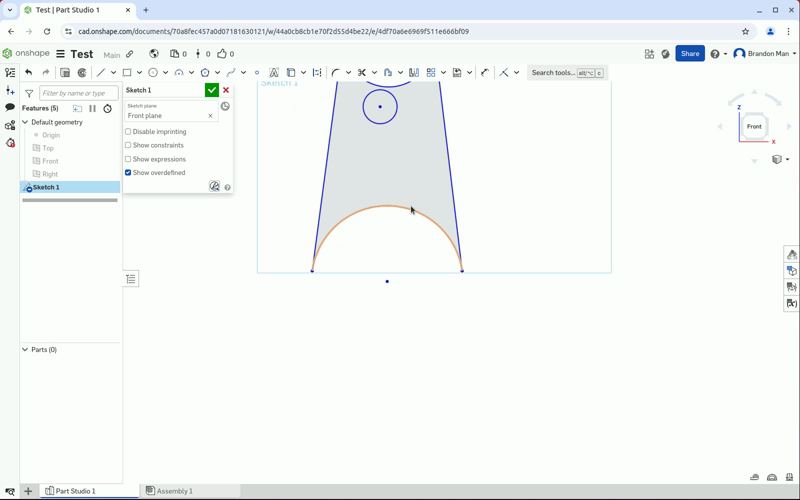
scroll(6)
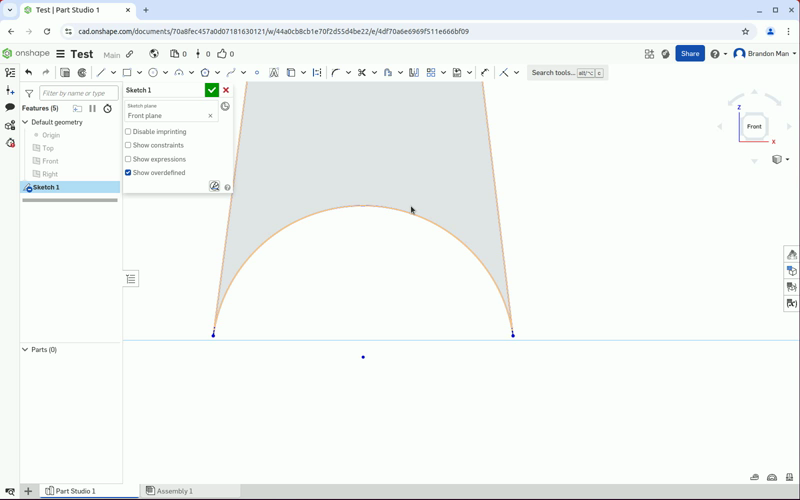
click(411, 205)
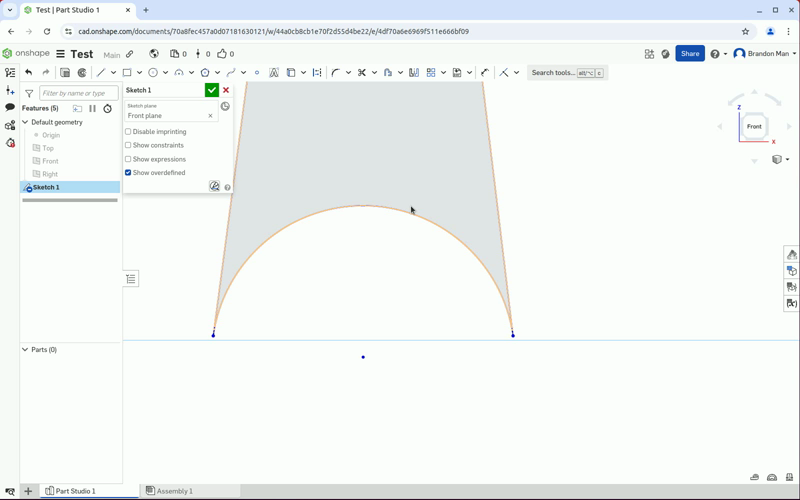
scroll(-6)
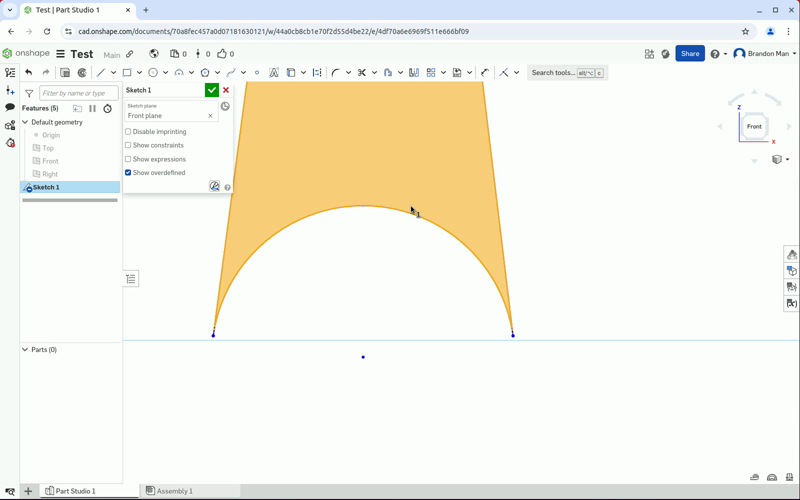
scroll(-6)
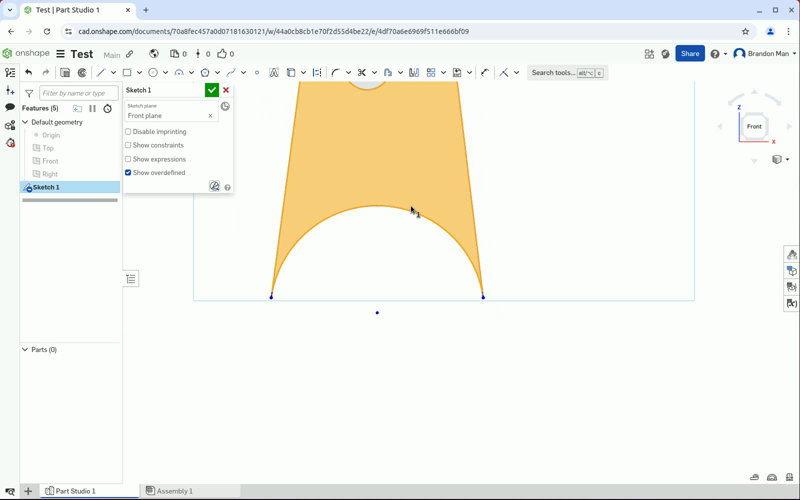
scroll(-6)
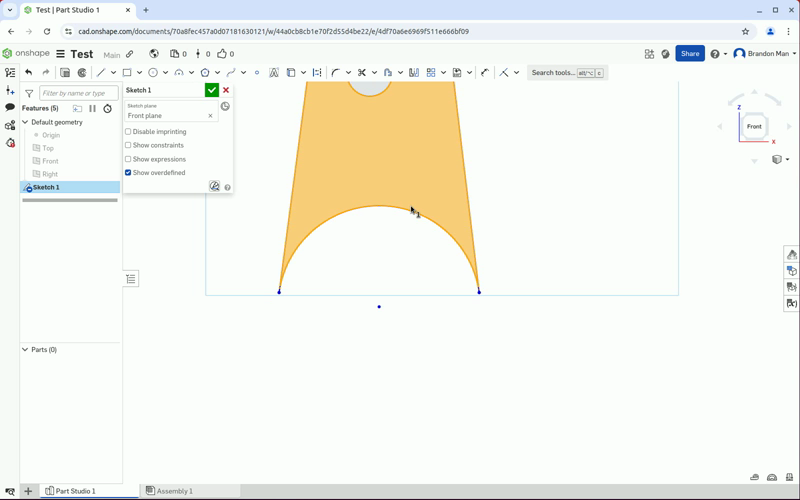
scroll(-6)
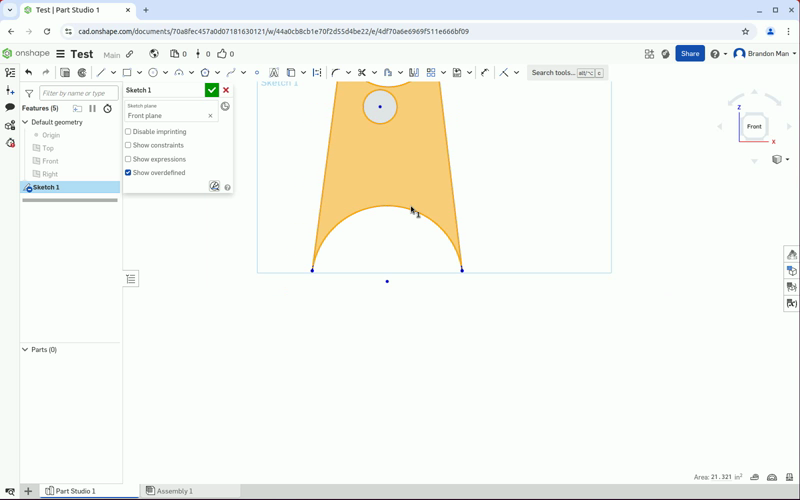
scroll(-6)
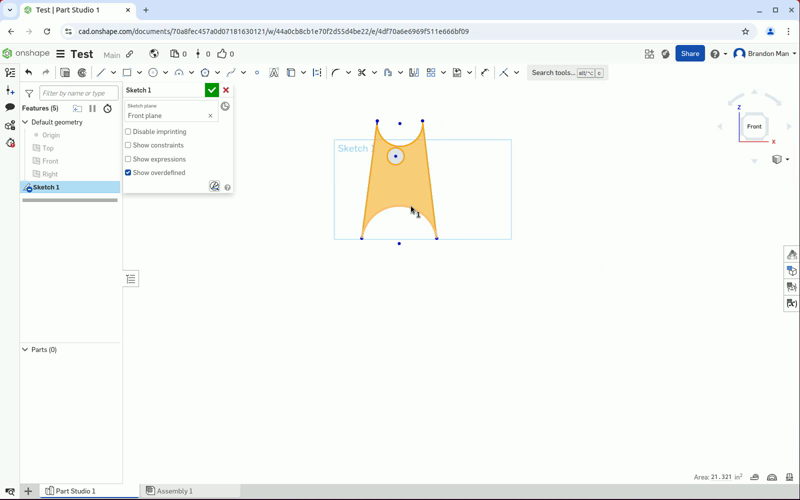
scroll(-6)
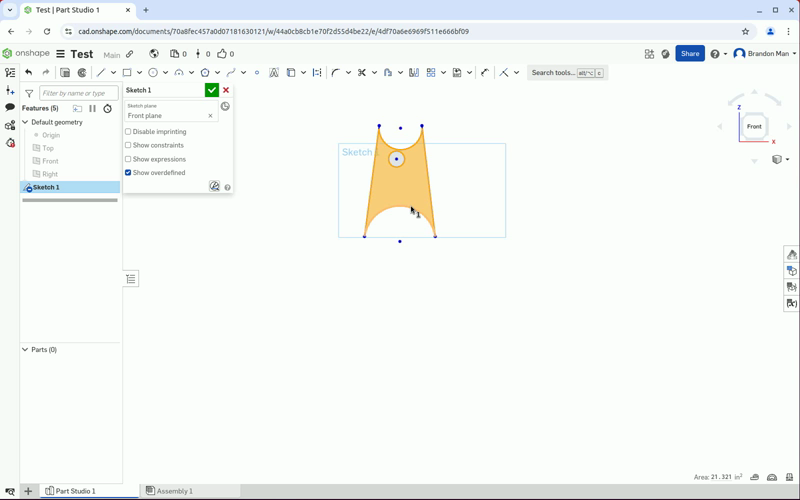
scroll(-6)
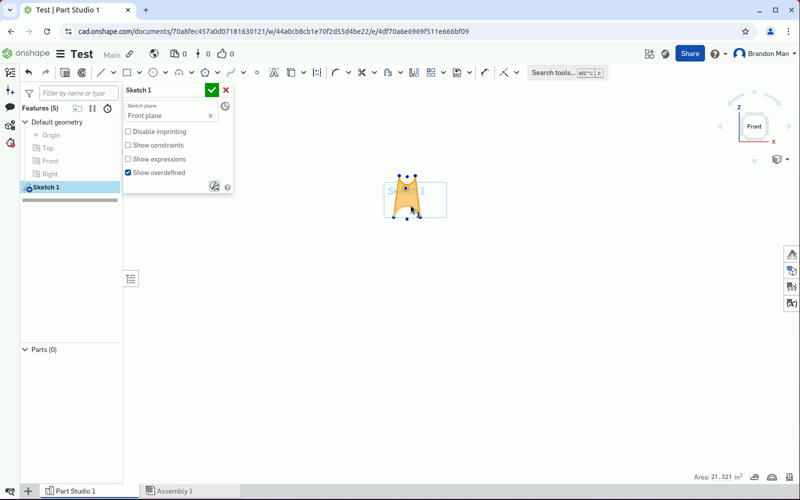
mouse_move(73, 352)
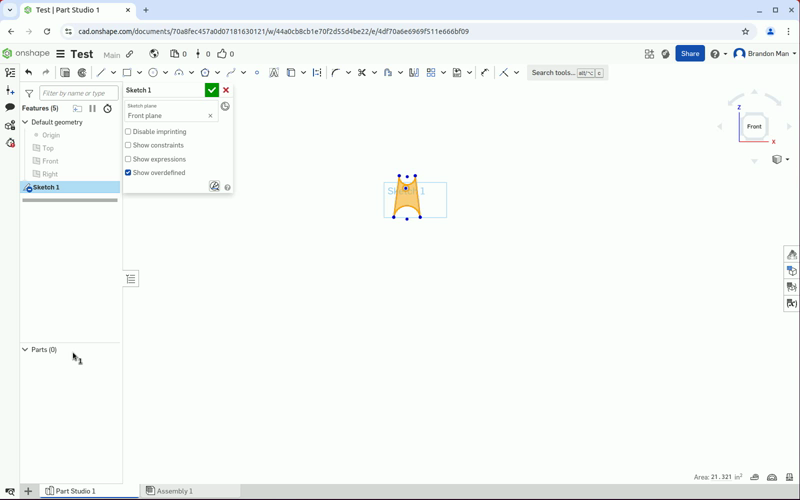
key(shift+y)
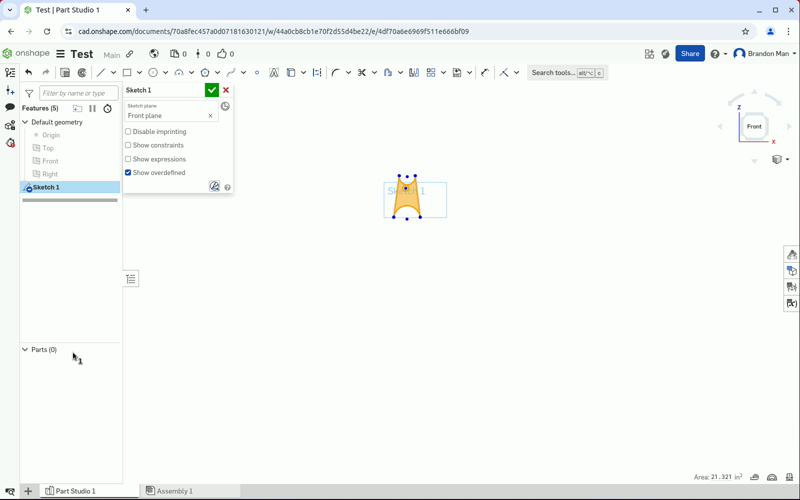
key(shift+e)
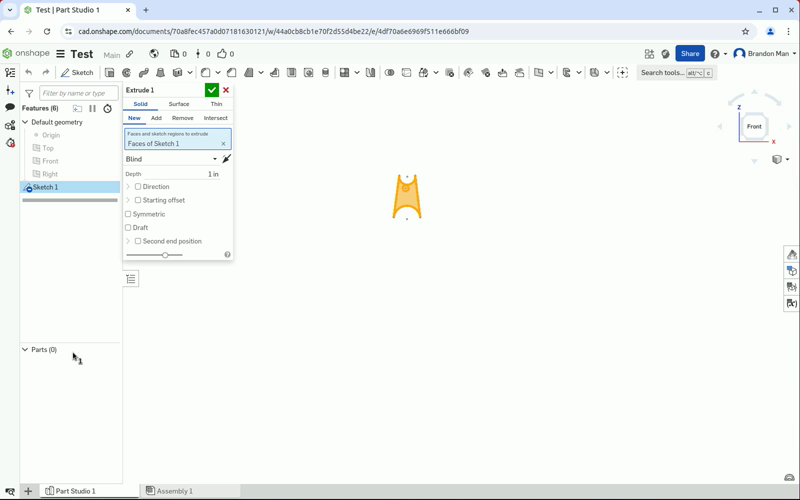
mouse_move(143, 106)
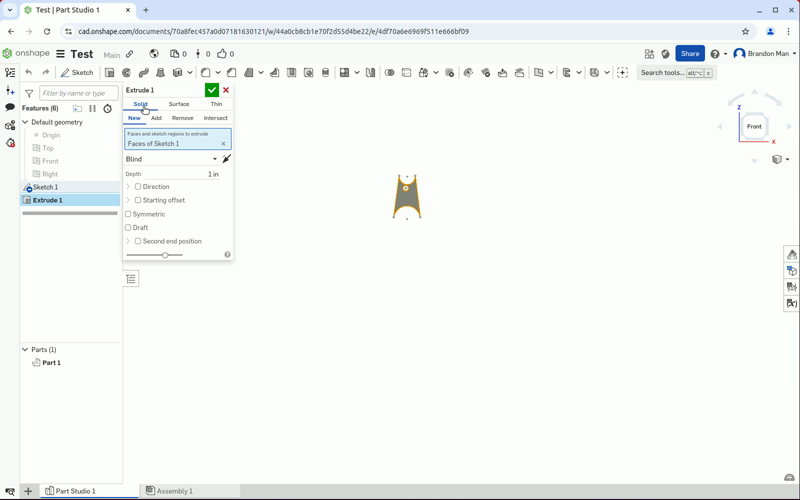
click(143, 106)
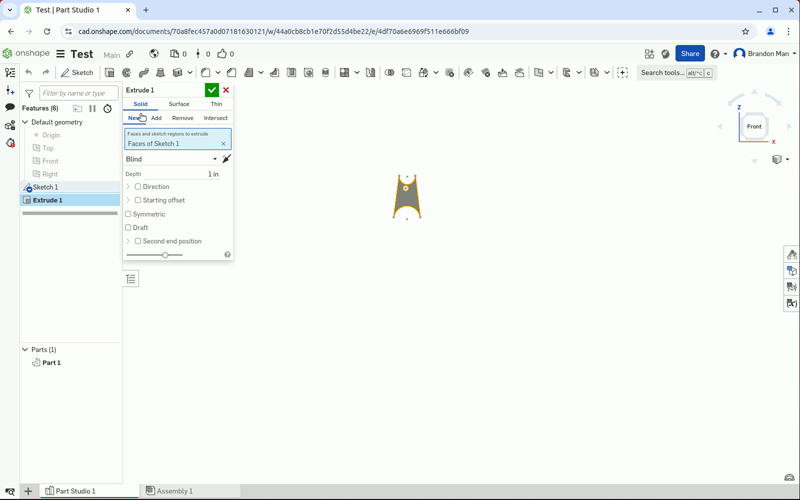
mouse_move(137, 120)
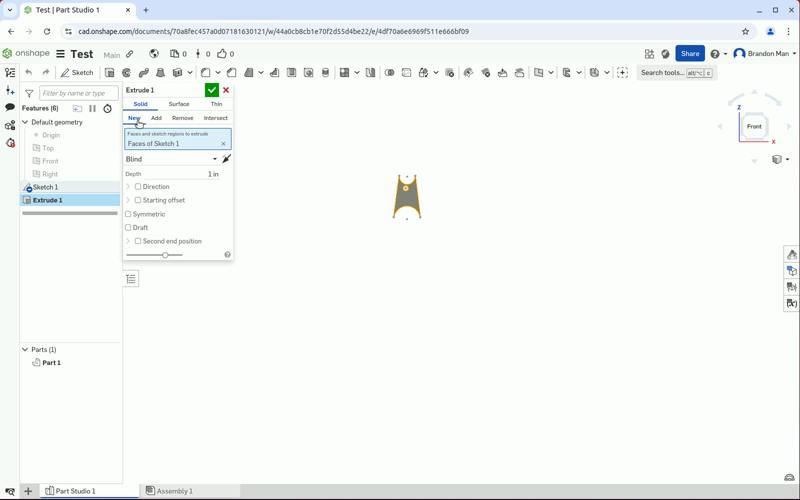
click(137, 120)
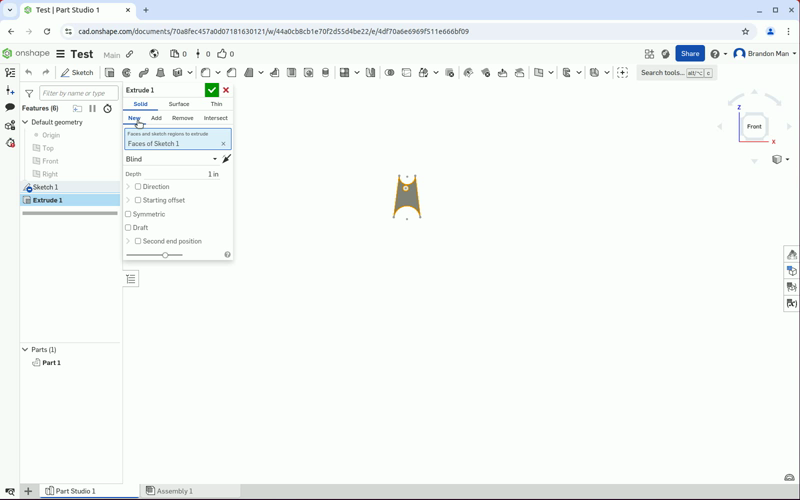
key(tab, 4)
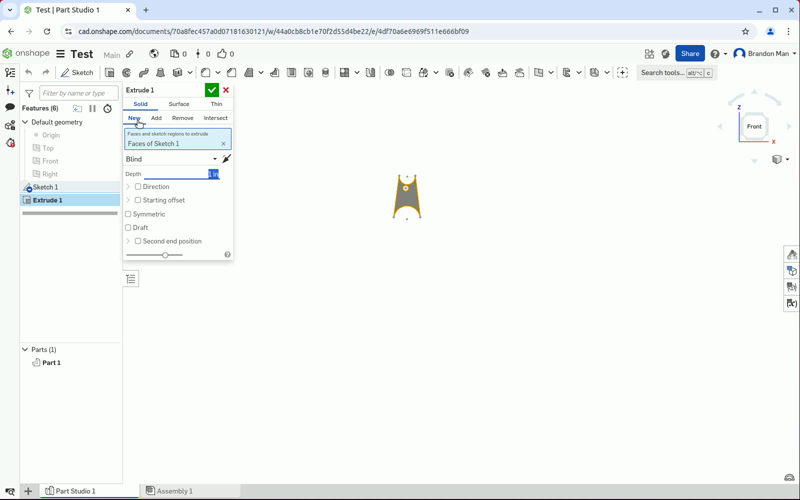
text(0.481)
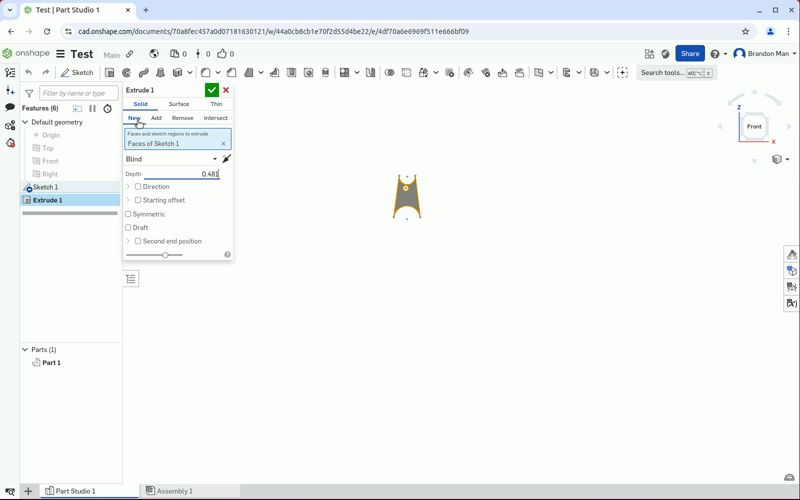
key(enter)
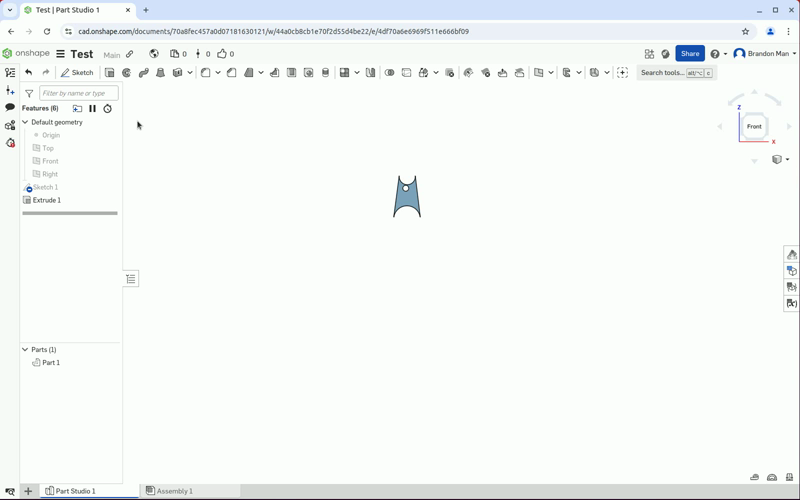
key(shift+h)
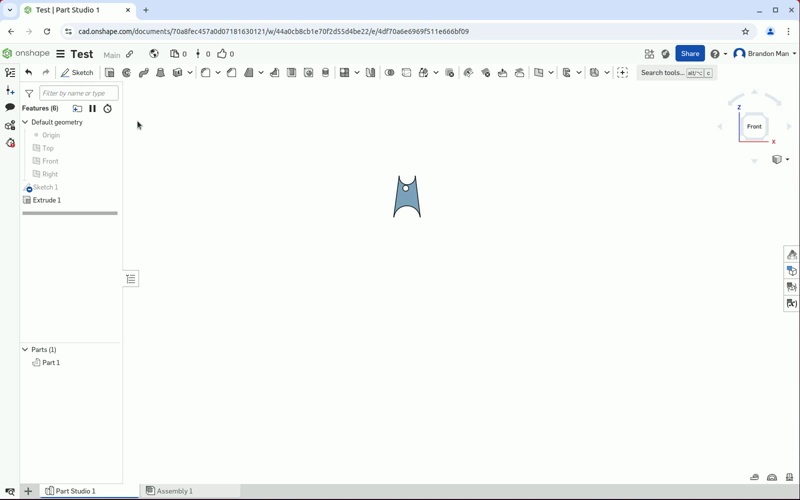
key(shift+h)
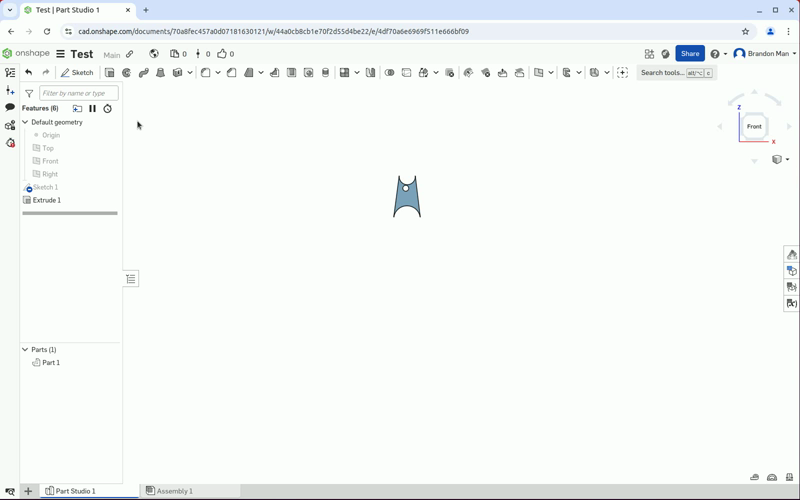
mouse_move(73, 189)
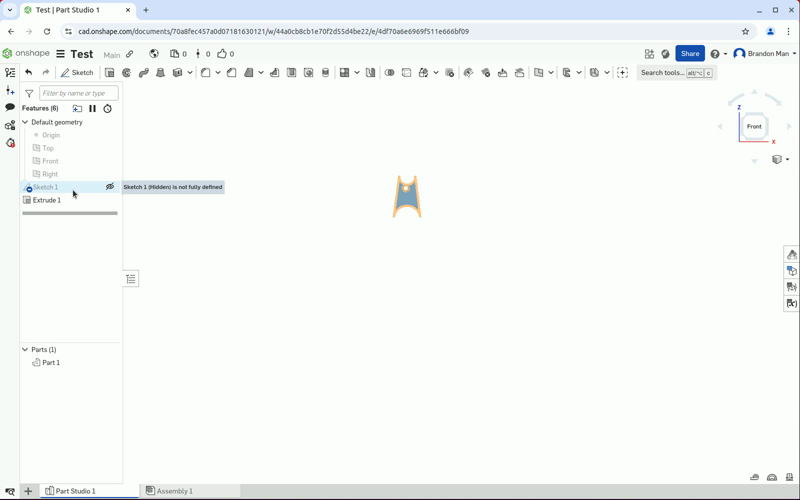
click(73, 189)
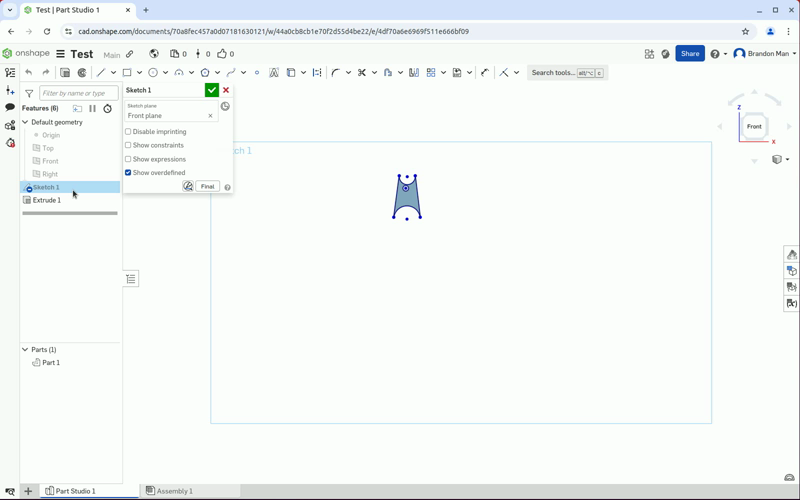
mouse_move(229, 92)
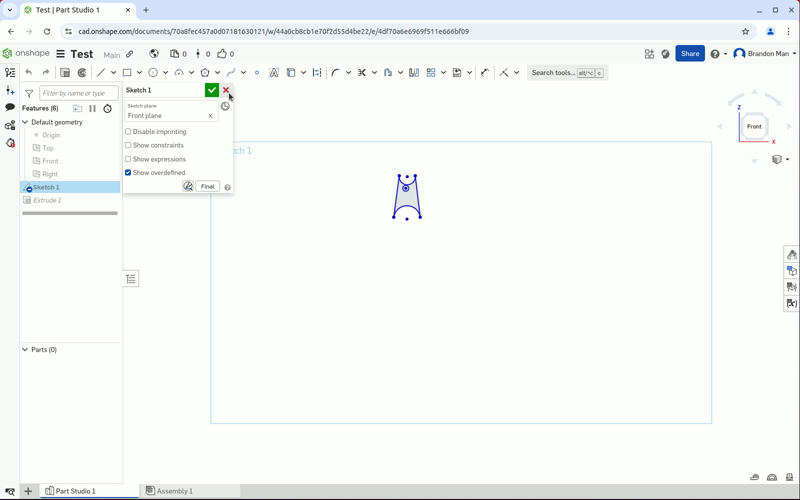
click(229, 92)
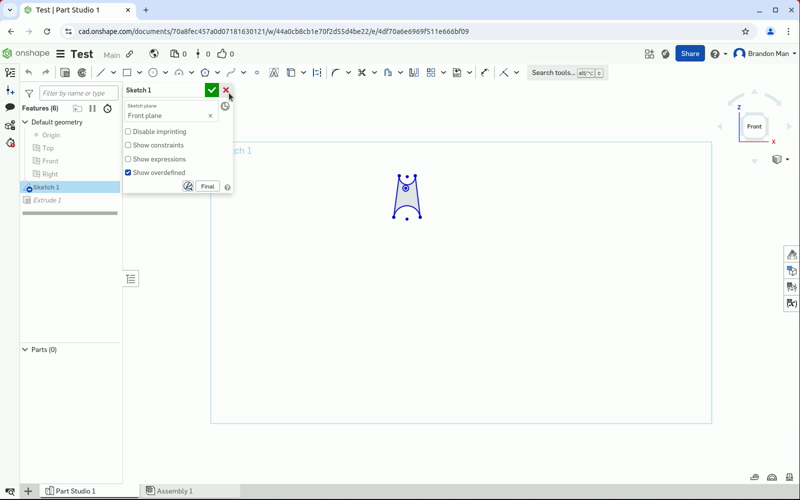
key(shift+s)
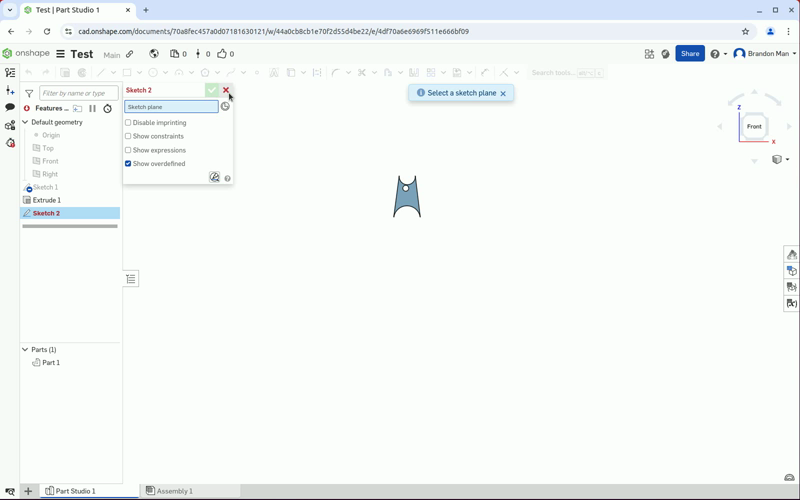
mouse_move(73, 163)
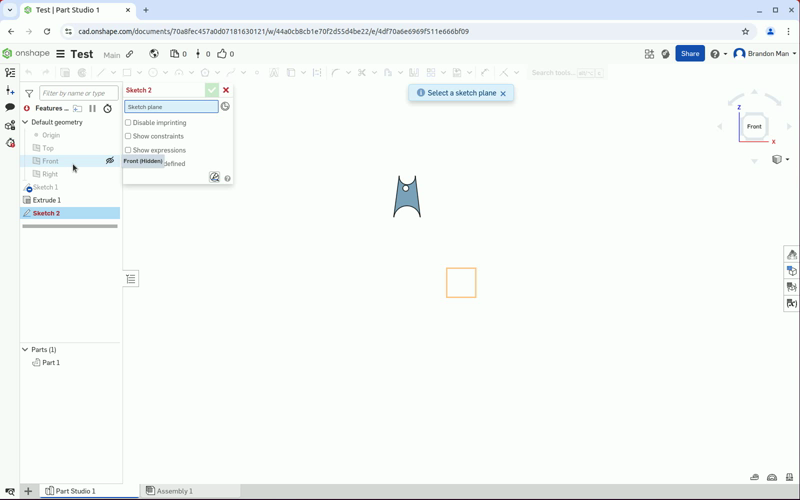
click(73, 163)
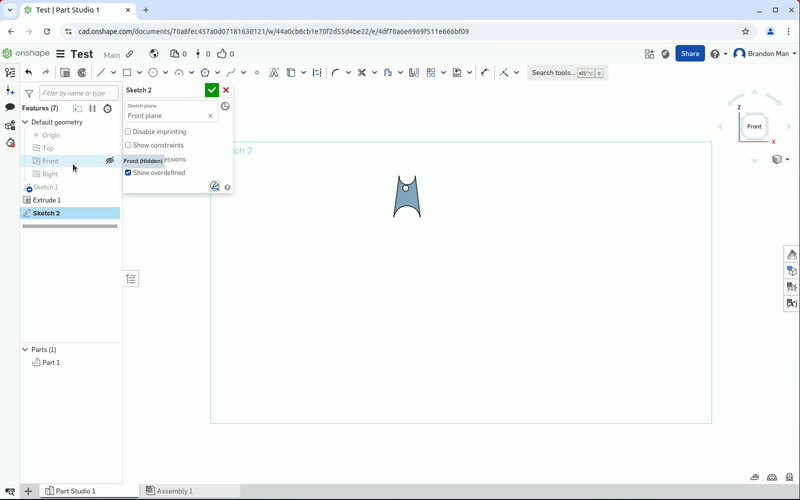
mouse_move(73, 352)
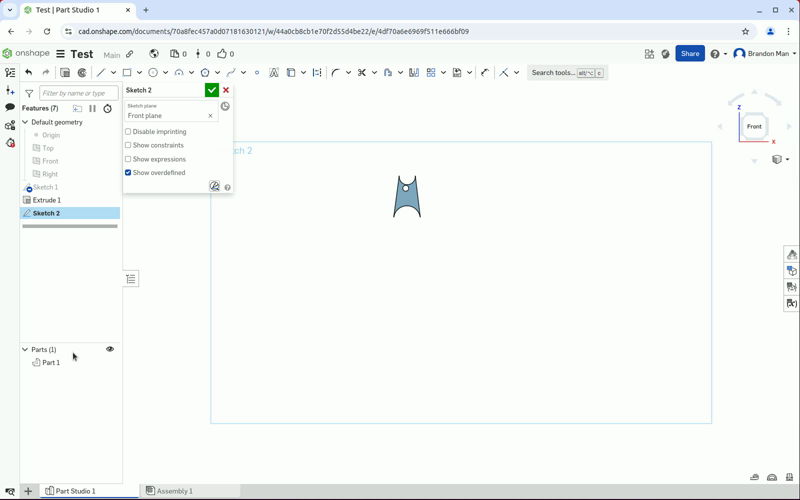
key(y)
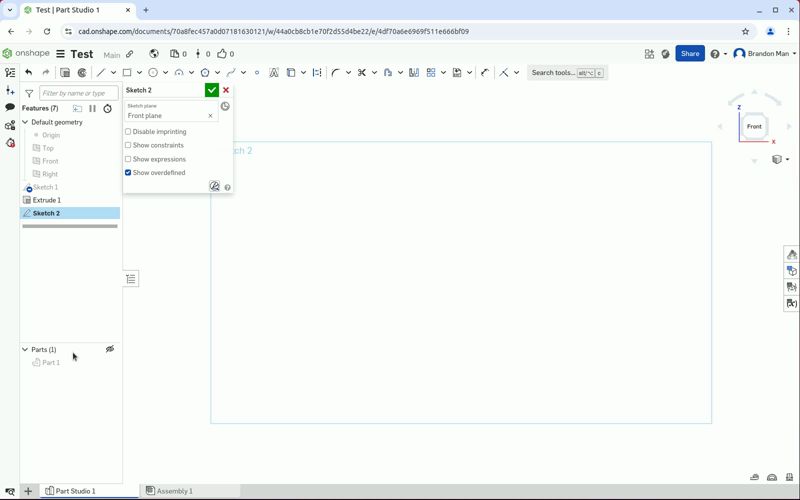
key(c)
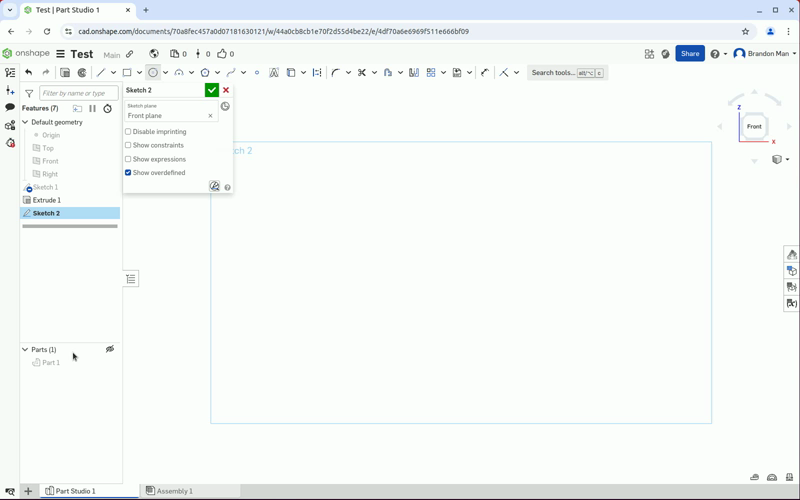
key_down(shift)
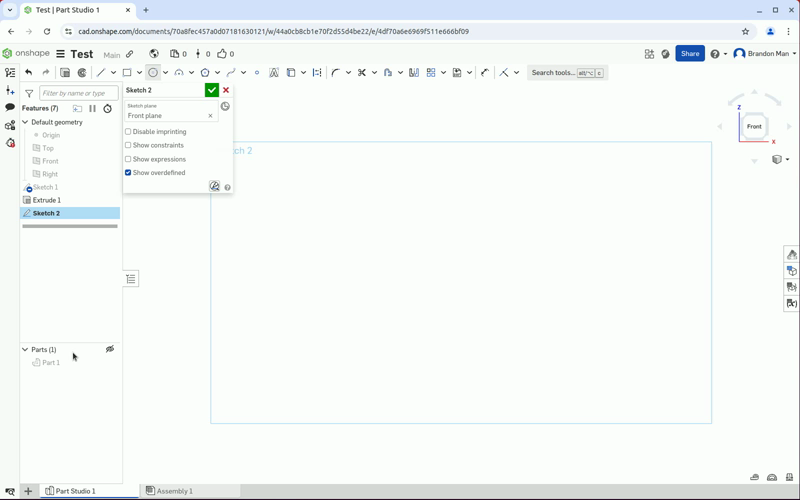
mouse_move(406, 178)
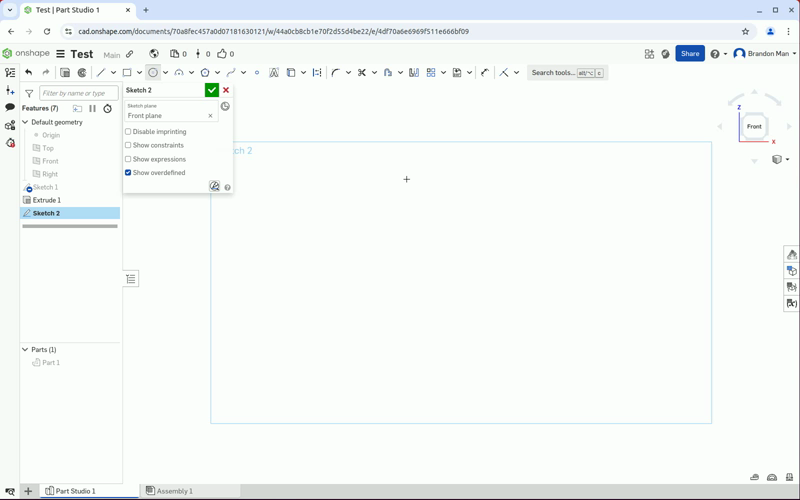
click(406, 178)
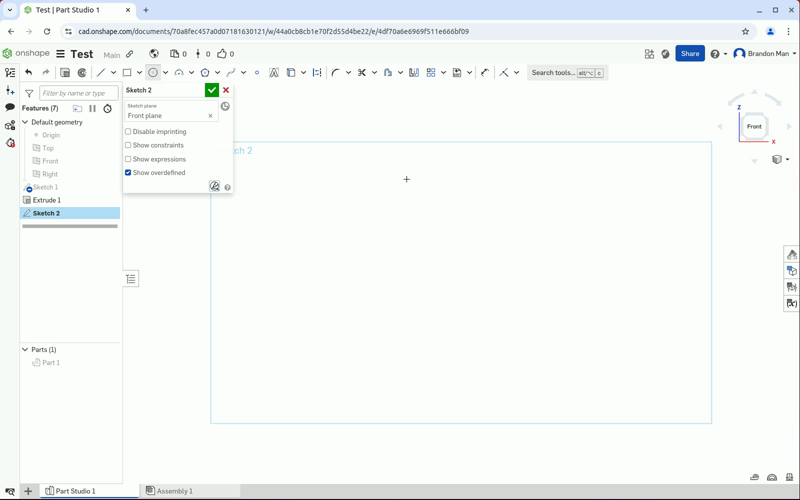
key_up(shift)
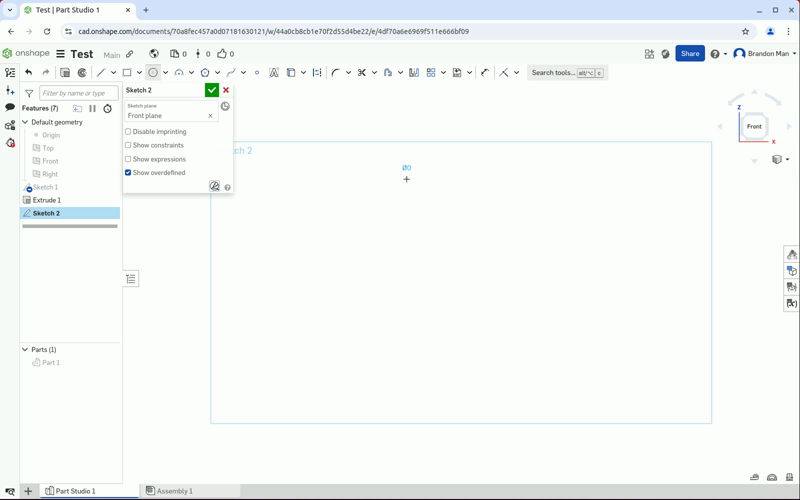
mouse_move(414, 178)
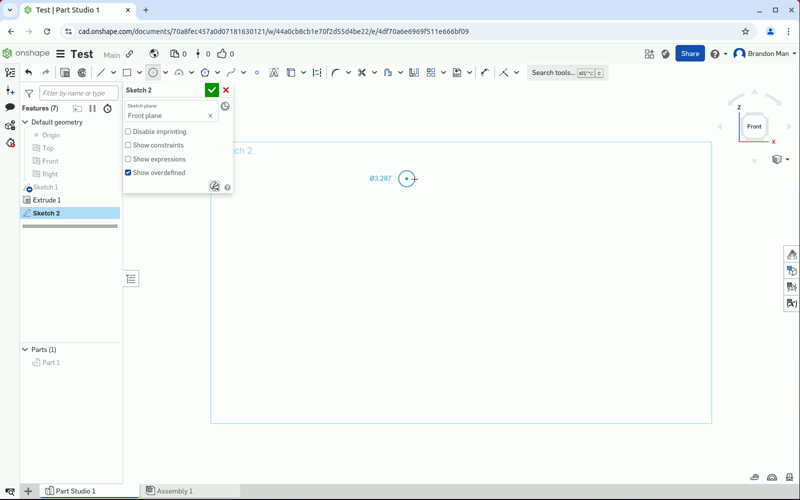
click(414, 178)
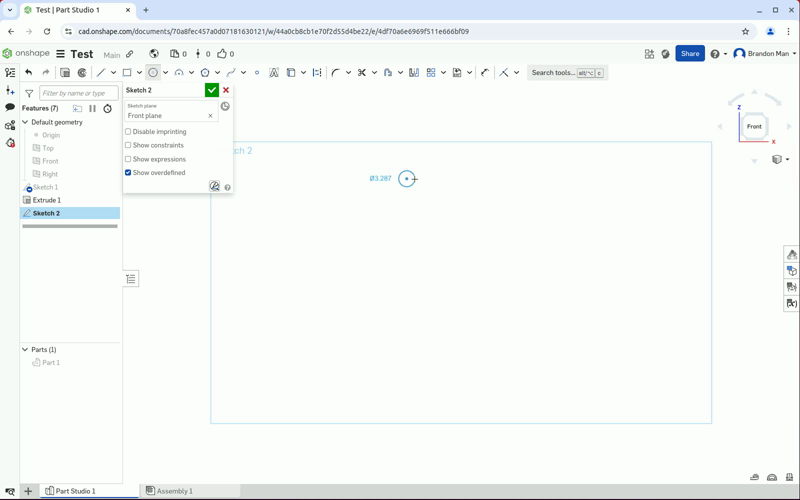
key(esc)
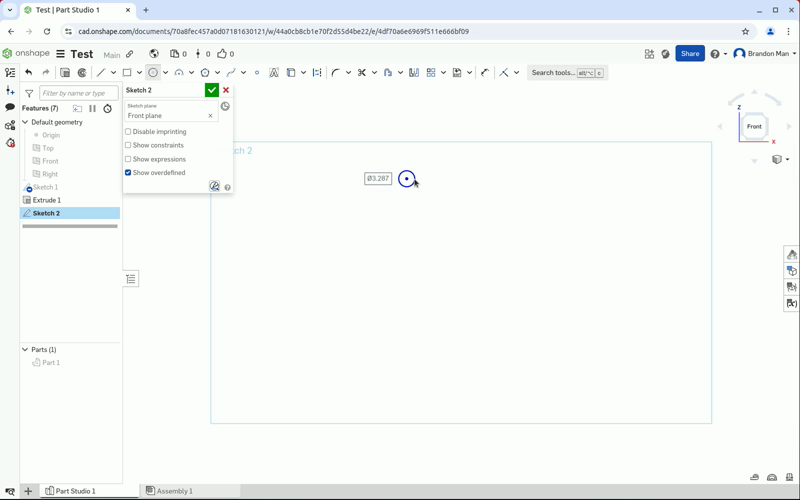
key(c)
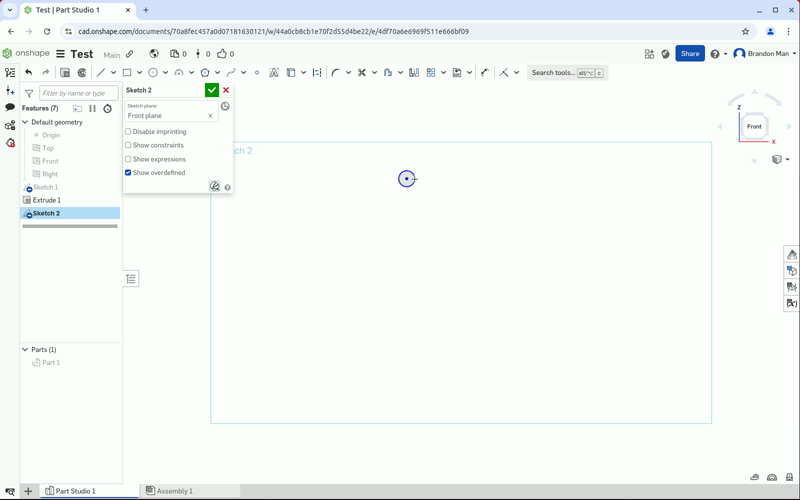
key_down(shift)
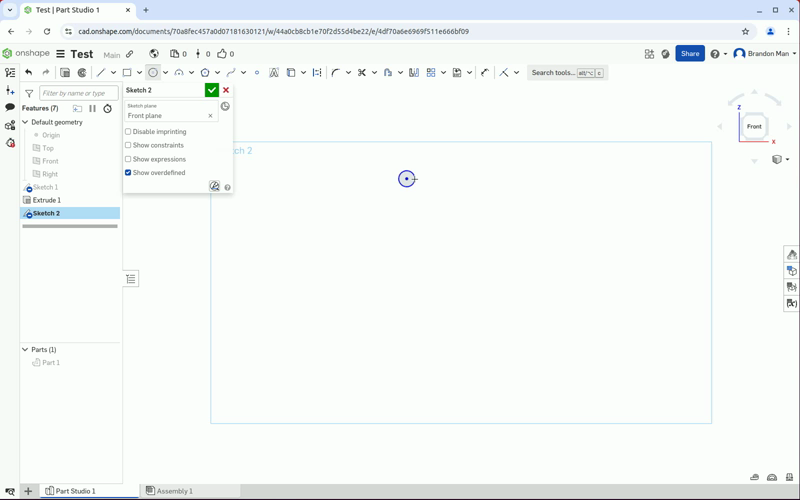
mouse_move(406, 178)
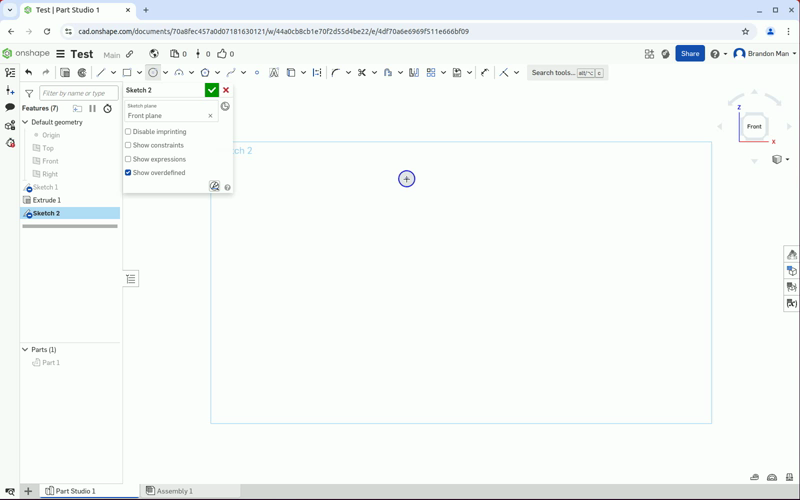
click(406, 178)
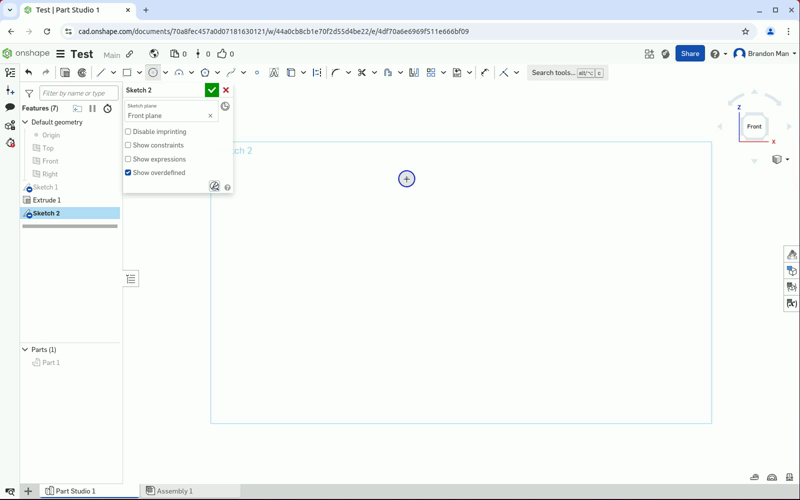
key_up(shift)
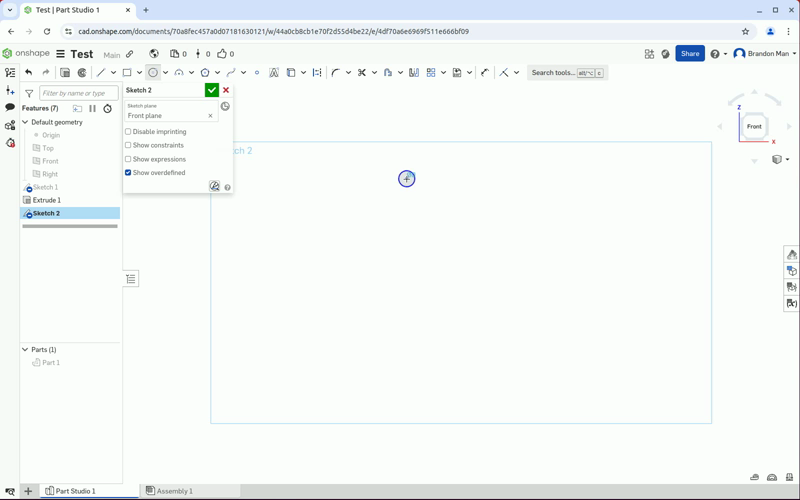
mouse_move(409, 178)
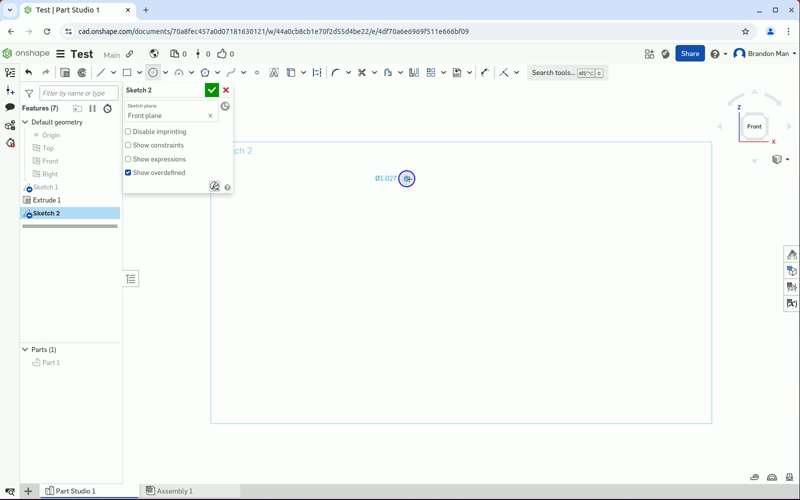
scroll(6)
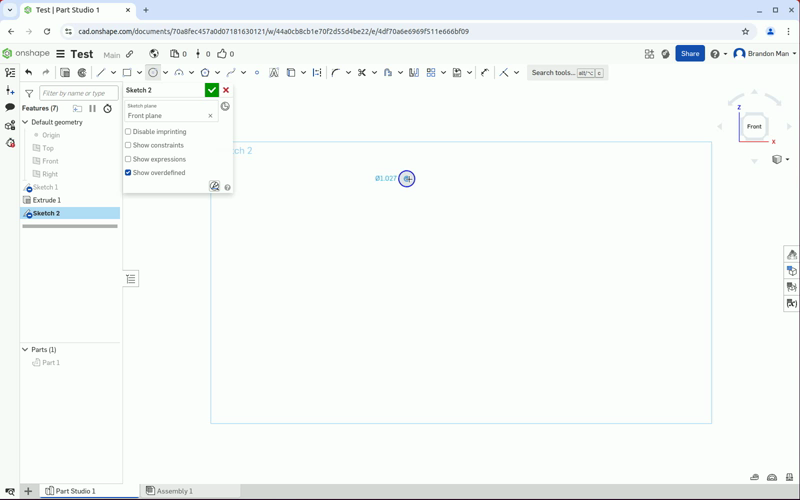
scroll(6)
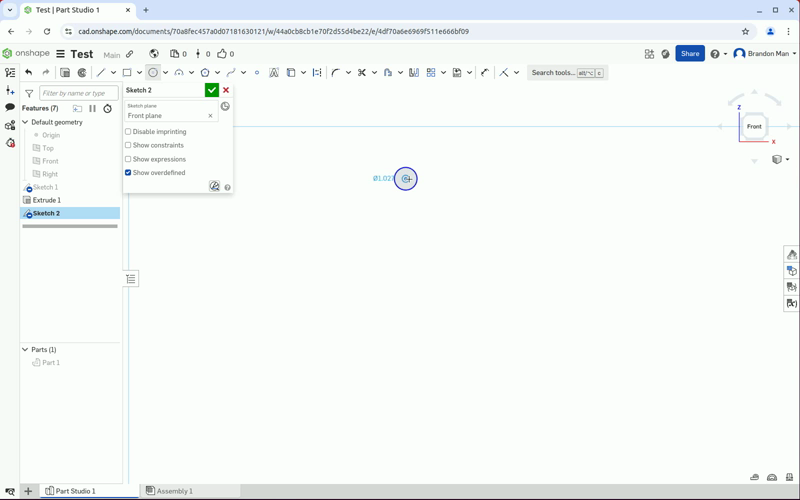
scroll(6)
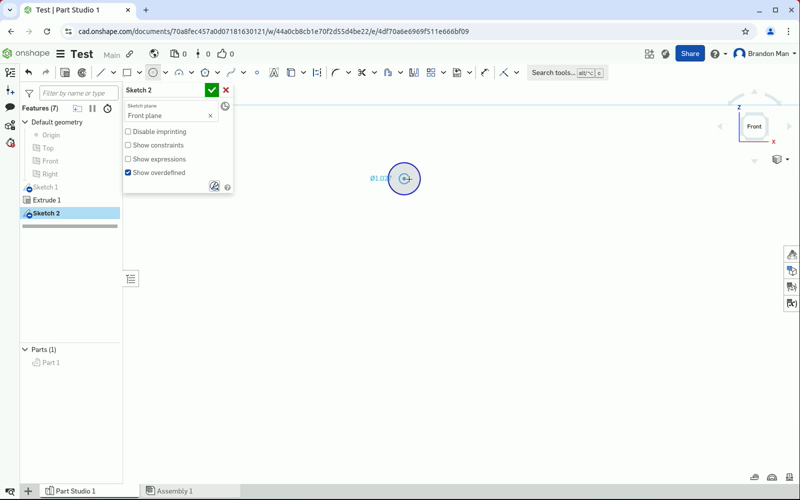
scroll(6)
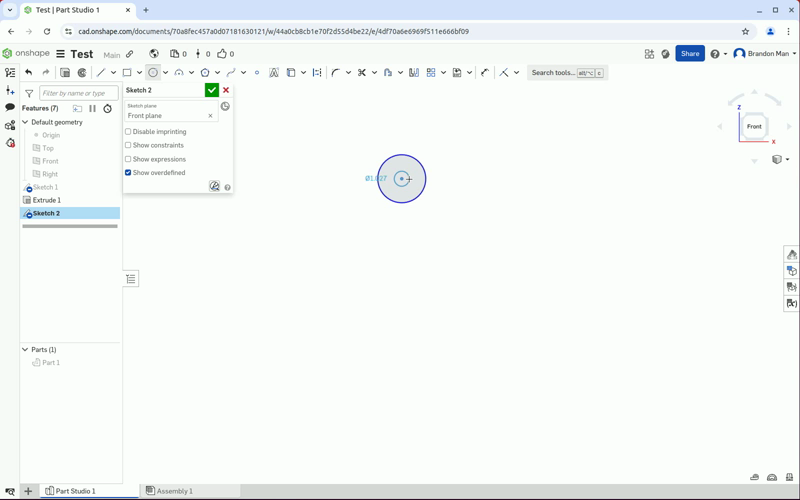
scroll(6)
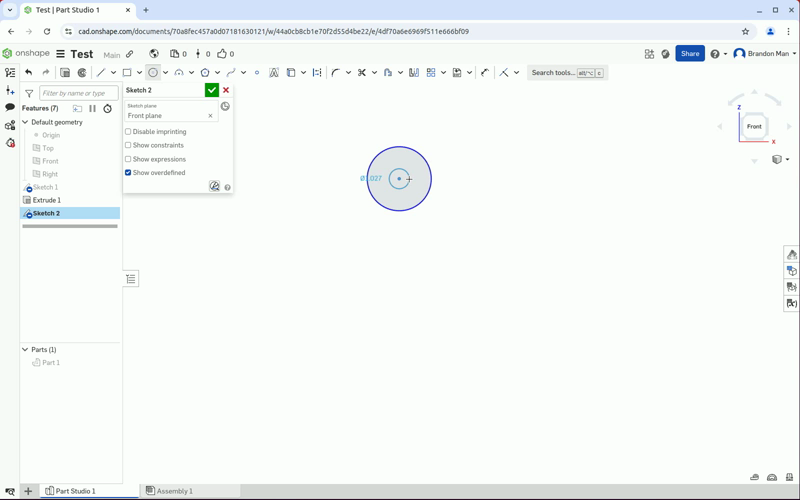
scroll(6)
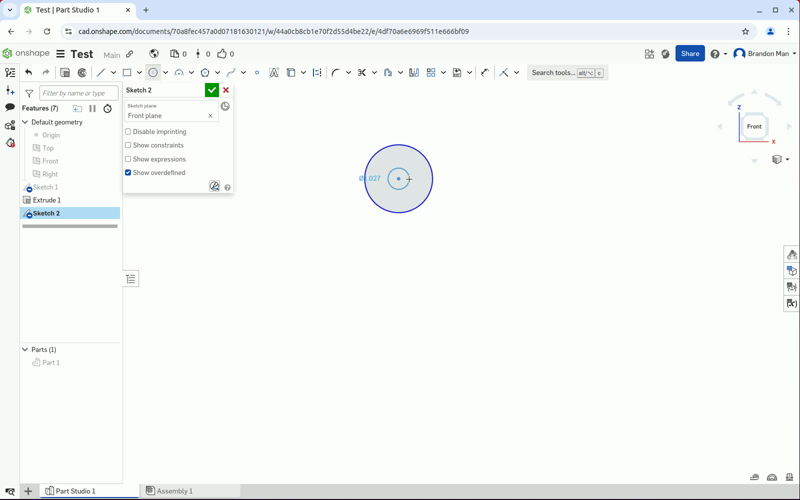
scroll(6)
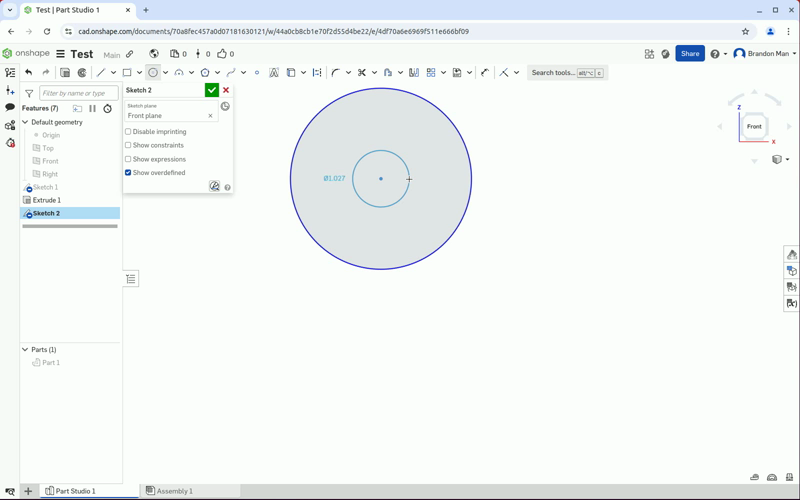
click(409, 178)
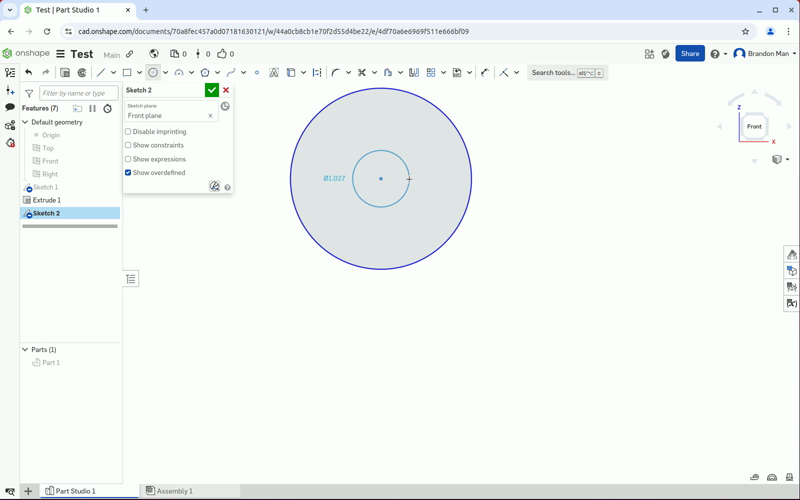
scroll(-6)
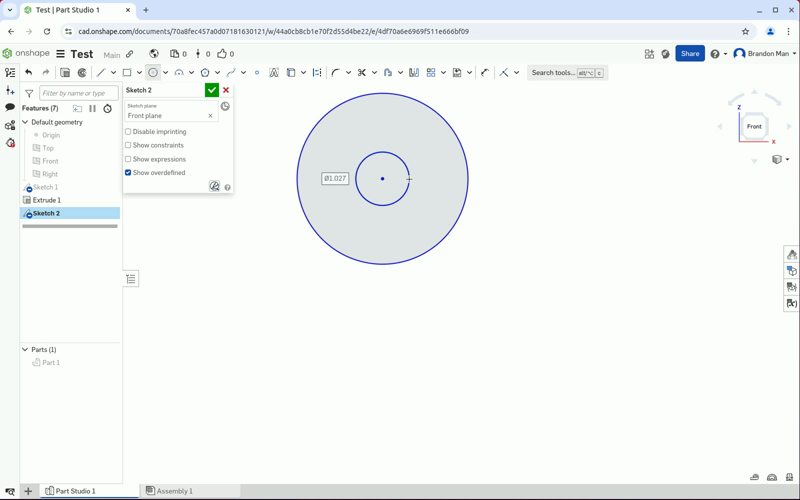
scroll(-6)
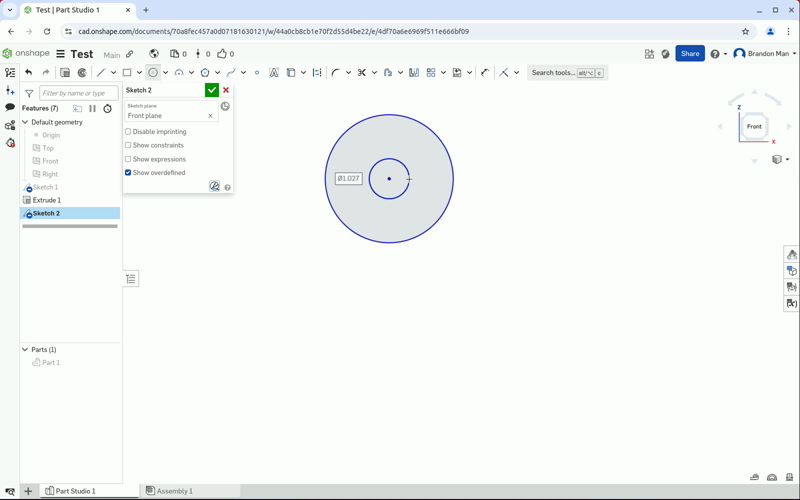
scroll(-6)
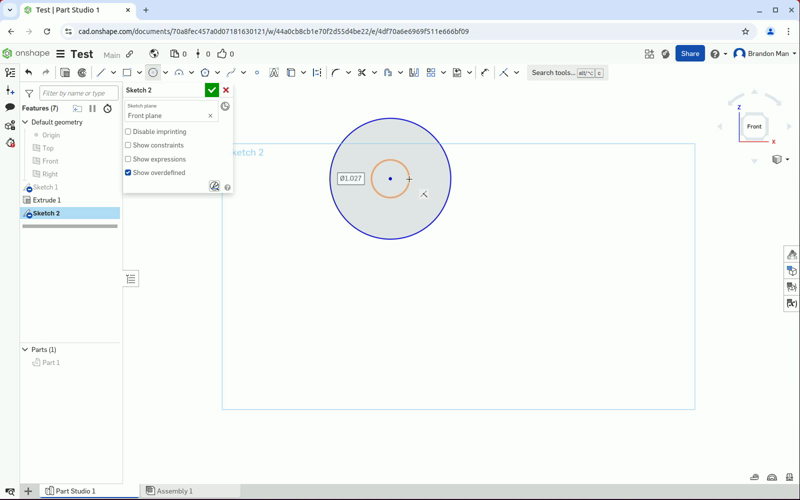
scroll(-6)
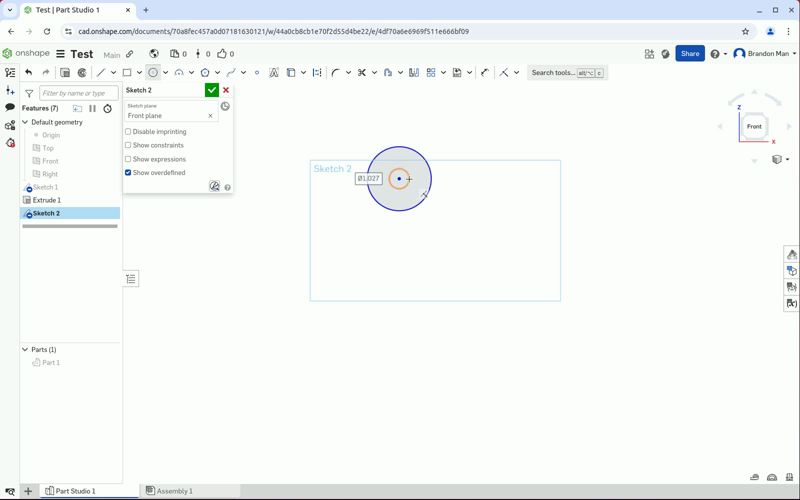
scroll(-6)
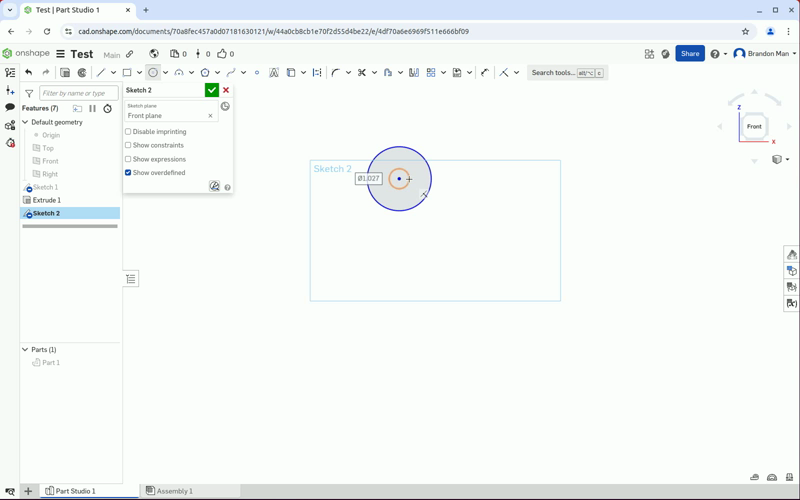
scroll(-6)
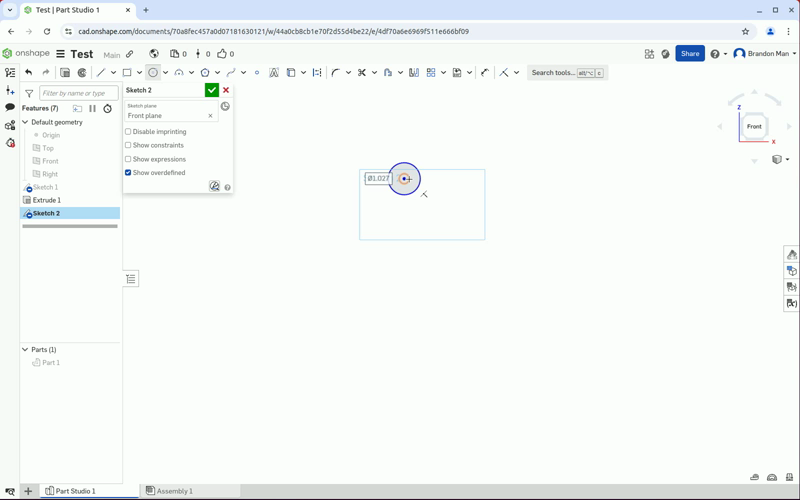
scroll(-6)
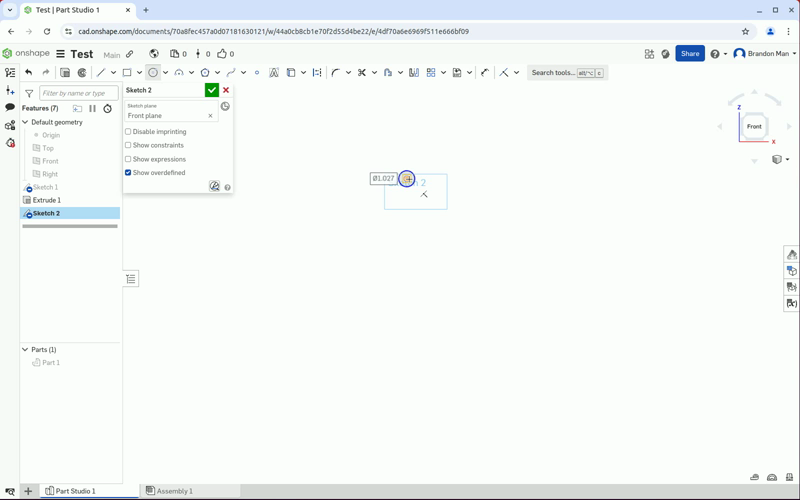
key(esc)
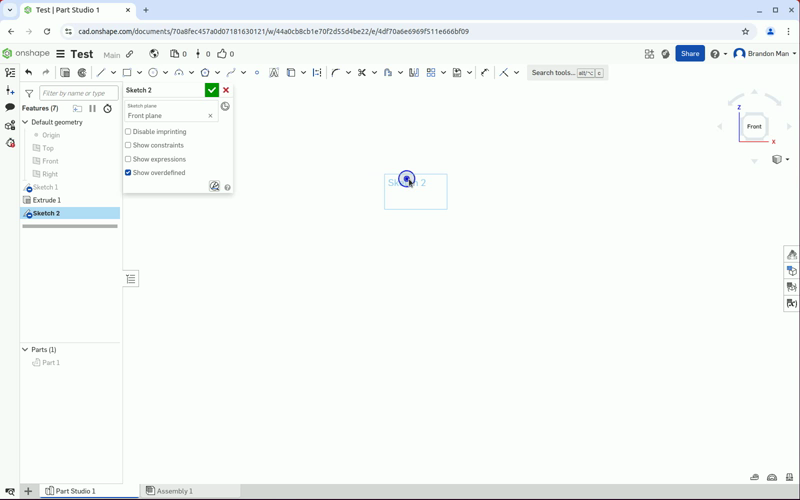
mouse_move(403, 175)
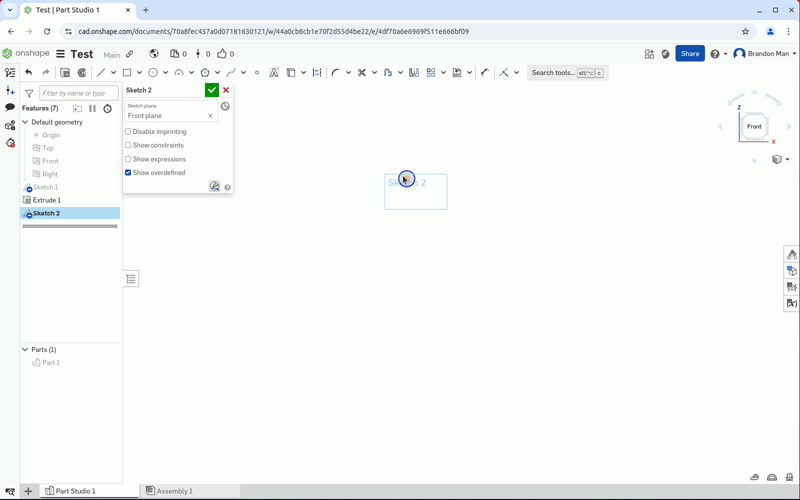
scroll(6)
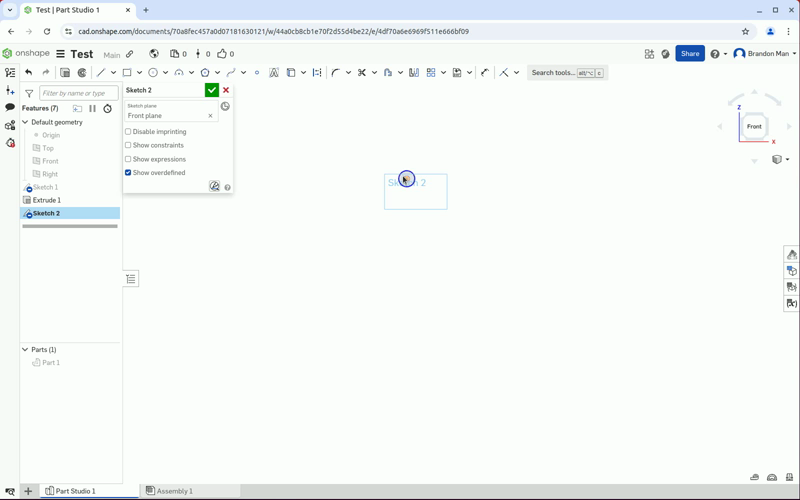
scroll(6)
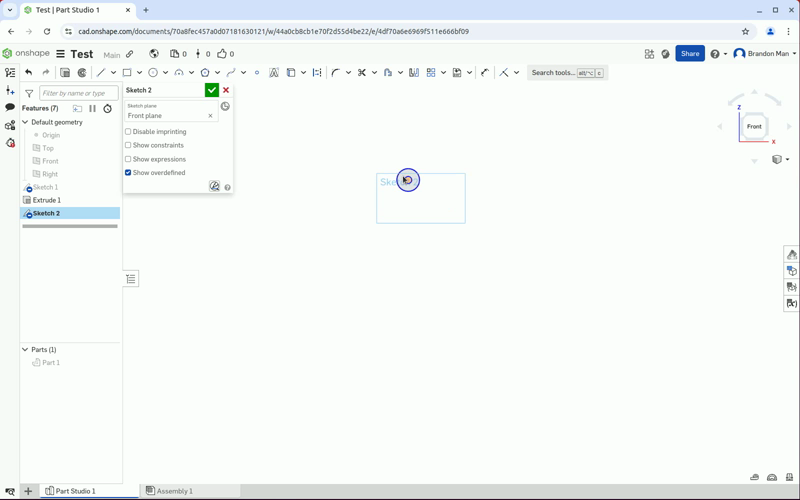
scroll(6)
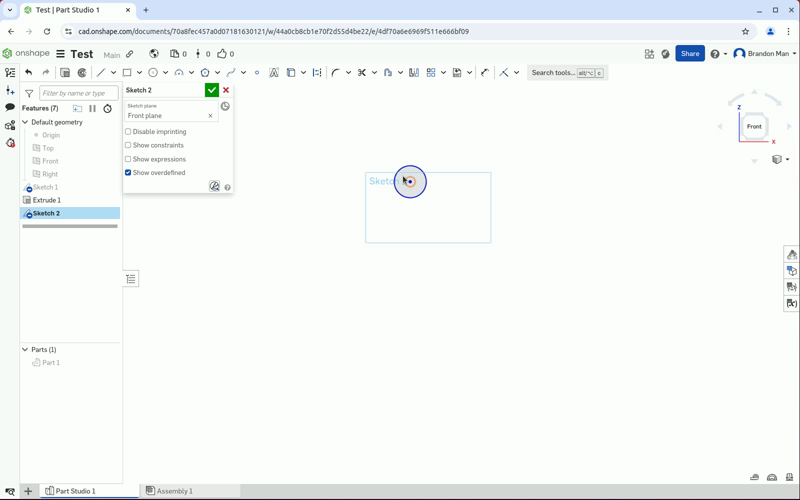
scroll(6)
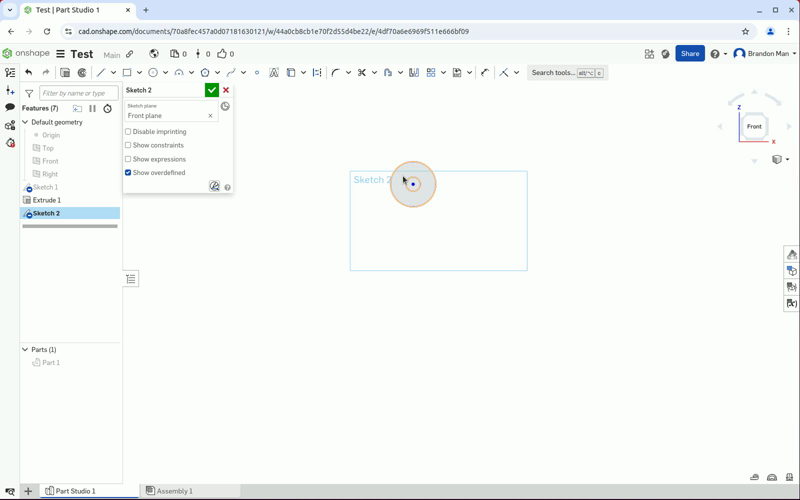
scroll(6)
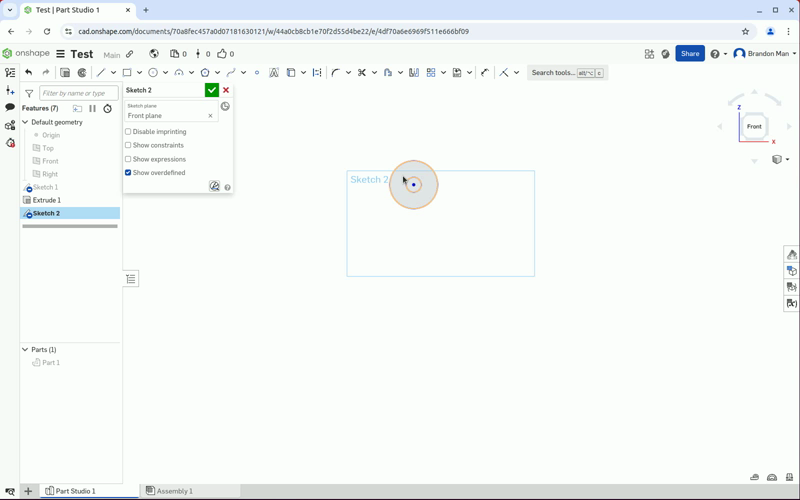
scroll(6)
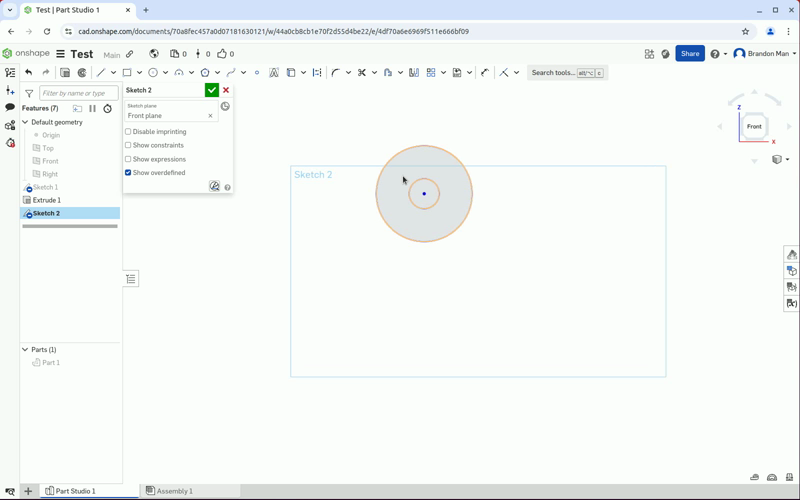
scroll(6)
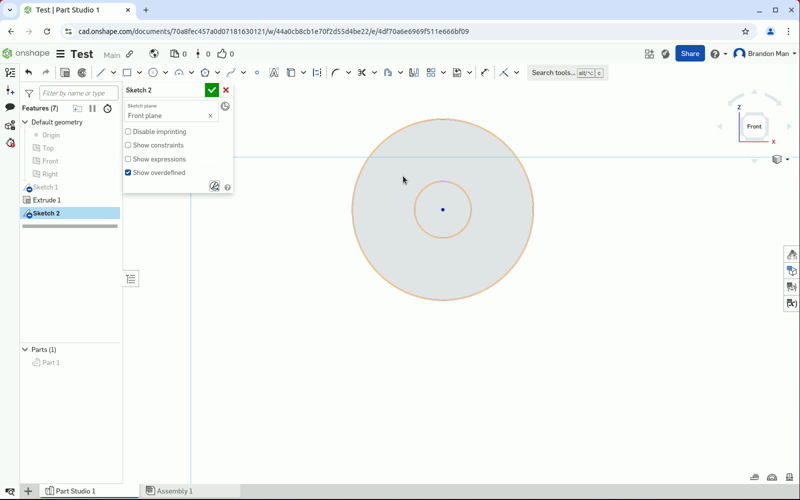
click(403, 175)
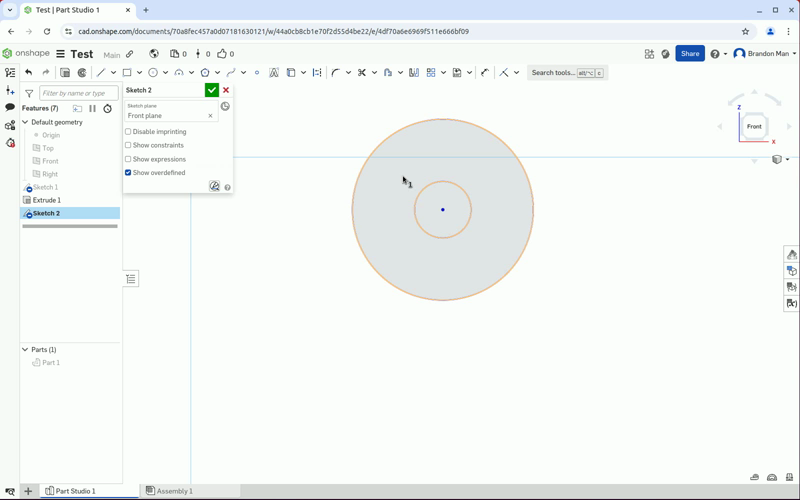
scroll(-6)
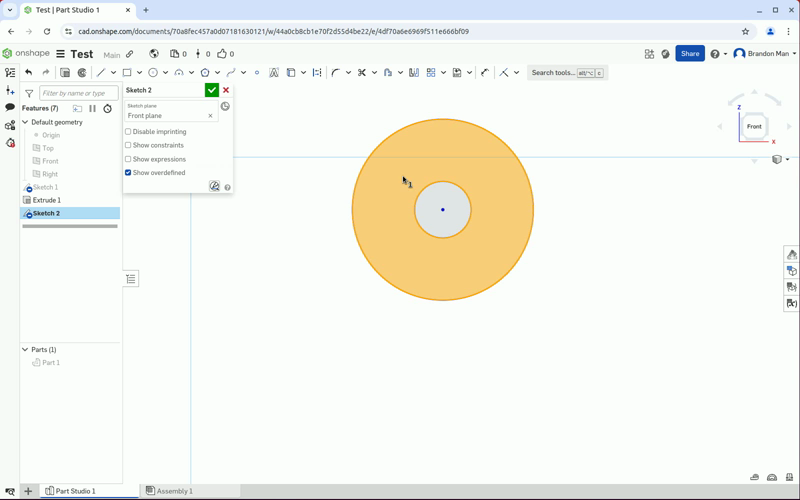
scroll(-6)
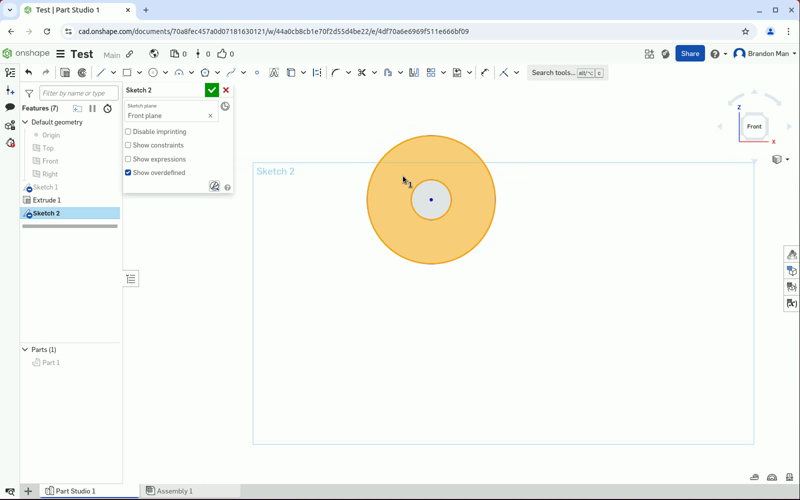
scroll(-6)
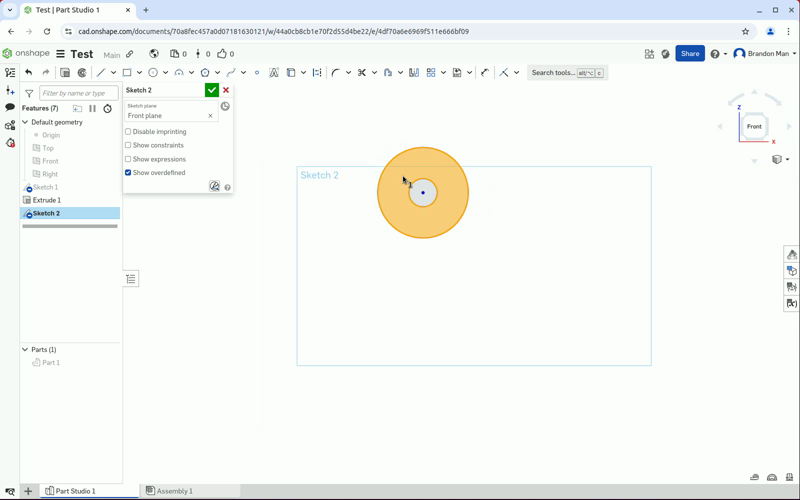
scroll(-6)
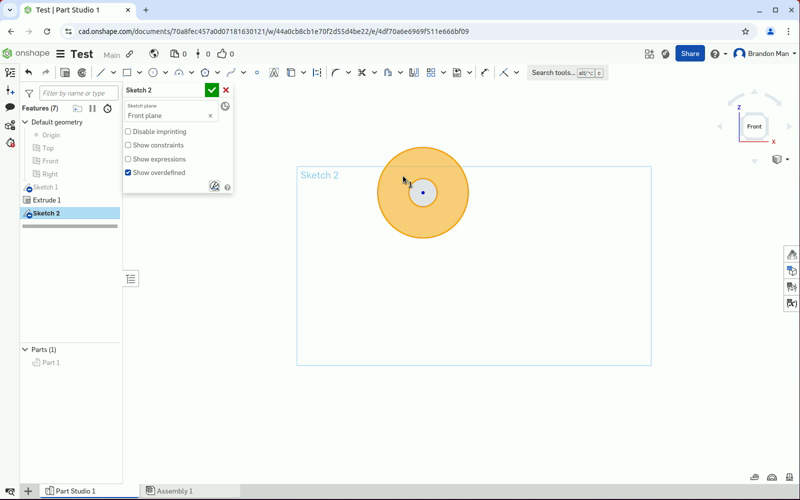
scroll(-6)
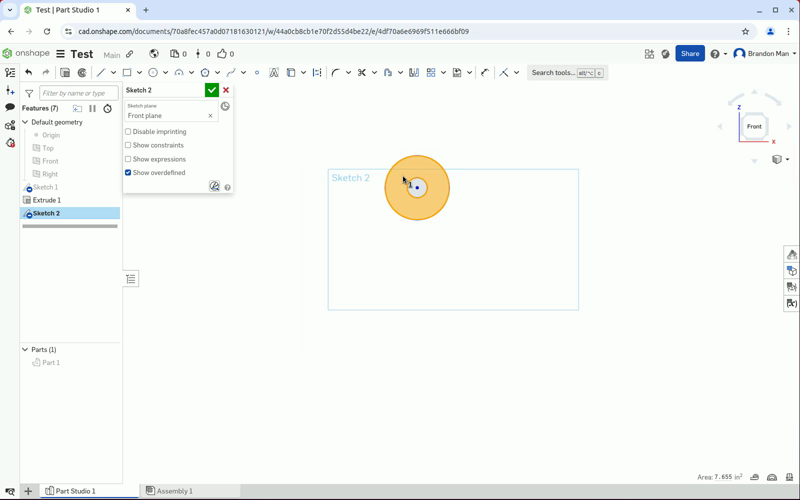
scroll(-6)
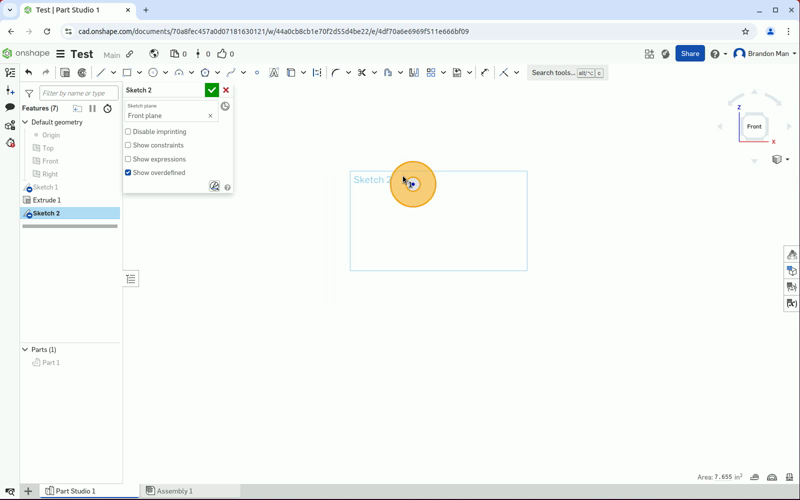
scroll(-6)
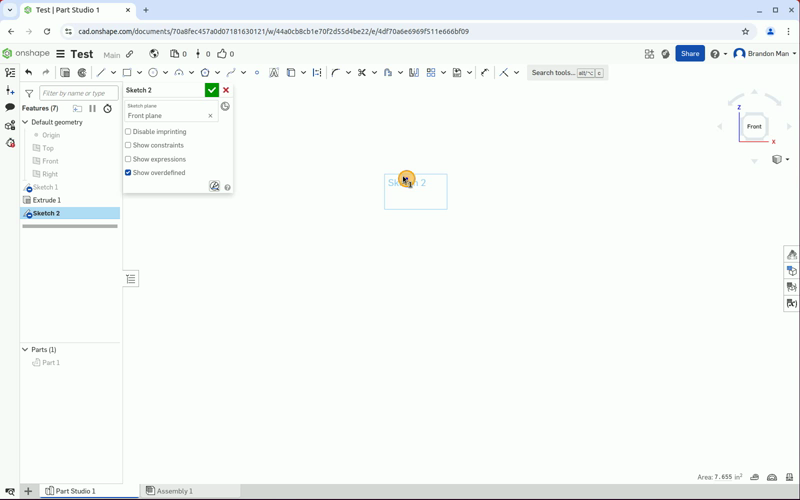
mouse_move(73, 352)
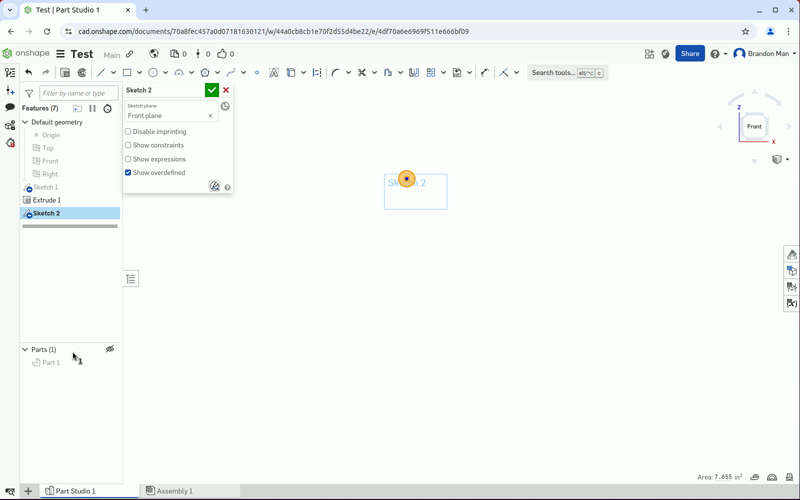
key(shift+y)
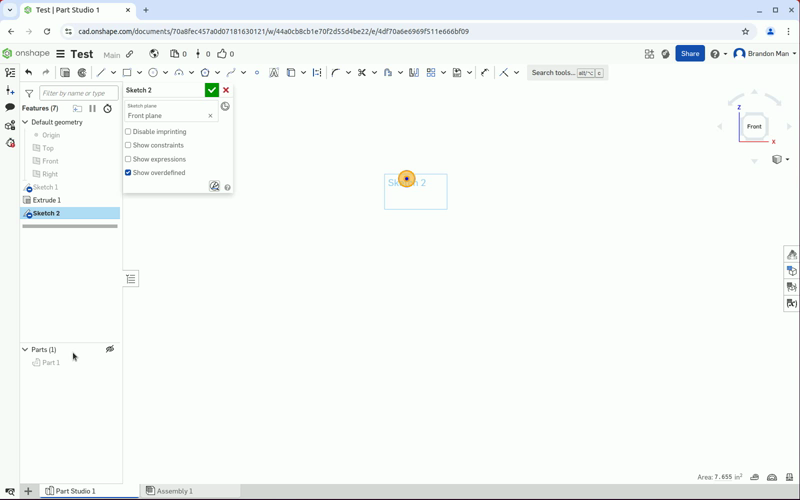
key(shift+e)
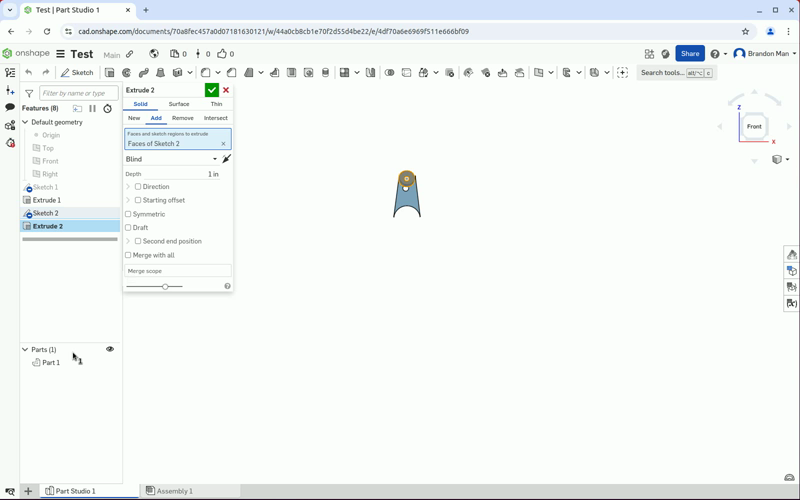
mouse_move(143, 106)
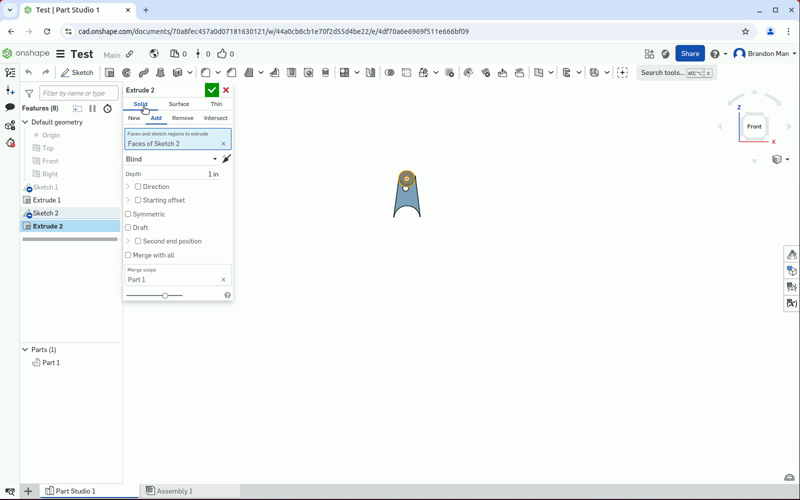
click(143, 106)
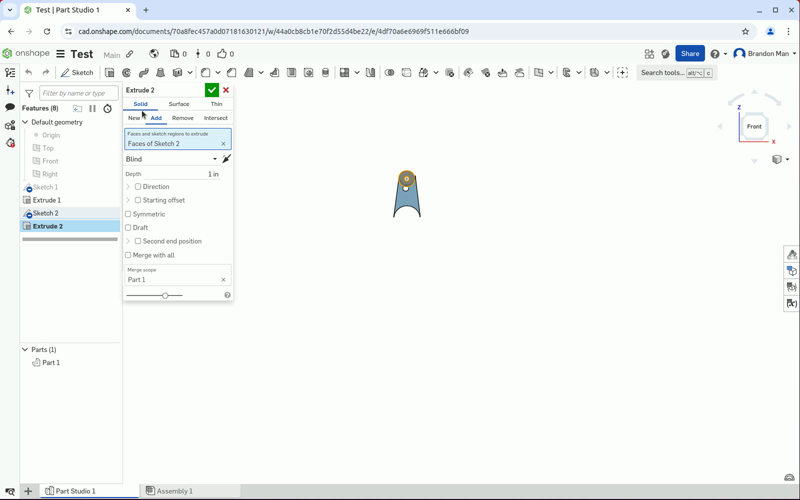
mouse_move(137, 120)
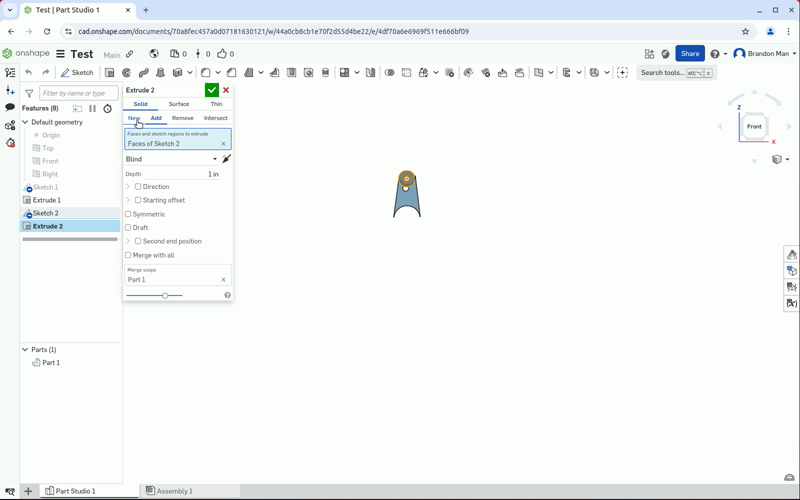
click(137, 120)
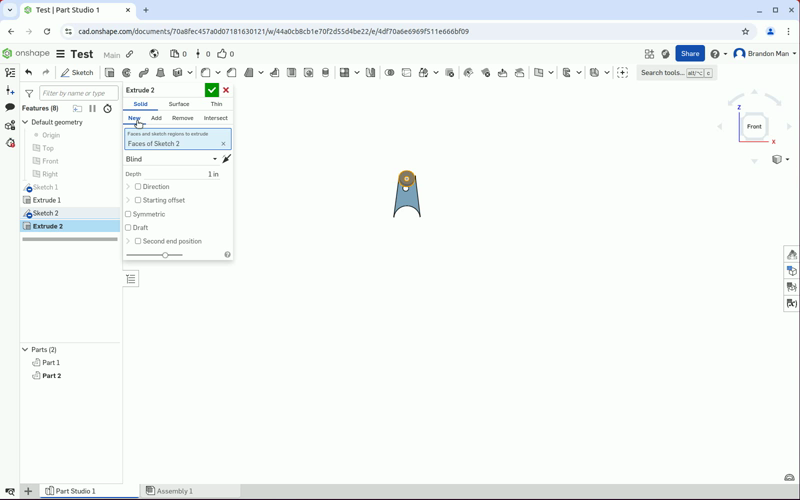
key(tab, 4)
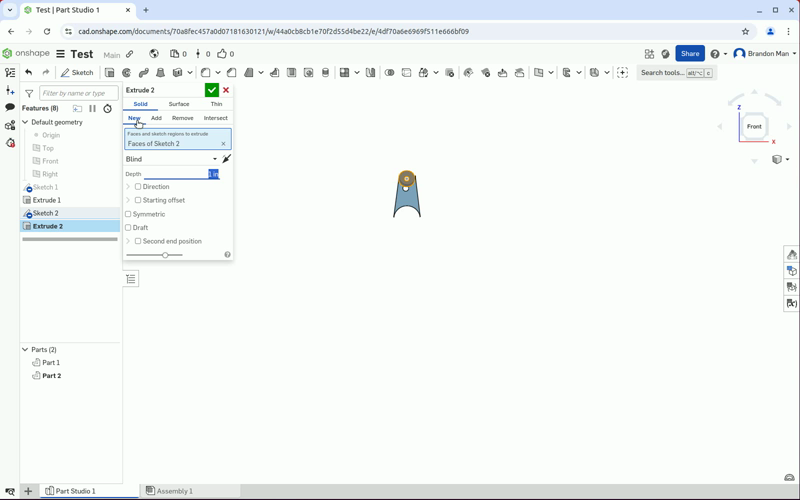
text(0.481)
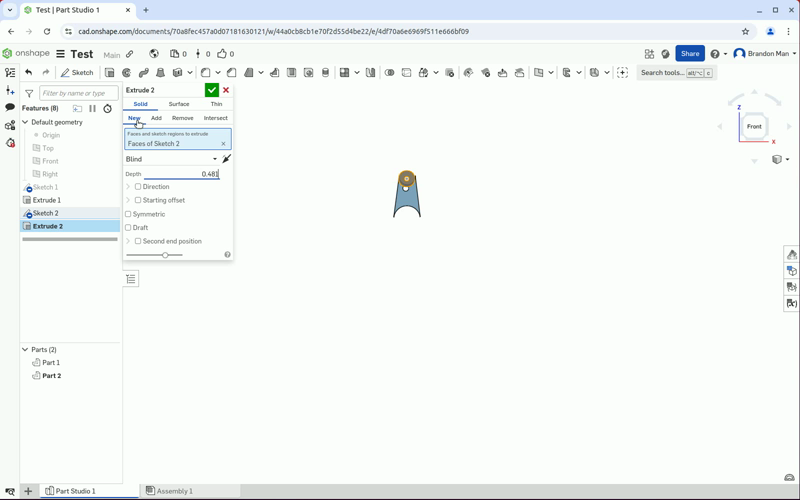
key(enter)
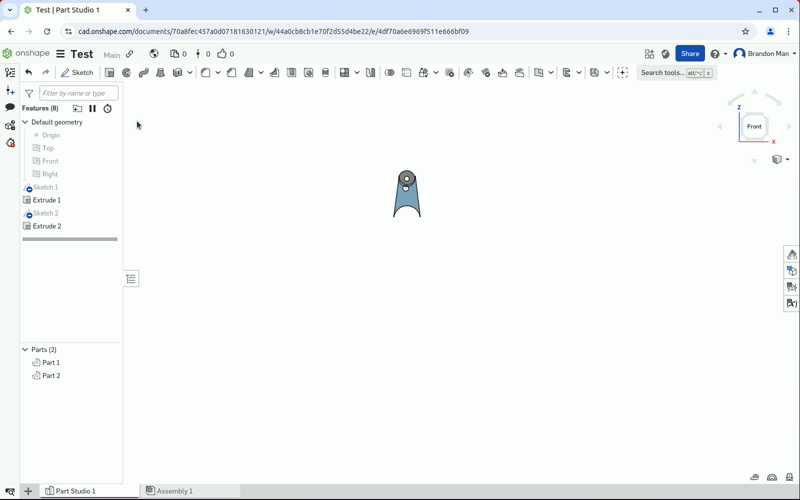
key(shift+h)
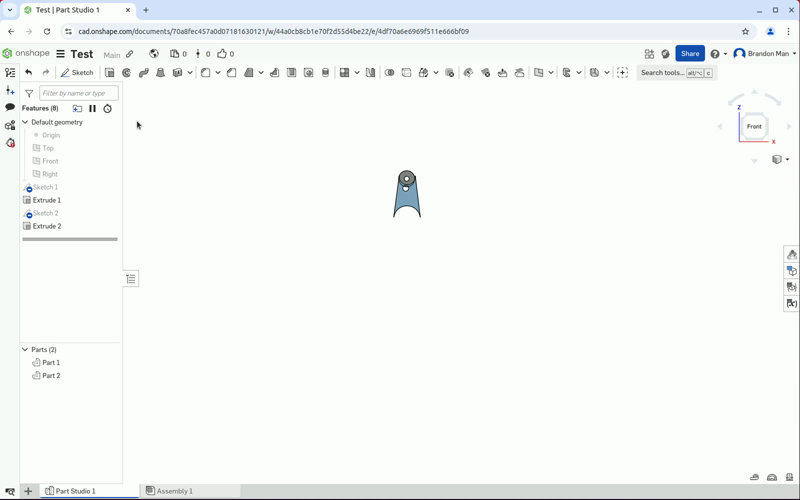
key(shift+h)
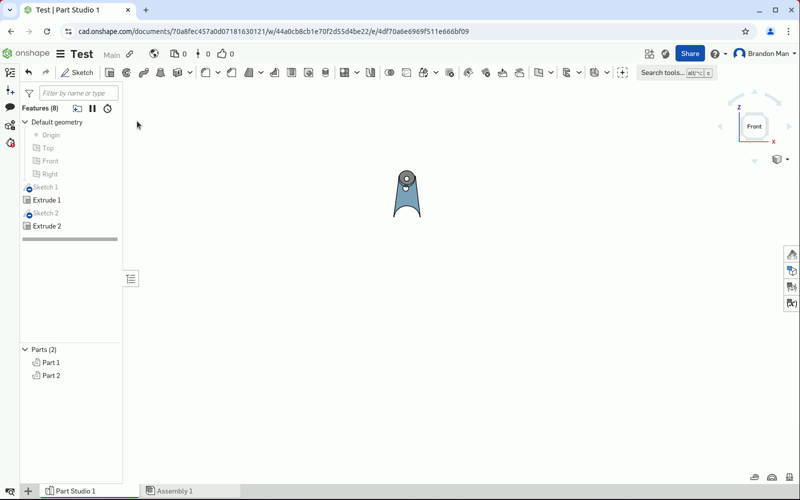
mouse_move(73, 189)
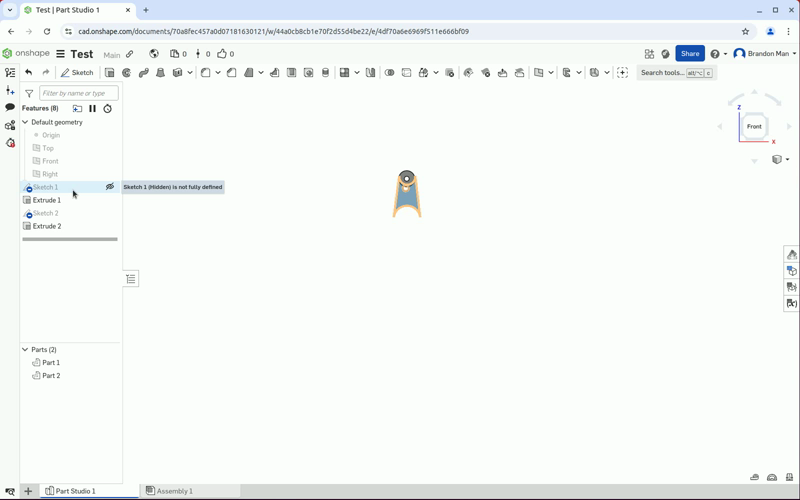
click(73, 189)
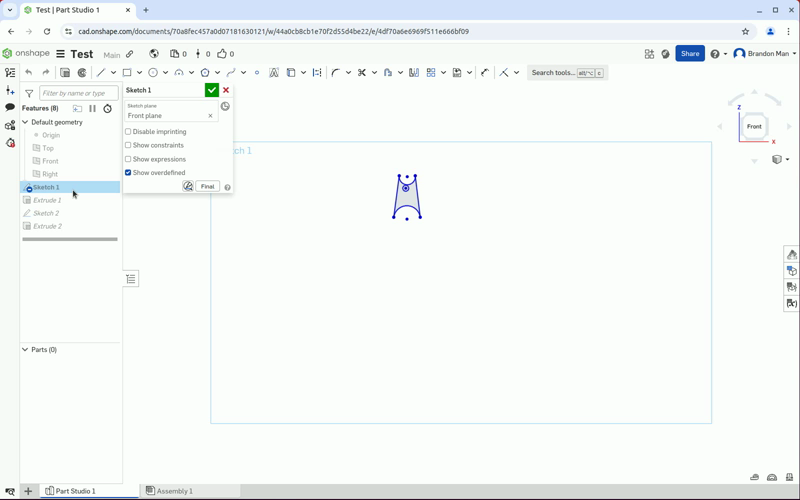
mouse_move(229, 92)
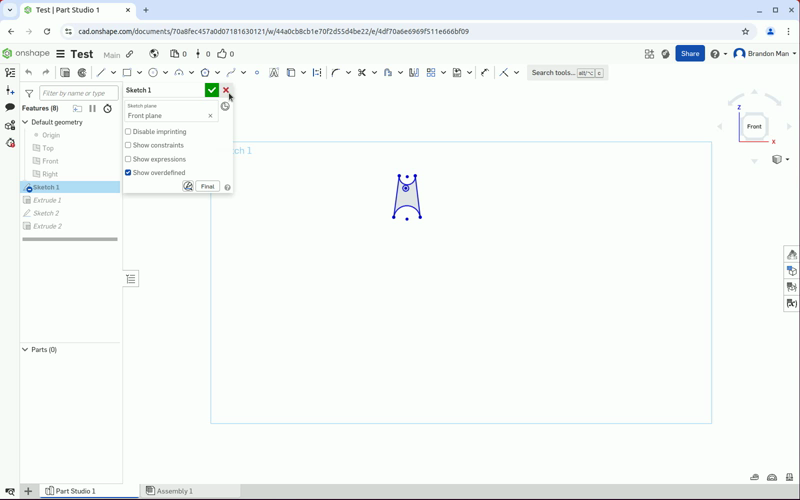
click(229, 92)
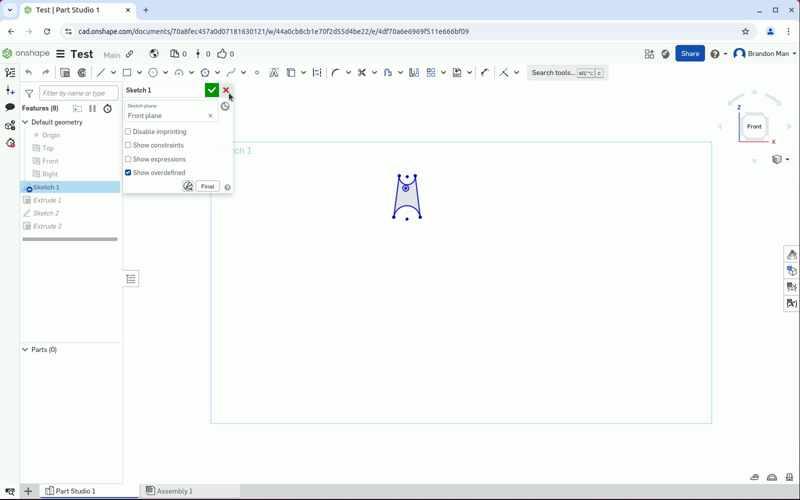
key(shift+s)
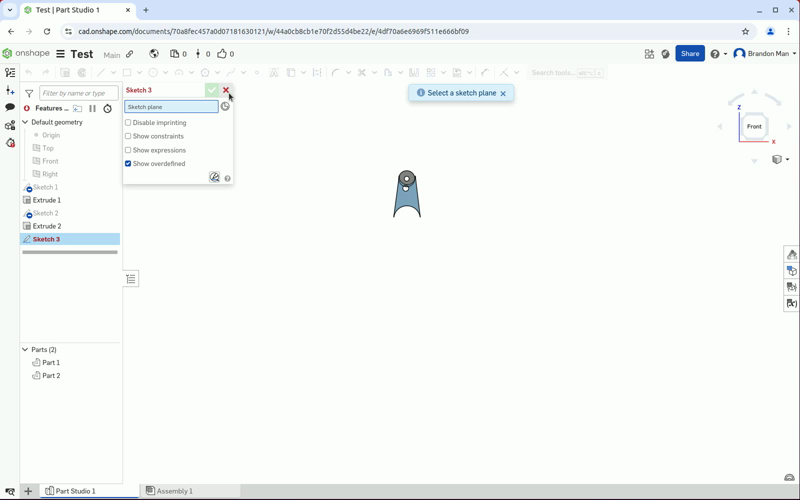
mouse_move(73, 163)
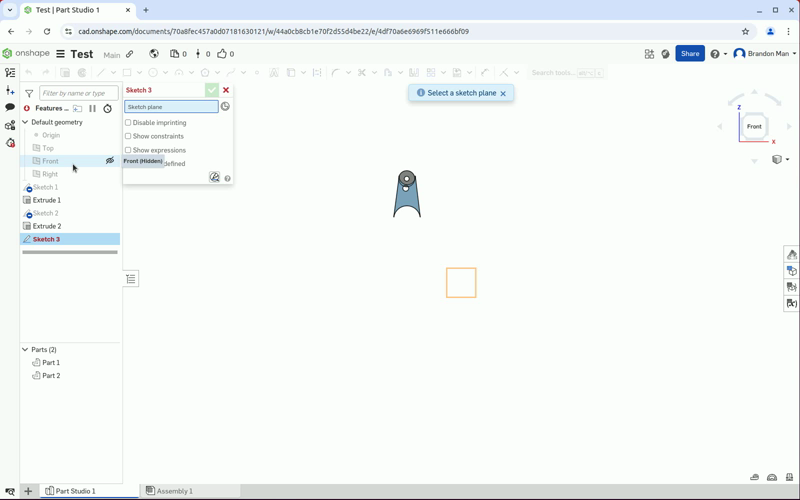
click(73, 163)
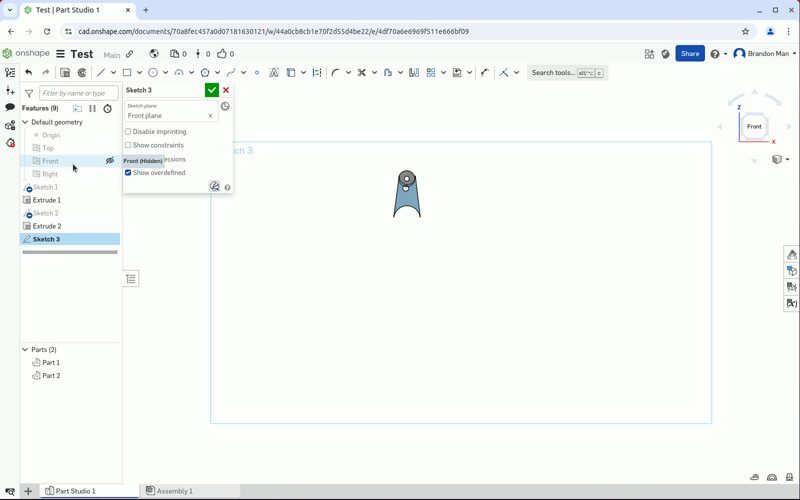
mouse_move(73, 352)
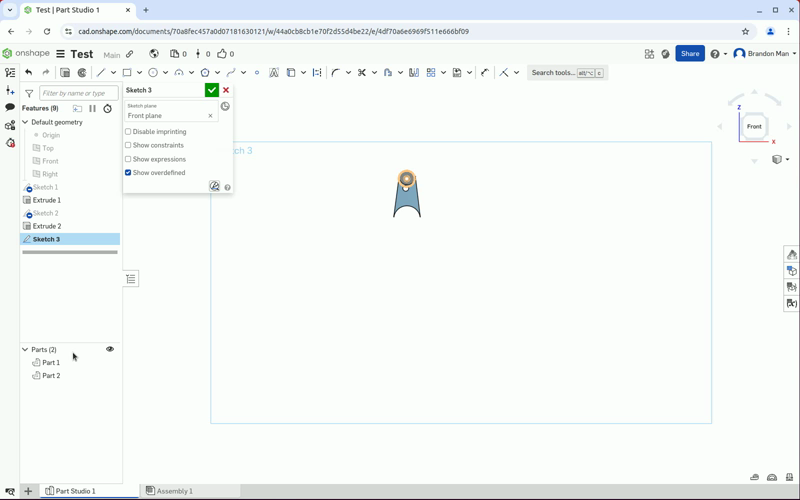
key(y)
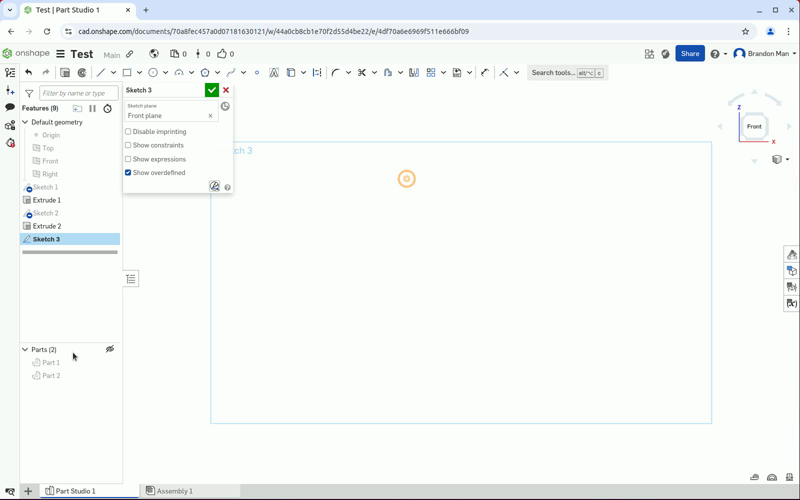
key(c)
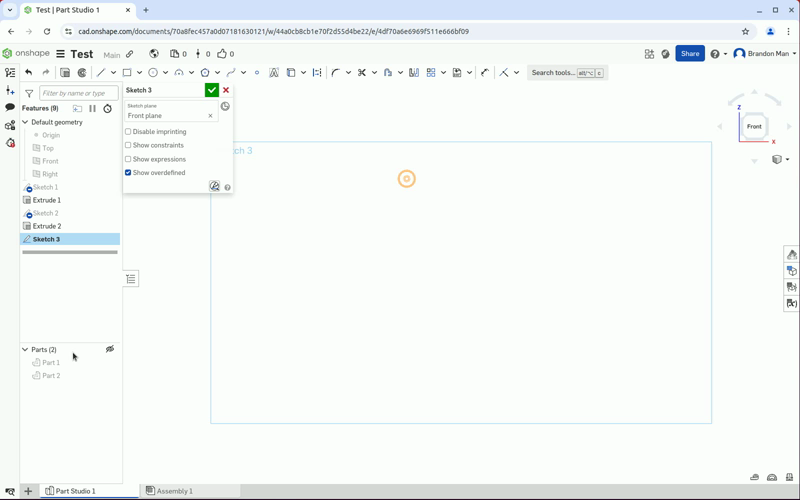
key_down(shift)
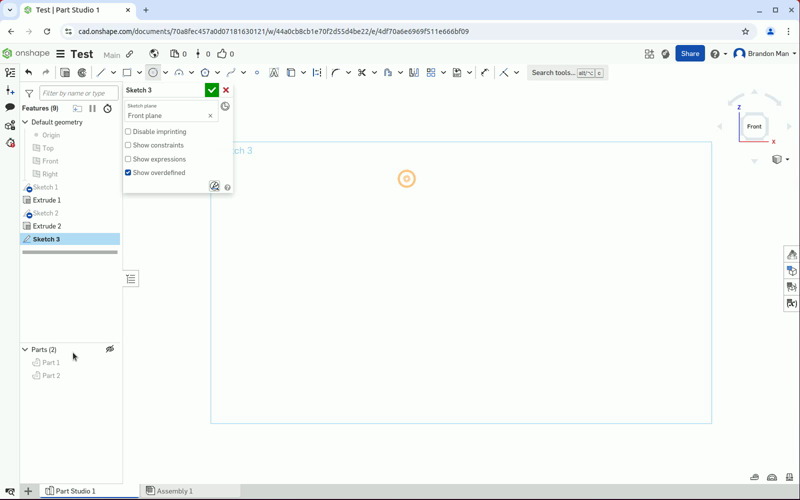
mouse_move(407, 219)
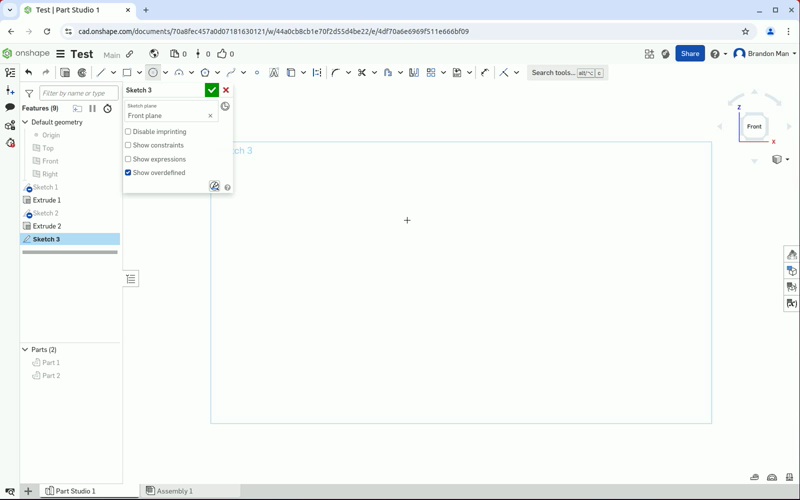
click(407, 219)
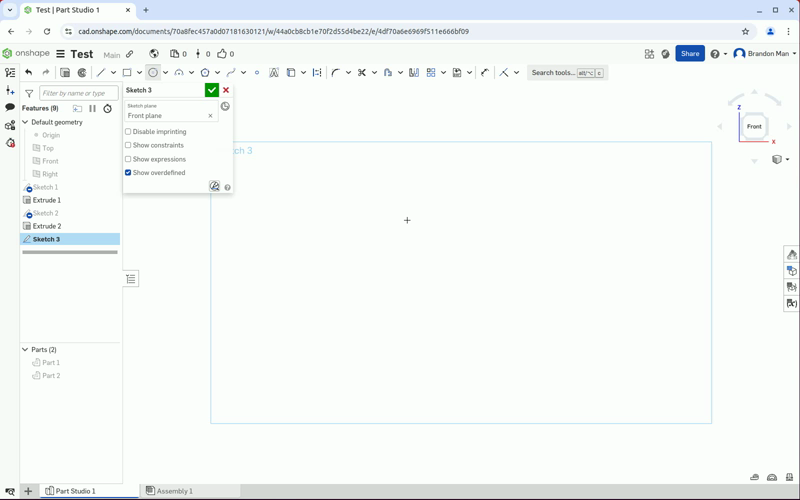
key_up(shift)
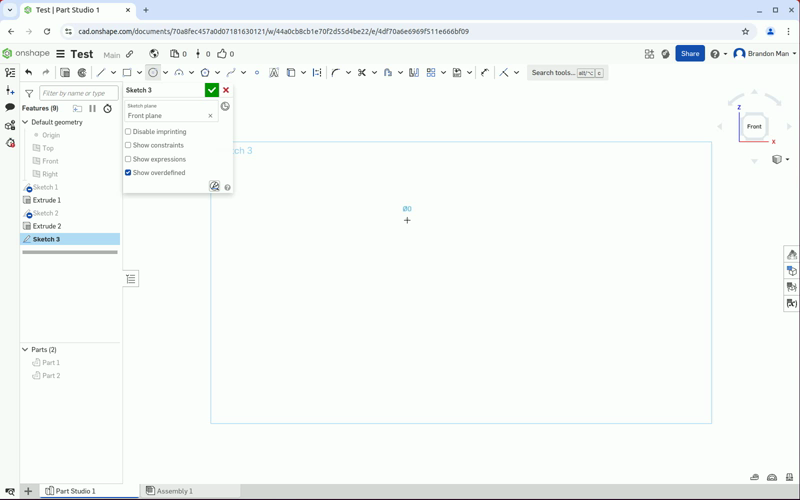
mouse_move(420, 219)
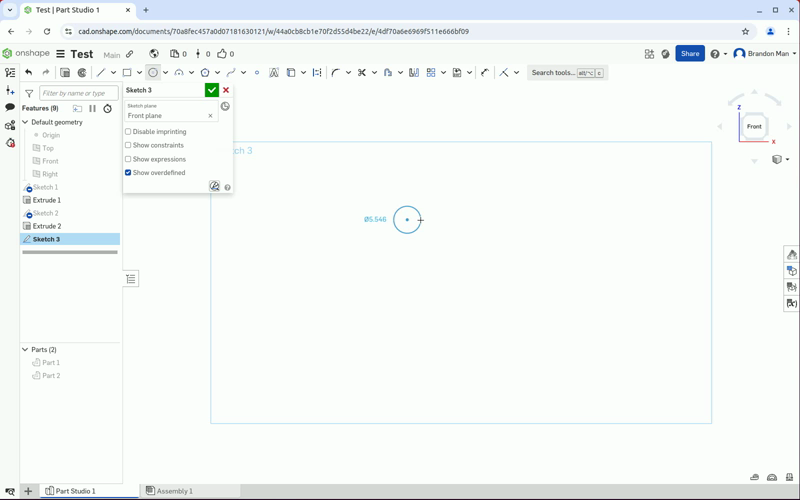
click(420, 219)
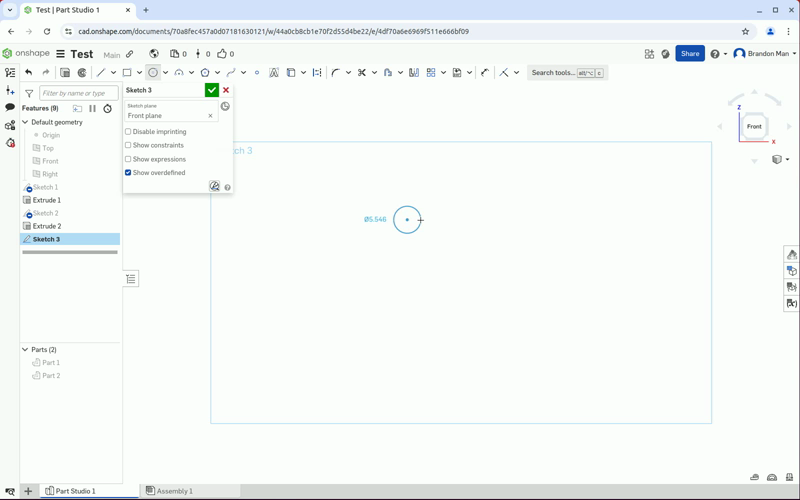
key(esc)
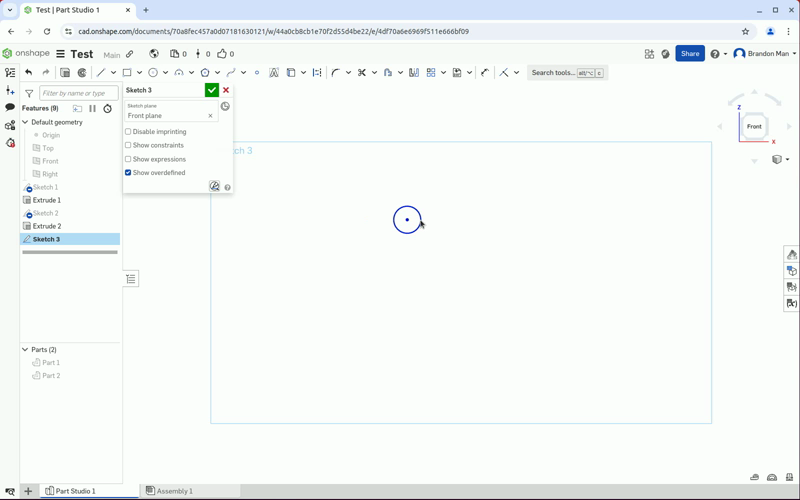
key(c)
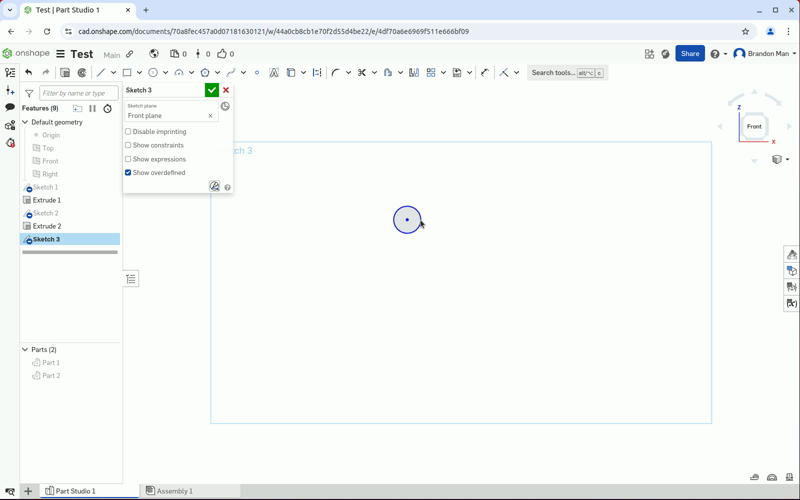
key_down(shift)
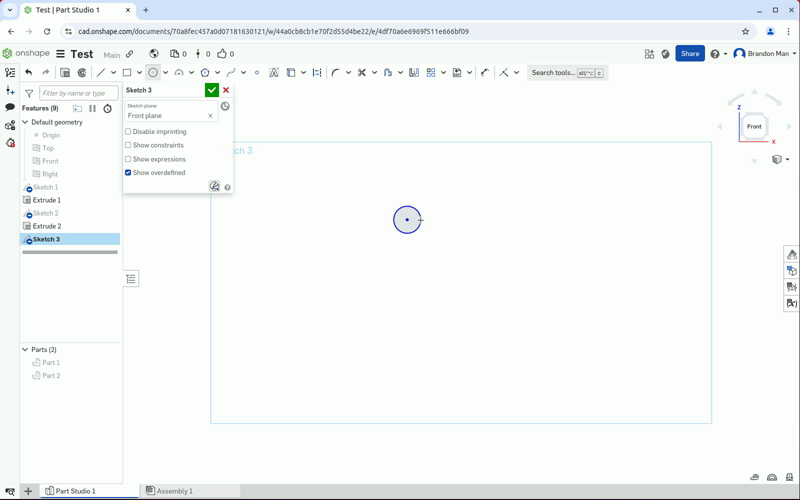
mouse_move(407, 219)
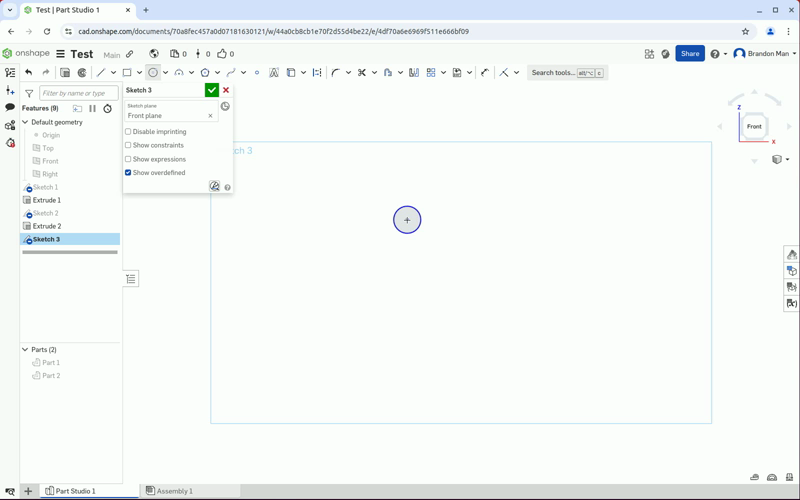
click(407, 219)
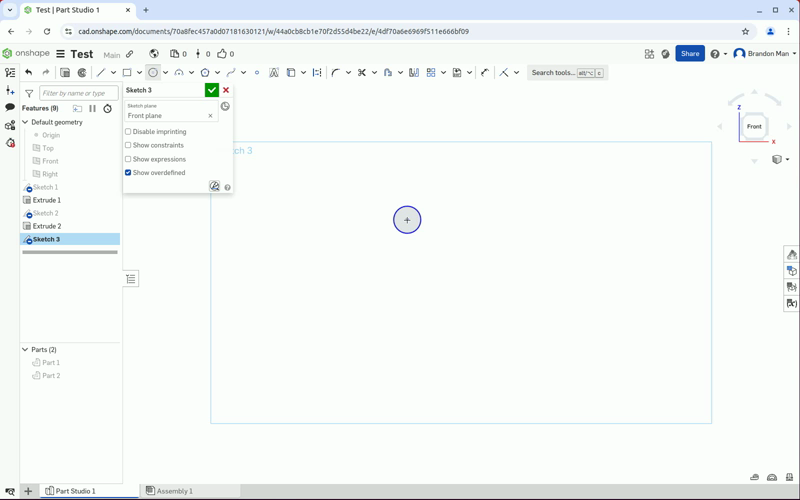
key_up(shift)
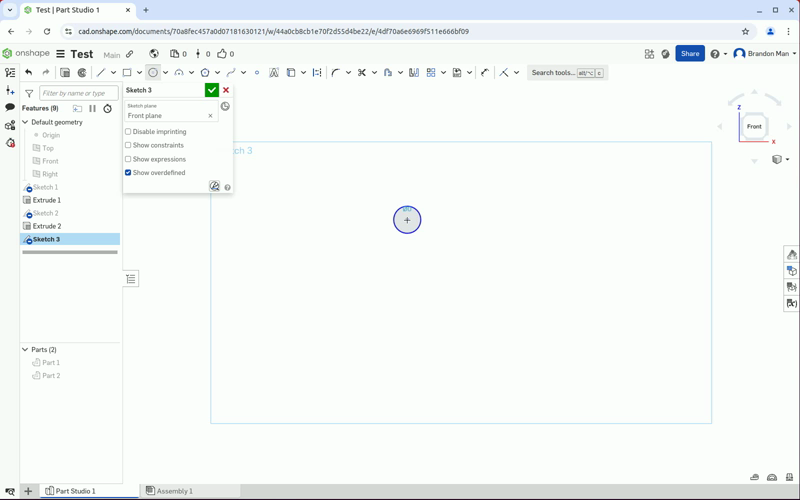
mouse_move(410, 219)
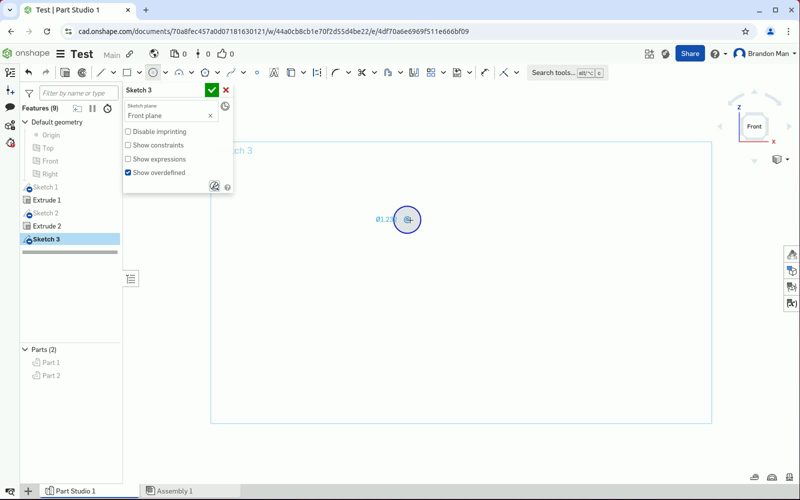
scroll(6)
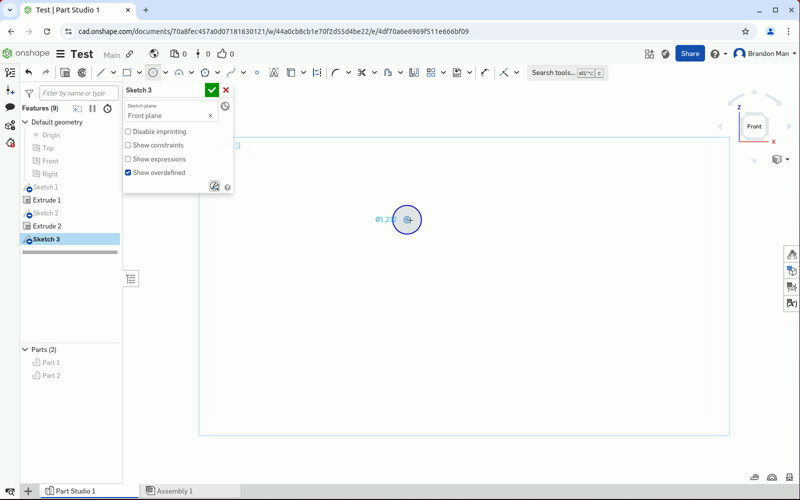
scroll(6)
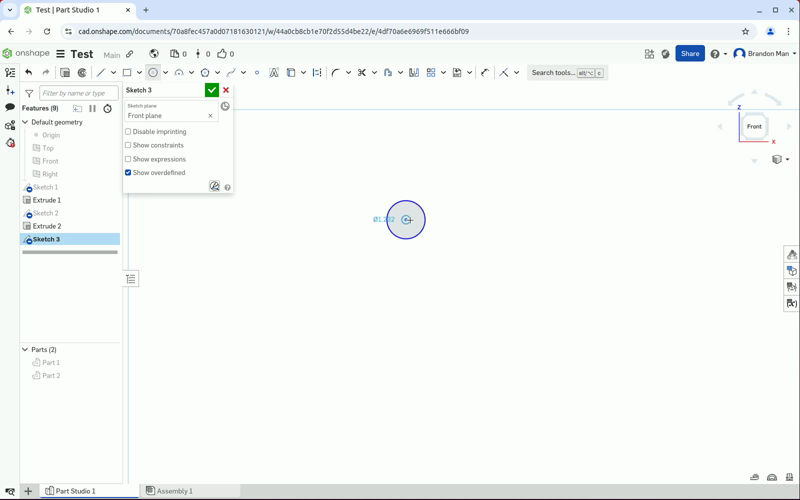
scroll(6)
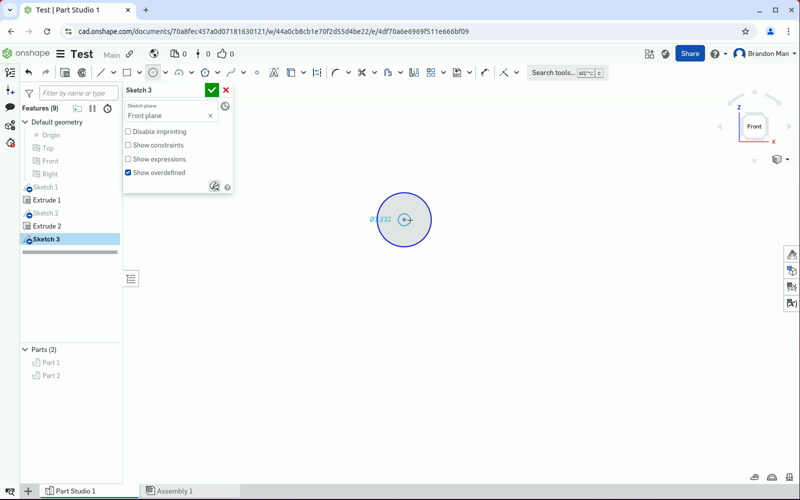
scroll(6)
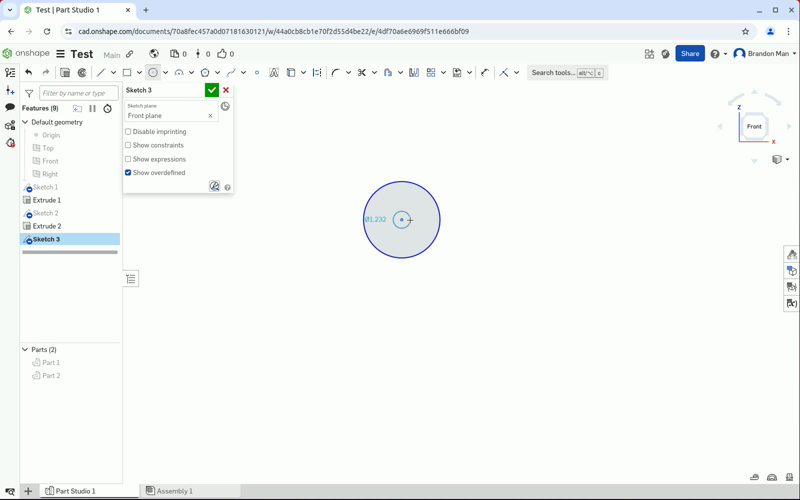
scroll(6)
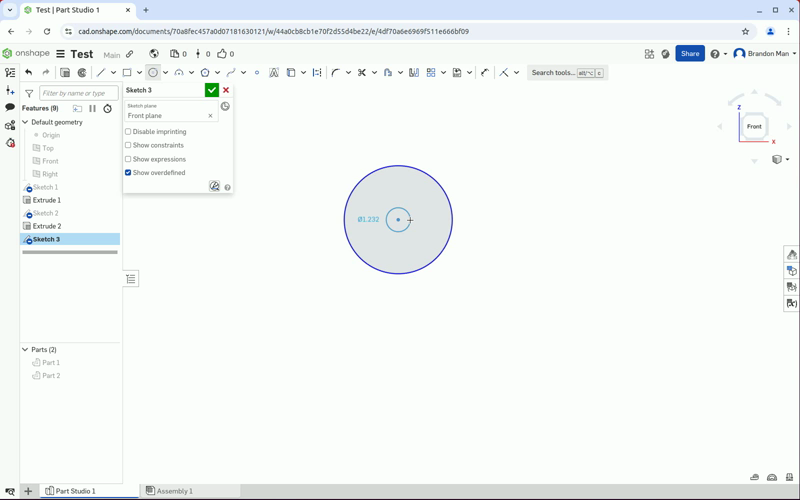
scroll(6)
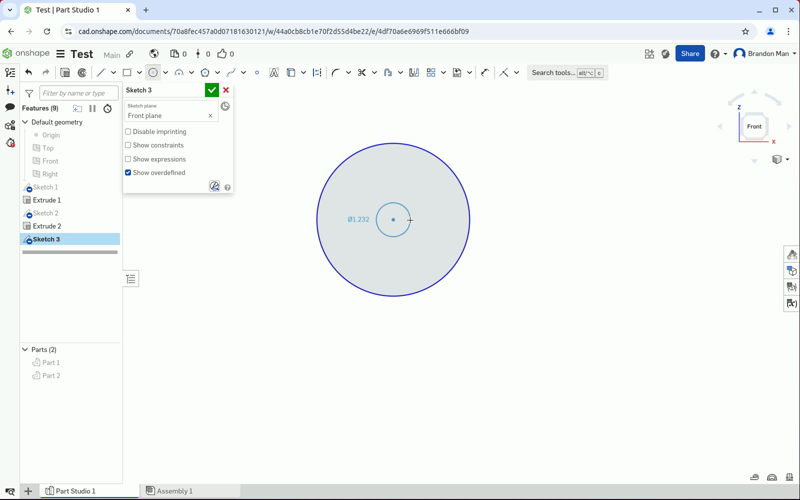
scroll(6)
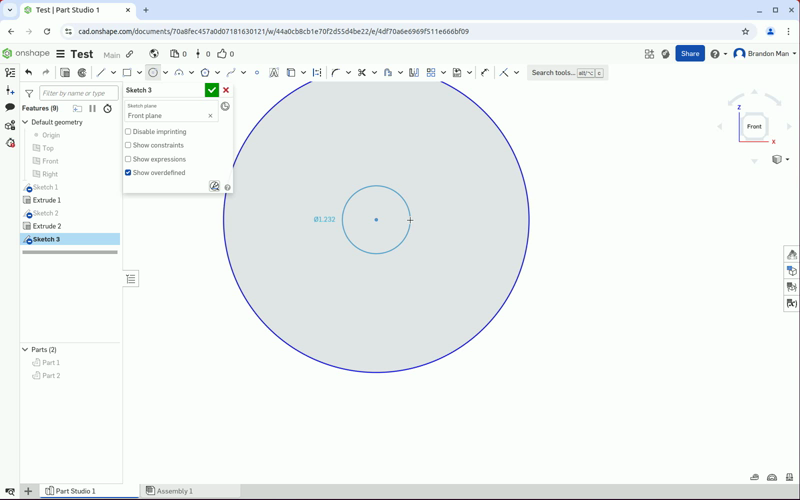
click(410, 219)
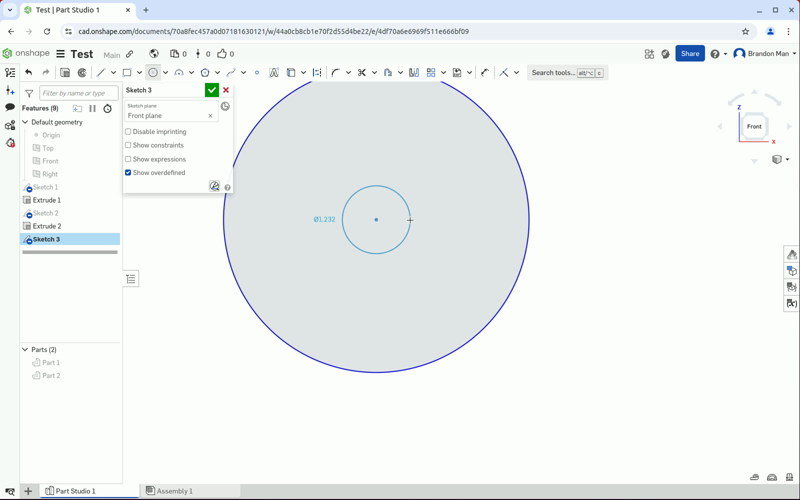
scroll(-6)
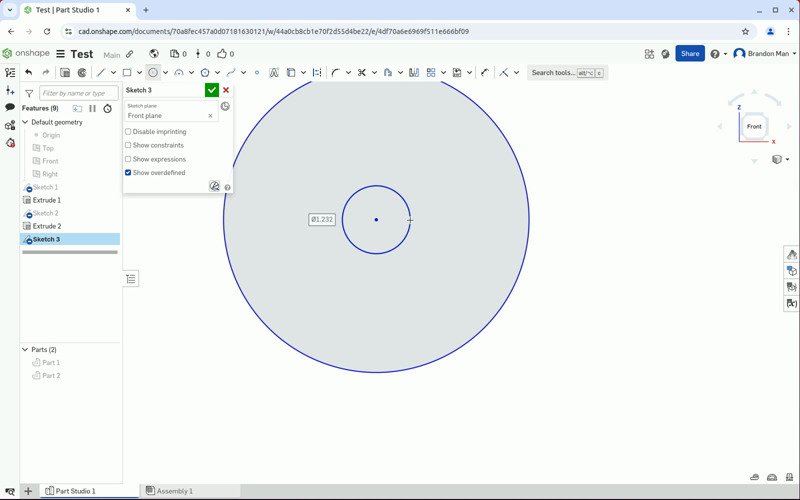
scroll(-6)
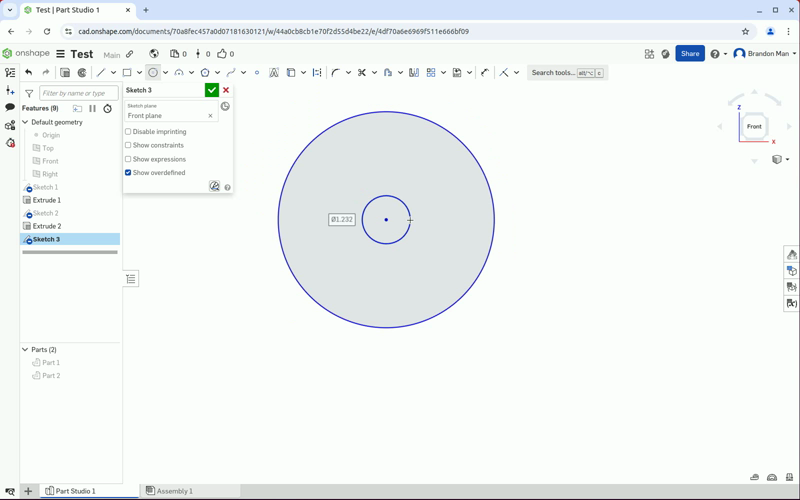
scroll(-6)
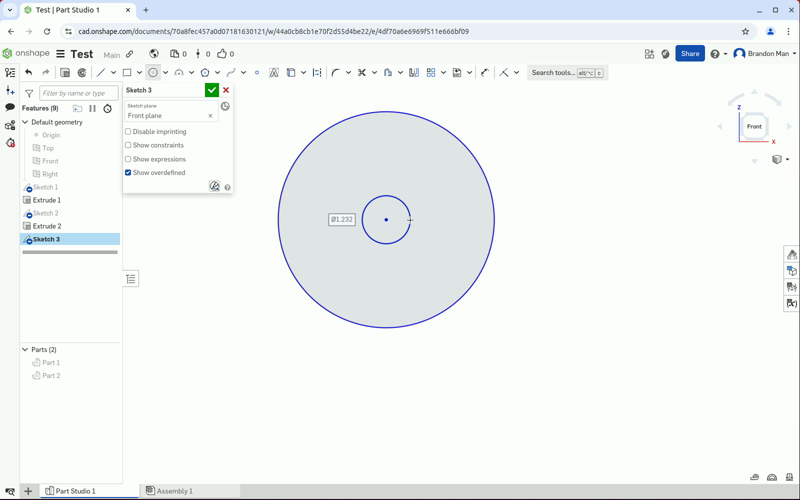
scroll(-6)
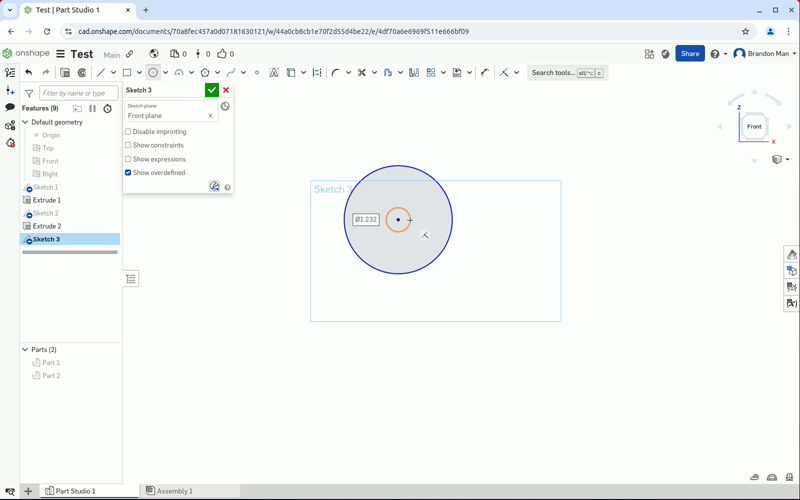
scroll(-6)
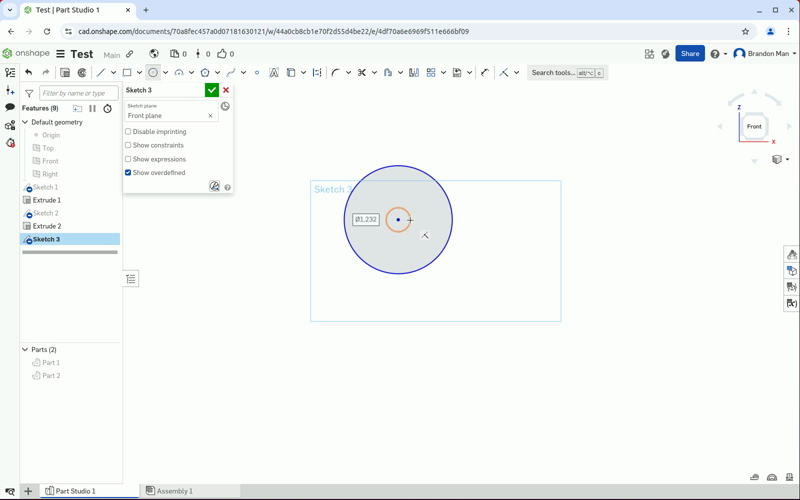
scroll(-6)
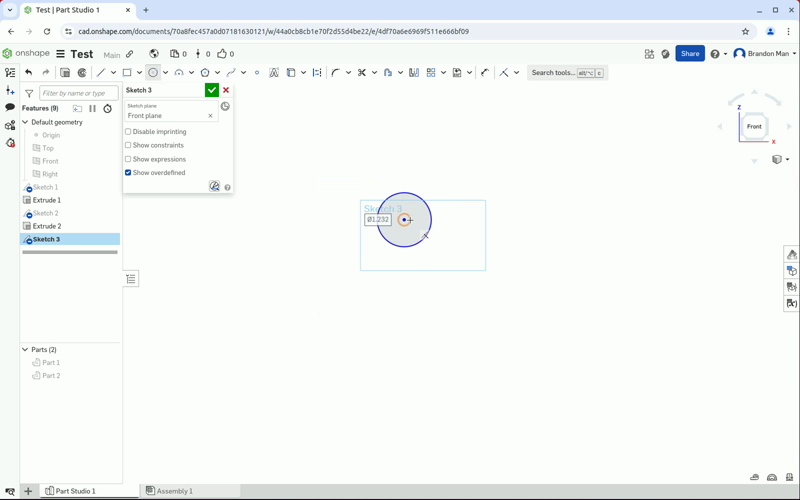
scroll(-6)
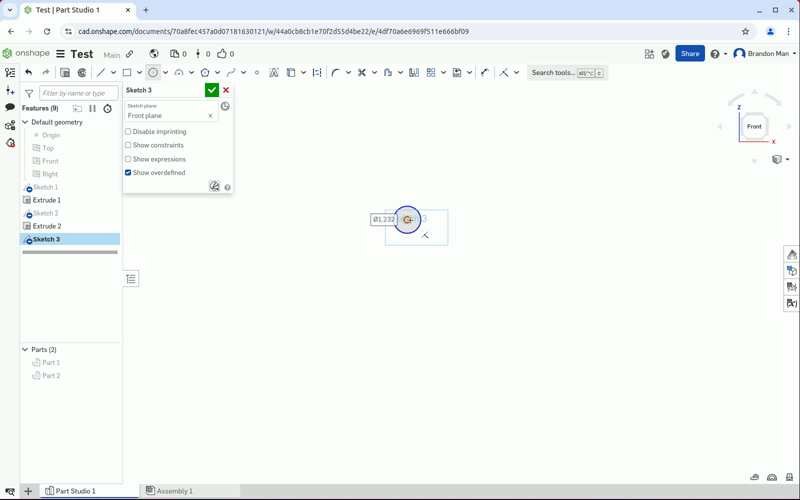
key(esc)
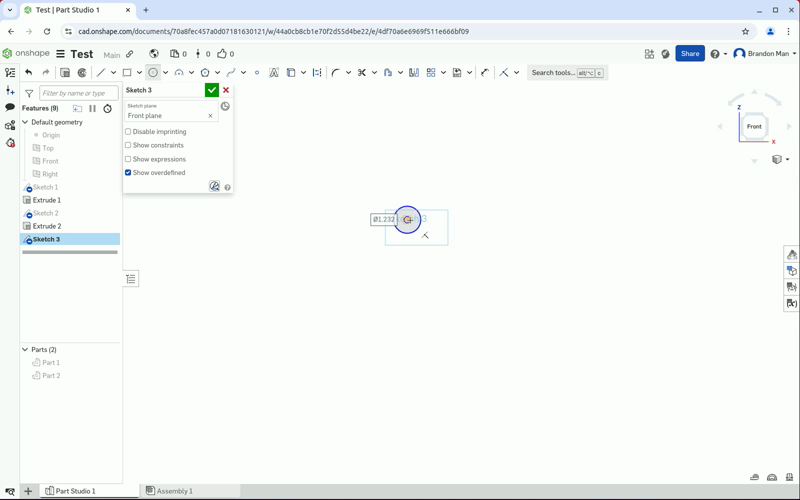
mouse_move(408, 230)
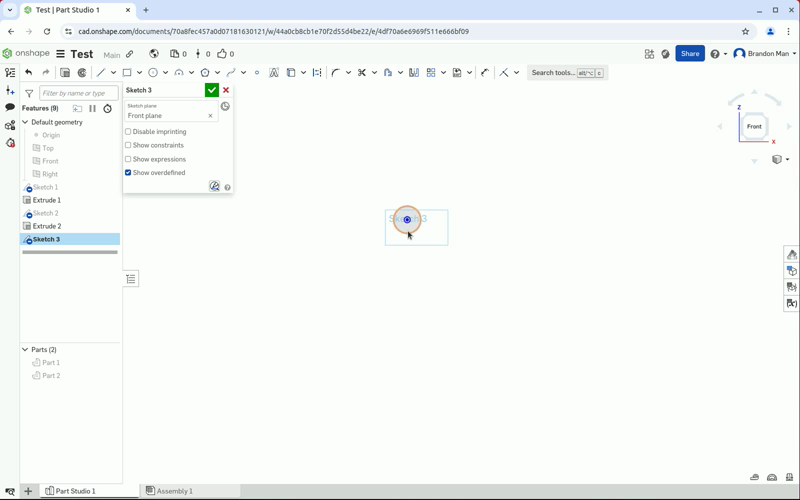
scroll(6)
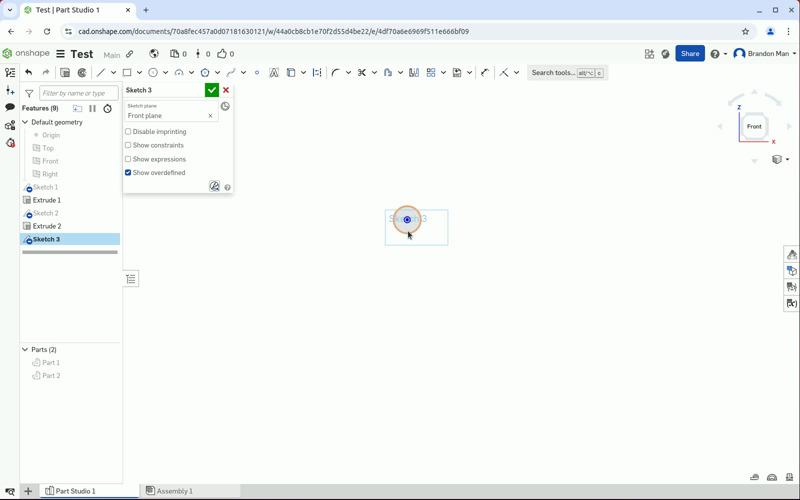
scroll(6)
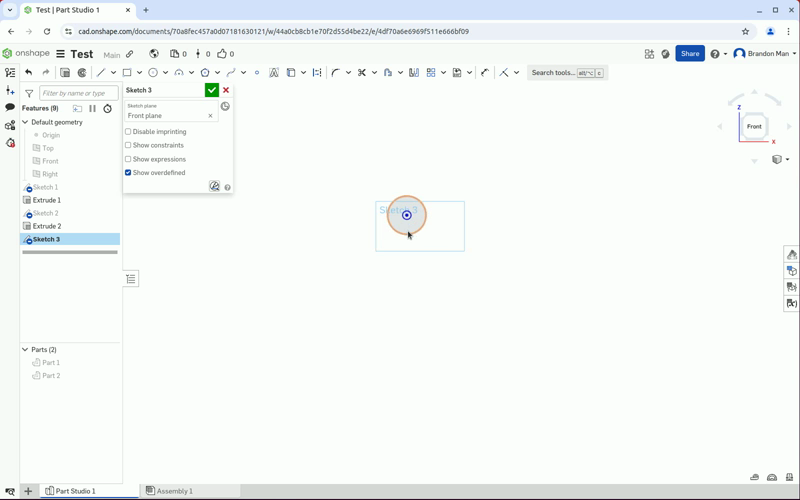
scroll(6)
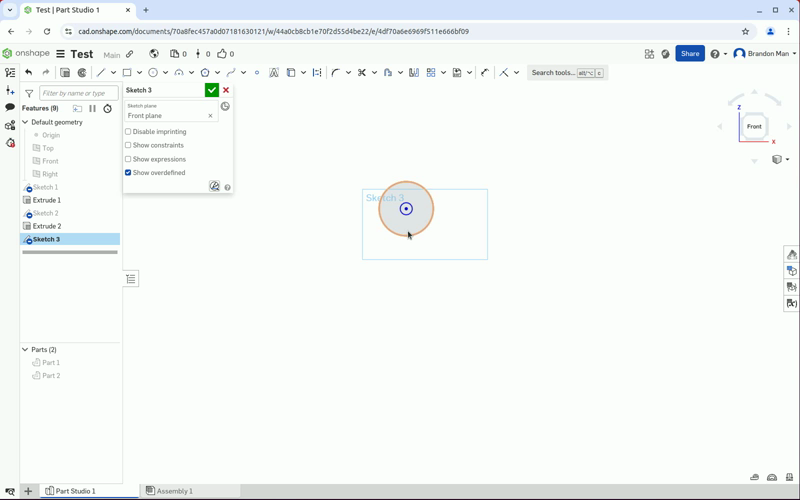
scroll(6)
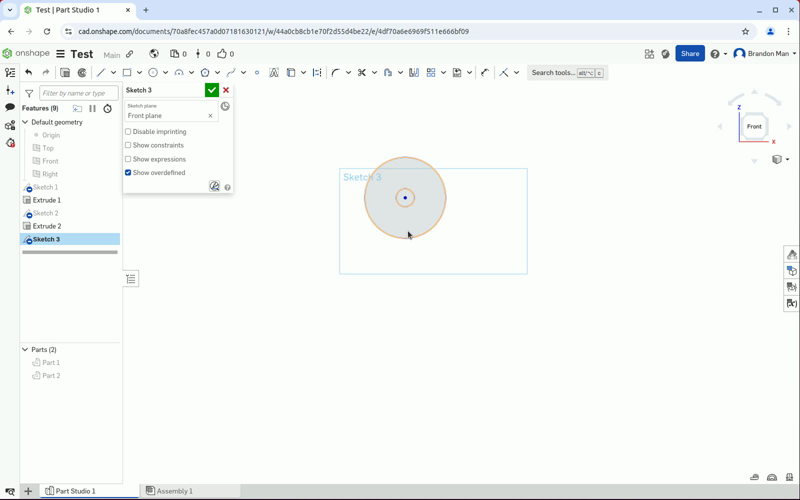
scroll(6)
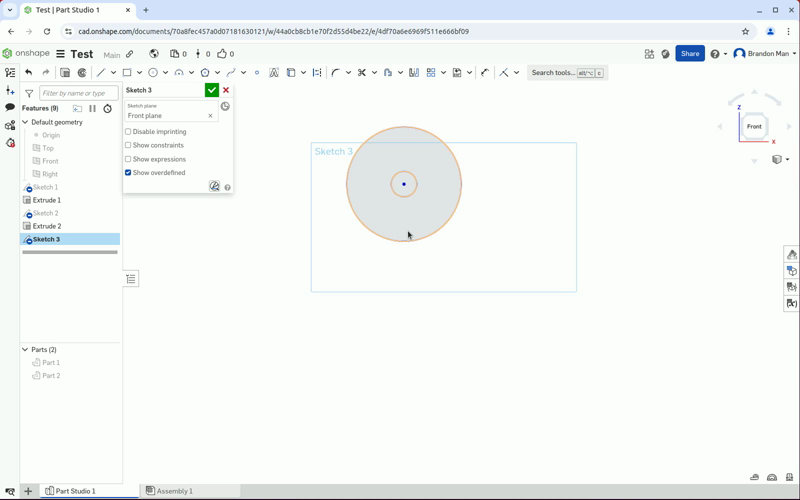
scroll(6)
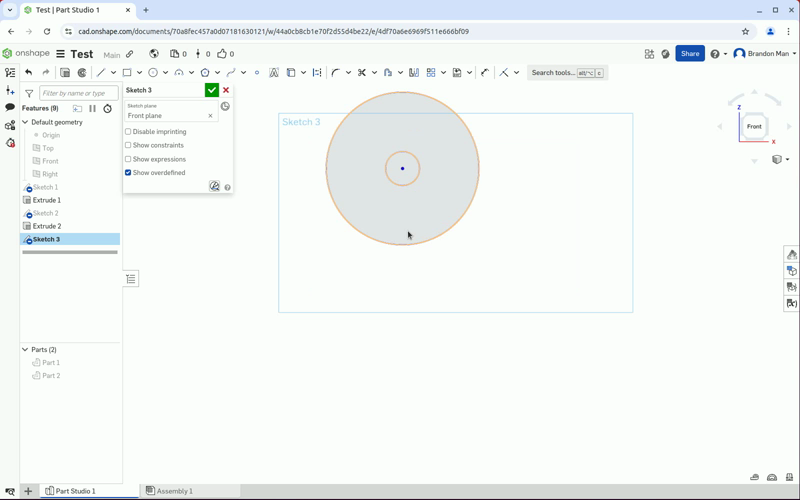
scroll(6)
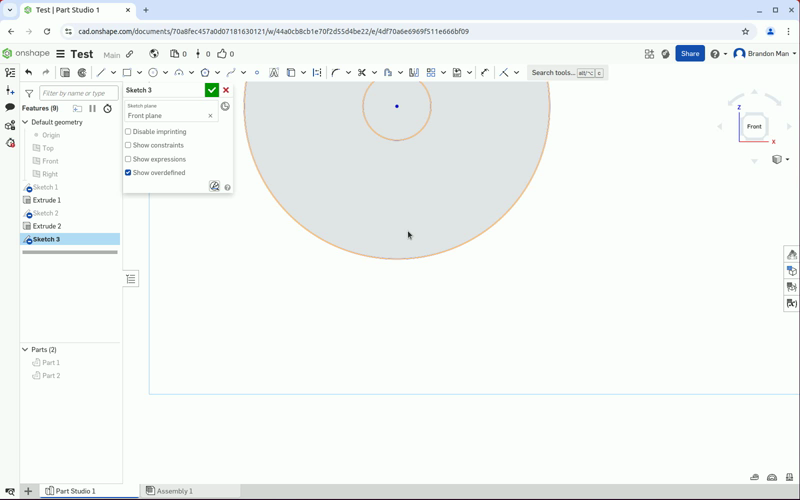
click(408, 230)
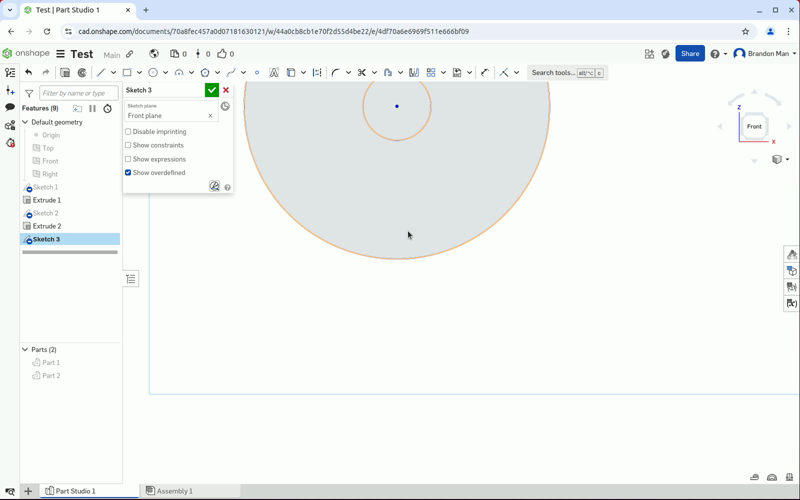
scroll(-6)
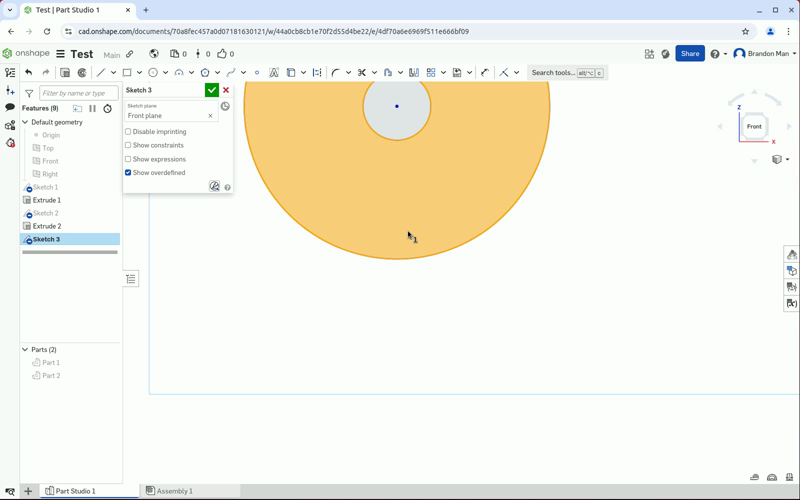
scroll(-6)
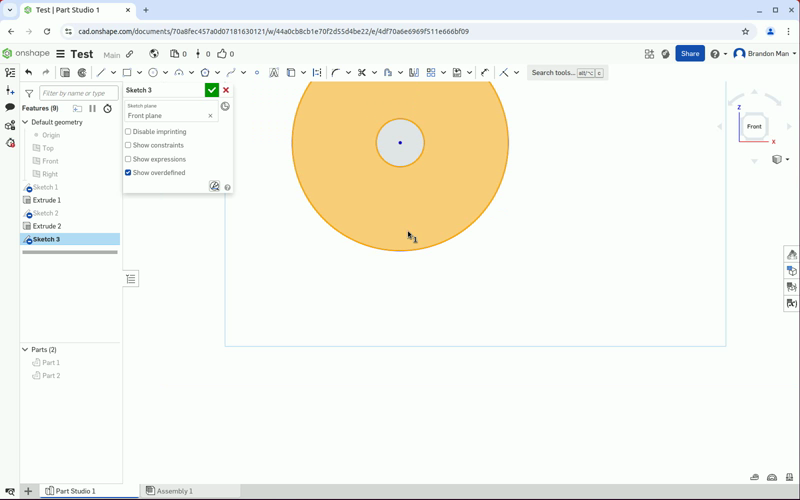
scroll(-6)
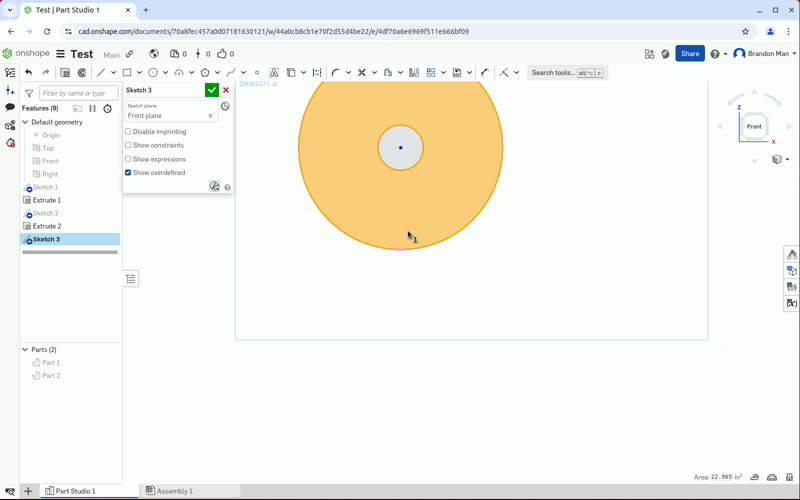
scroll(-6)
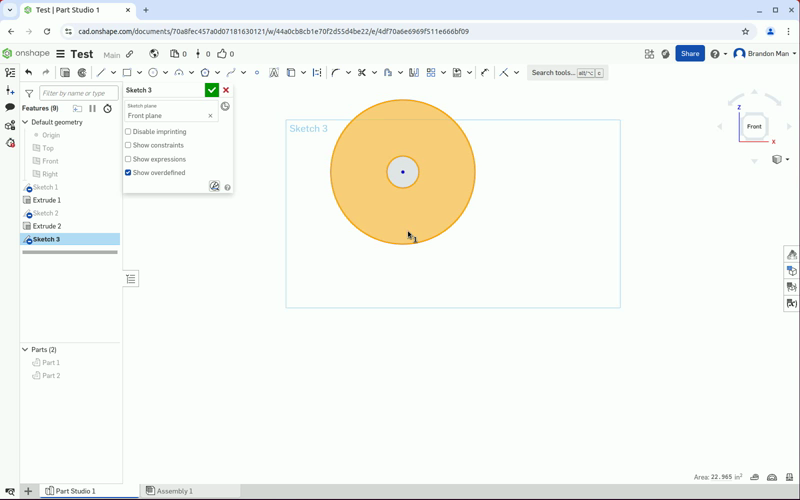
scroll(-6)
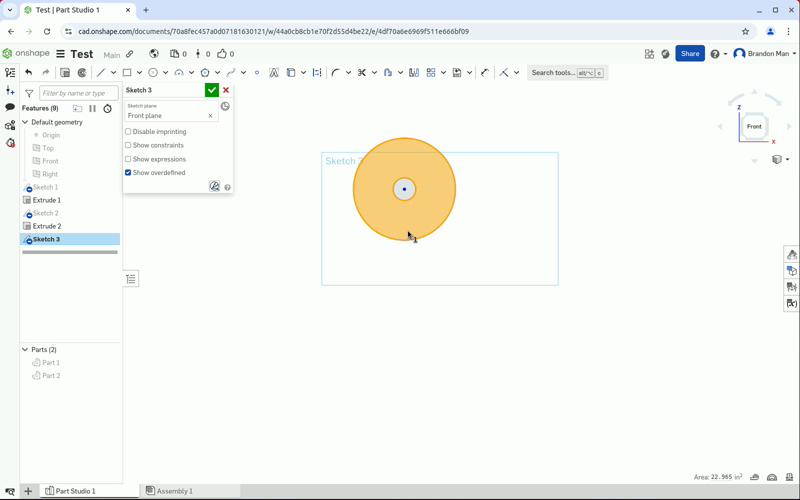
scroll(-6)
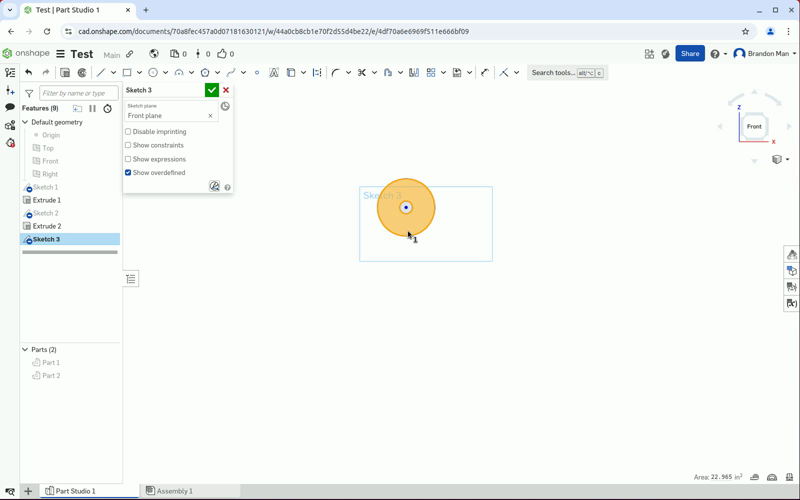
scroll(-6)
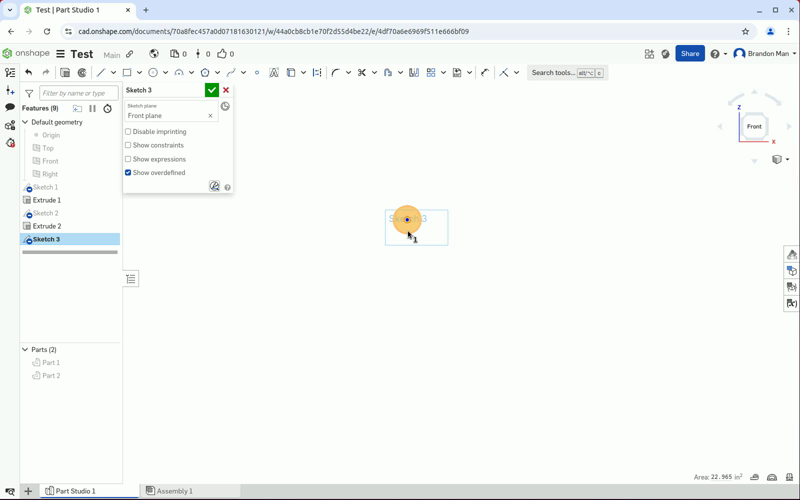
mouse_move(73, 352)
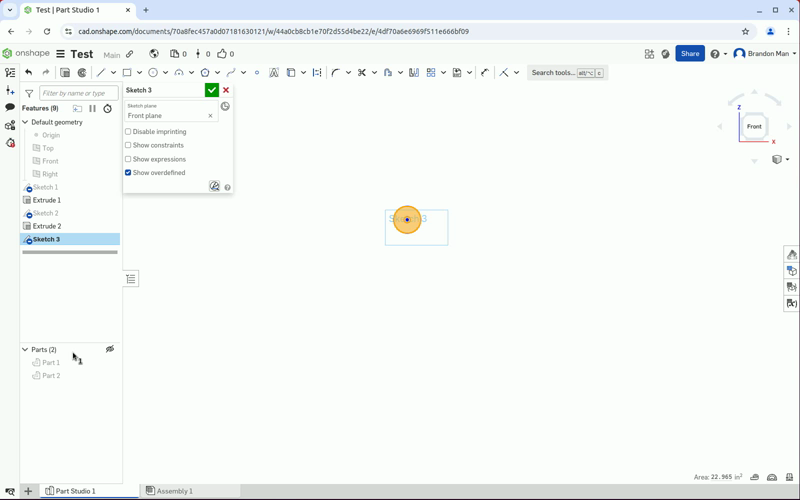
key(shift+y)
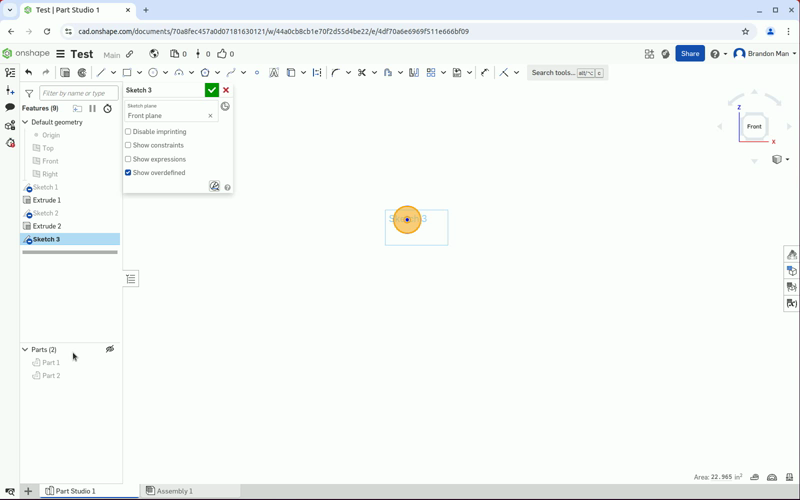
key(shift+e)
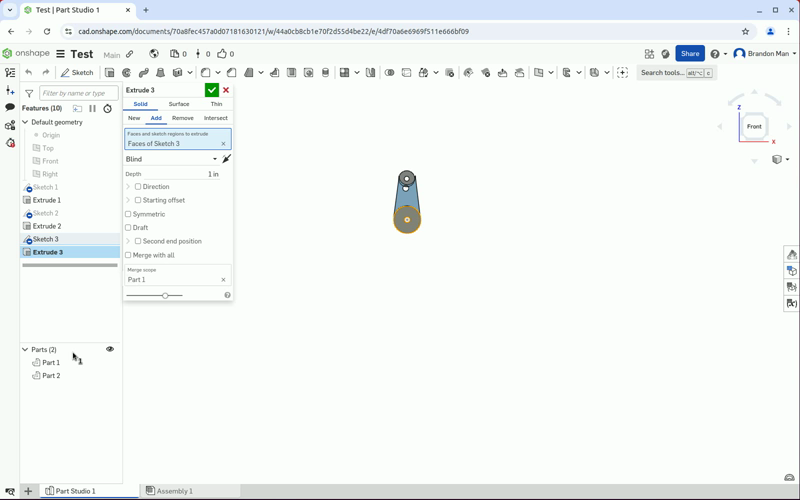
mouse_move(143, 106)
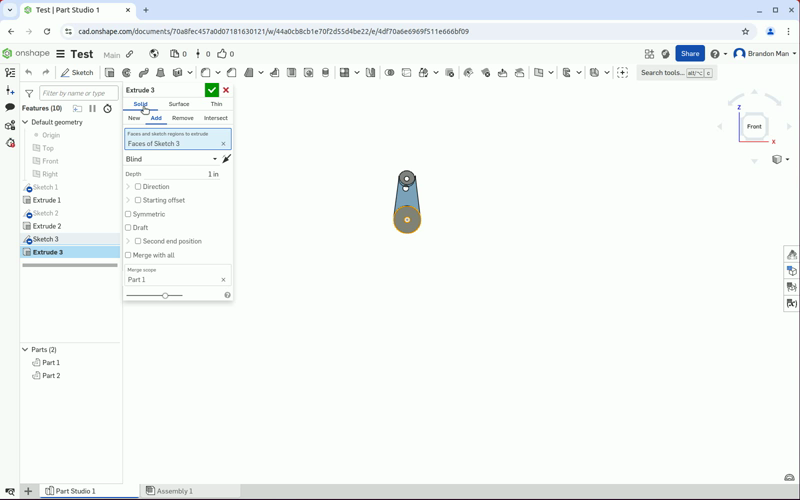
click(143, 106)
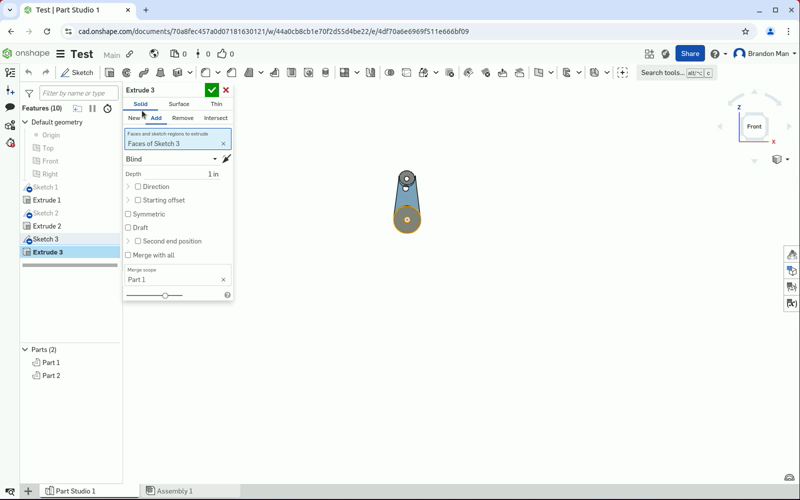
mouse_move(137, 120)
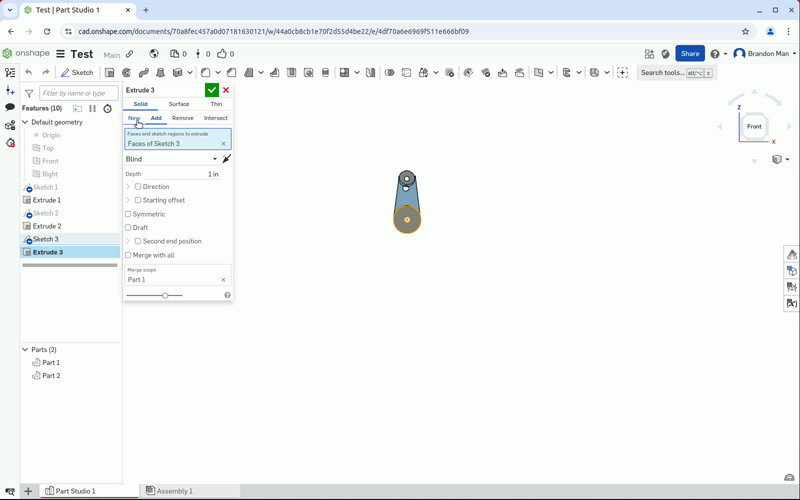
click(137, 120)
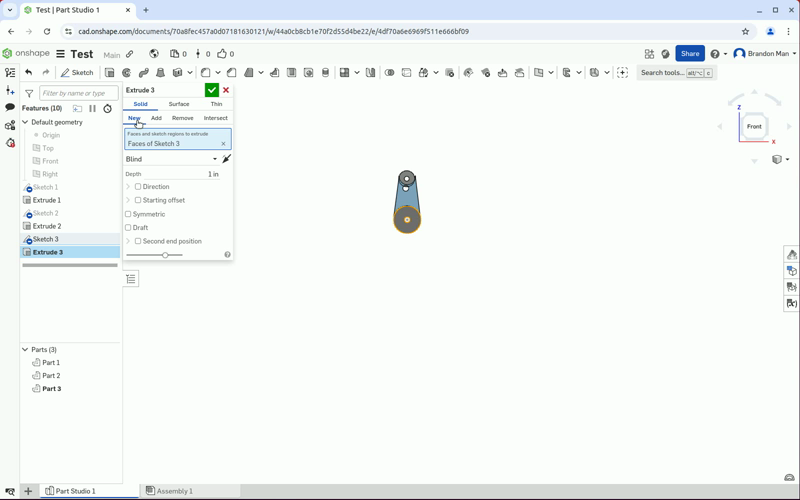
key(tab, 4)
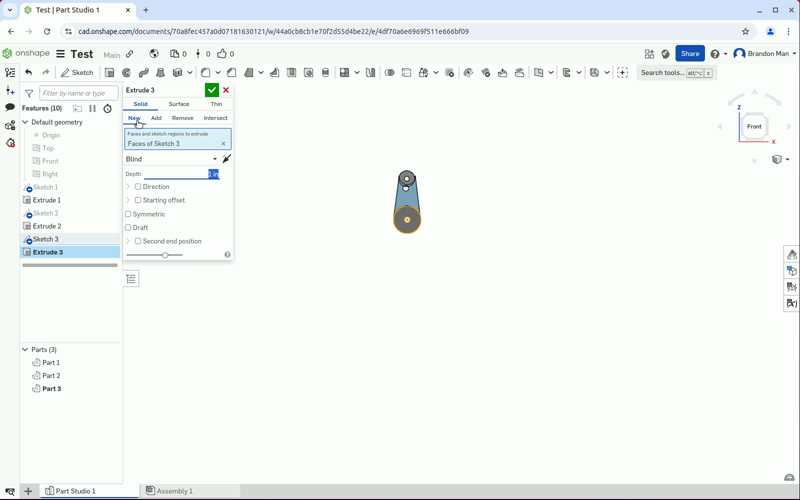
text(0.481)
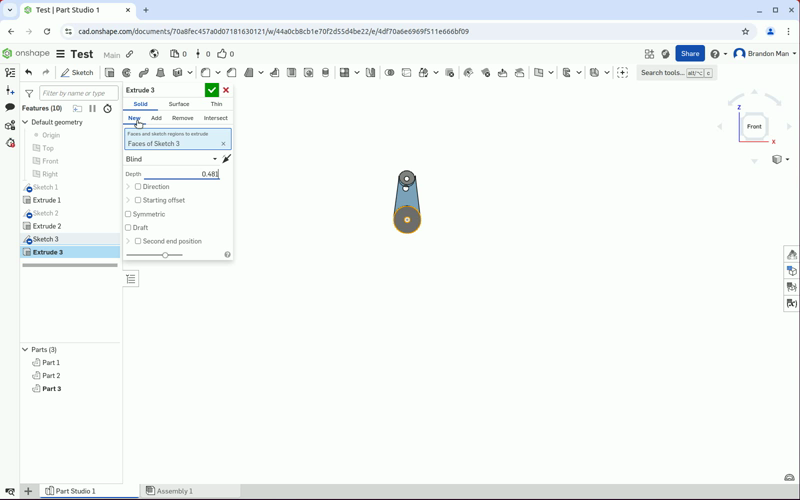
key(enter)
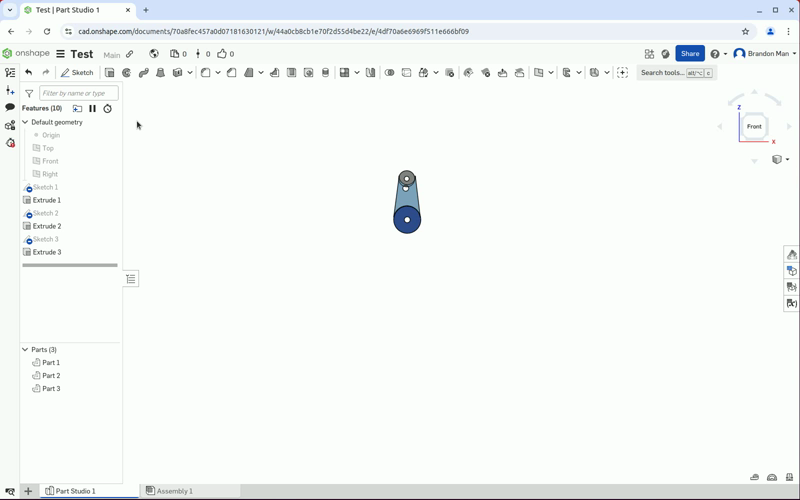
key(shift+h)
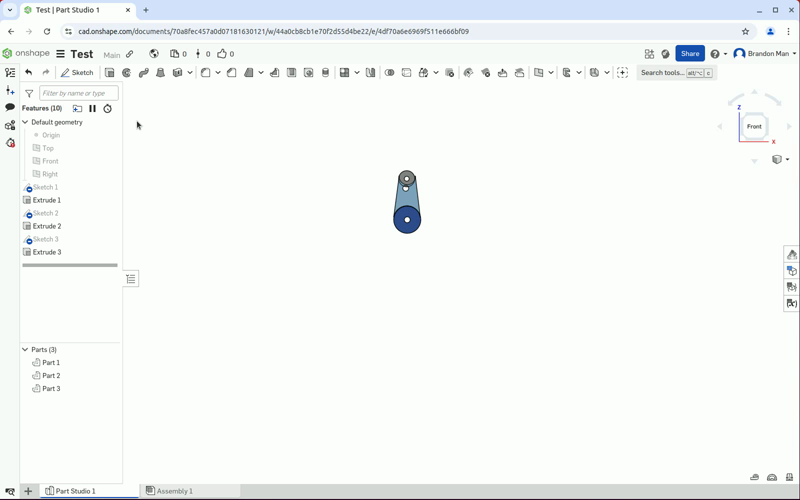
key(shift+h)
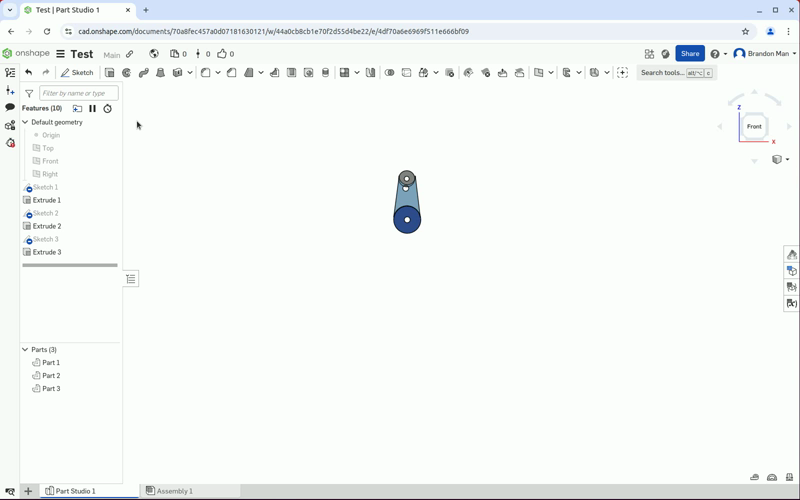
mouse_move(73, 189)
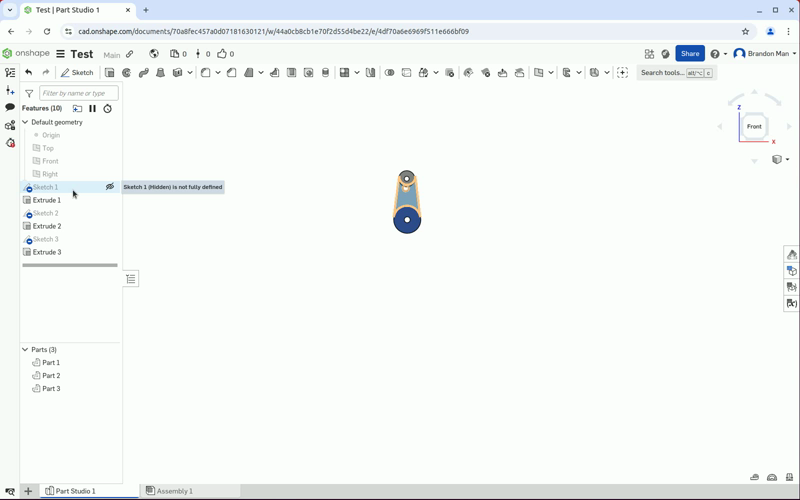
click(73, 189)
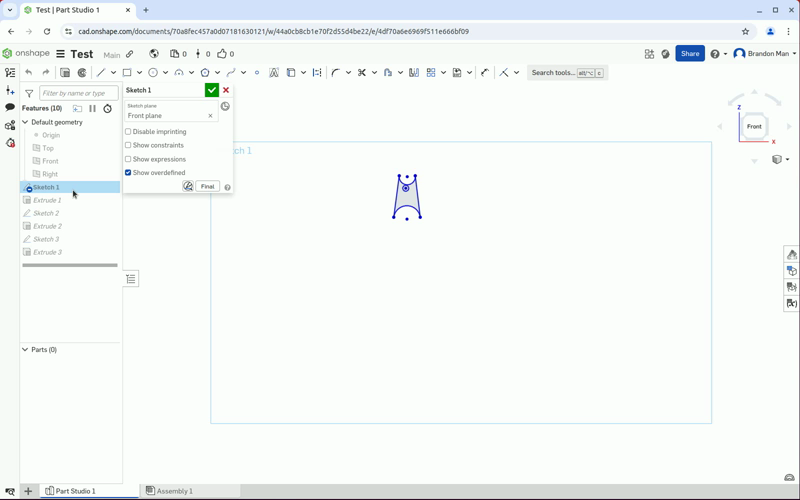
mouse_move(229, 92)
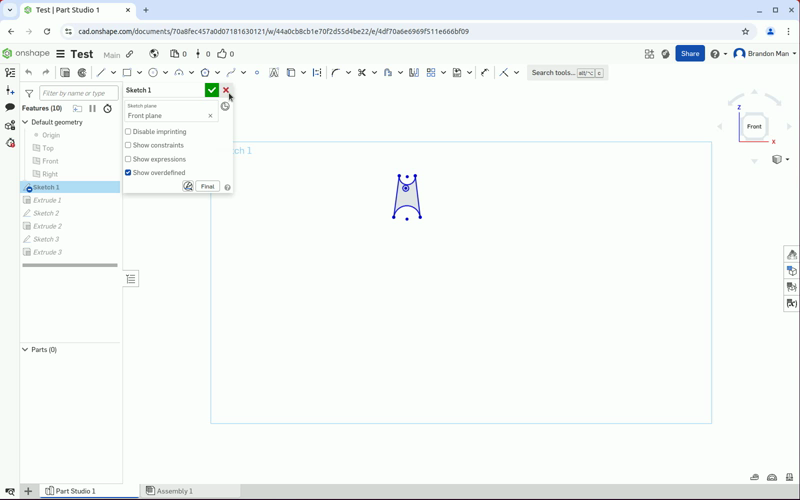
click(229, 92)
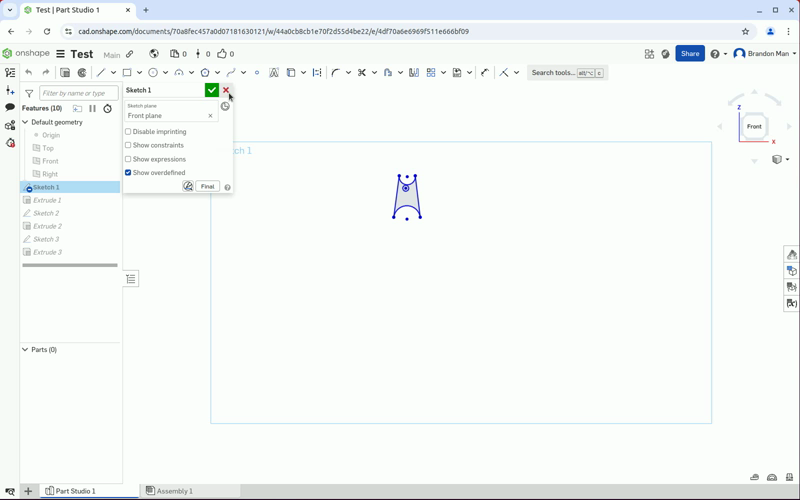
key(shift+s)
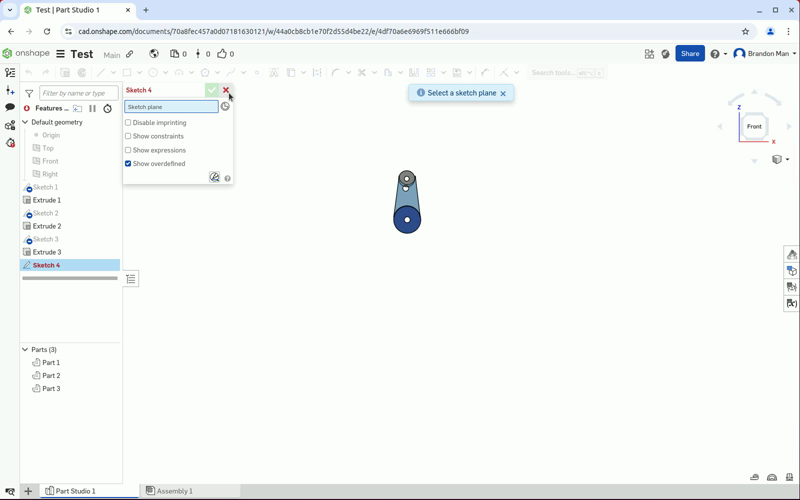
mouse_move(73, 163)
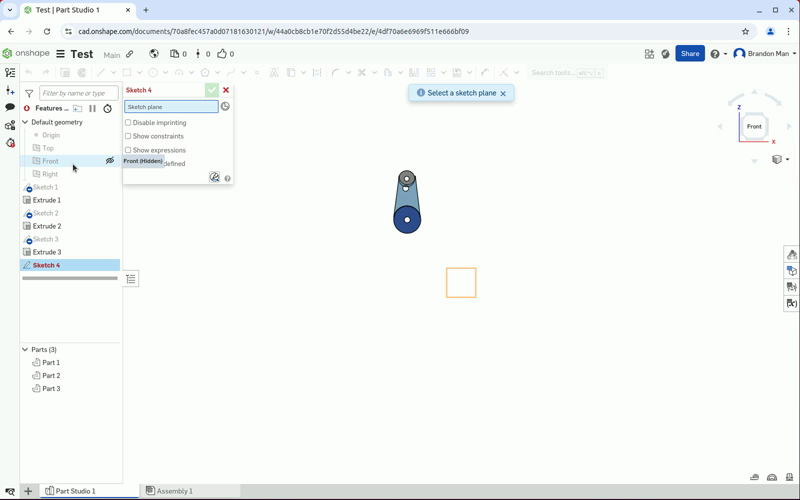
click(73, 163)
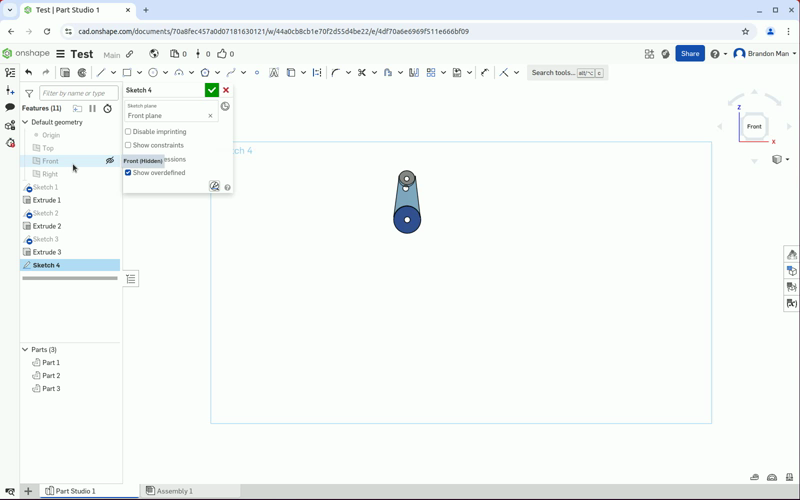
mouse_move(73, 352)
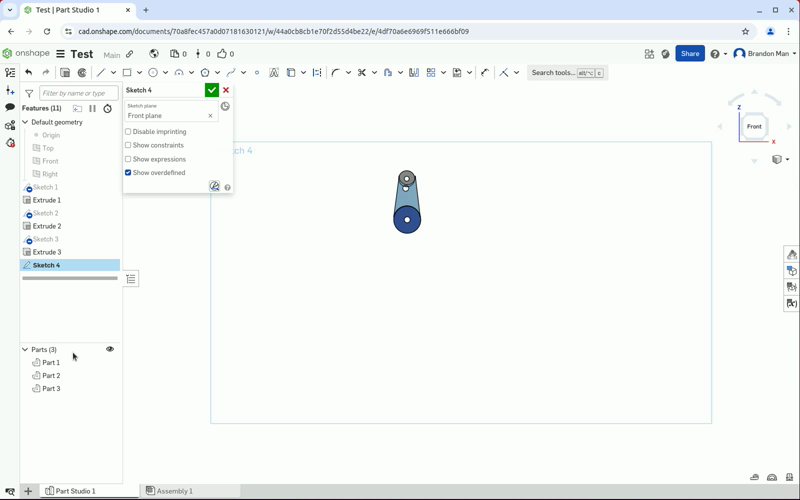
key(y)
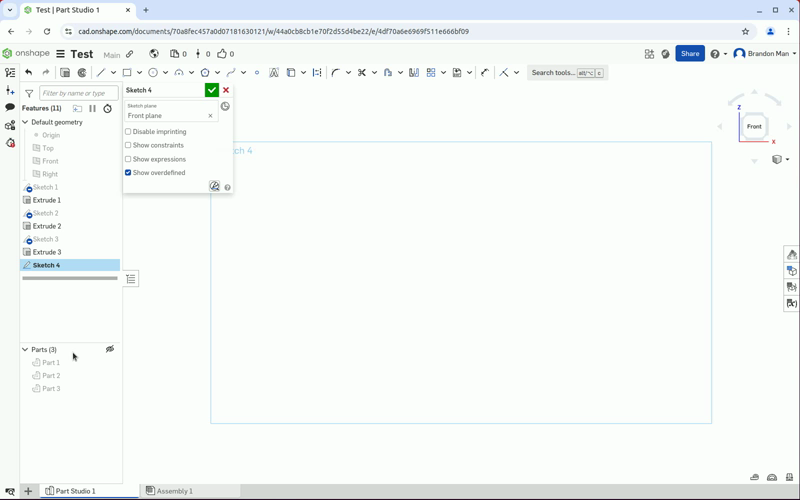
key(l)
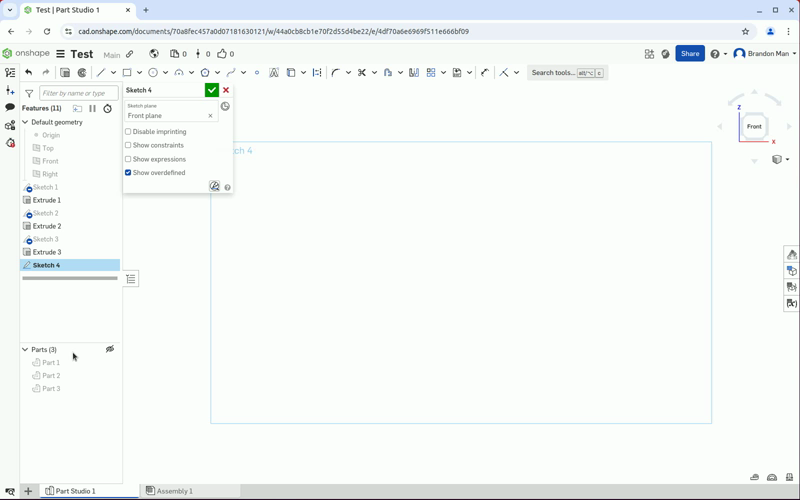
key_down(shift)
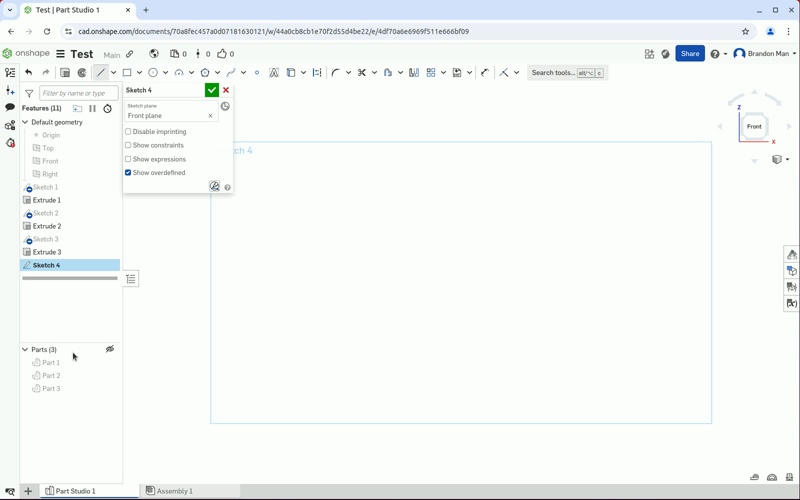
mouse_move(393, 222)
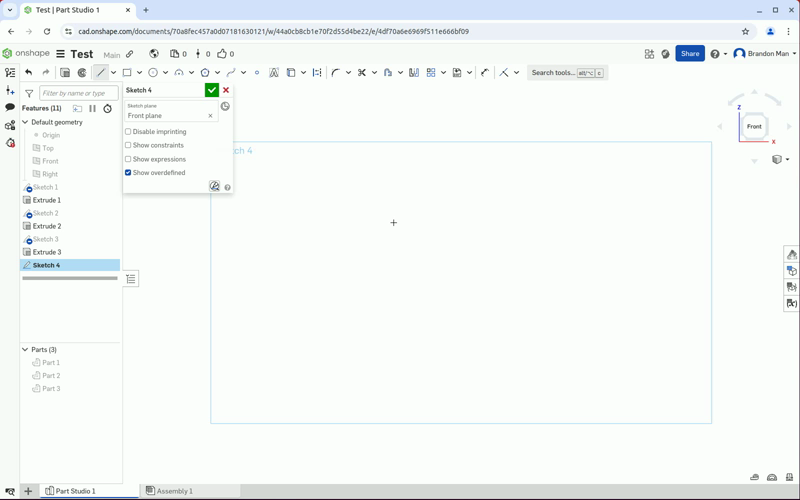
click(393, 222)
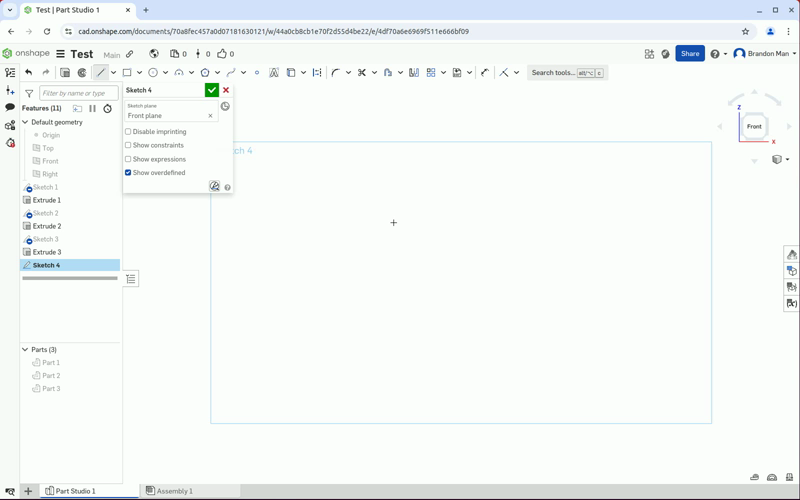
key_up(shift)
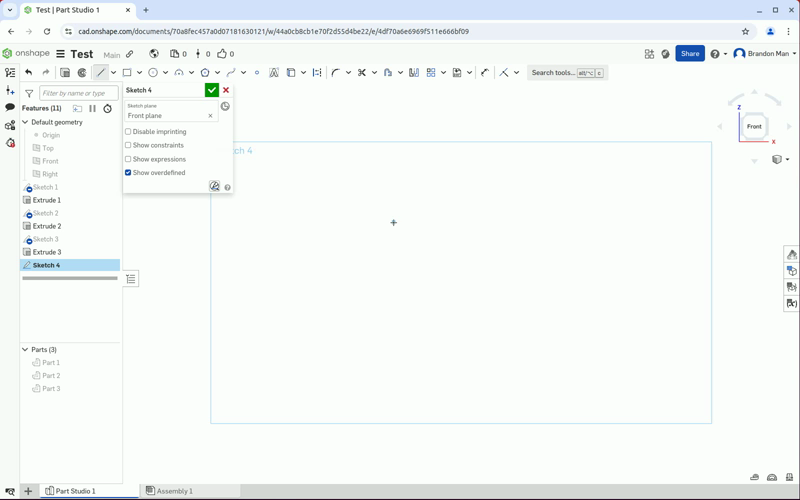
key_down(shift)
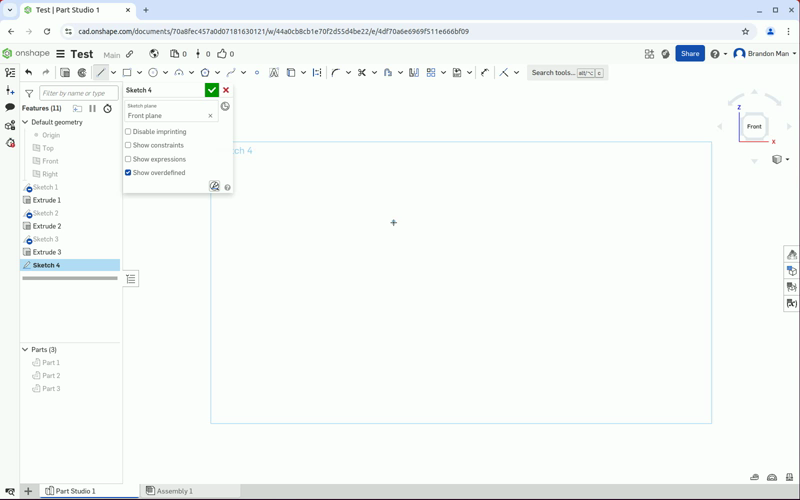
mouse_move(423, 222)
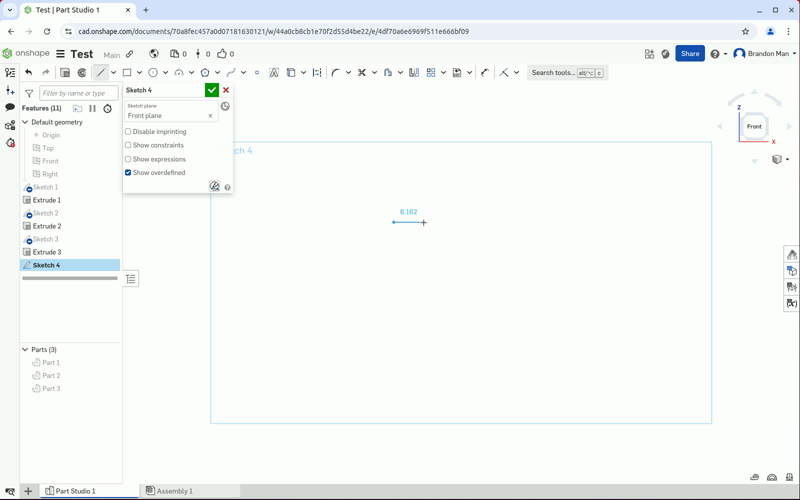
mouse_move(398, 272)
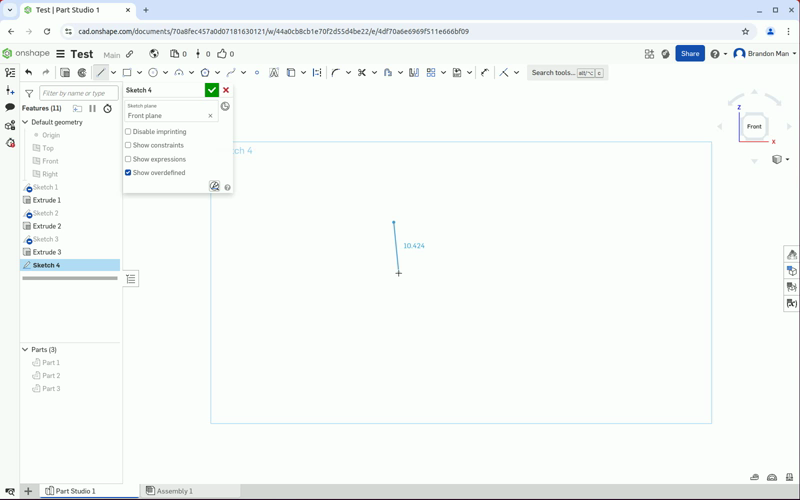
click(398, 272)
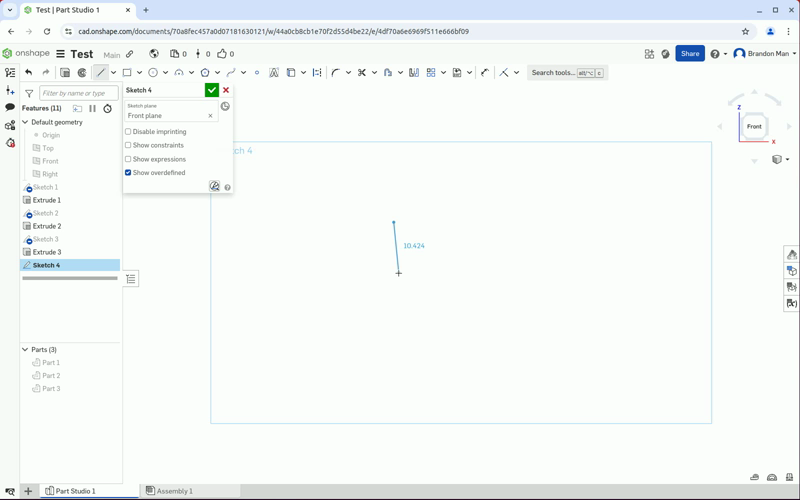
key_up(shift)
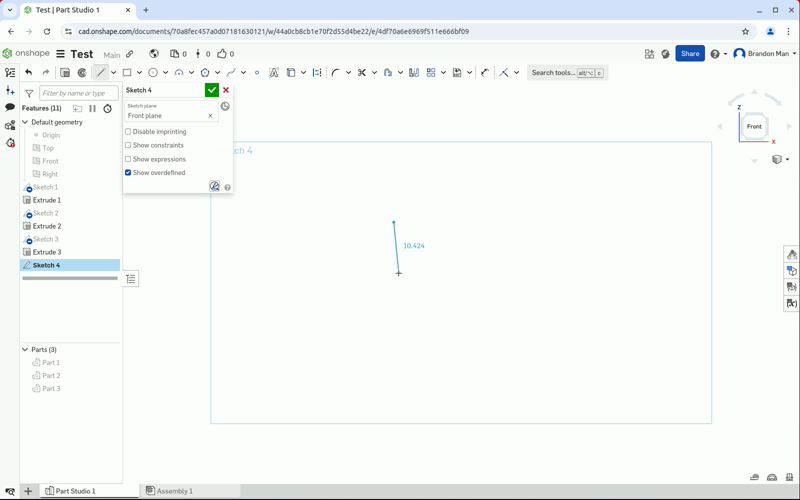
key(esc)
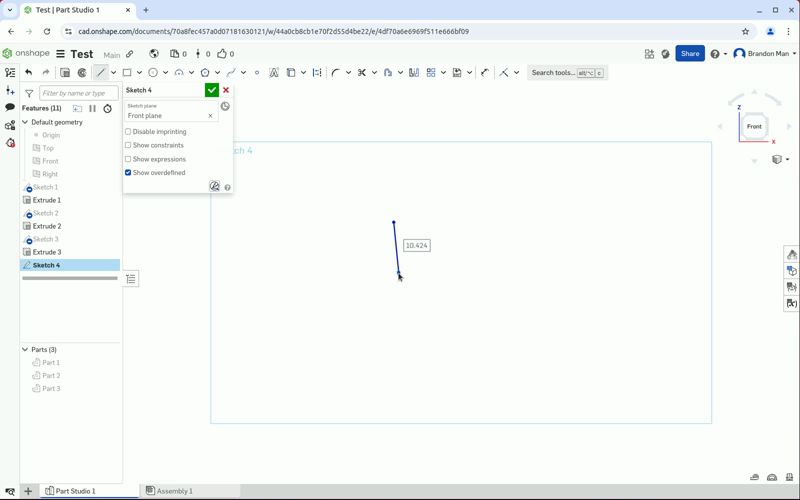
key(a)
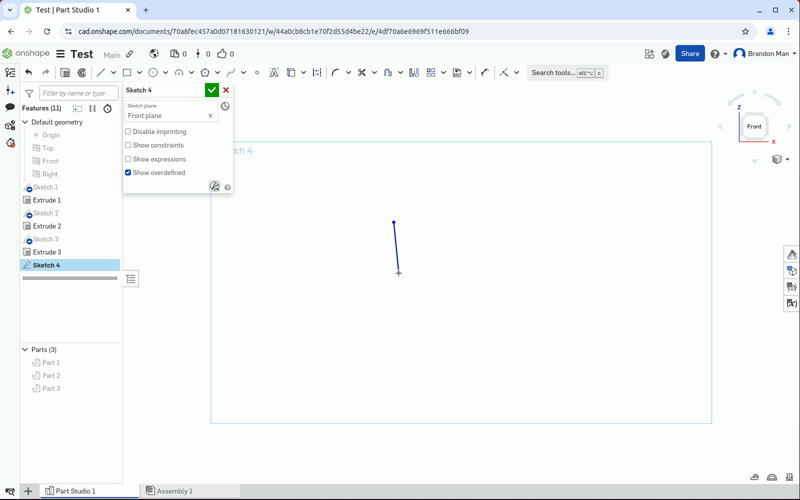
mouse_move(398, 272)
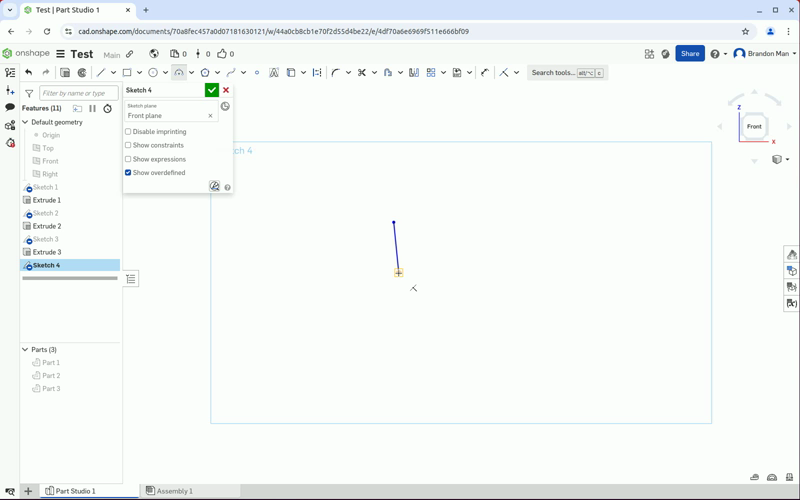
click(398, 272)
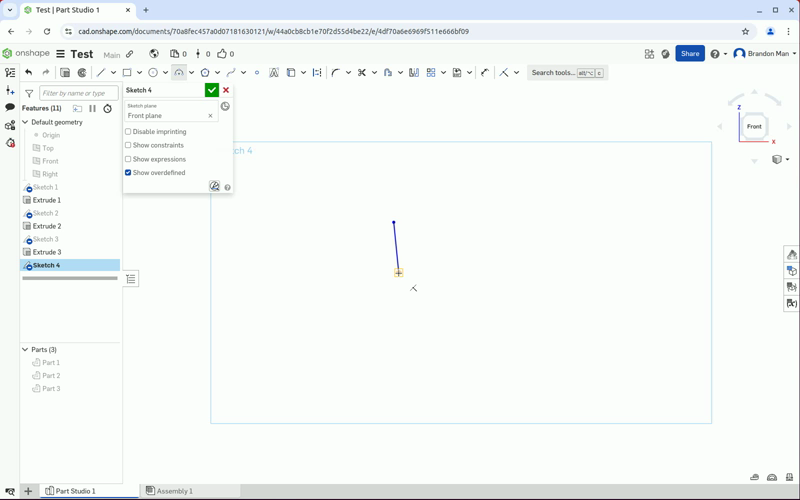
key_down(shift)
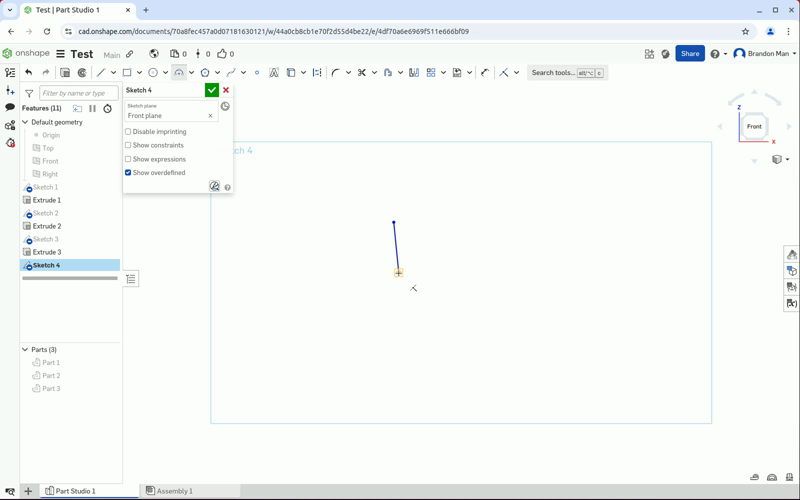
mouse_move(407, 279)
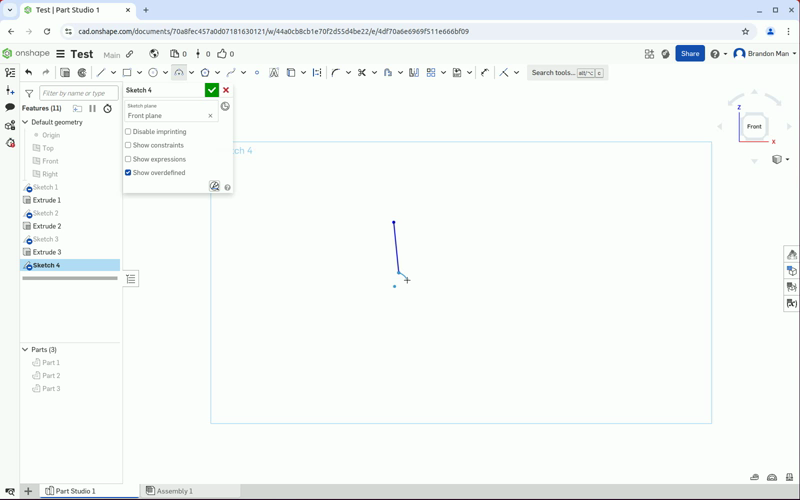
click(407, 279)
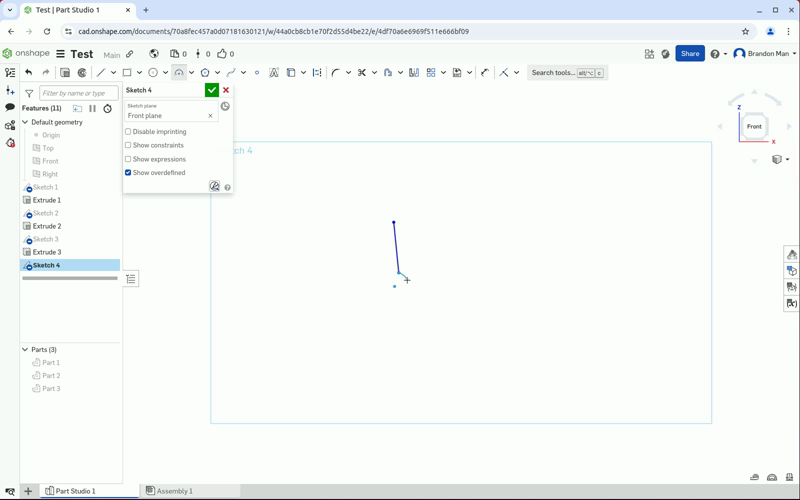
mouse_move(412, 265)
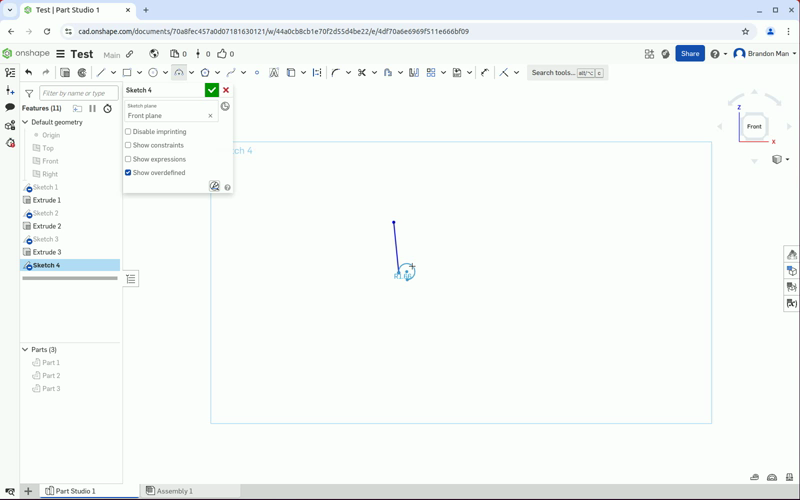
click(412, 265)
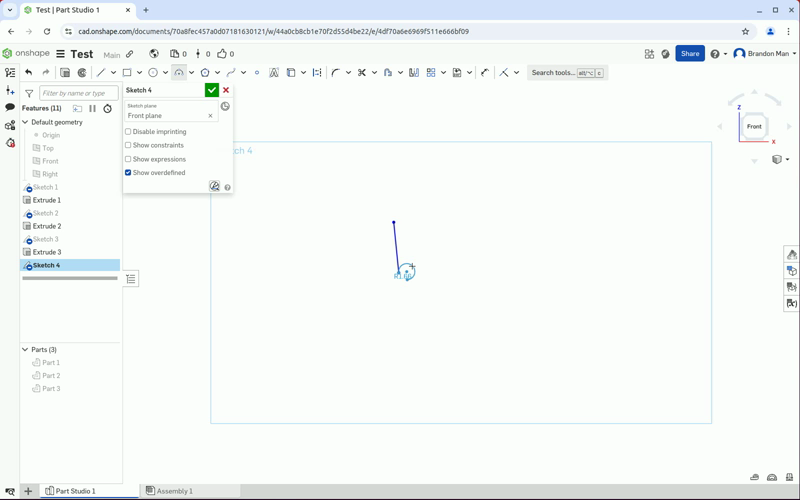
key_up(shift)
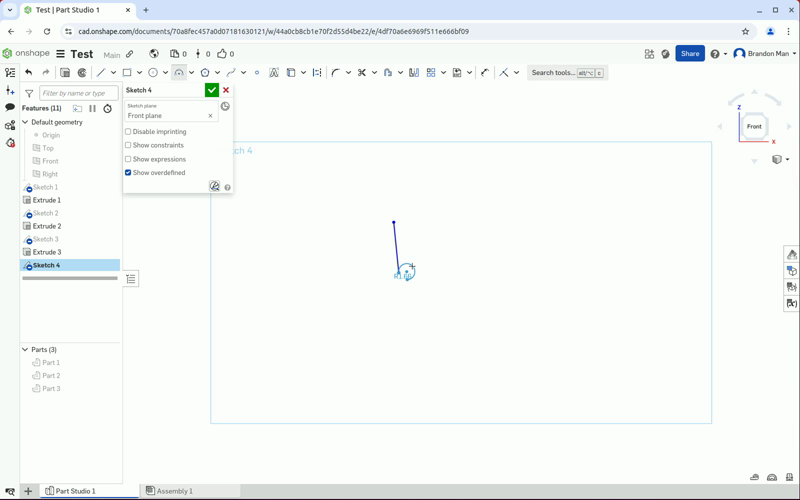
key(esc)
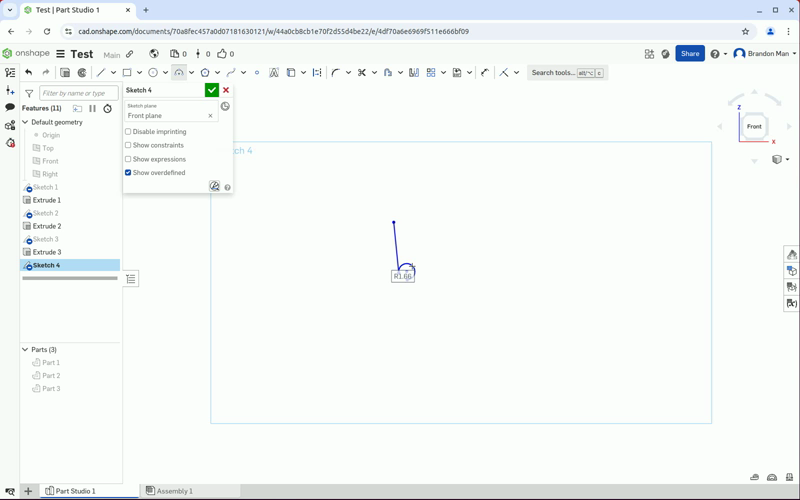
key(l)
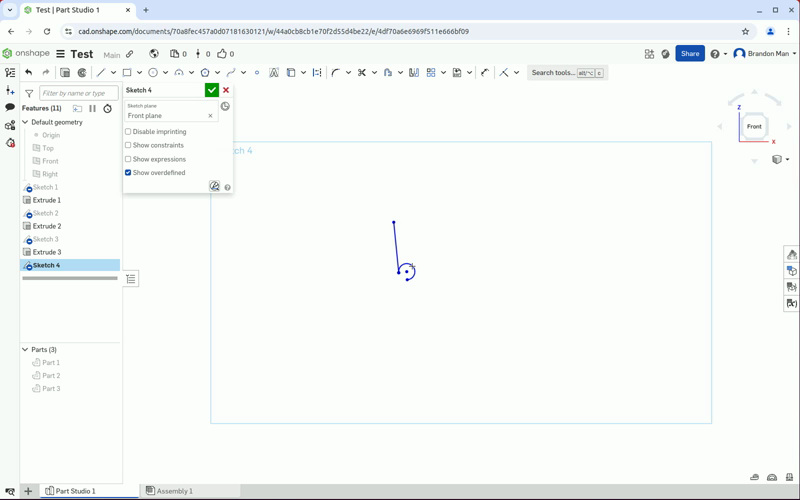
mouse_move(407, 279)
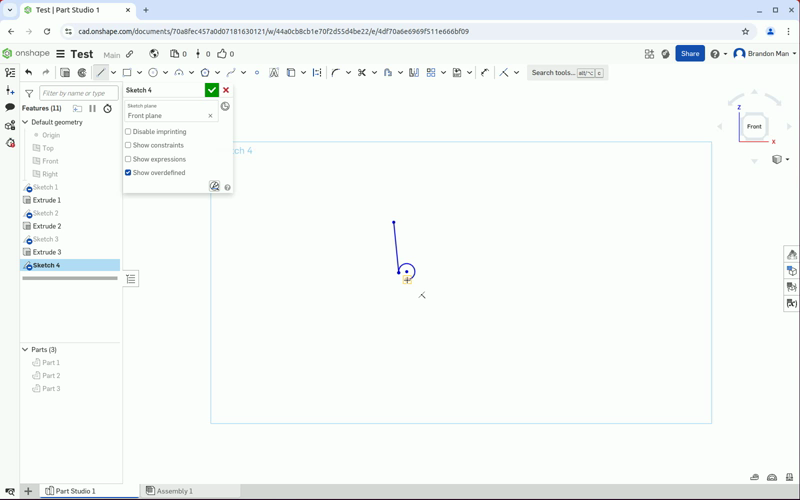
click(407, 279)
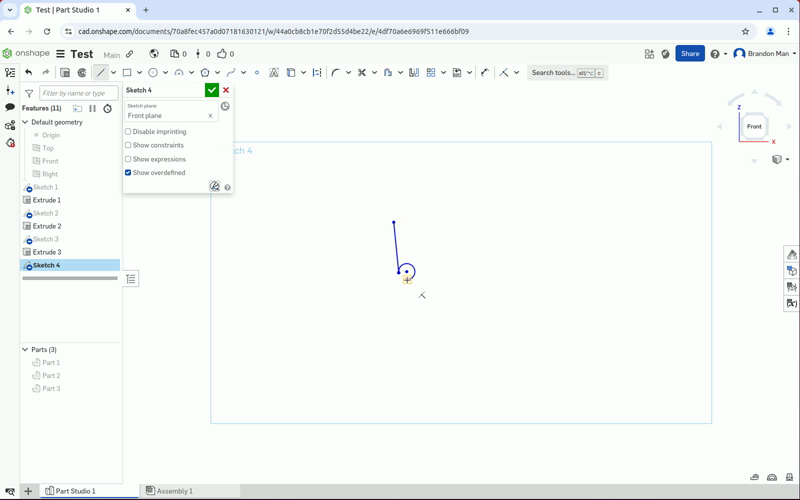
key_down(shift)
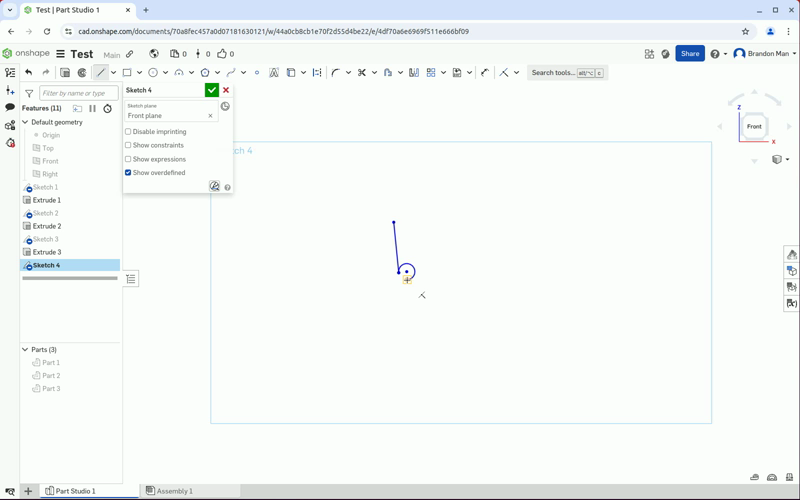
mouse_move(437, 279)
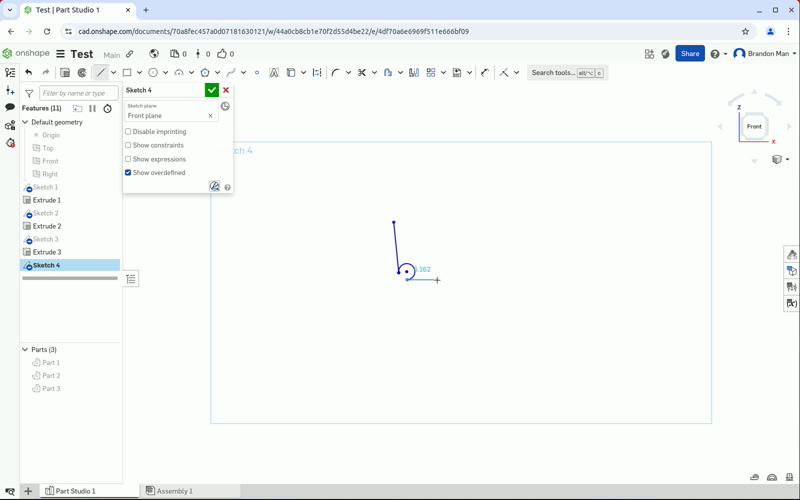
mouse_move(444, 277)
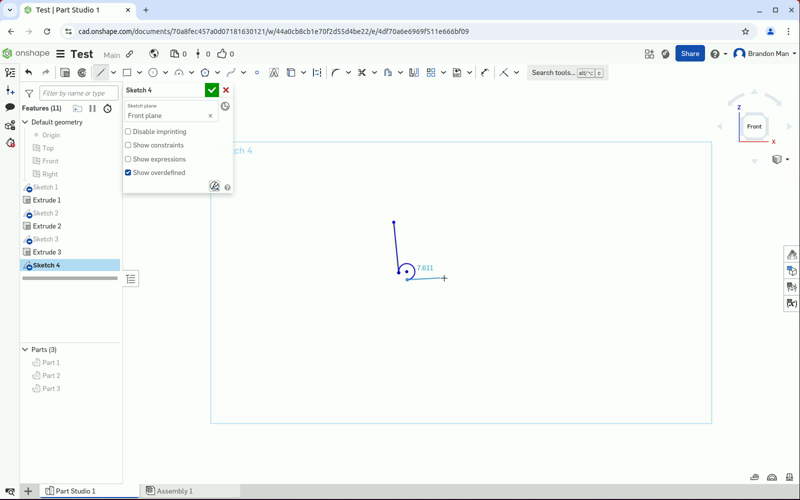
click(444, 277)
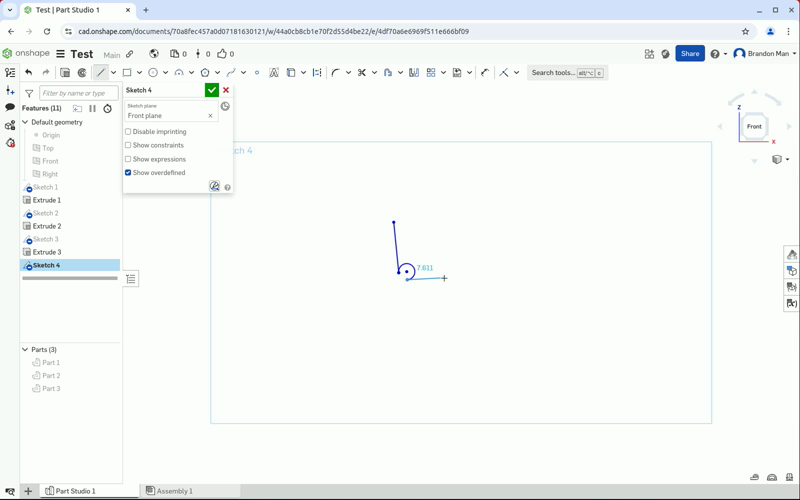
key_up(shift)
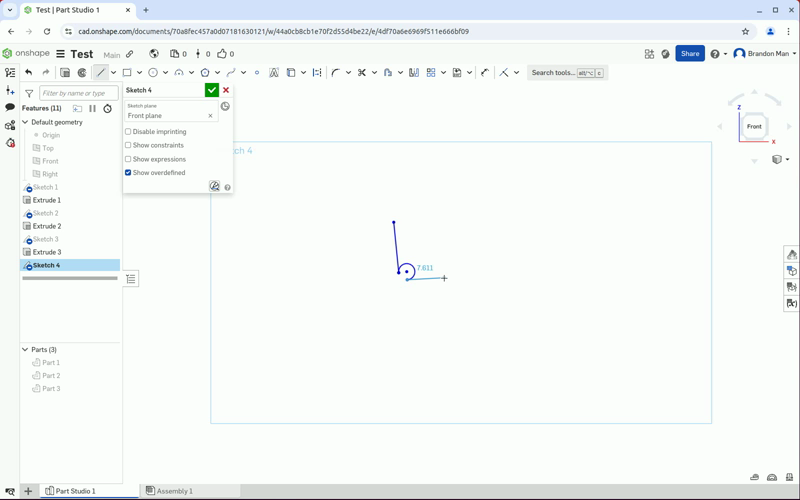
key(esc)
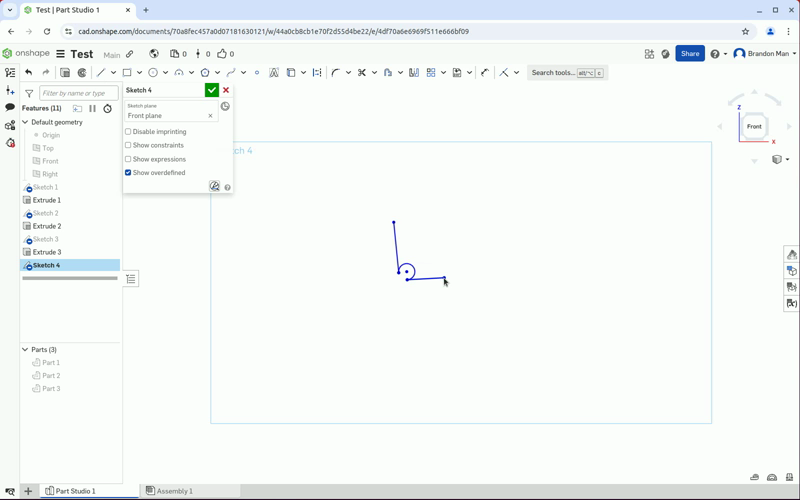
key(a)
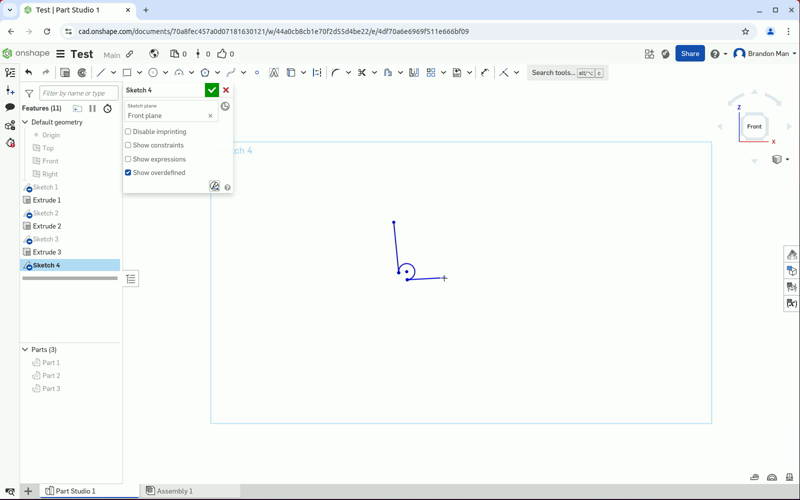
mouse_move(444, 277)
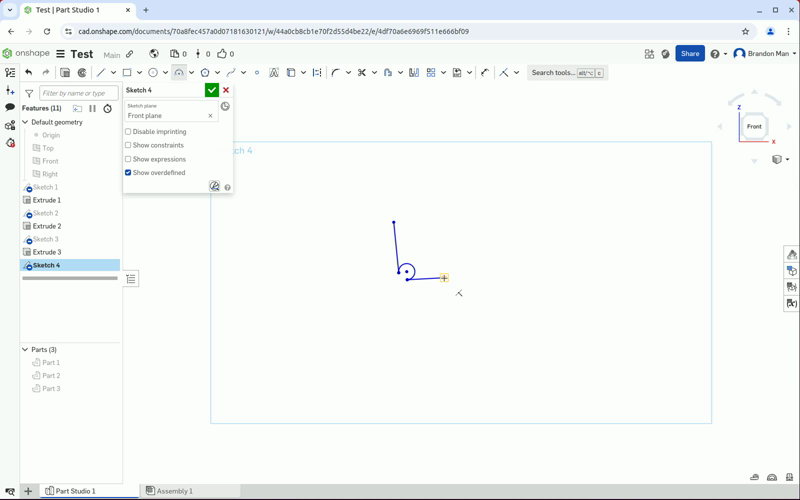
click(444, 277)
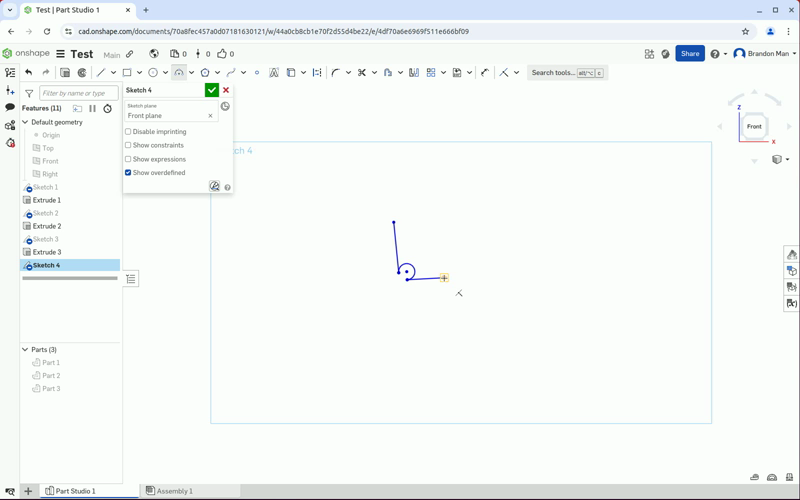
key_down(shift)
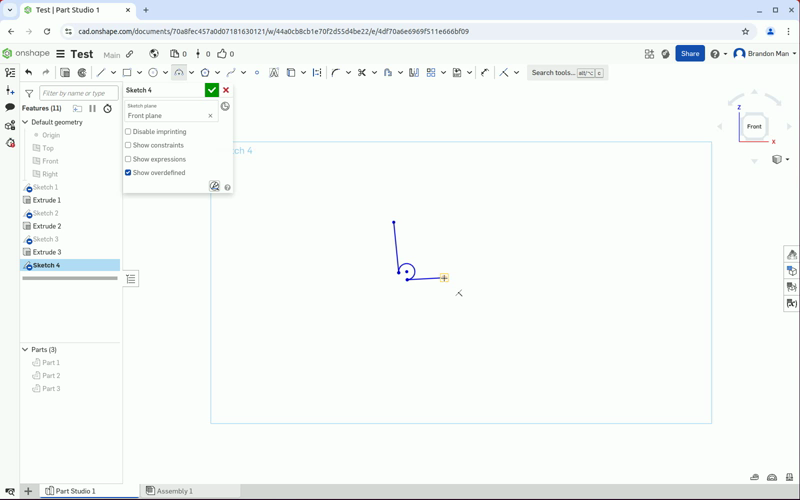
mouse_move(443, 264)
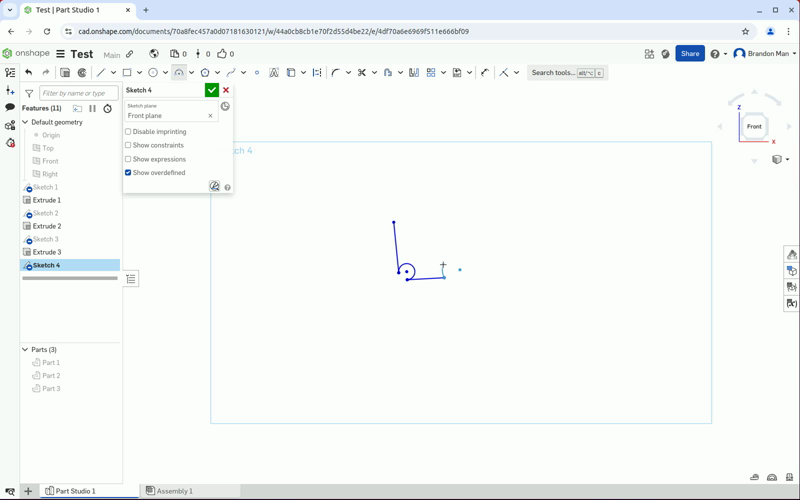
click(443, 264)
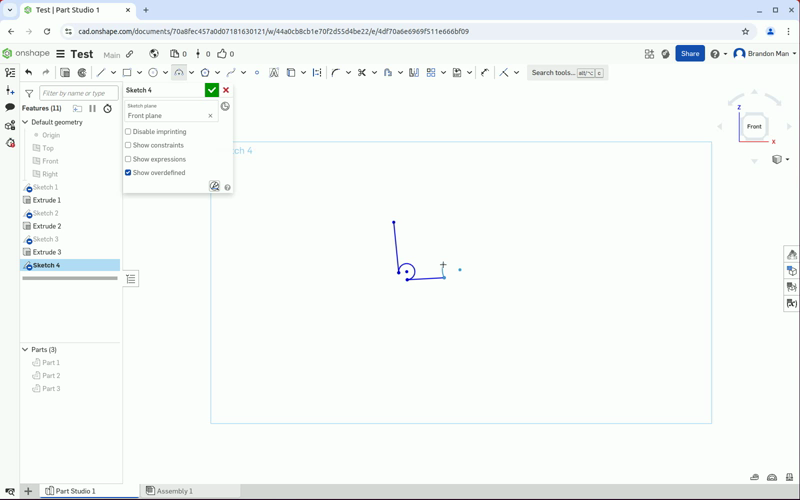
mouse_move(436, 271)
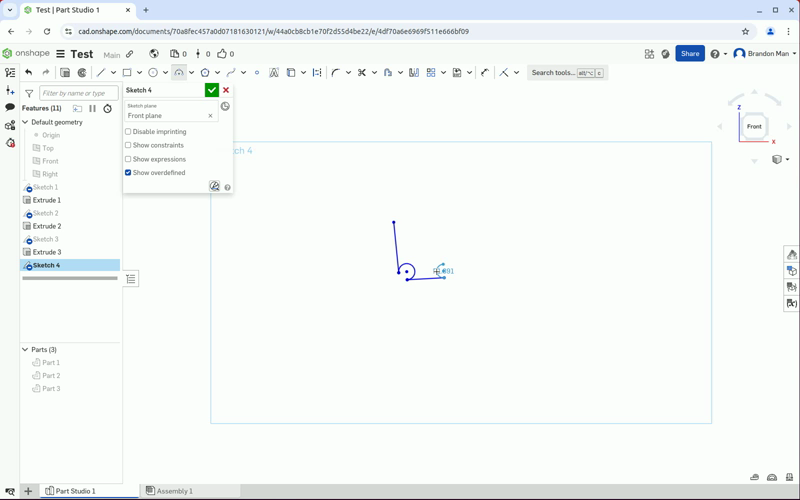
click(436, 271)
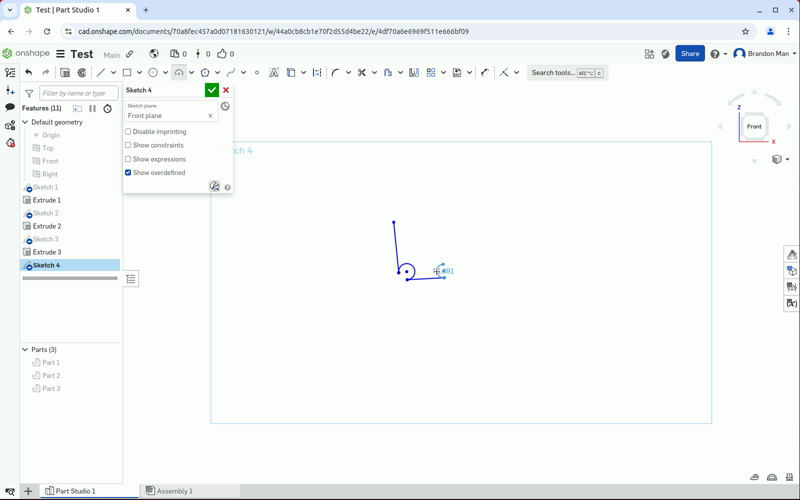
key_up(shift)
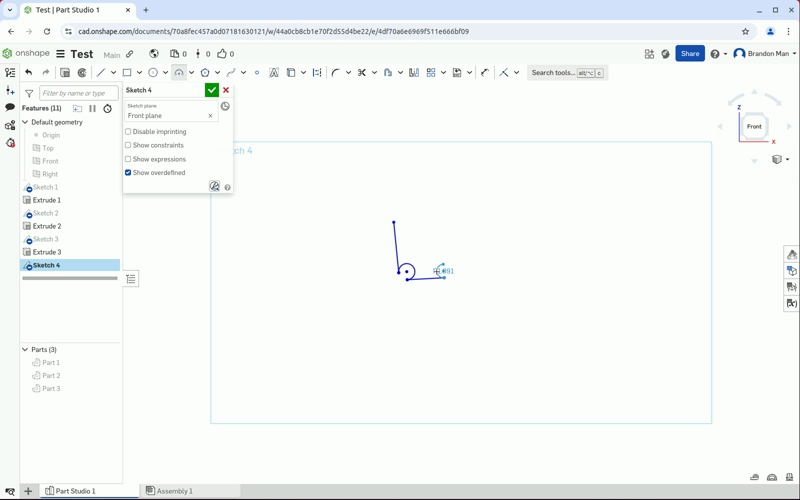
key(esc)
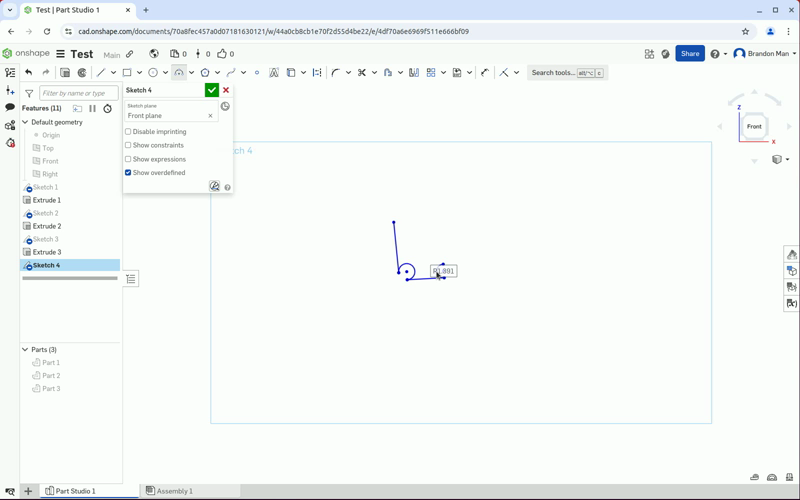
key(l)
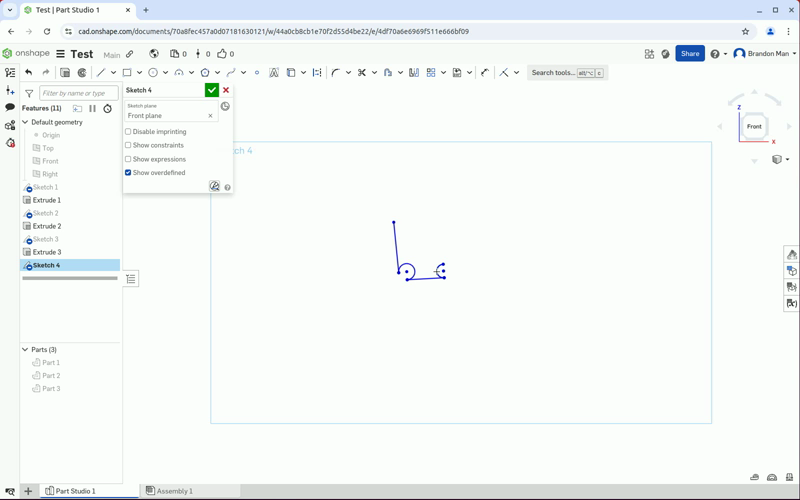
mouse_move(443, 264)
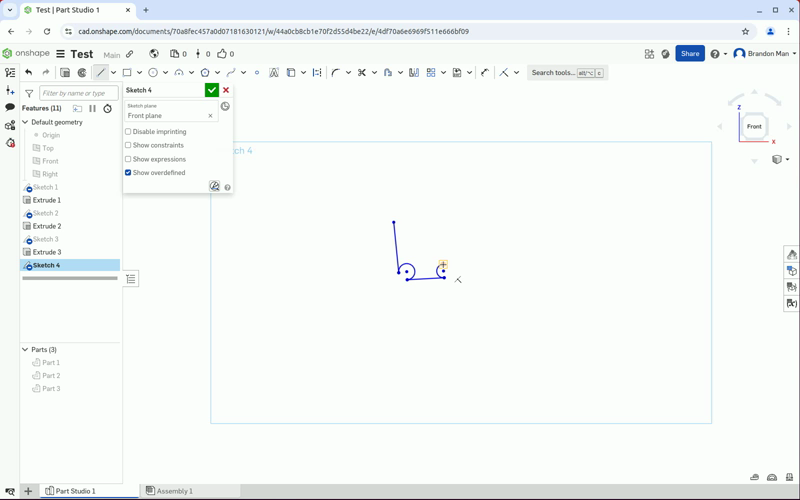
click(443, 264)
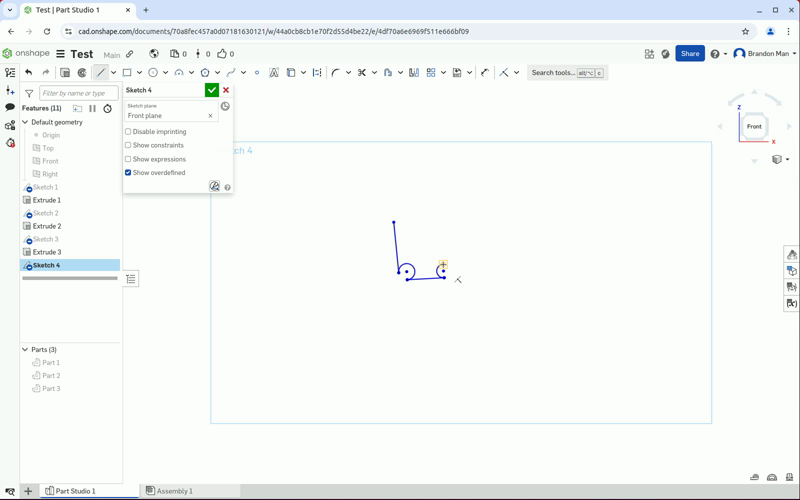
key_down(shift)
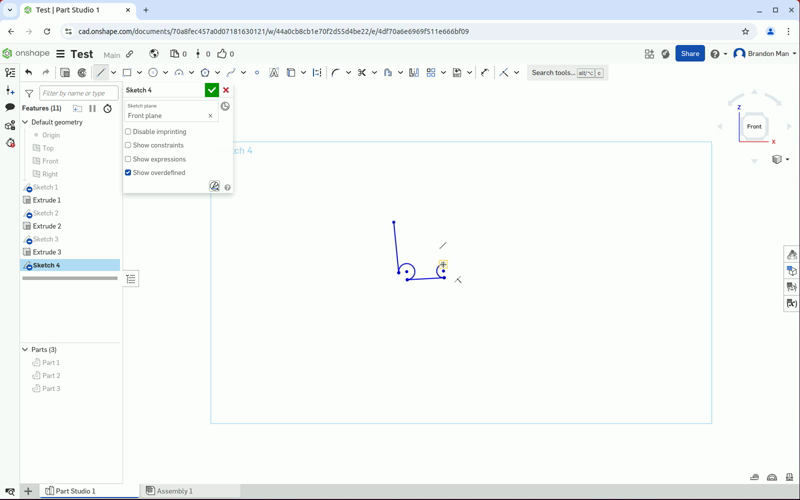
mouse_move(473, 264)
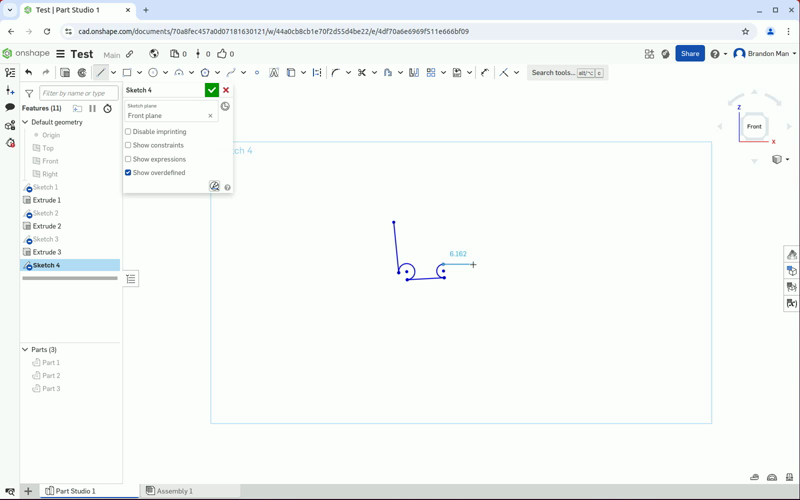
mouse_move(422, 264)
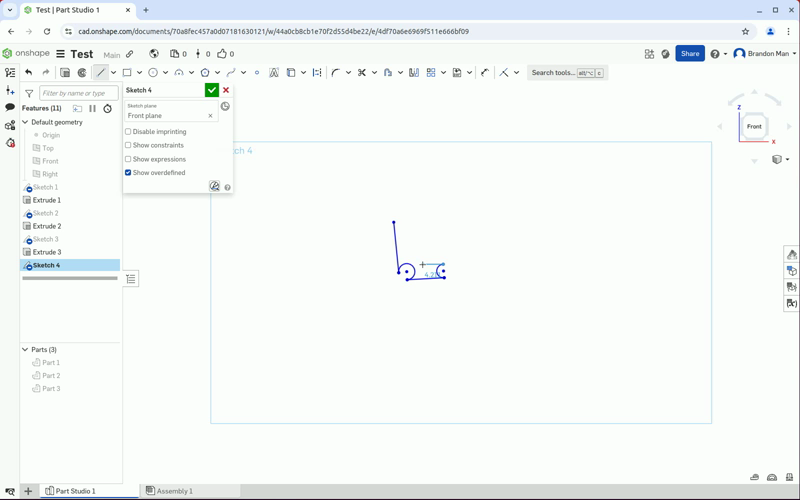
click(422, 264)
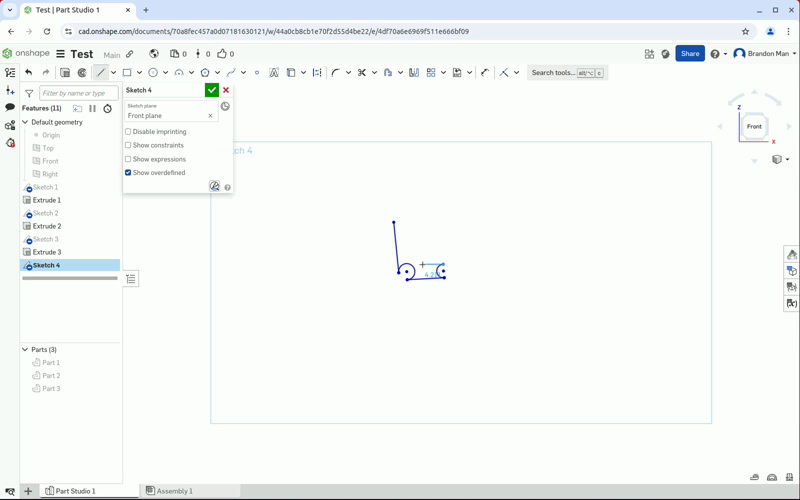
key_up(shift)
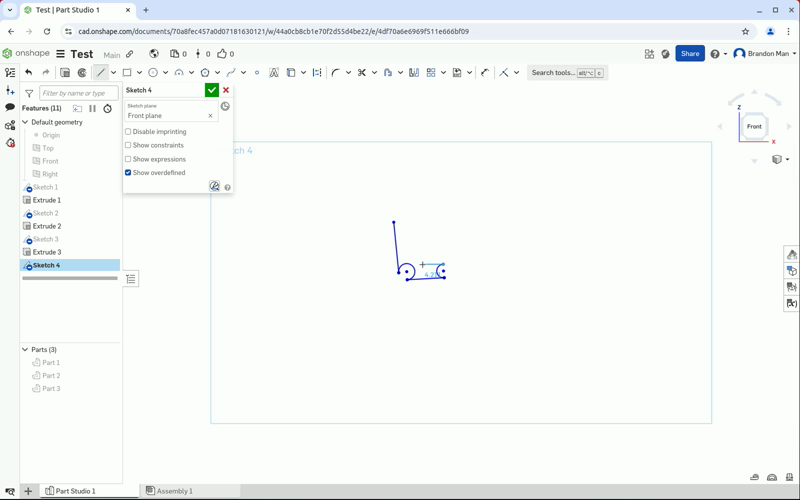
key(esc)
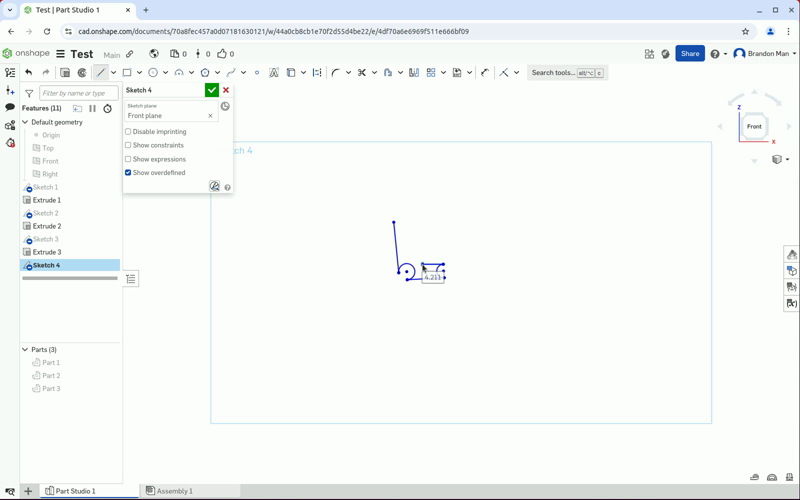
key(a)
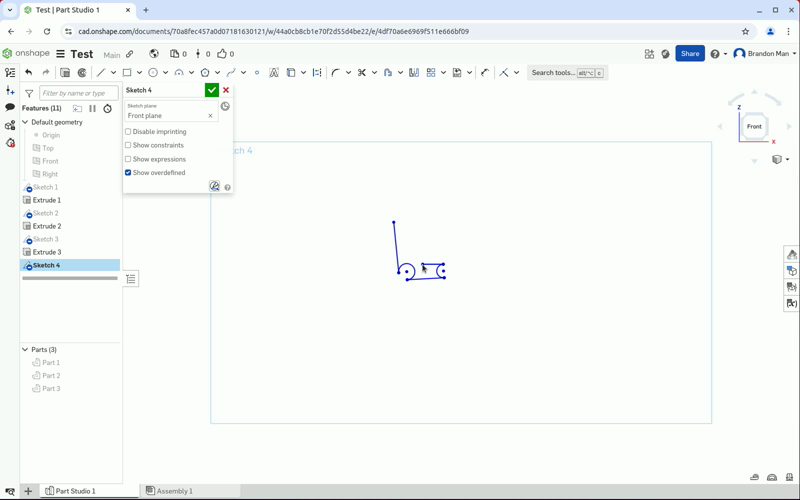
mouse_move(422, 264)
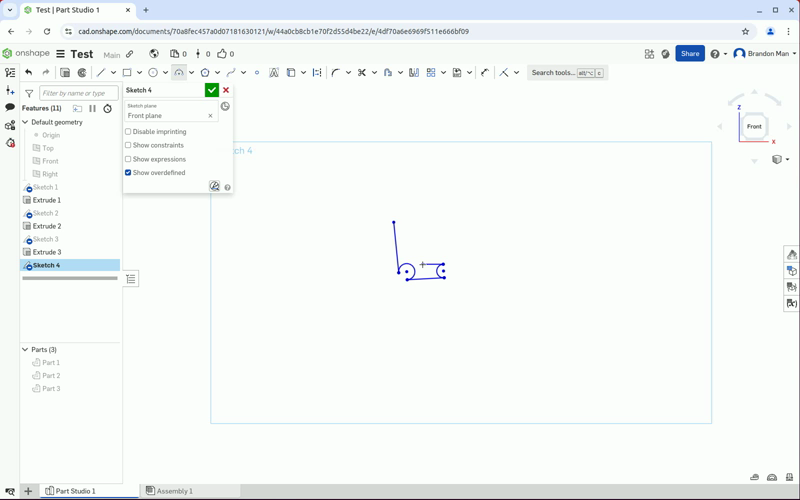
click(422, 264)
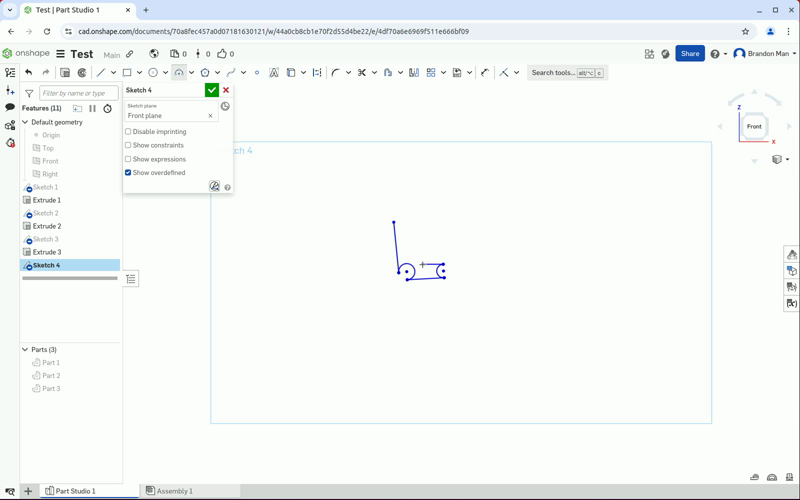
key_down(shift)
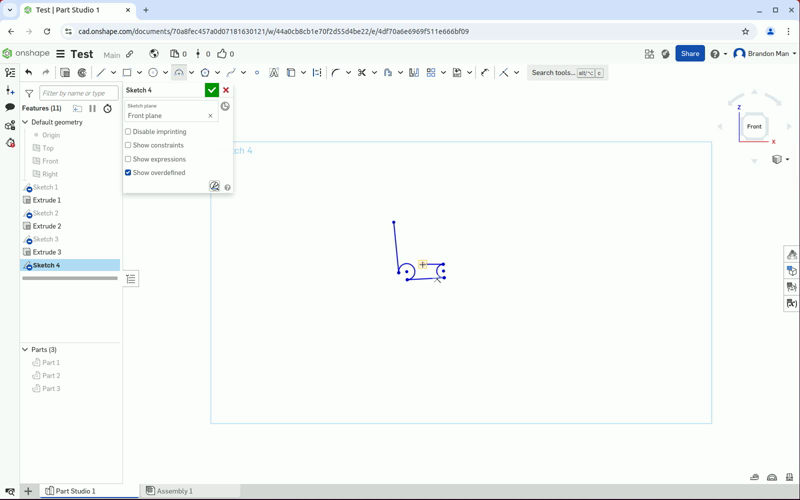
mouse_move(416, 256)
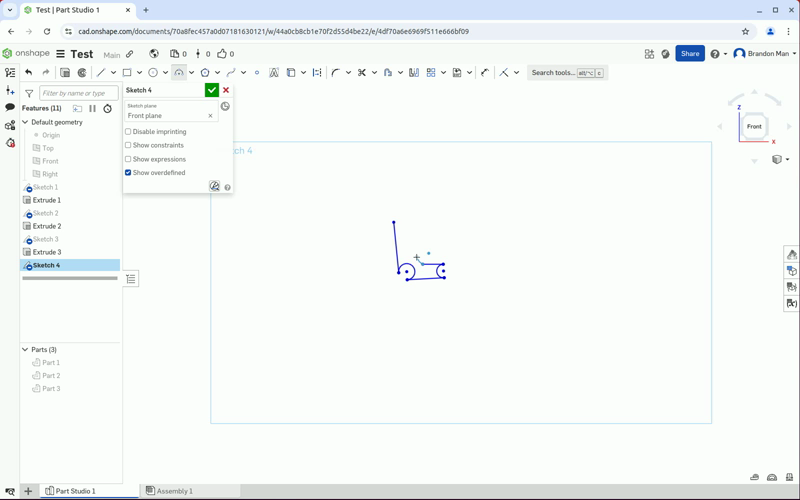
click(416, 256)
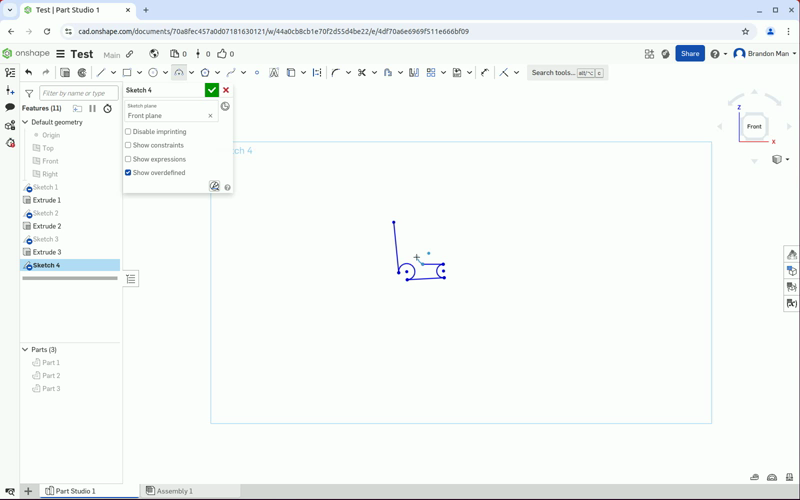
mouse_move(418, 261)
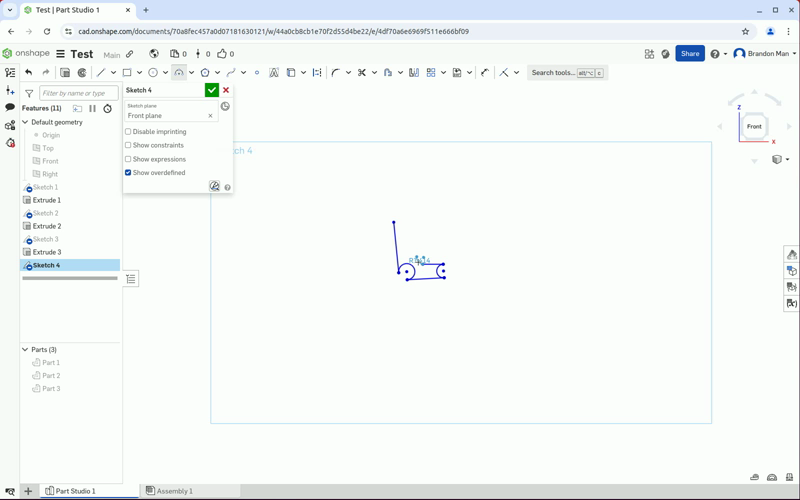
click(418, 261)
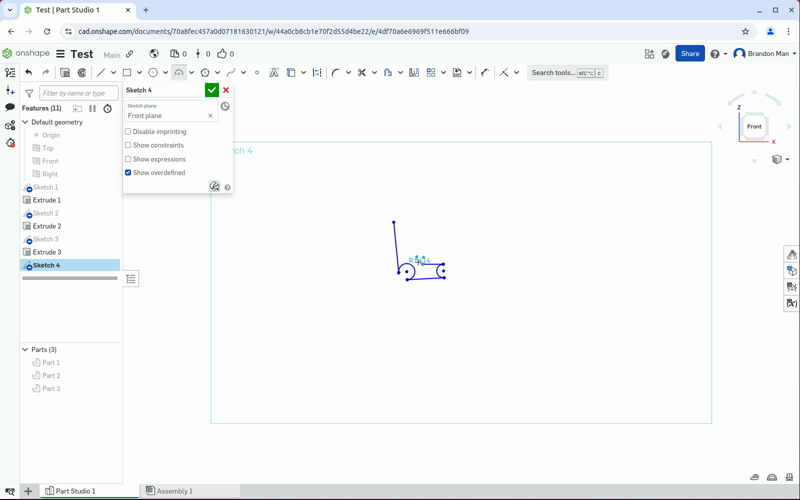
key_up(shift)
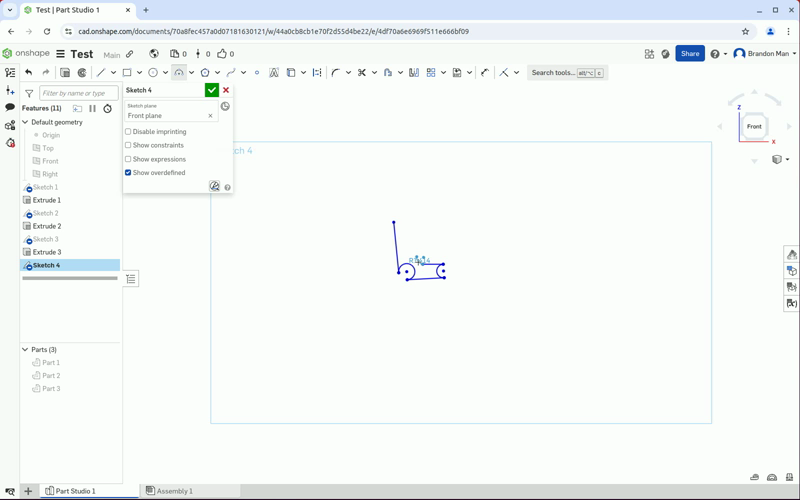
key(esc)
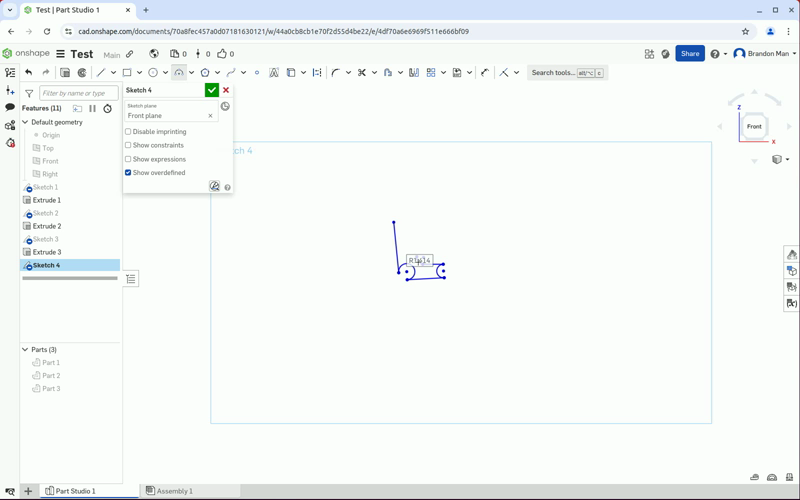
key(l)
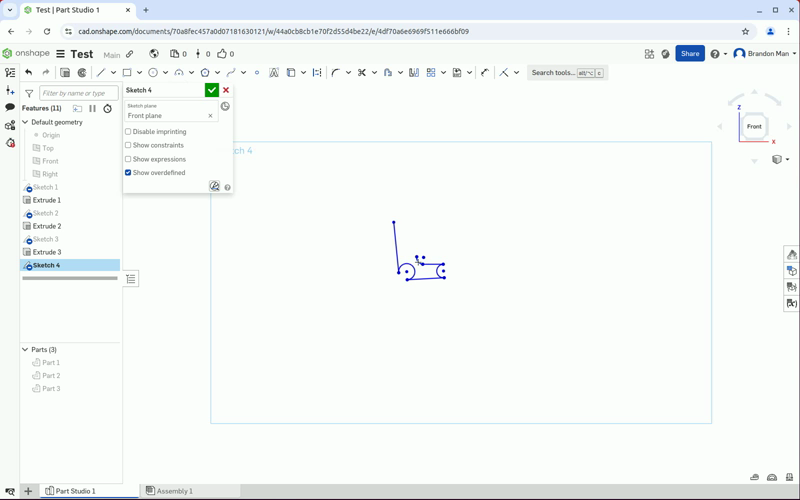
mouse_move(416, 256)
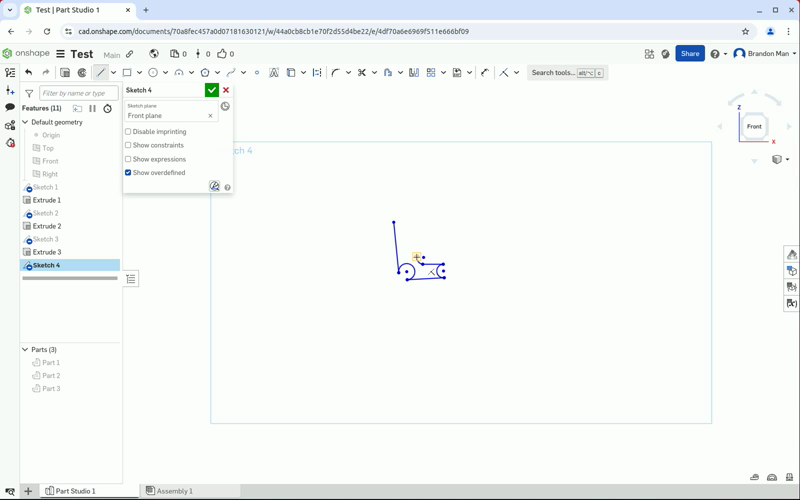
click(416, 256)
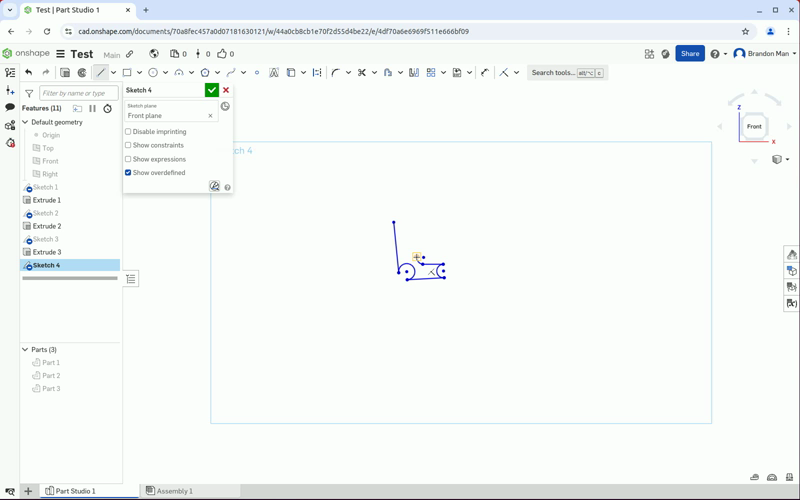
key_down(shift)
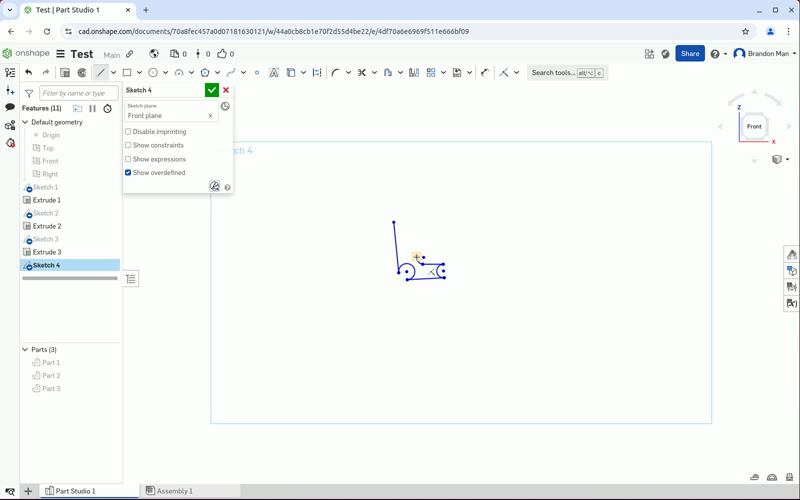
mouse_move(446, 256)
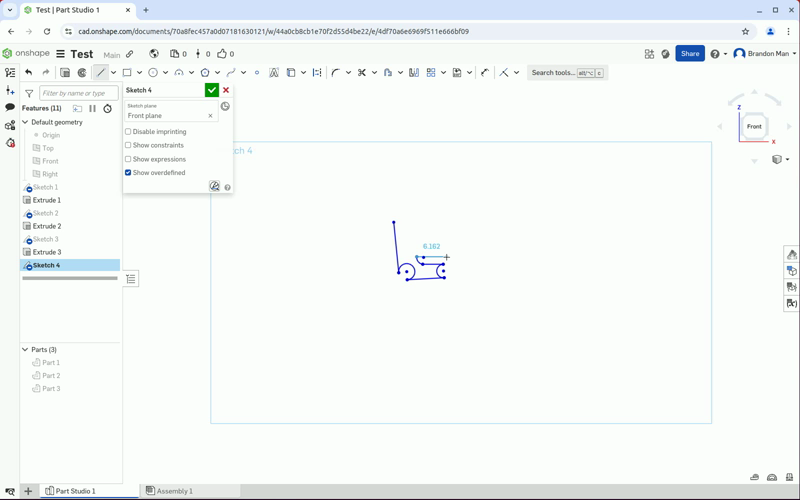
mouse_move(419, 220)
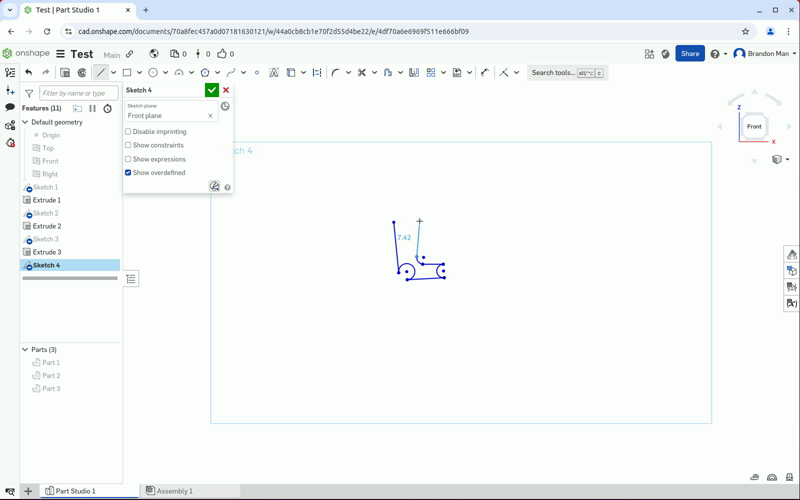
click(419, 220)
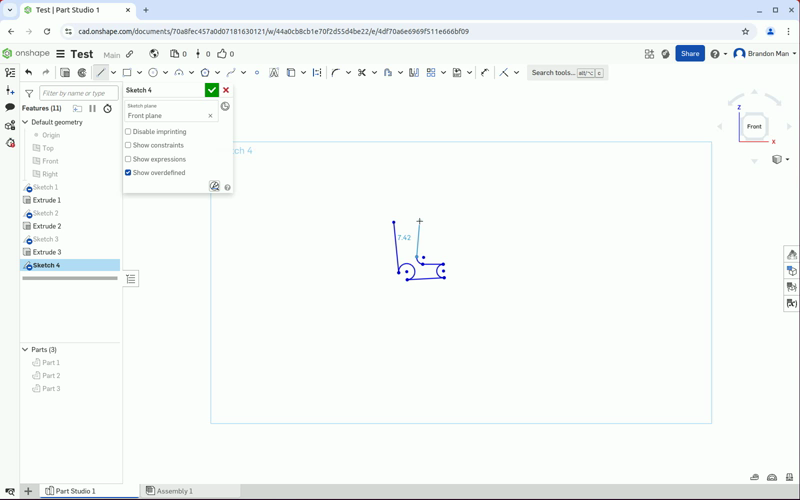
key_up(shift)
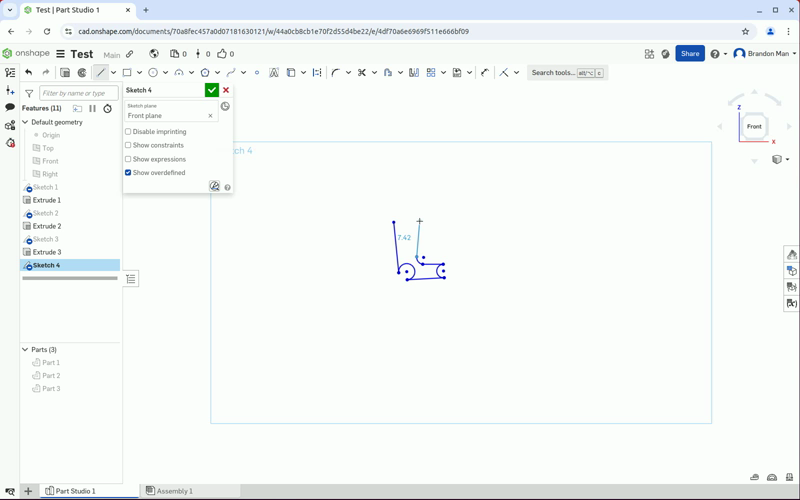
key(esc)
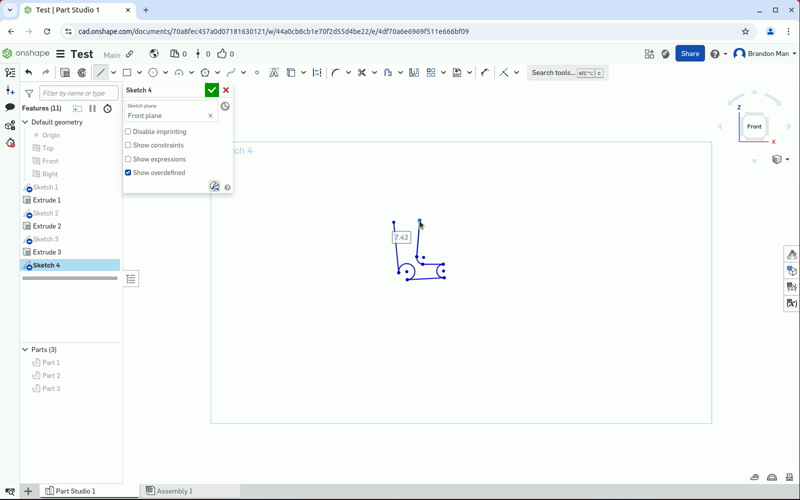
key(a)
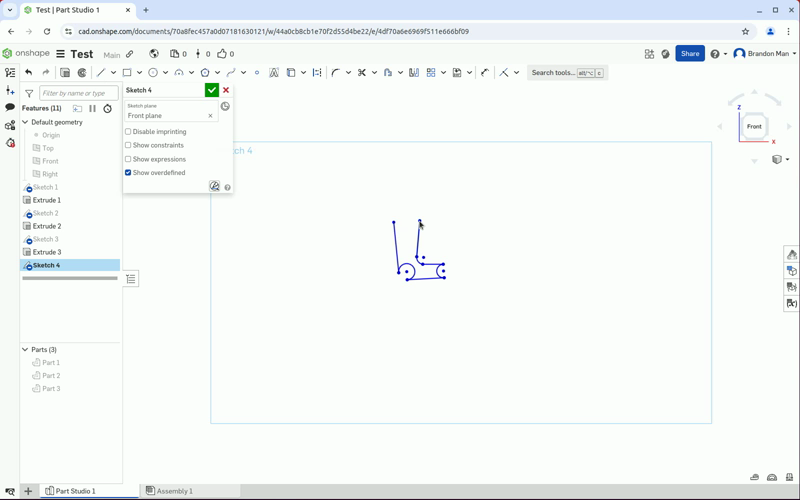
mouse_move(419, 220)
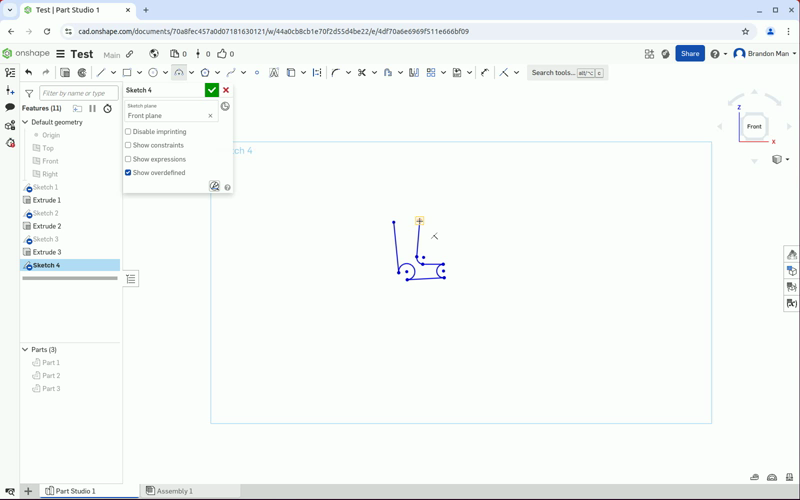
click(419, 220)
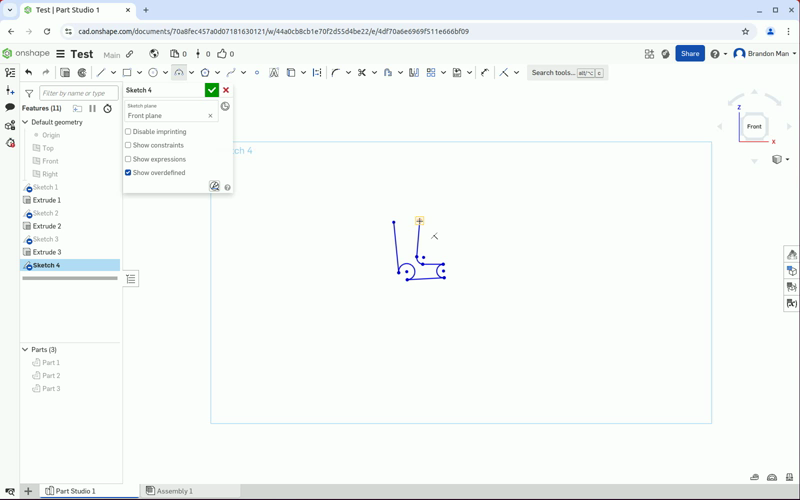
mouse_move(393, 222)
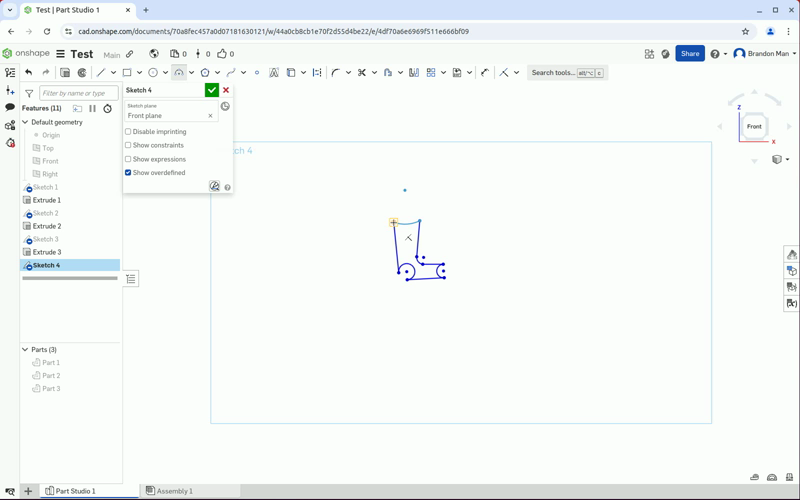
click(393, 222)
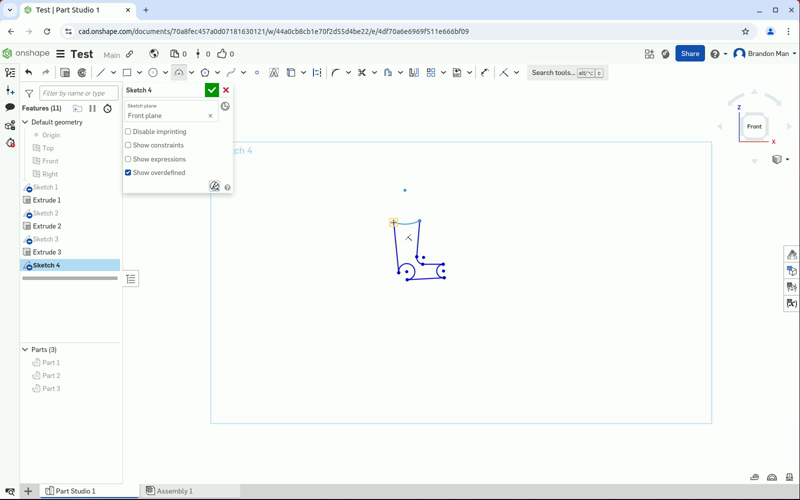
key_down(shift)
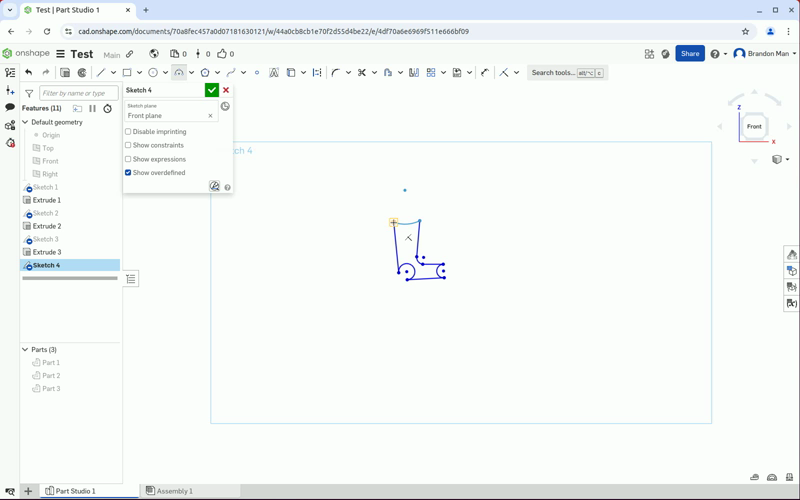
mouse_move(407, 232)
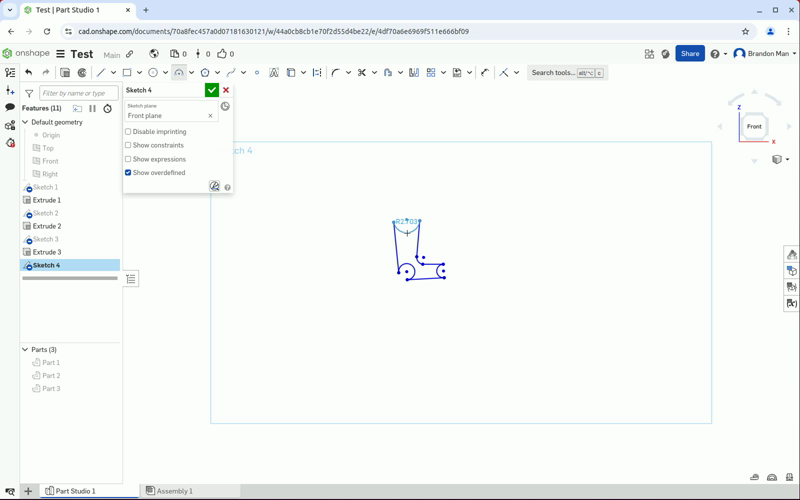
click(407, 232)
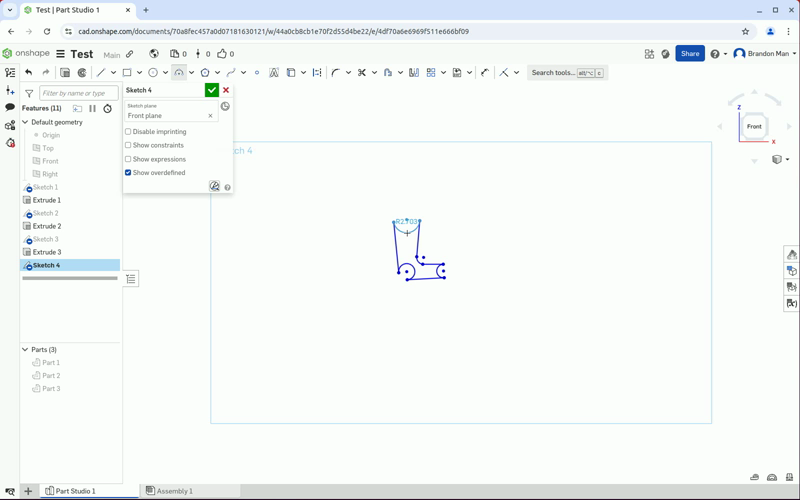
key_up(shift)
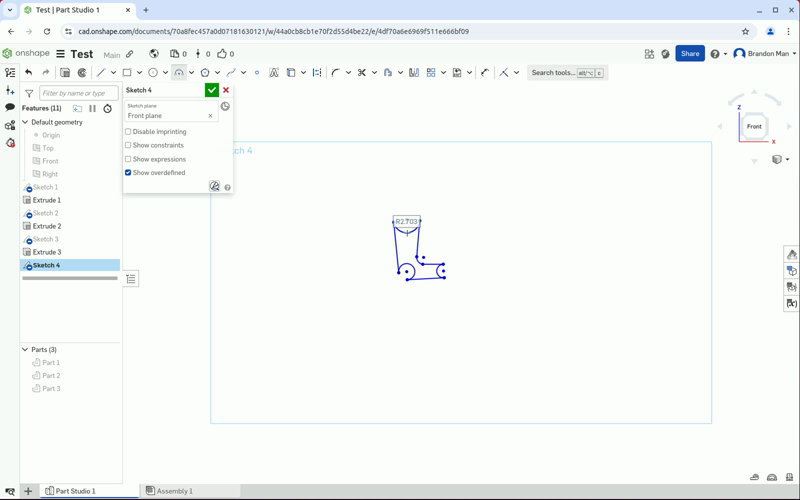
key(esc)
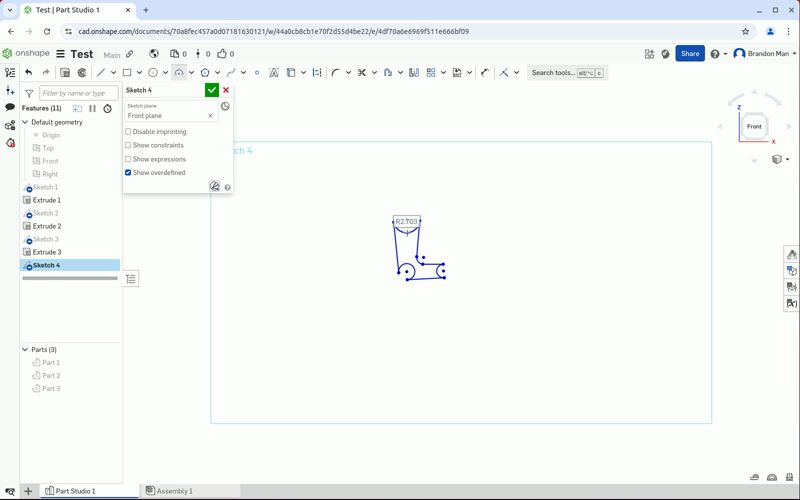
mouse_move(403, 244)
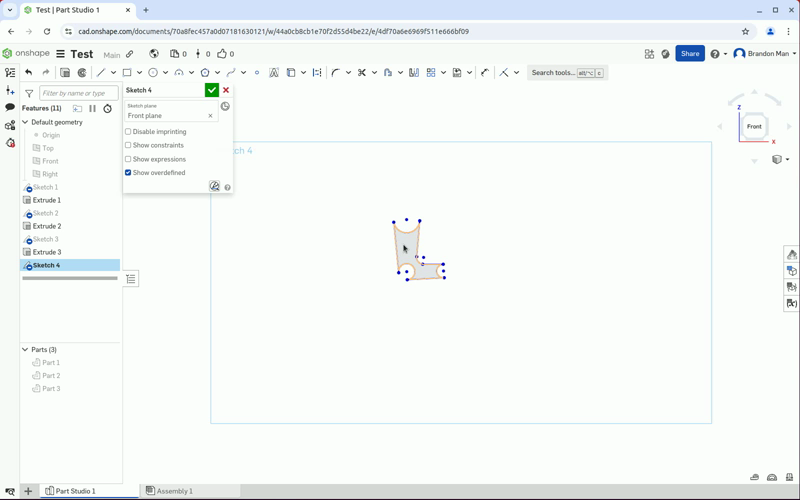
scroll(6)
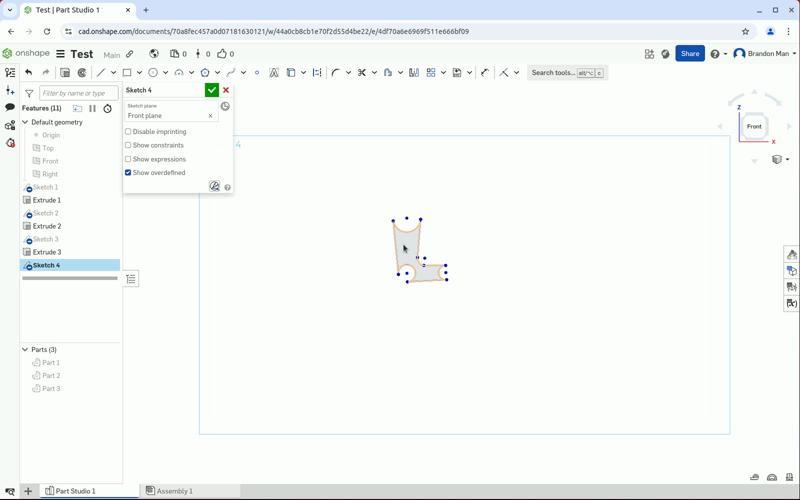
scroll(6)
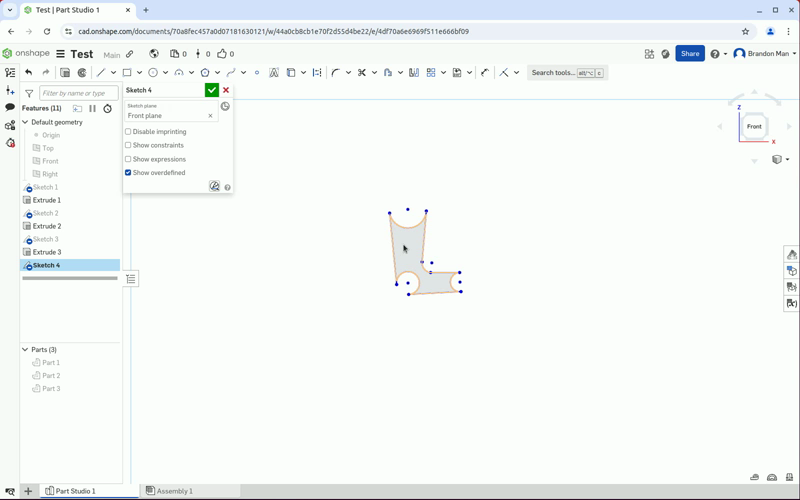
scroll(6)
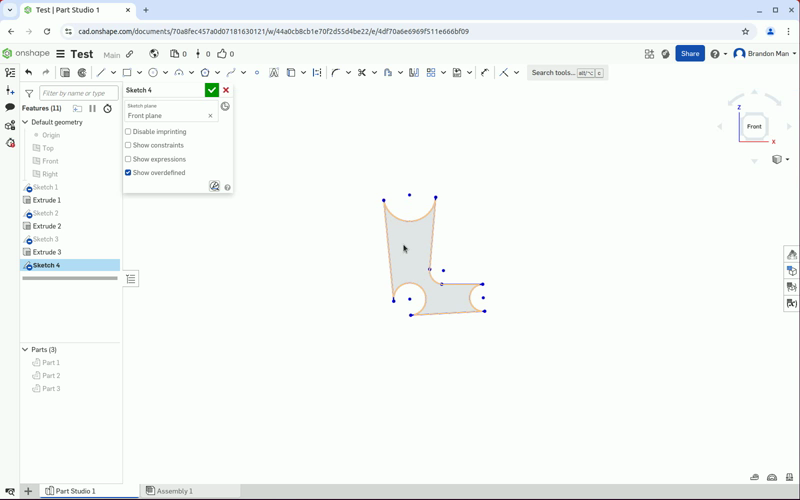
scroll(6)
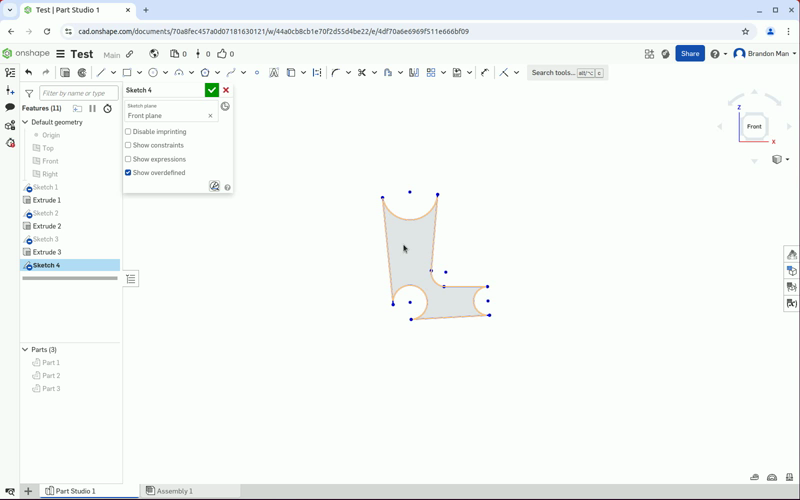
scroll(6)
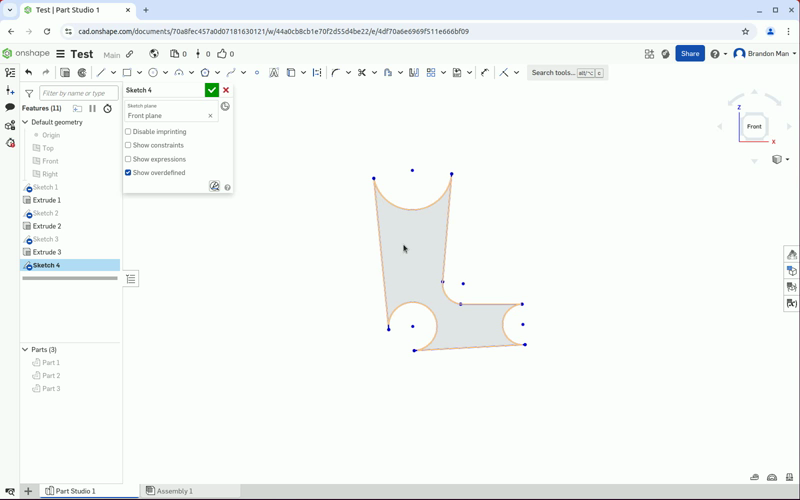
scroll(6)
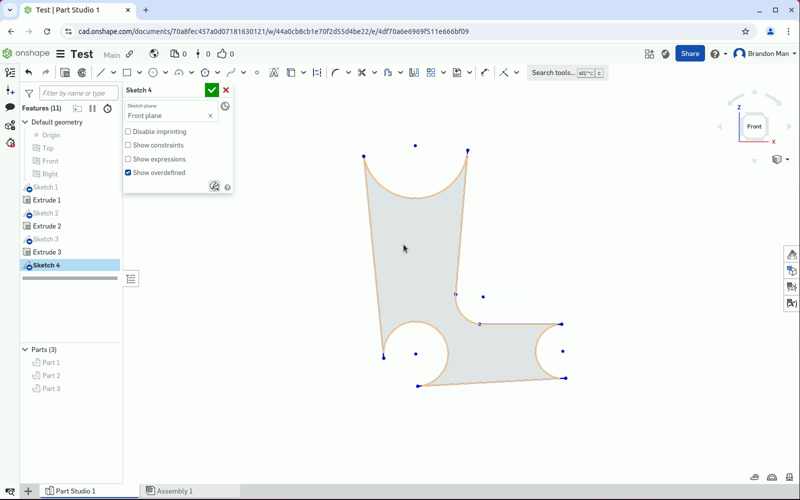
scroll(6)
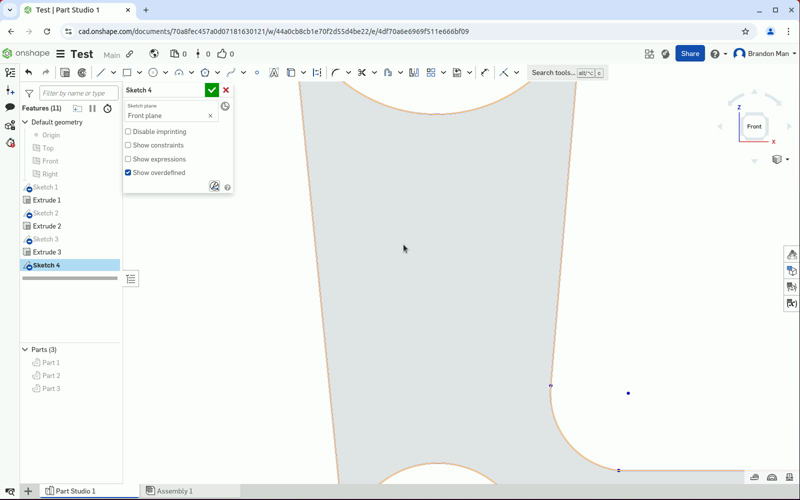
click(403, 244)
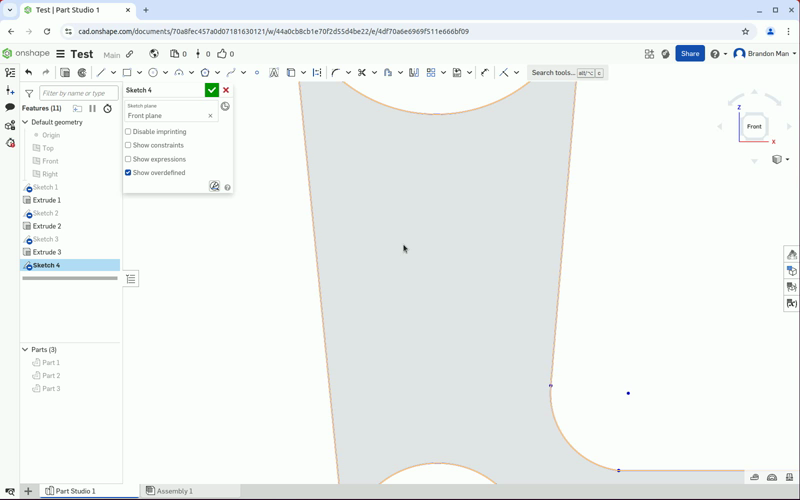
scroll(-6)
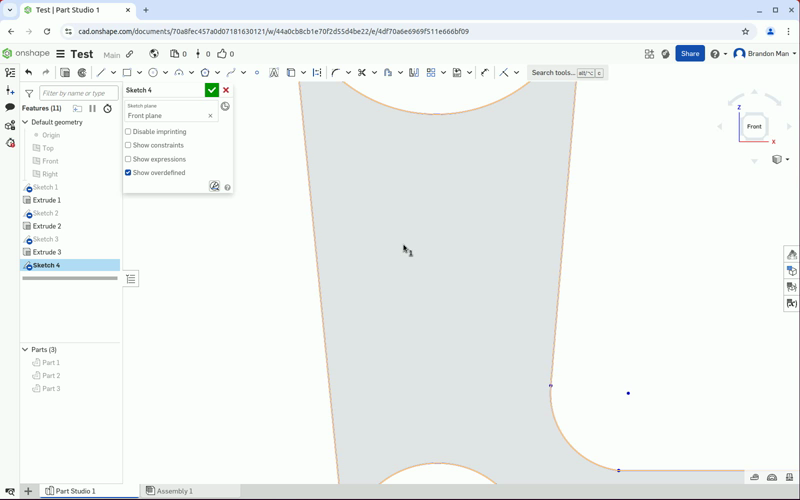
scroll(-6)
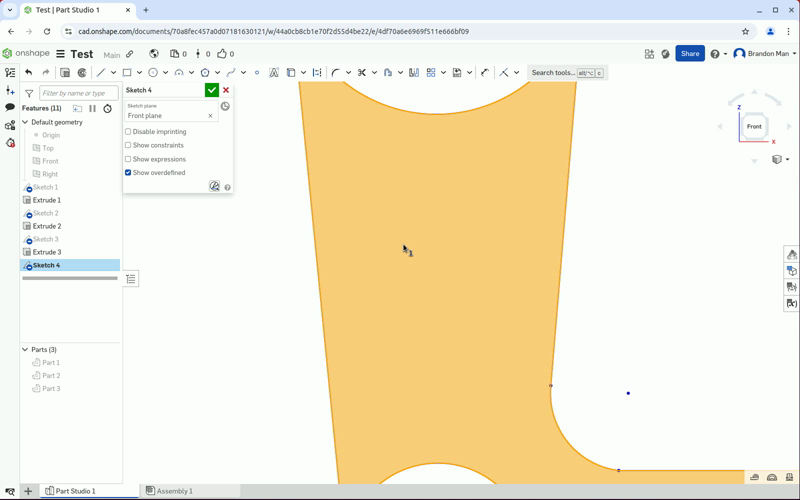
scroll(-6)
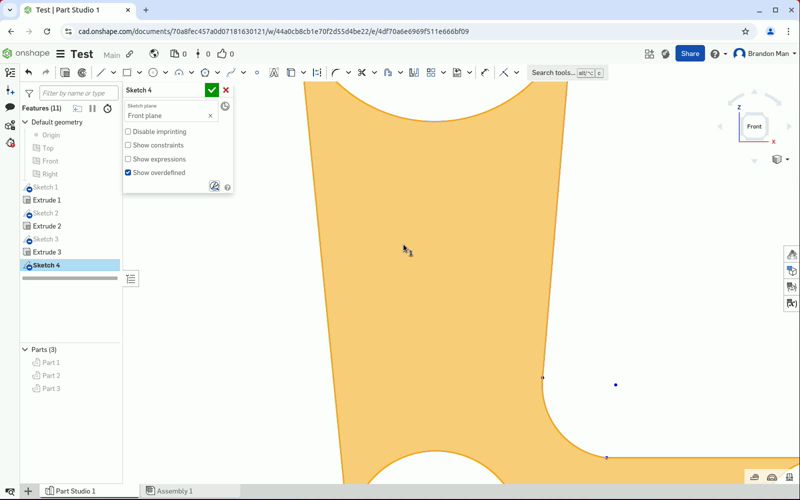
scroll(-6)
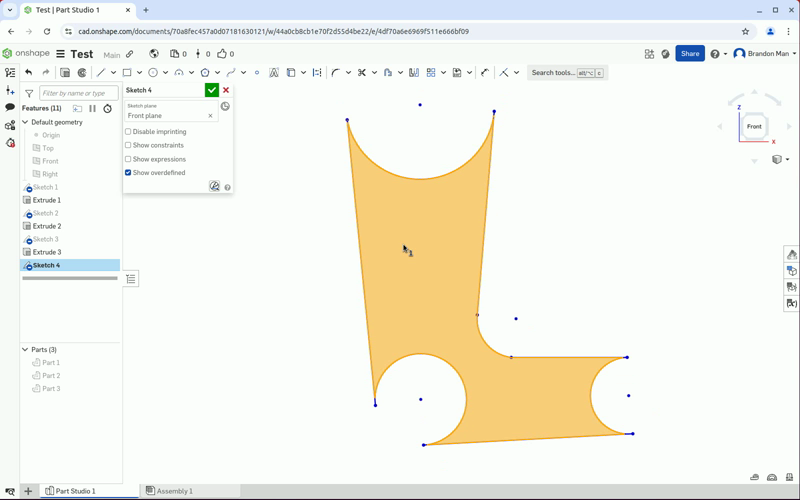
scroll(-6)
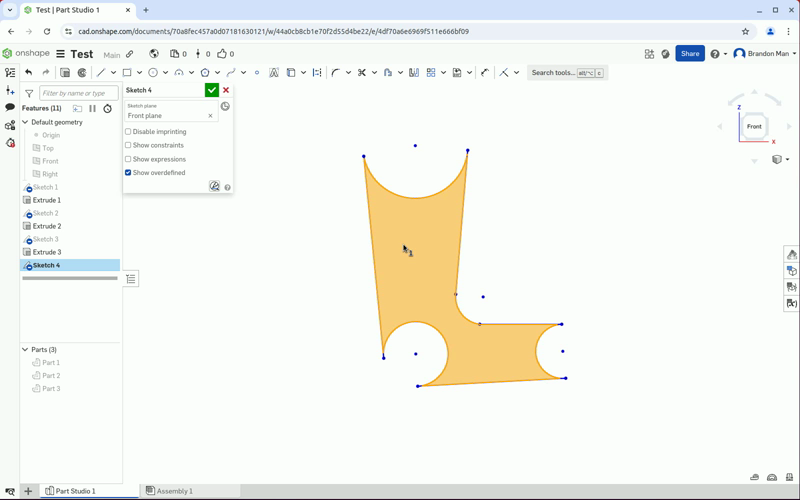
scroll(-6)
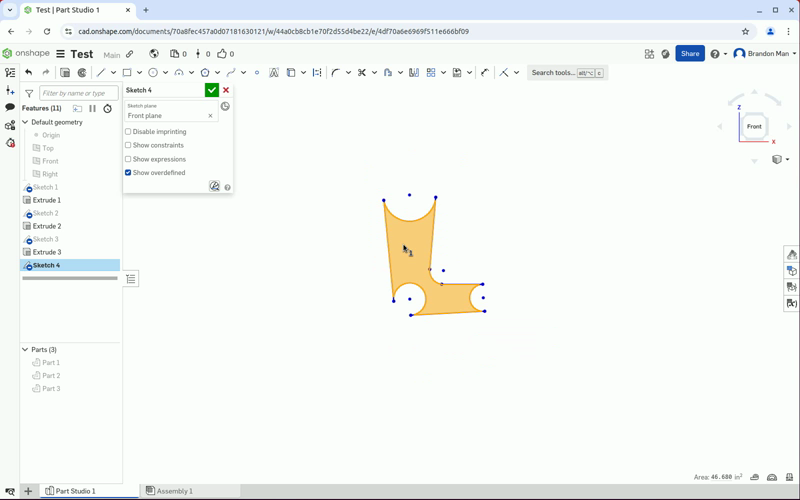
scroll(-6)
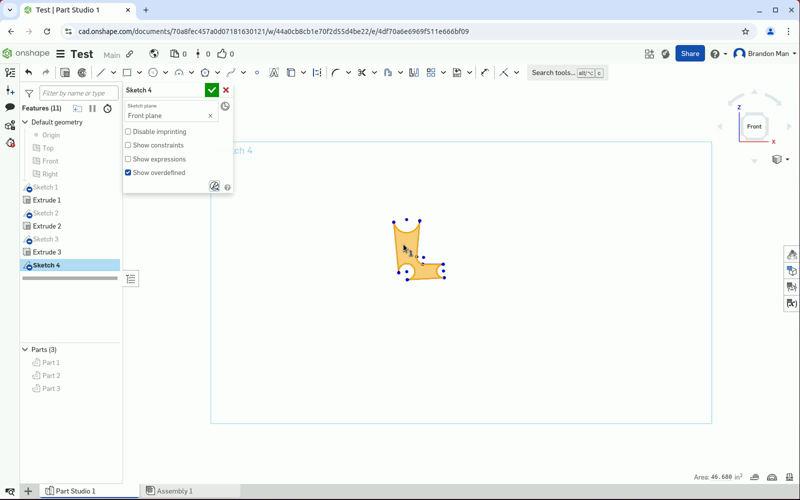
mouse_move(73, 352)
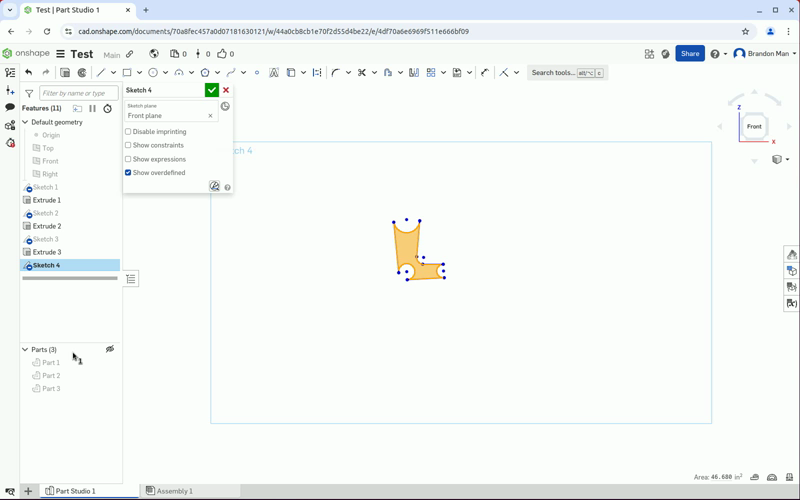
key(shift+y)
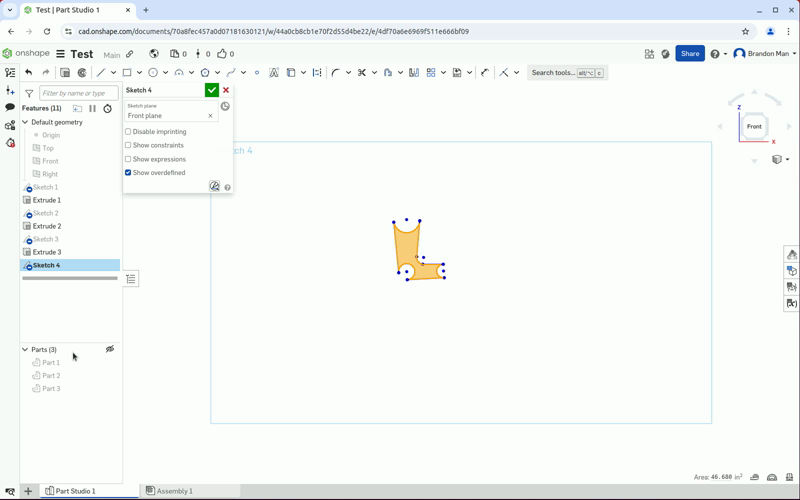
key(shift+e)
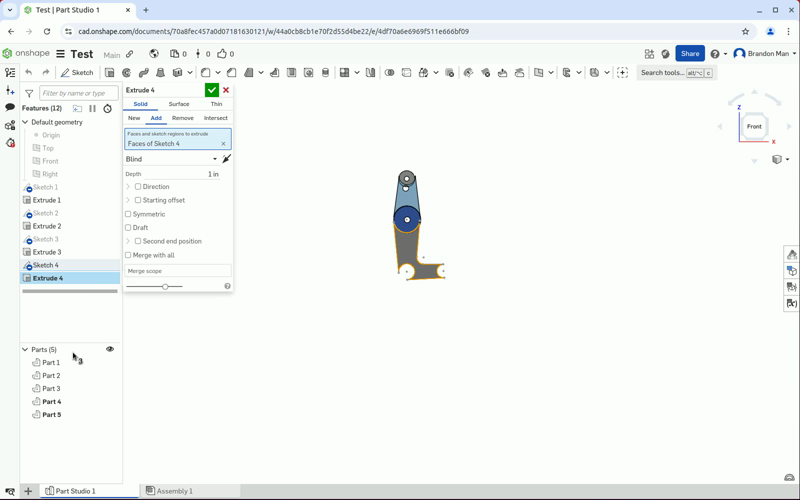
mouse_move(143, 106)
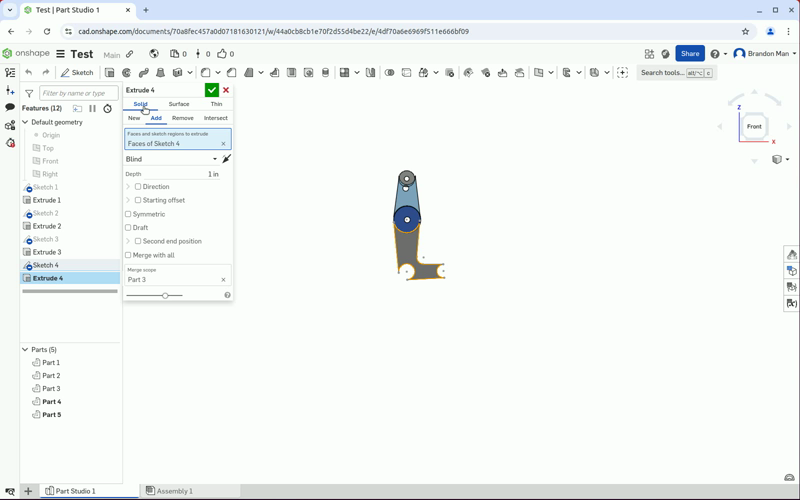
click(143, 106)
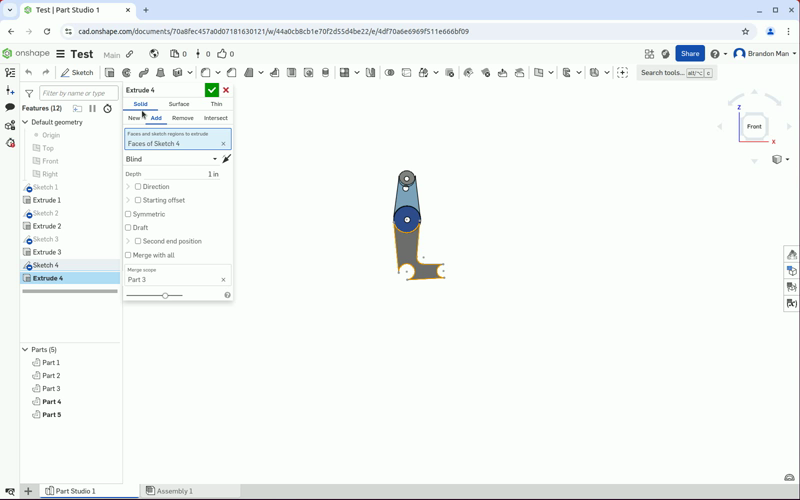
mouse_move(137, 120)
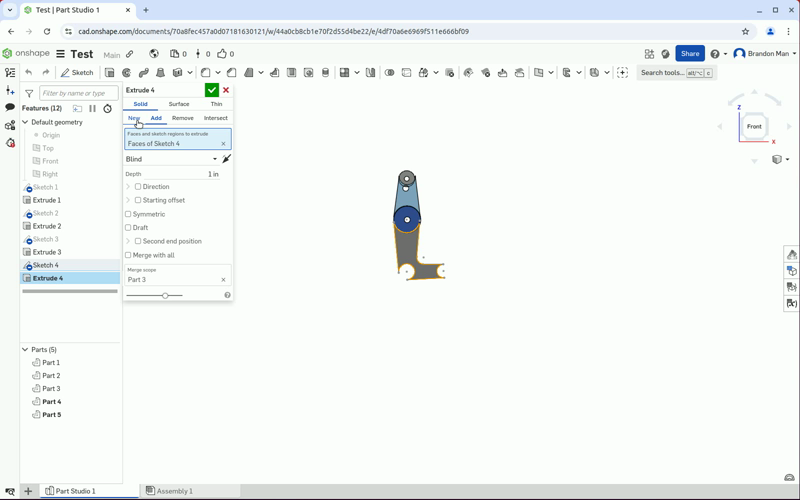
click(137, 120)
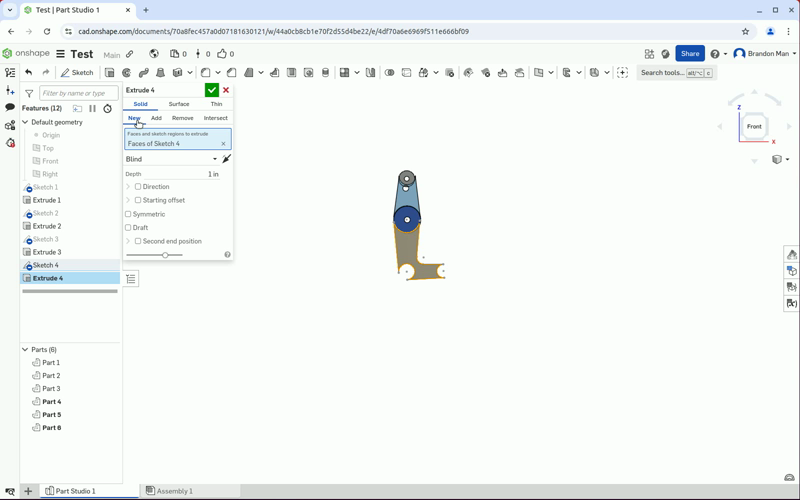
key(tab, 4)
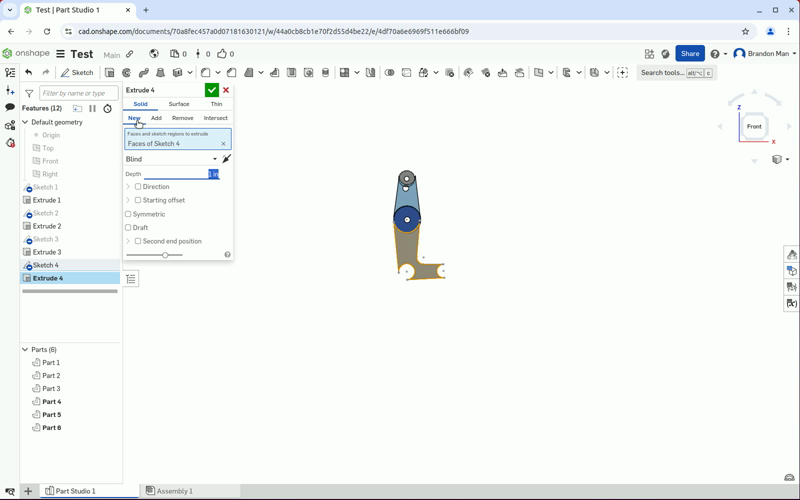
text(0.481)
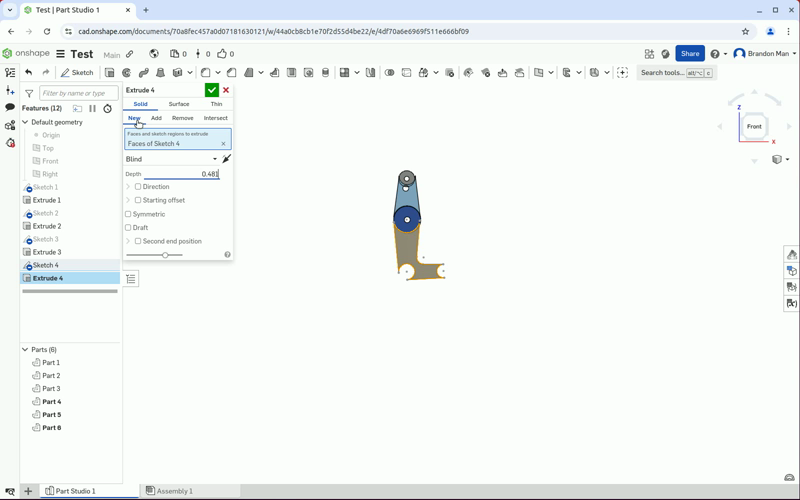
key(enter)
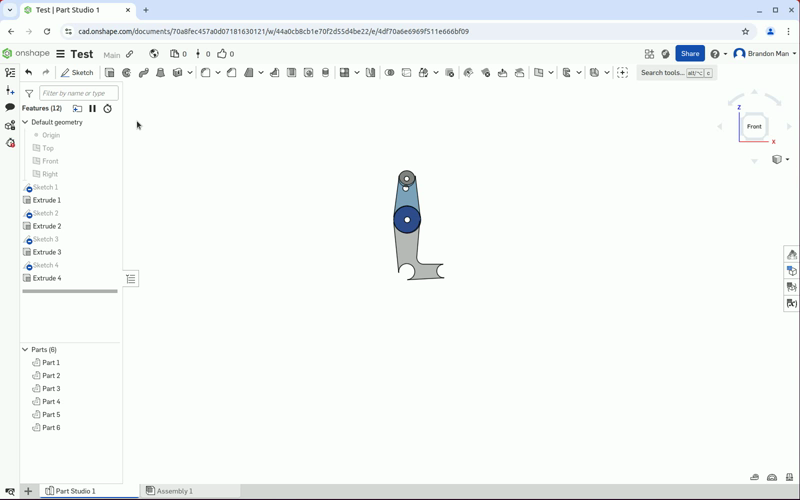
key(shift+h)
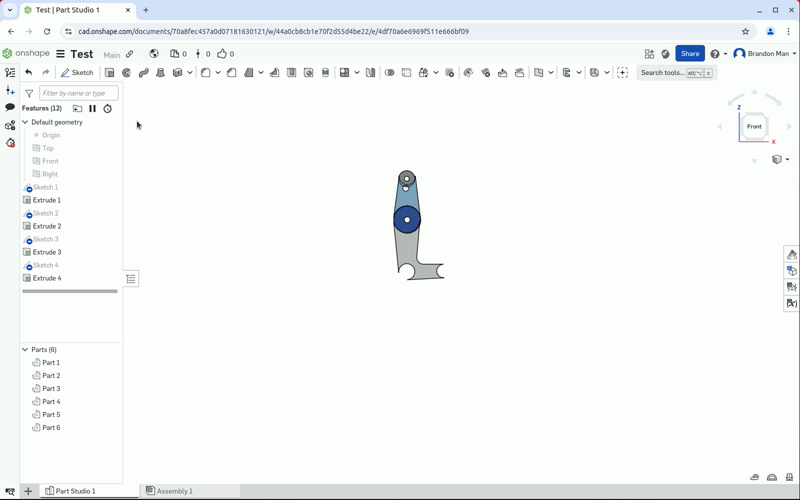
key(shift+h)
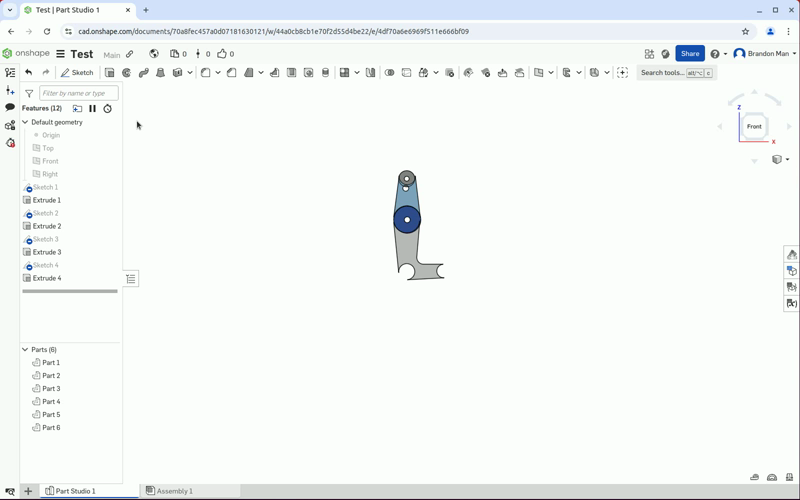
mouse_move(73, 189)
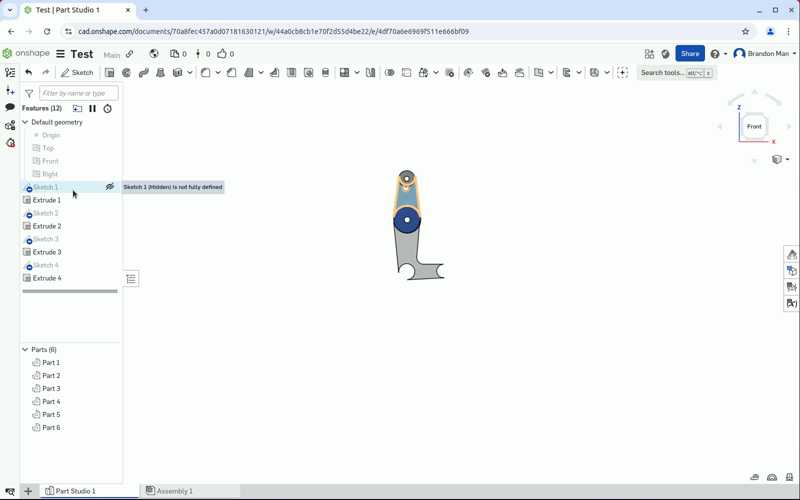
click(73, 189)
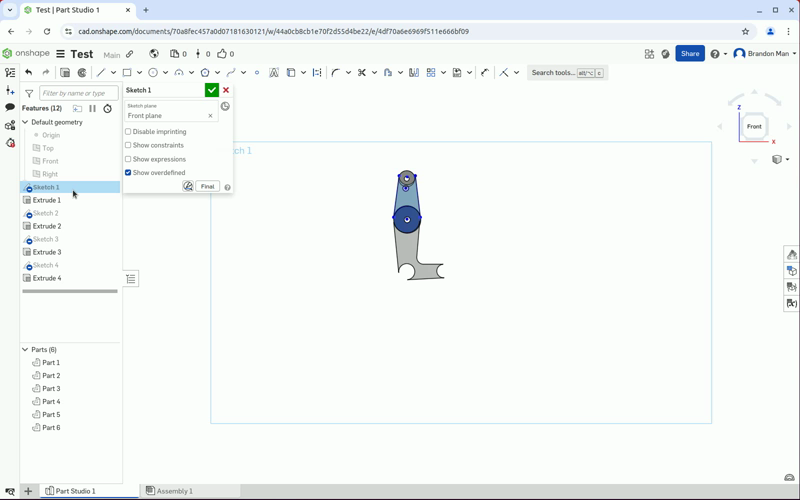
mouse_move(229, 92)
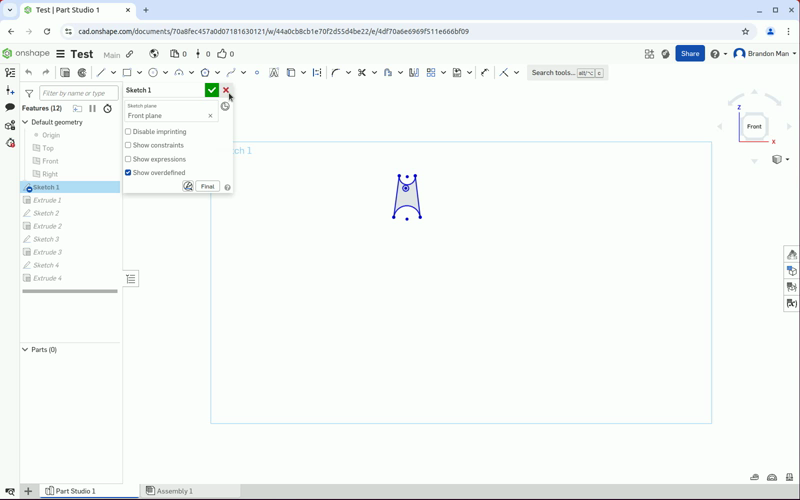
click(229, 92)
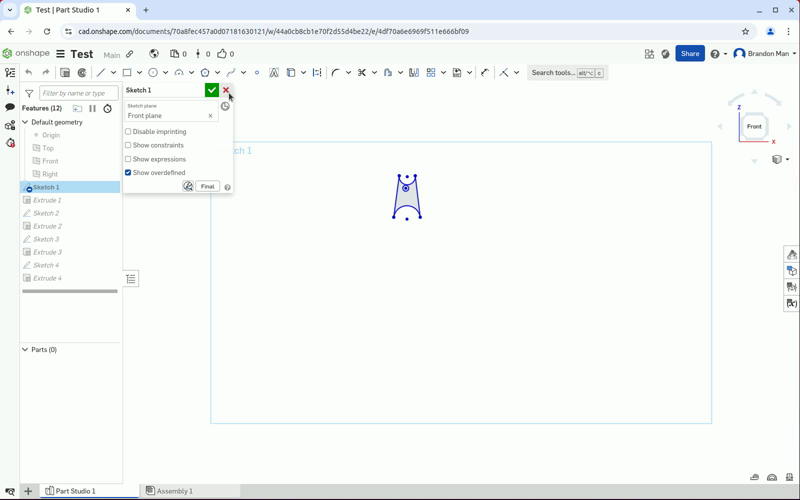
key(shift+s)
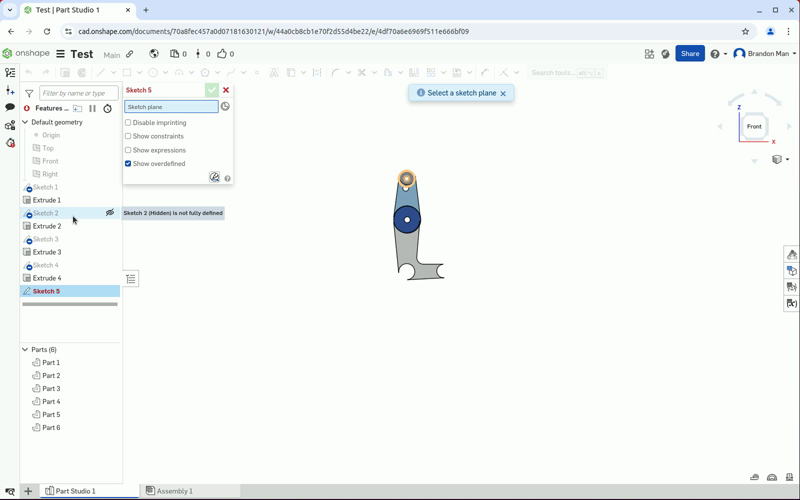
scroll(3)
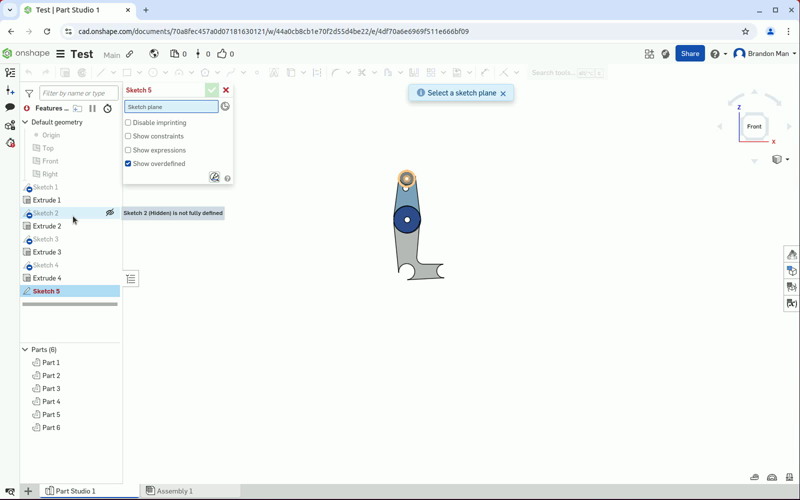
mouse_move(73, 163)
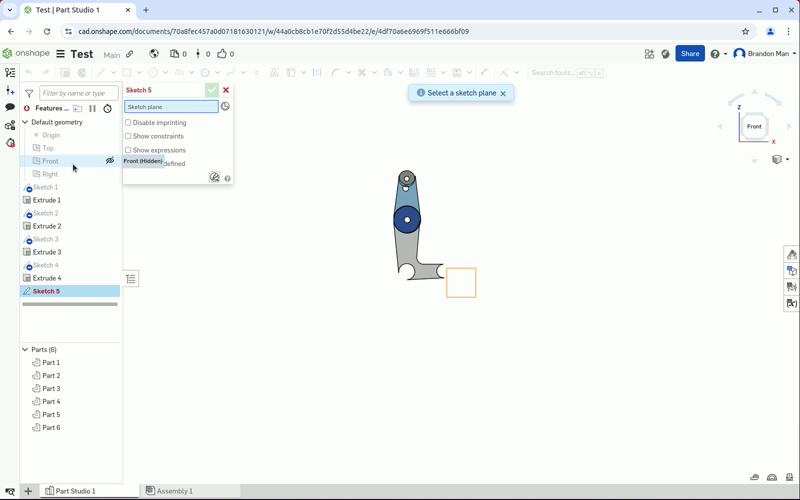
click(73, 163)
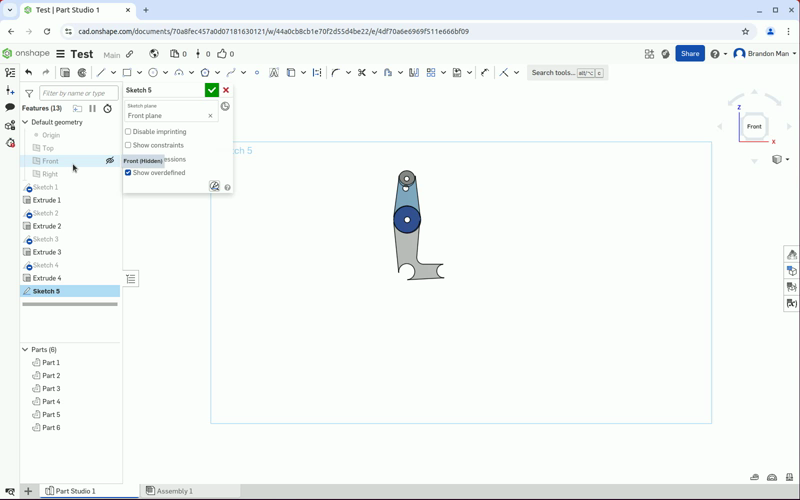
mouse_move(73, 352)
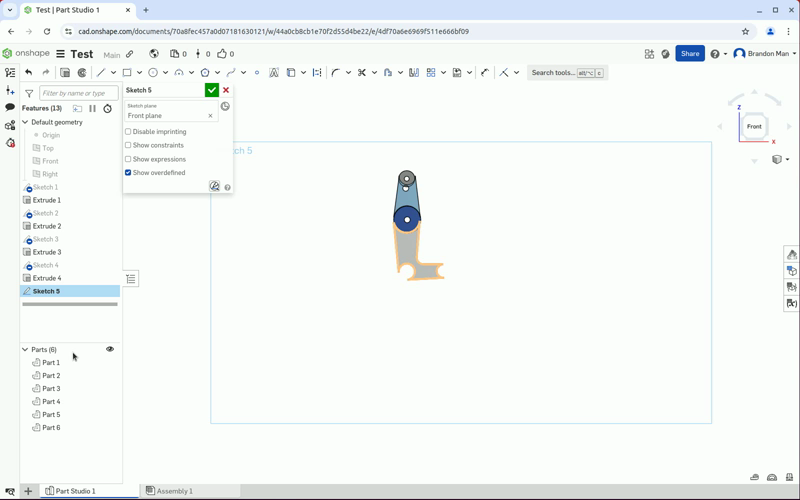
key(y)
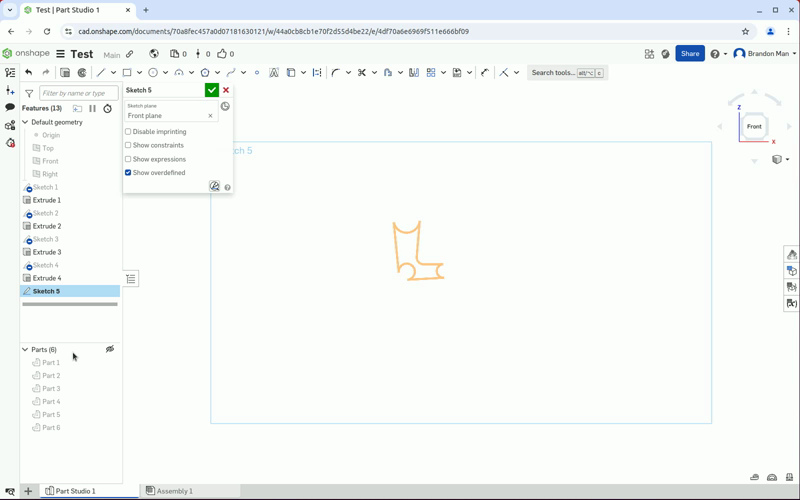
key(c)
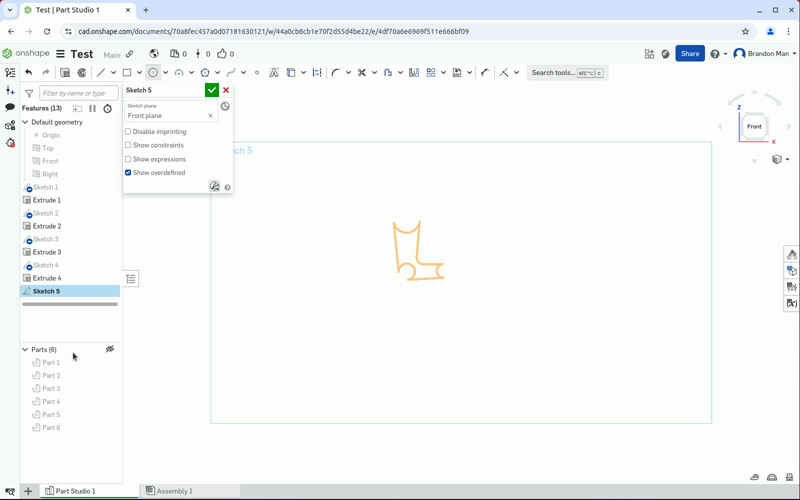
key_down(shift)
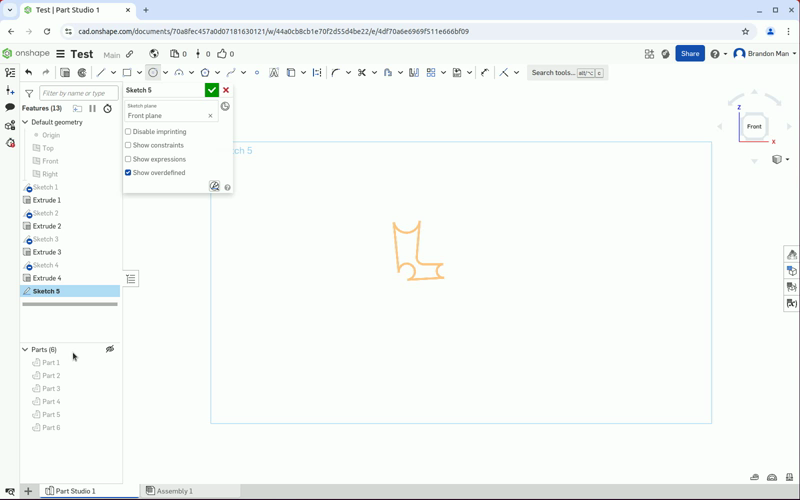
mouse_move(443, 270)
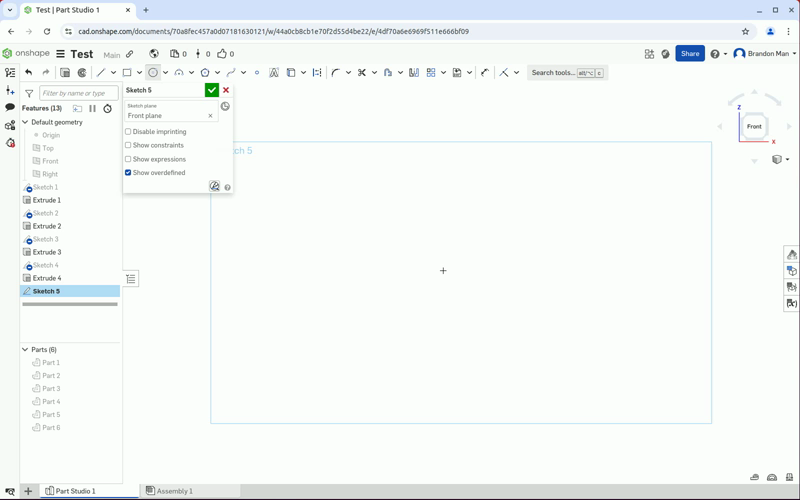
click(443, 270)
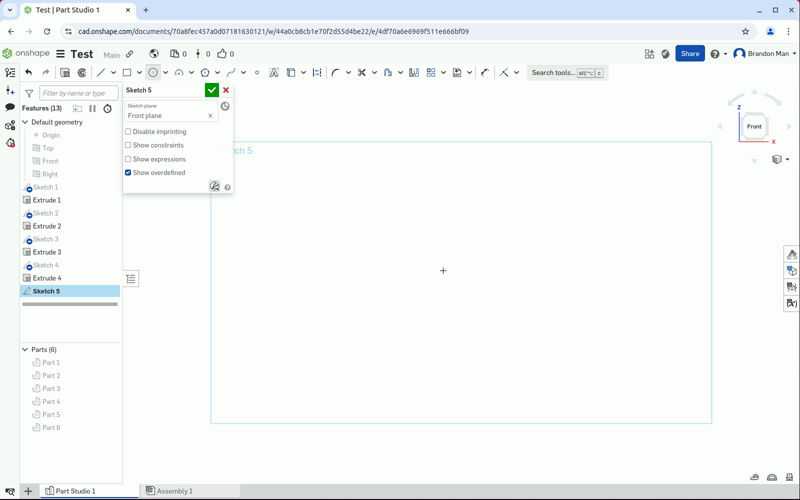
key_up(shift)
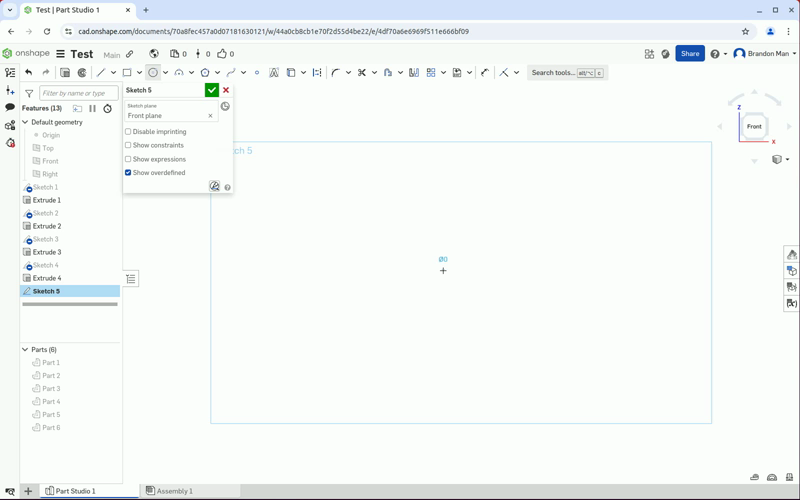
mouse_move(450, 270)
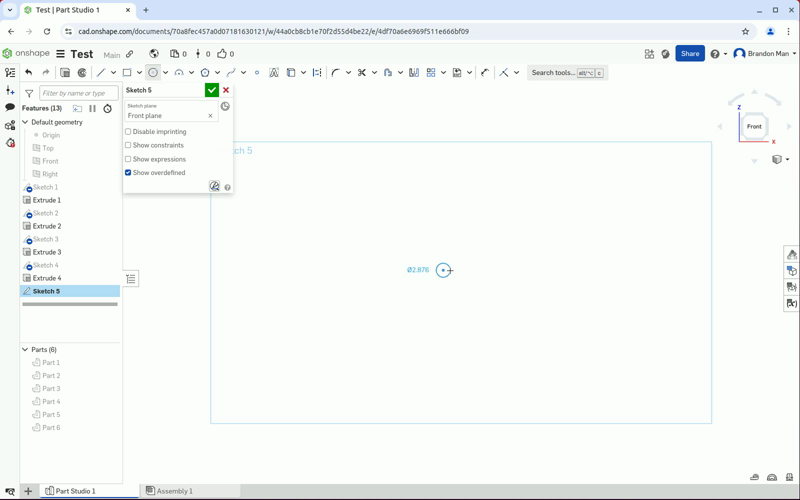
click(450, 270)
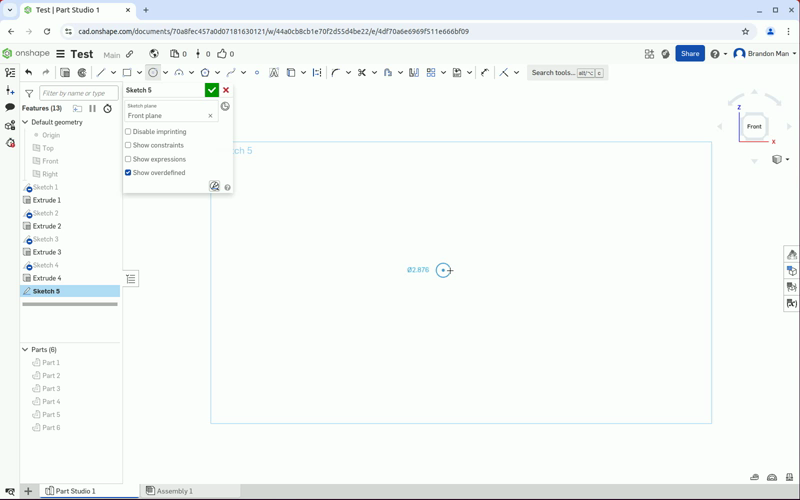
key(esc)
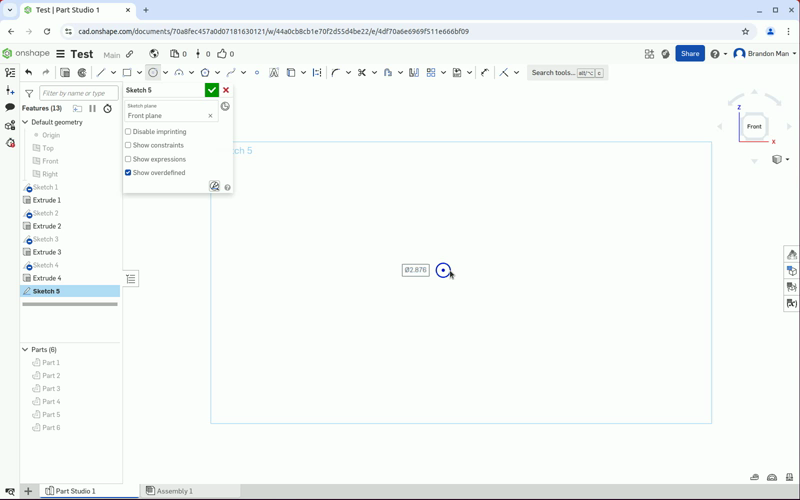
key(c)
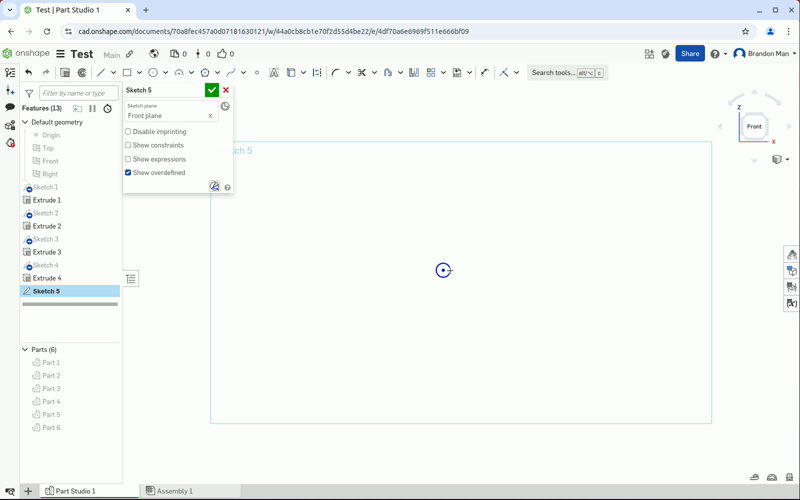
key_down(shift)
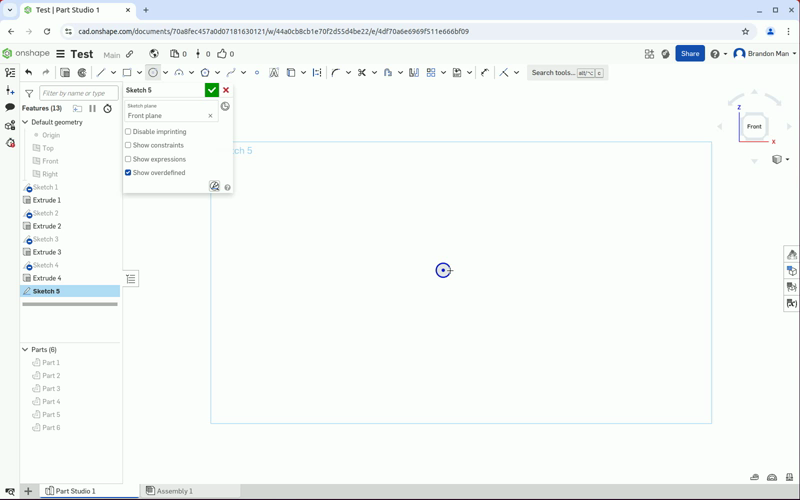
mouse_move(443, 270)
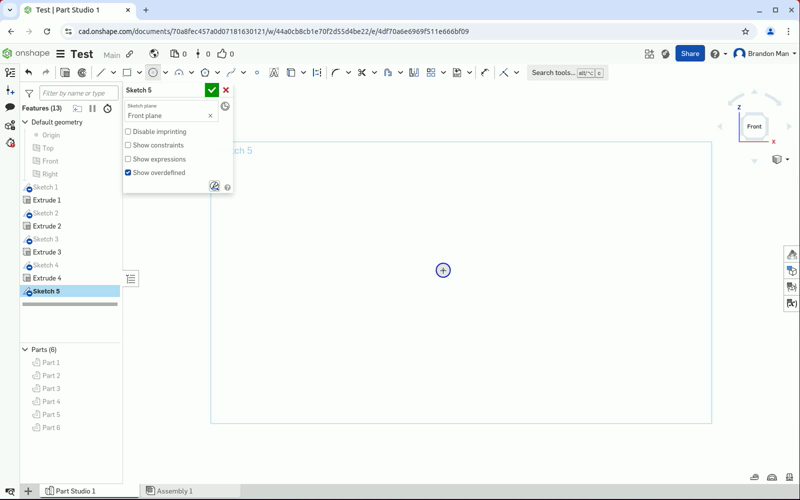
click(443, 270)
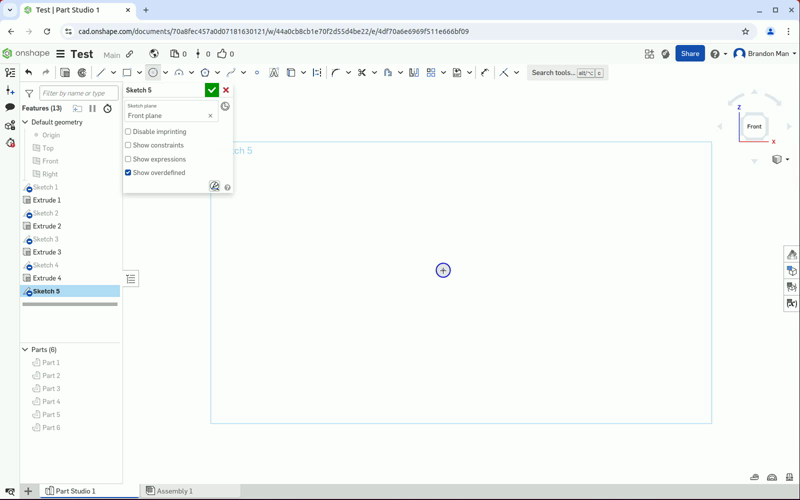
key_up(shift)
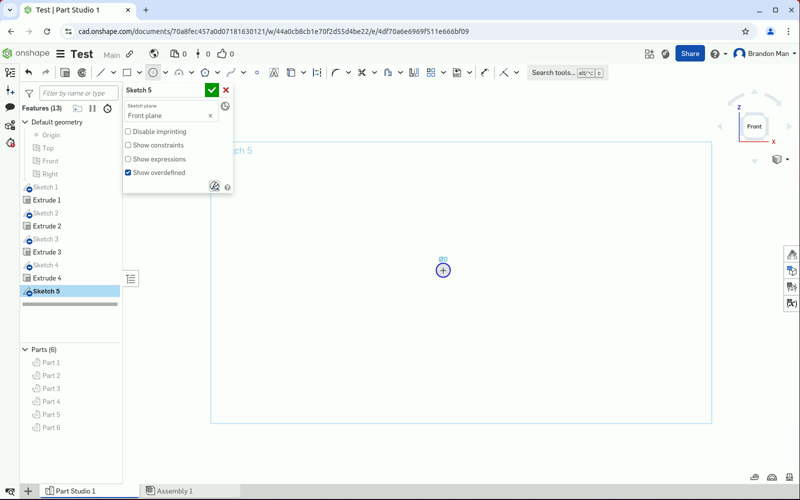
mouse_move(445, 270)
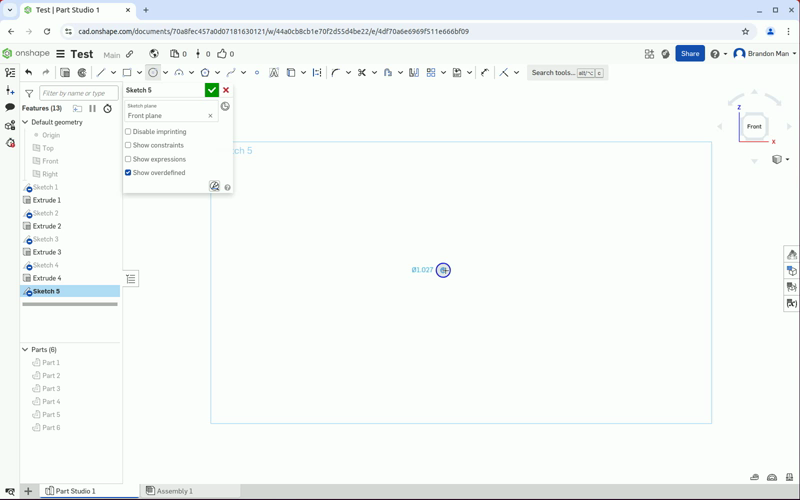
scroll(6)
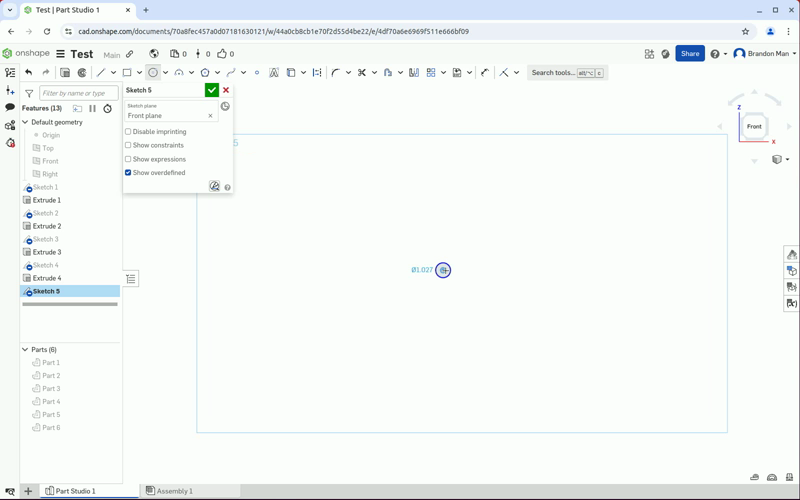
scroll(6)
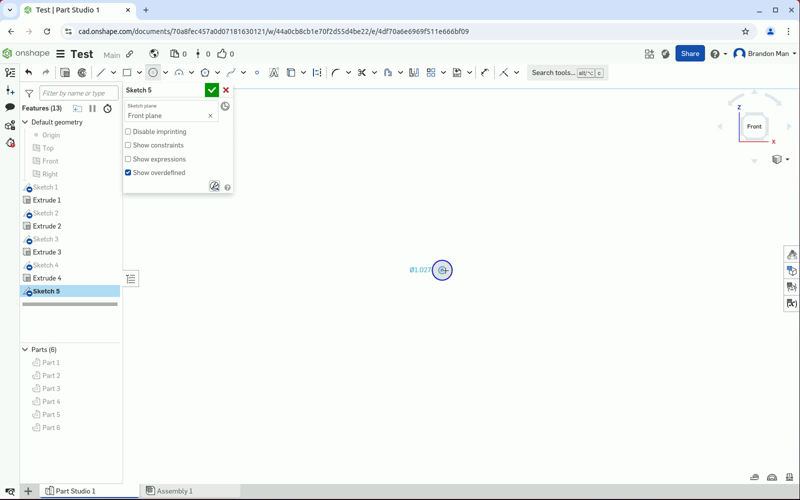
scroll(6)
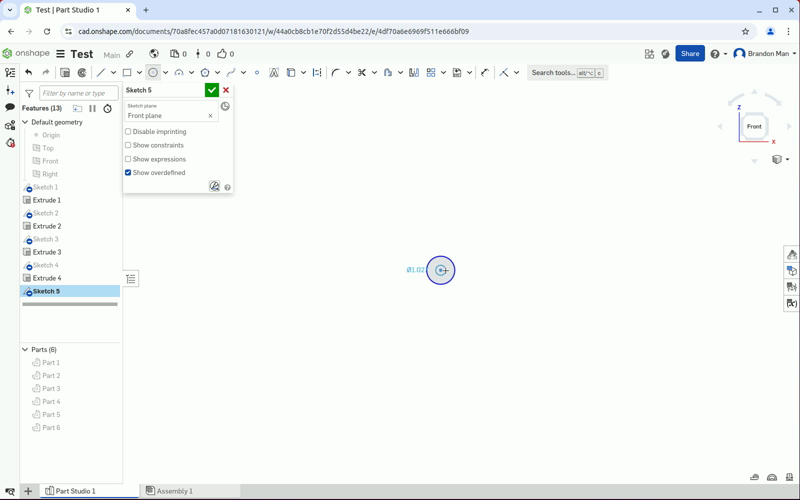
scroll(6)
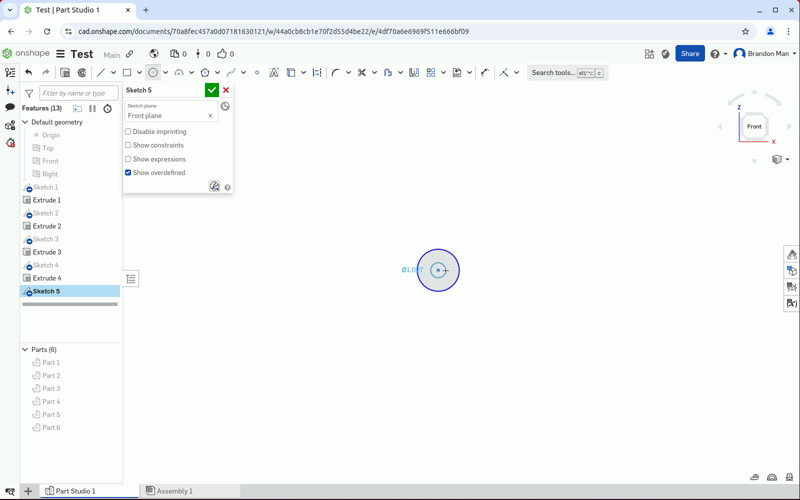
scroll(6)
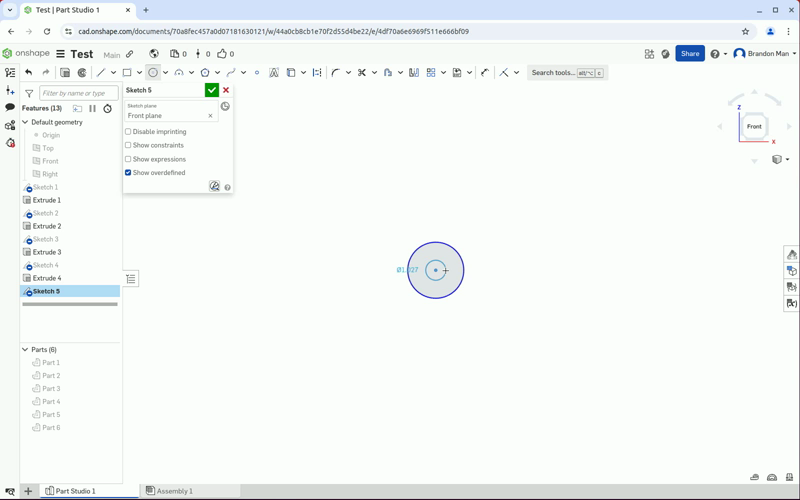
scroll(6)
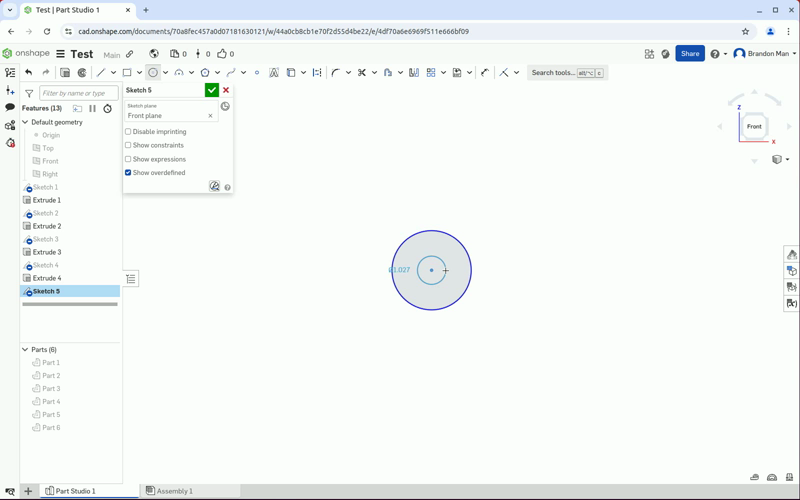
scroll(6)
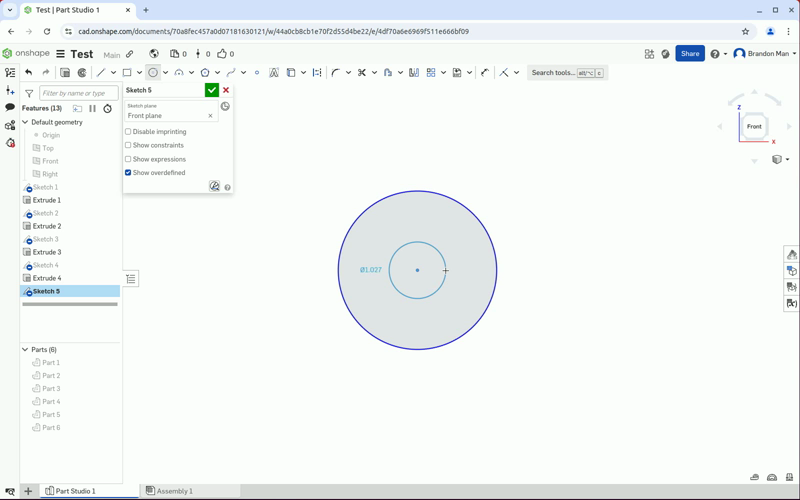
click(445, 270)
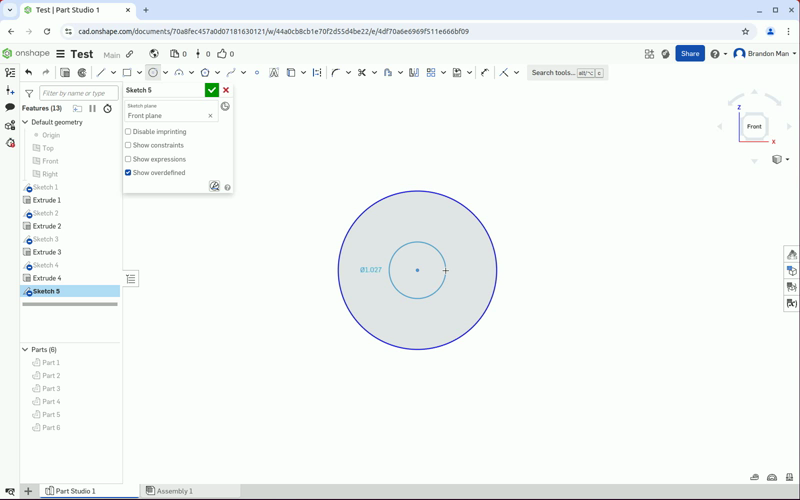
scroll(-6)
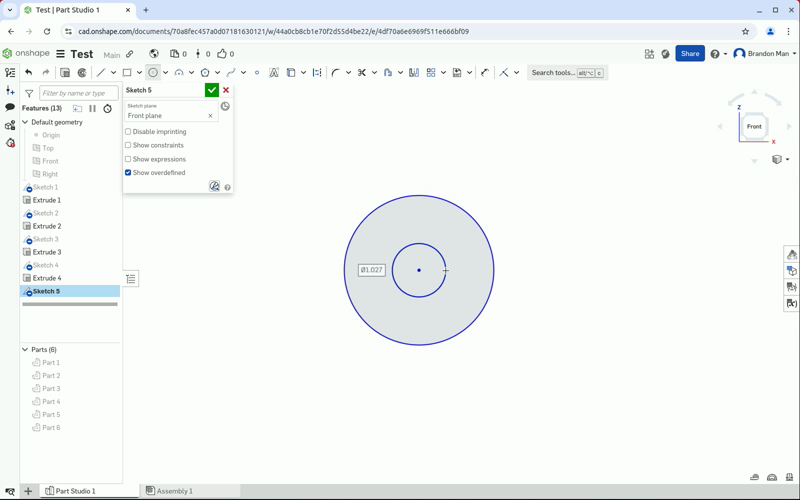
scroll(-6)
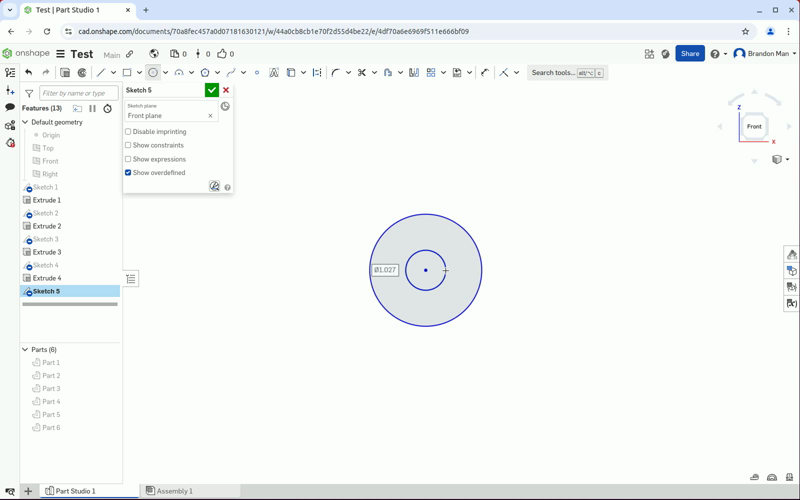
scroll(-6)
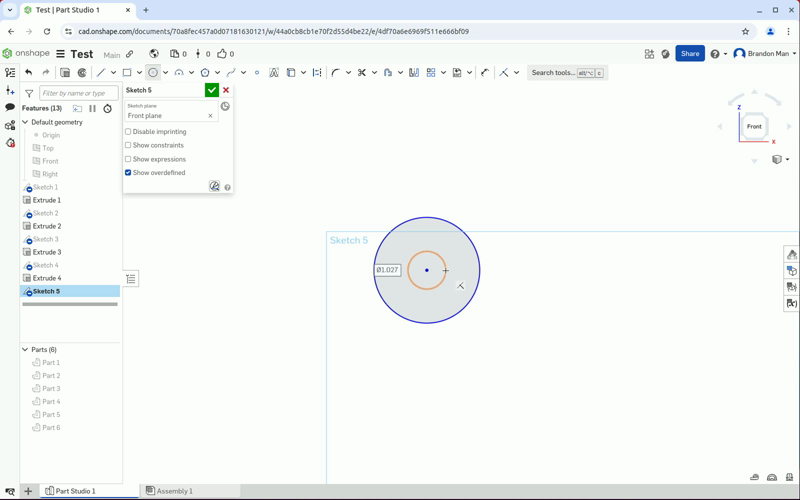
scroll(-6)
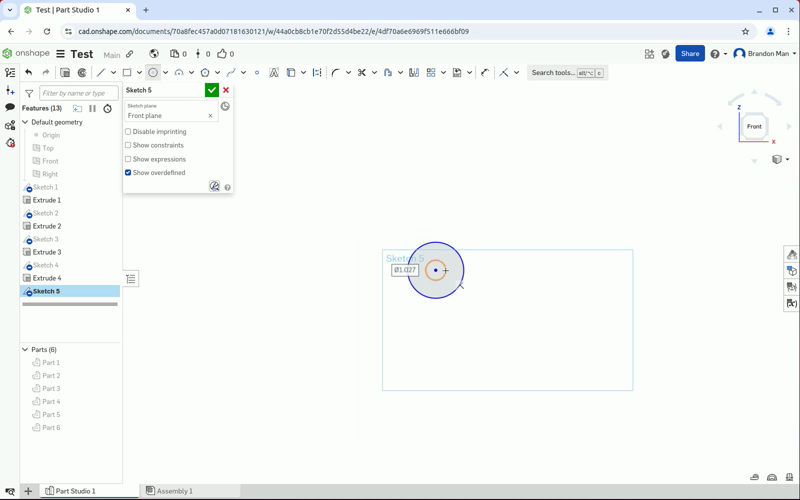
scroll(-6)
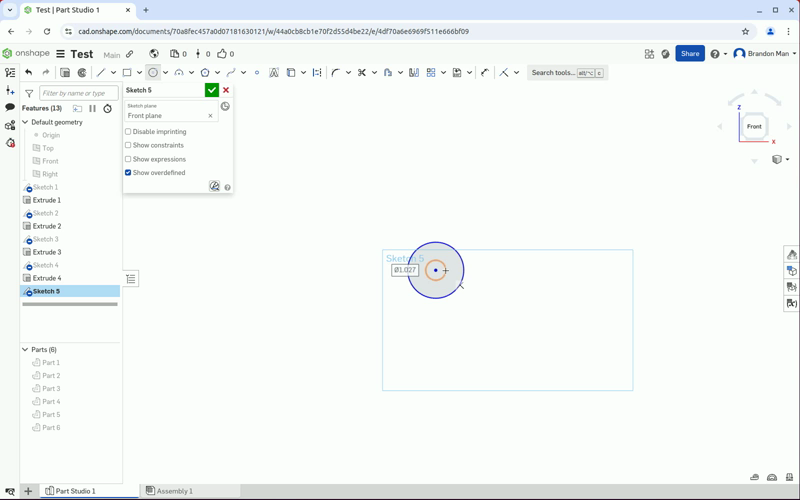
scroll(-6)
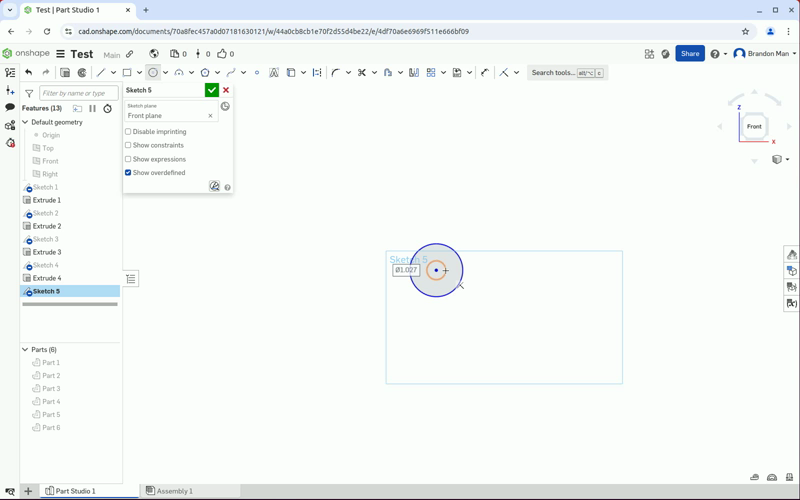
scroll(-6)
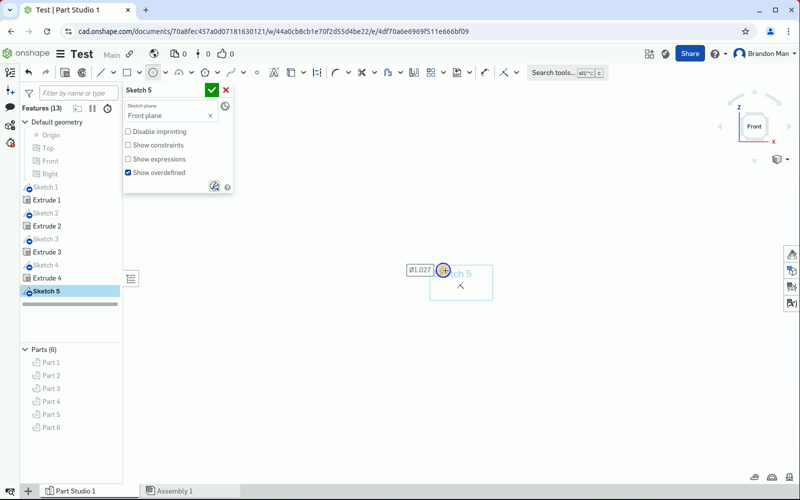
key(esc)
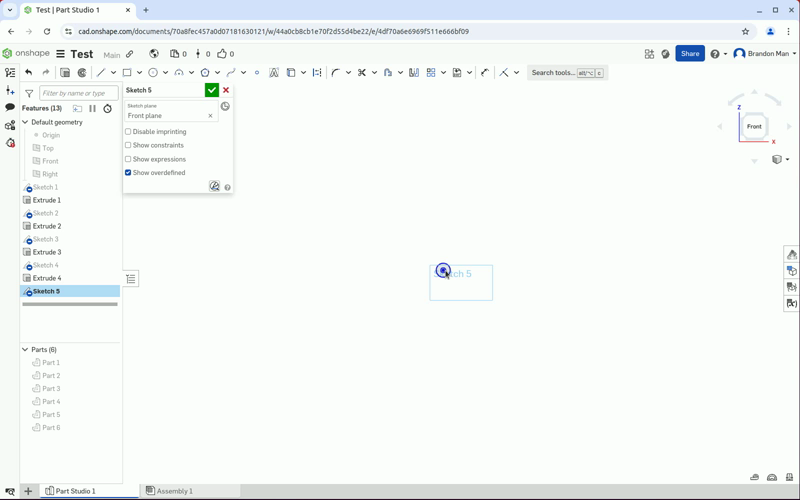
mouse_move(439, 267)
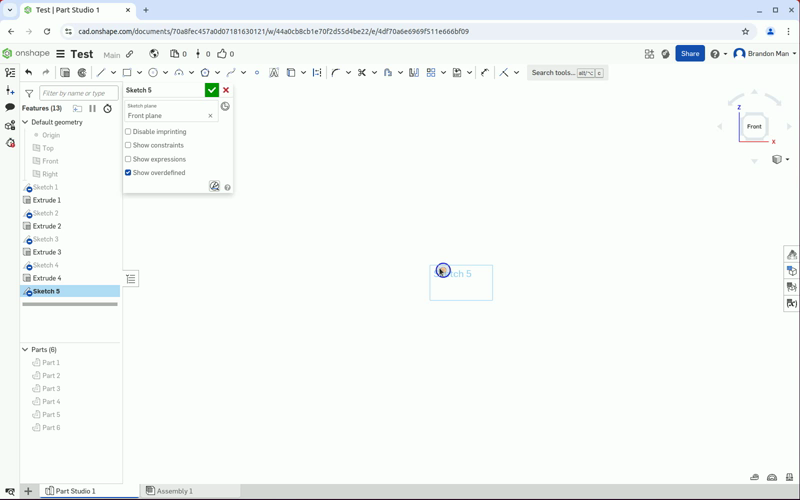
scroll(6)
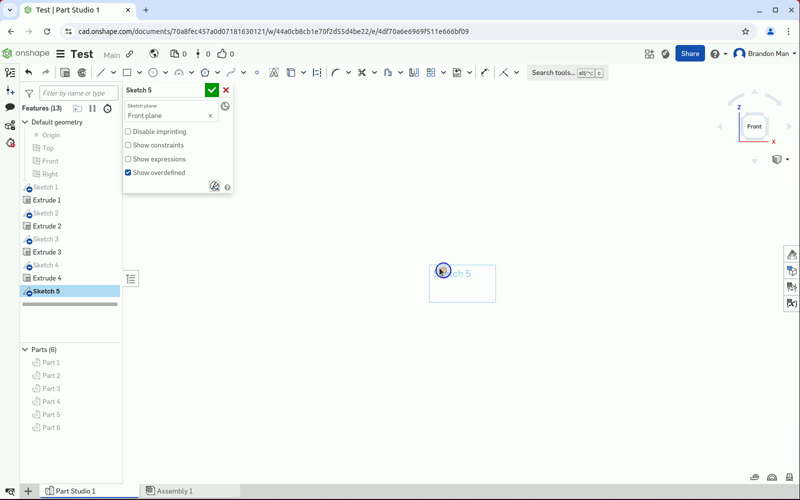
scroll(6)
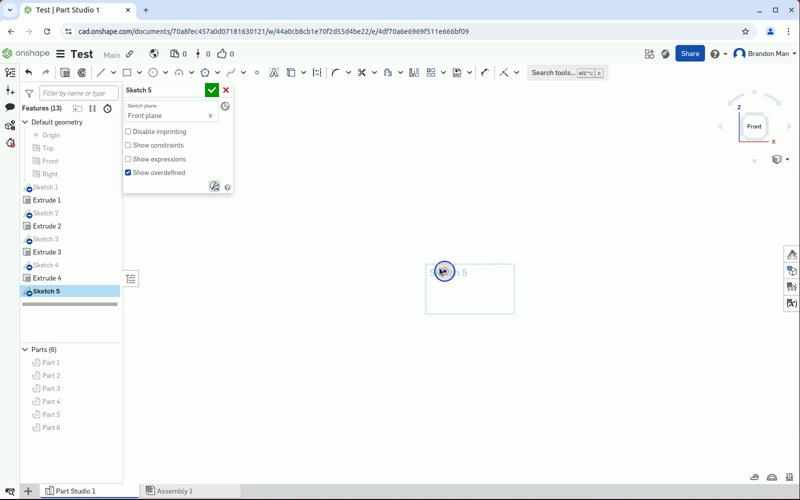
scroll(6)
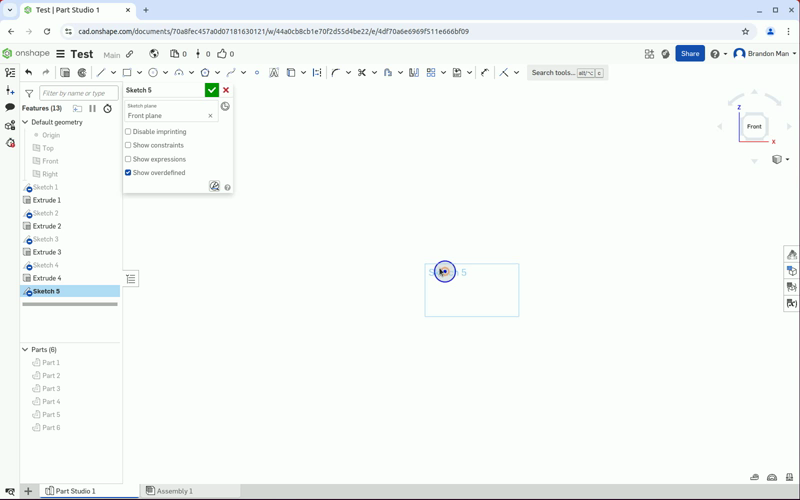
scroll(6)
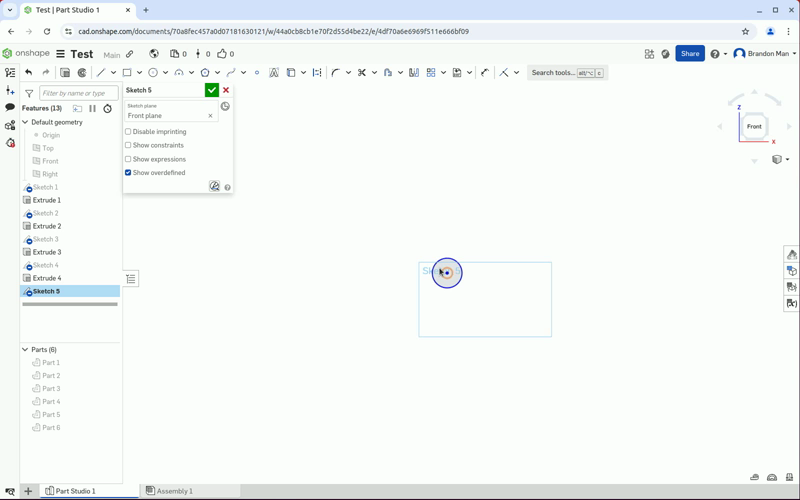
scroll(6)
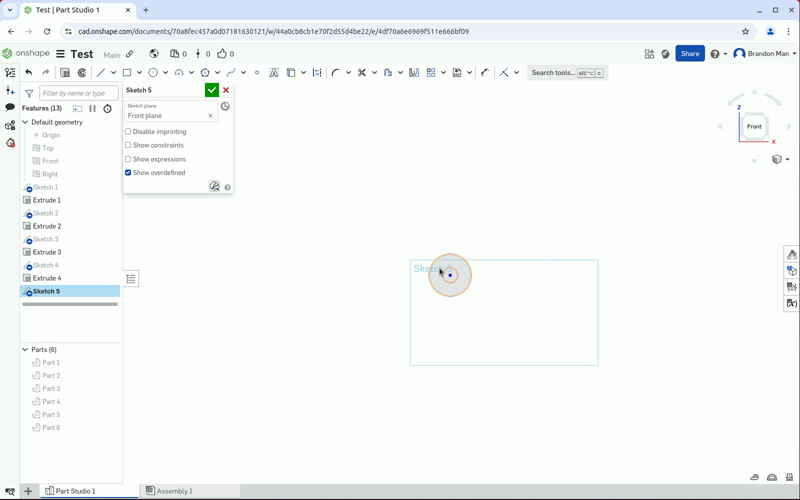
scroll(6)
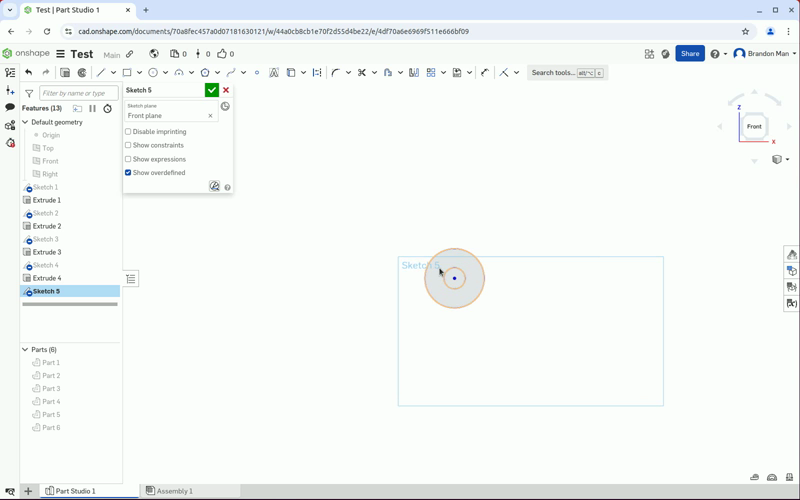
scroll(6)
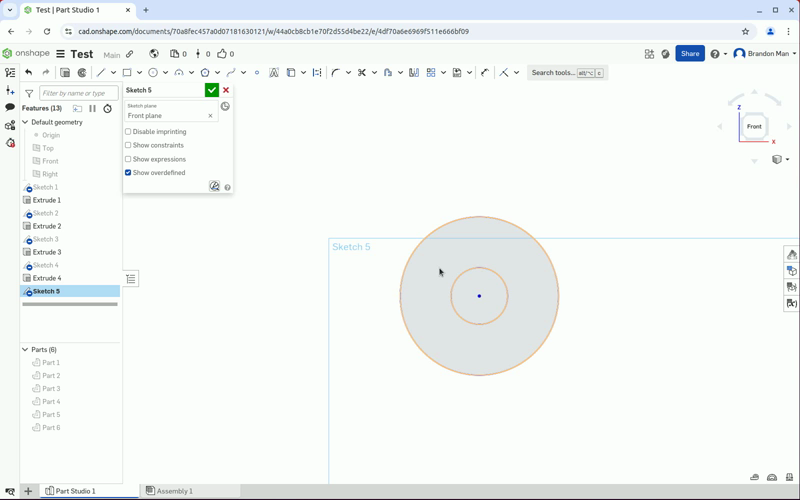
click(439, 267)
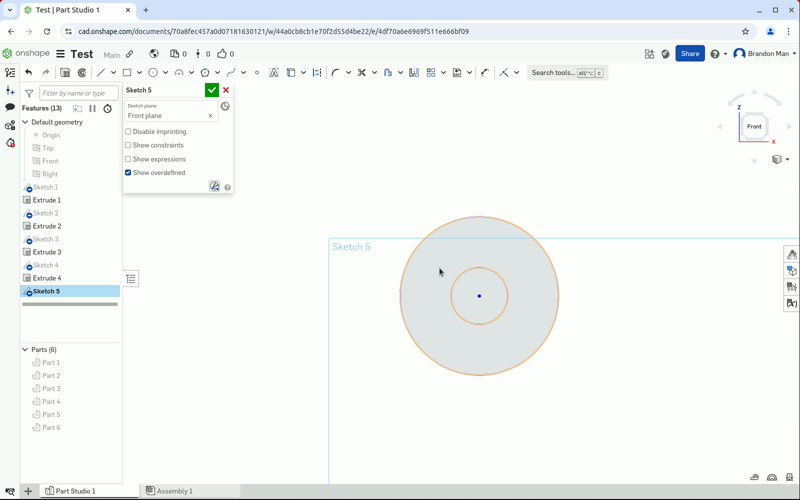
scroll(-6)
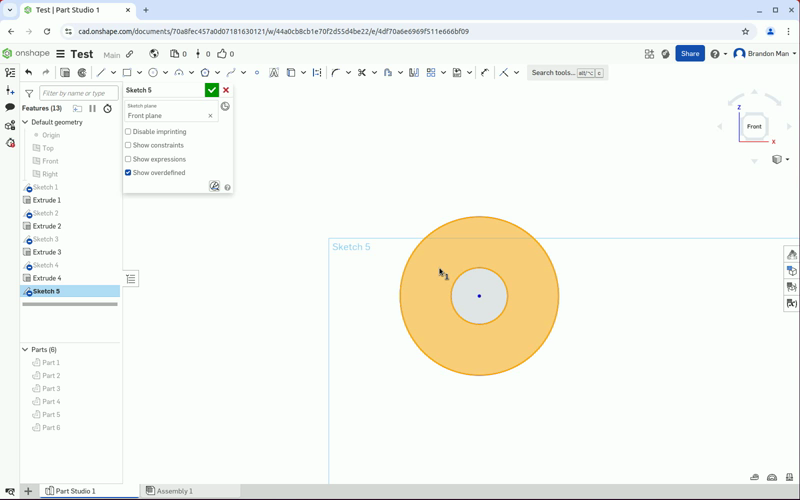
scroll(-6)
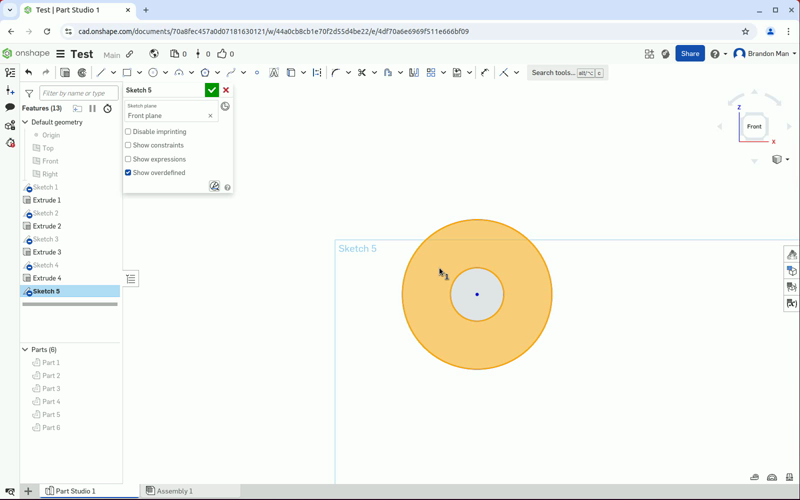
scroll(-6)
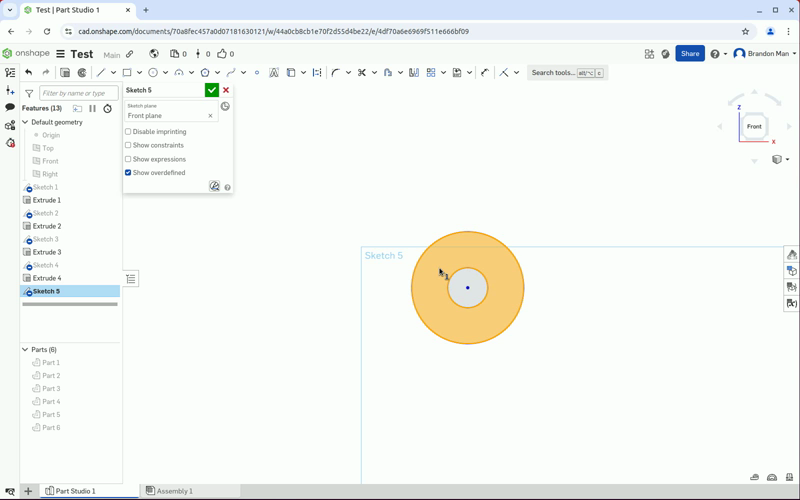
scroll(-6)
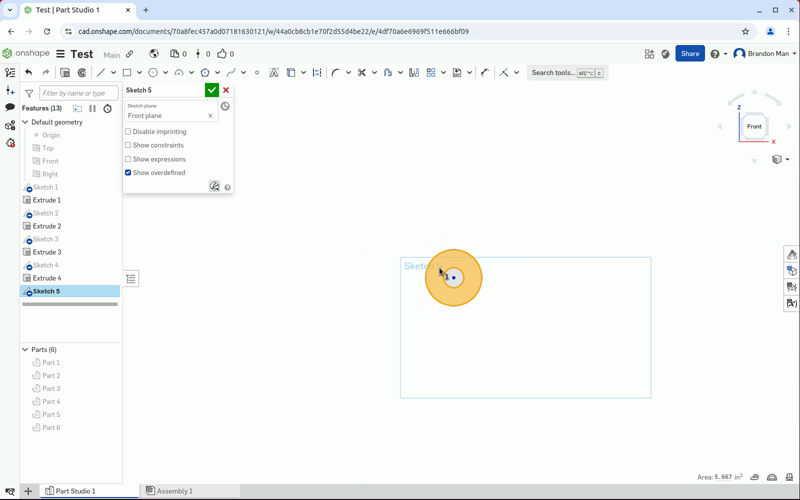
scroll(-6)
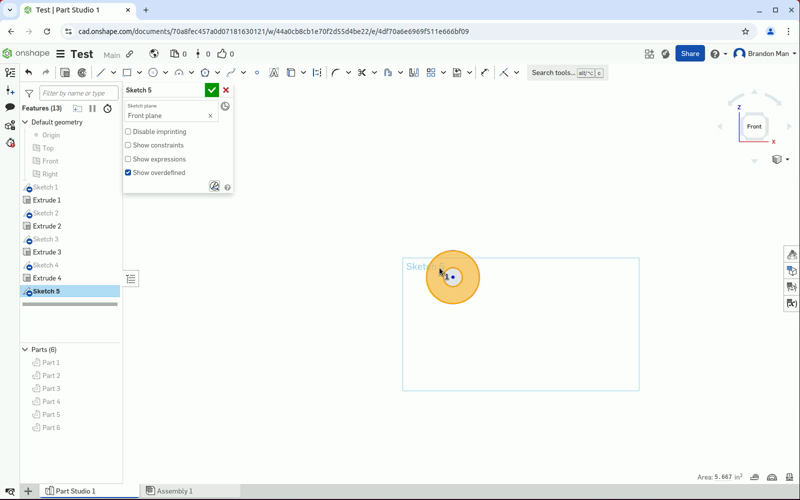
scroll(-6)
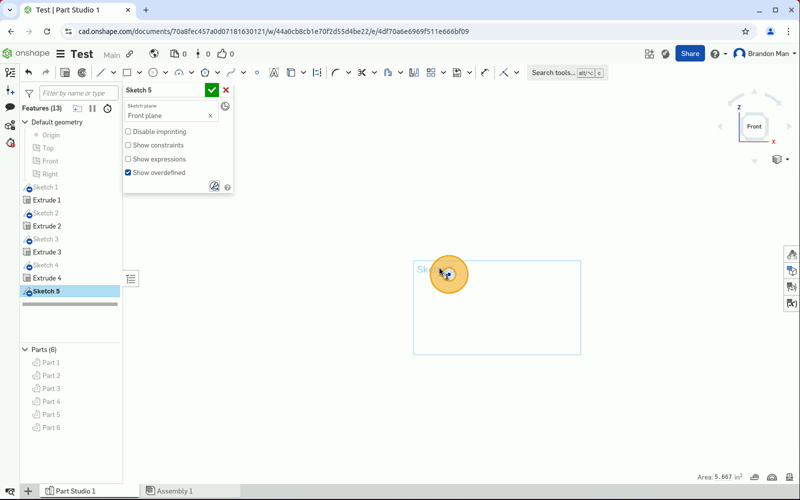
scroll(-6)
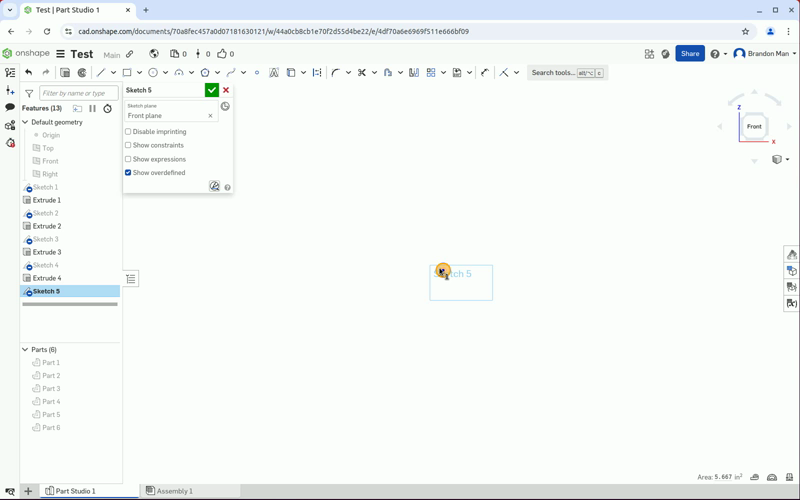
mouse_move(73, 352)
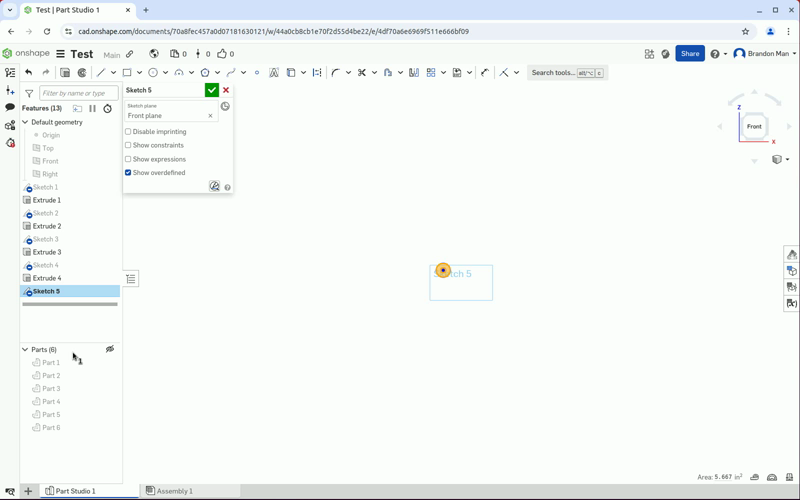
key(shift+y)
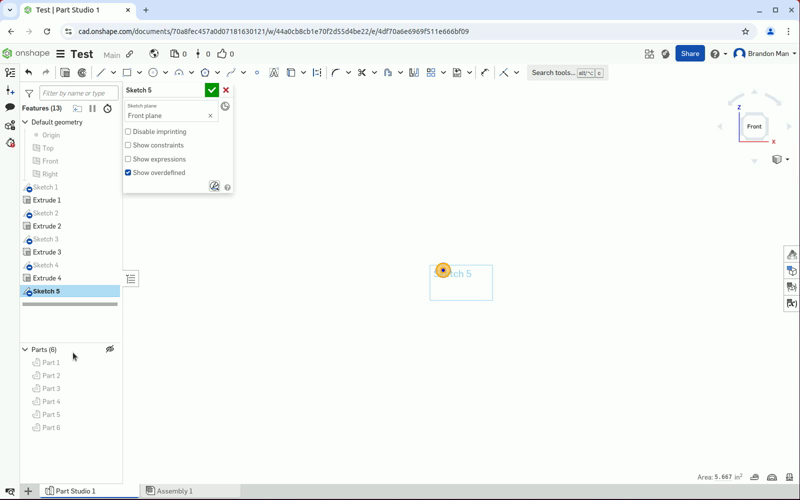
key(shift+e)
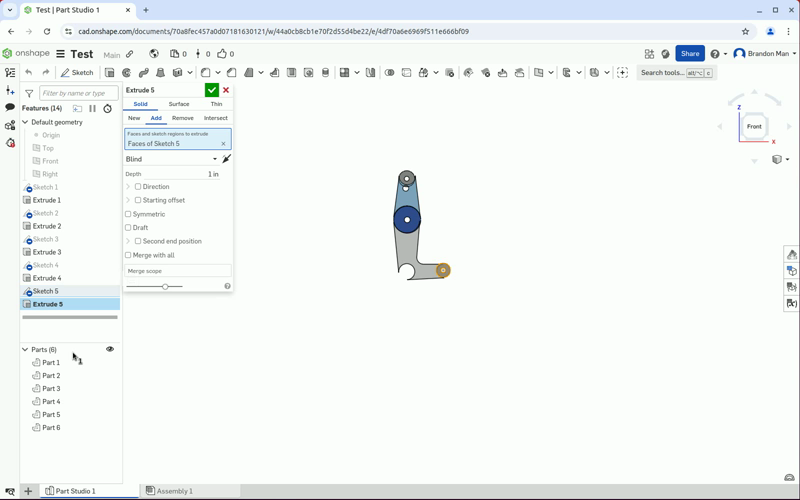
mouse_move(143, 106)
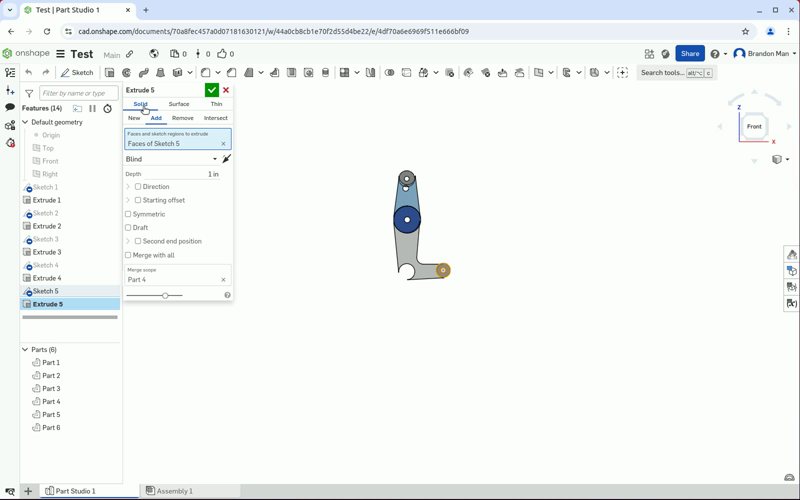
click(143, 106)
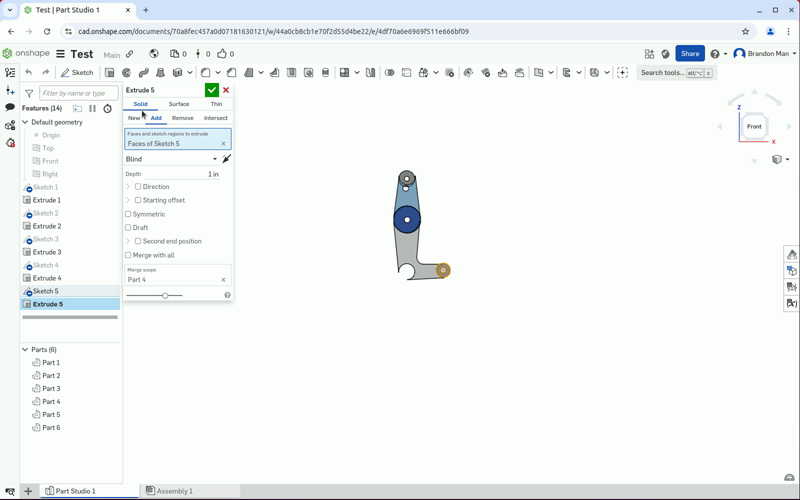
mouse_move(137, 120)
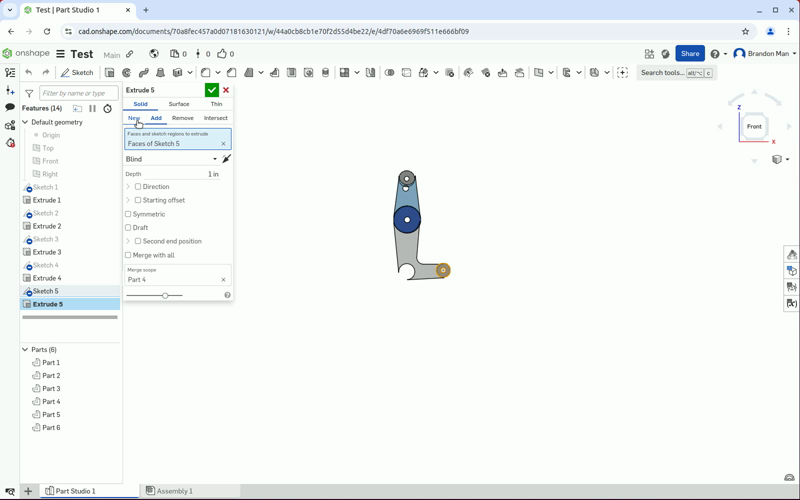
click(137, 120)
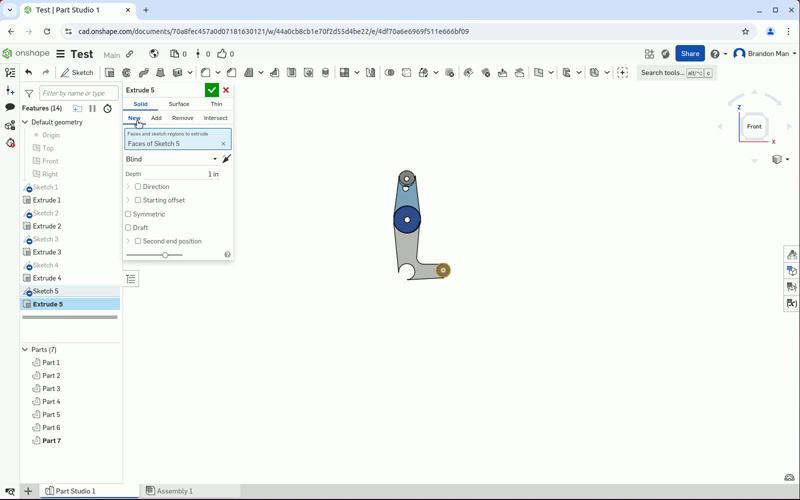
key(tab, 4)
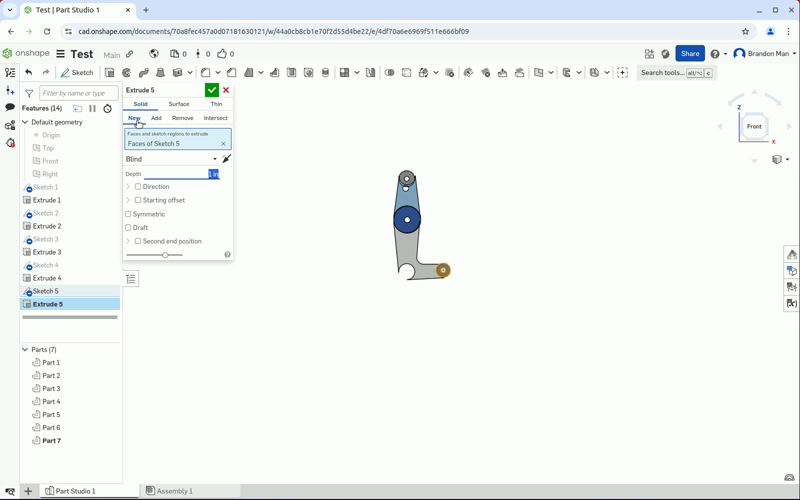
text(0.481)
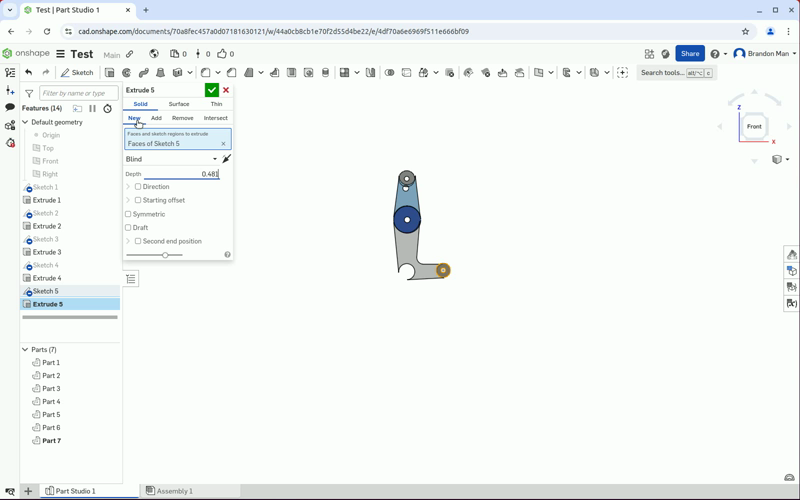
key(enter)
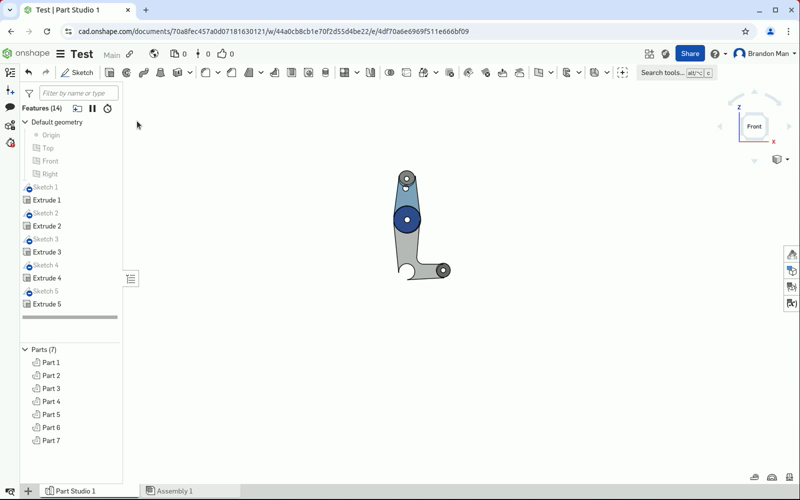
key(shift+h)
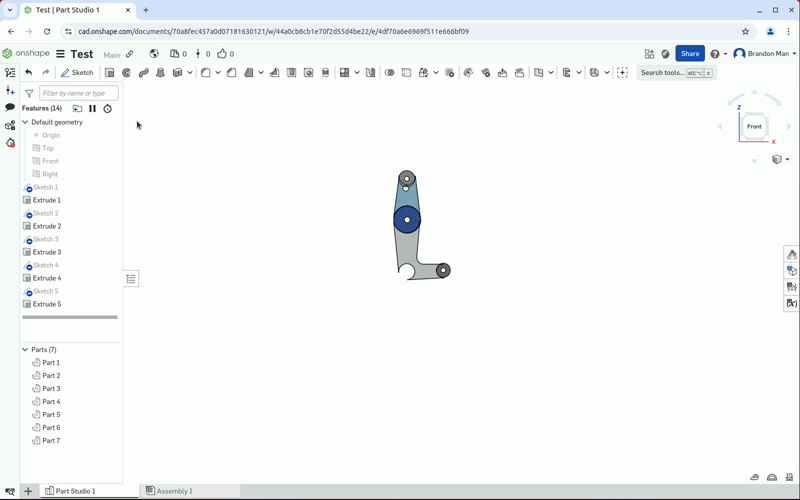
key(shift+h)
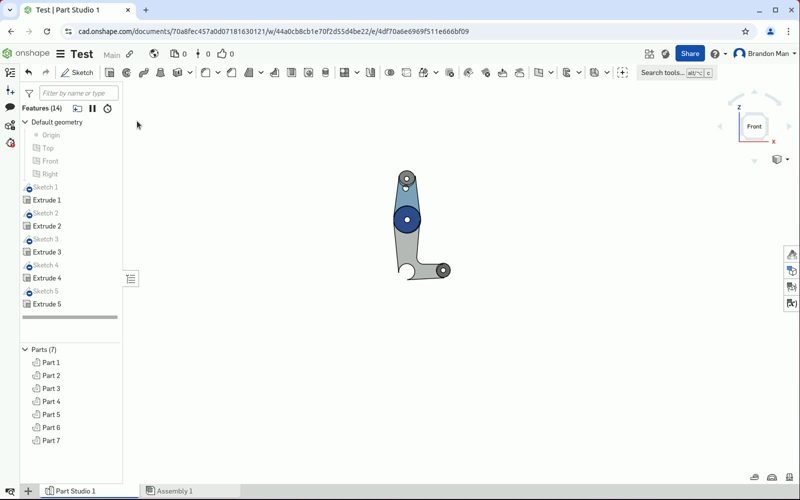
mouse_move(73, 189)
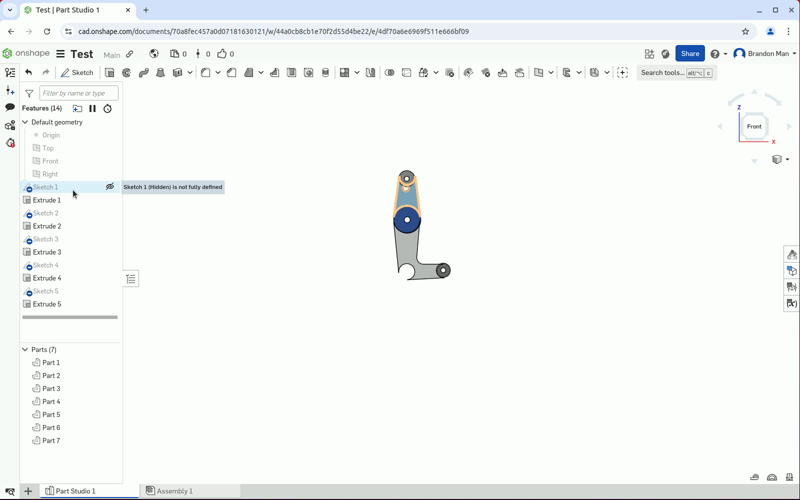
click(73, 189)
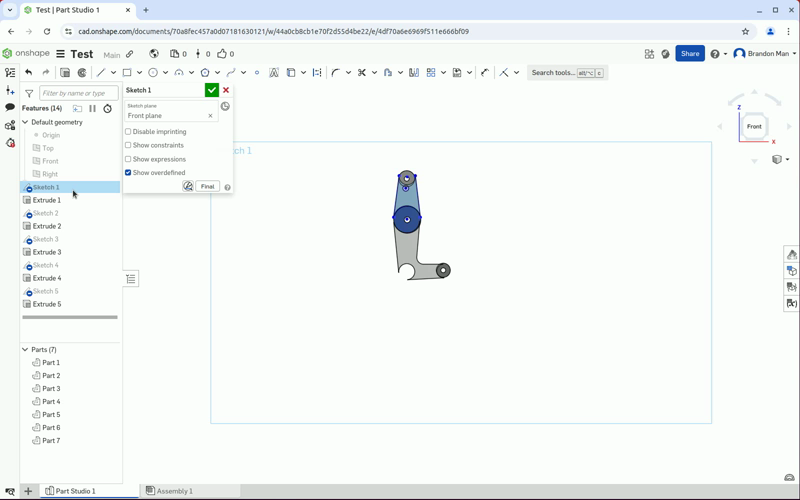
mouse_move(229, 92)
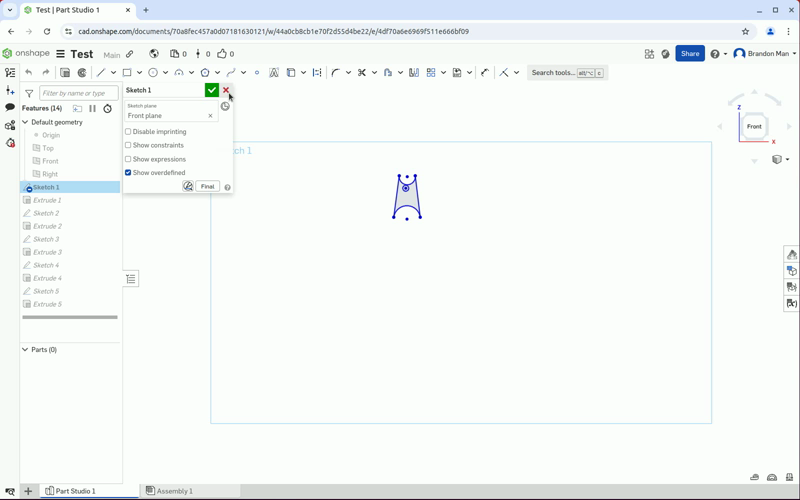
click(229, 92)
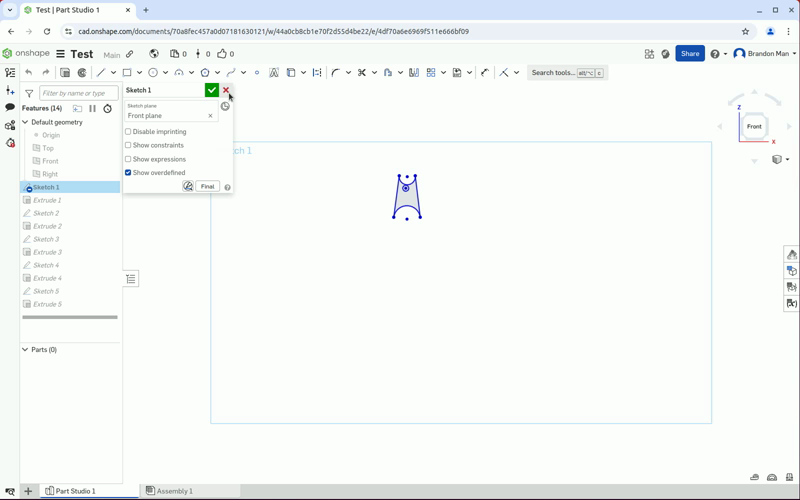
key(shift+s)
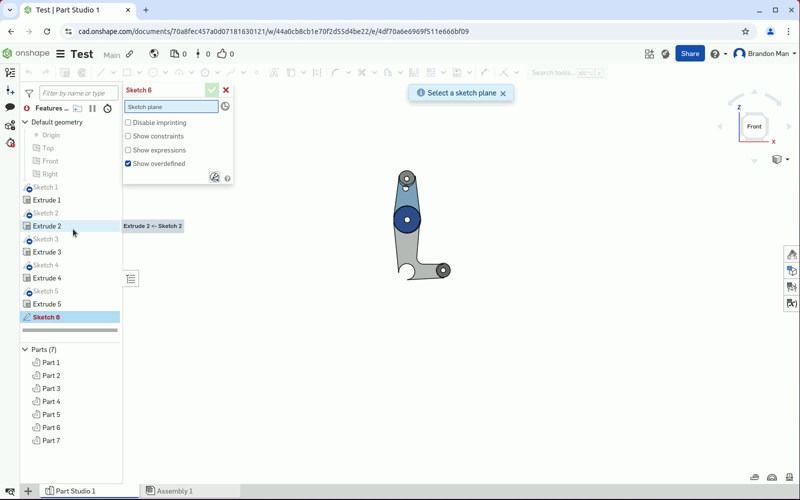
scroll(3)
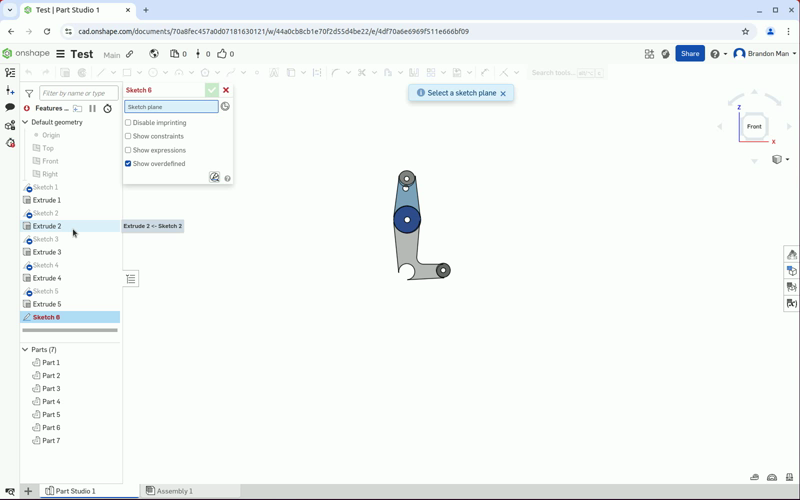
mouse_move(73, 163)
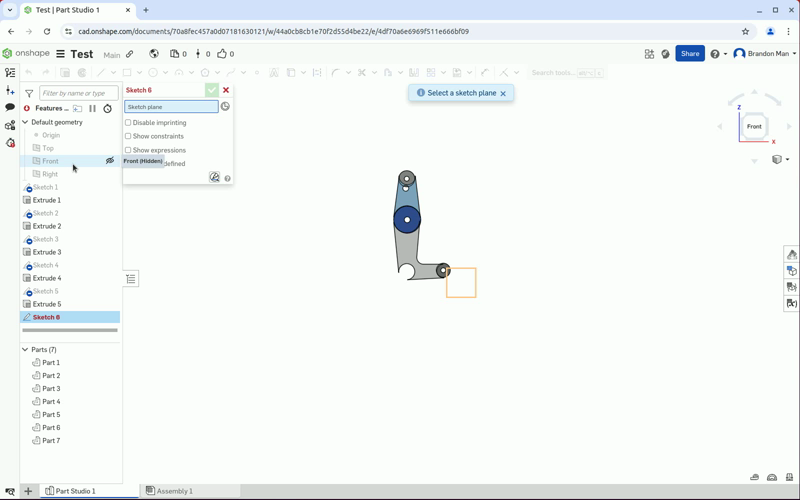
click(73, 163)
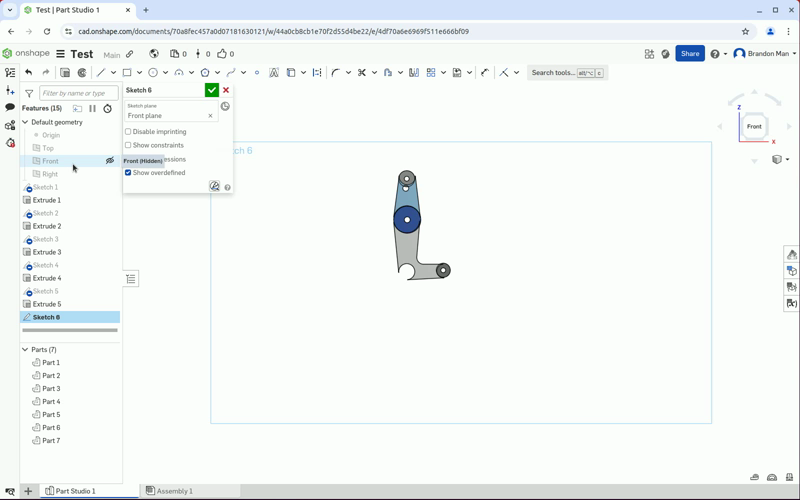
mouse_move(73, 352)
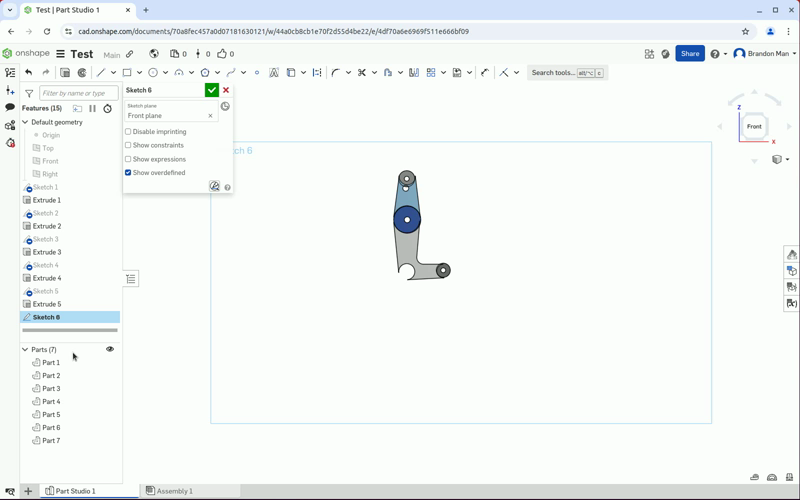
key(y)
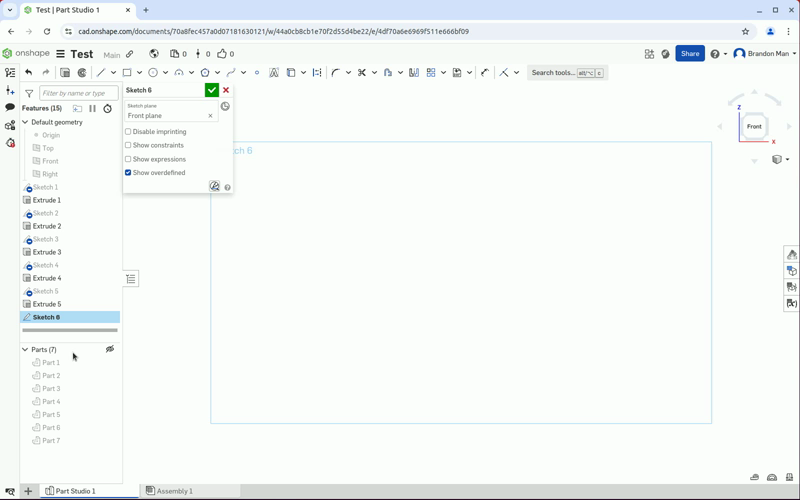
key(c)
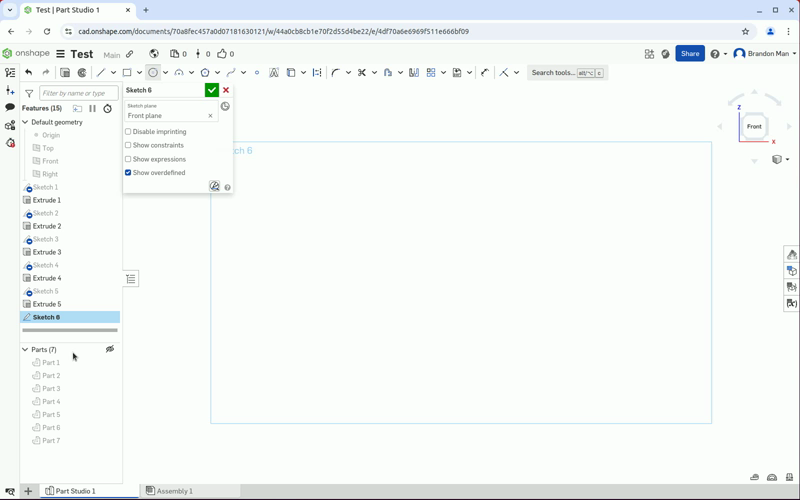
key_down(shift)
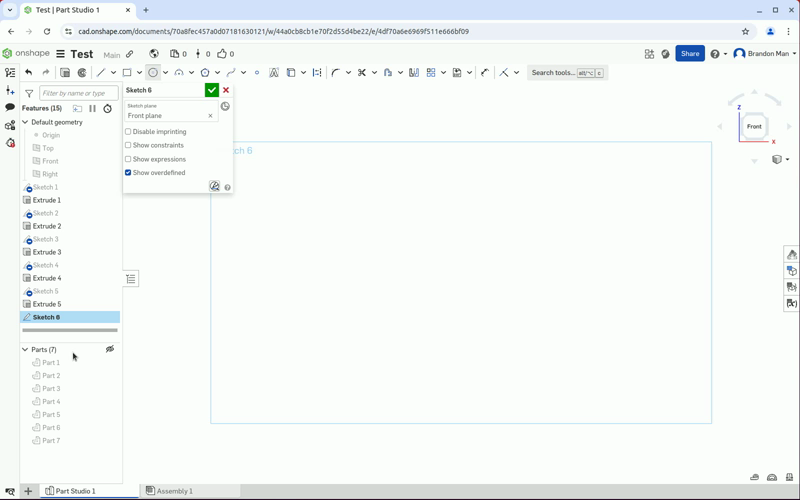
mouse_move(406, 271)
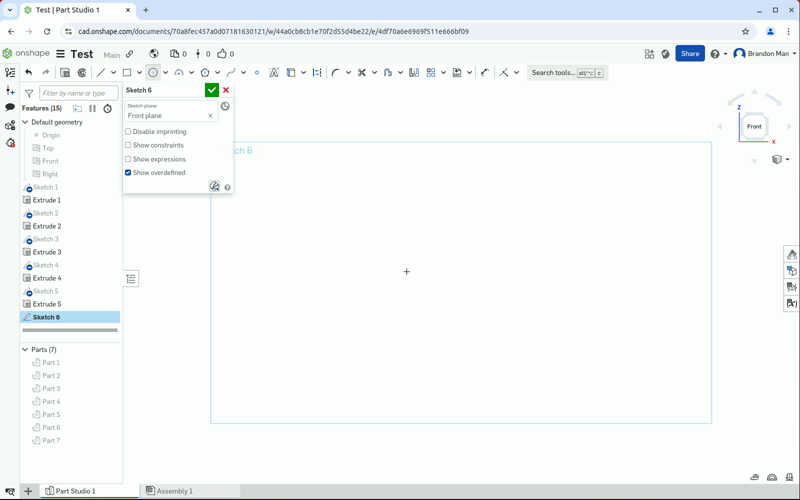
click(406, 271)
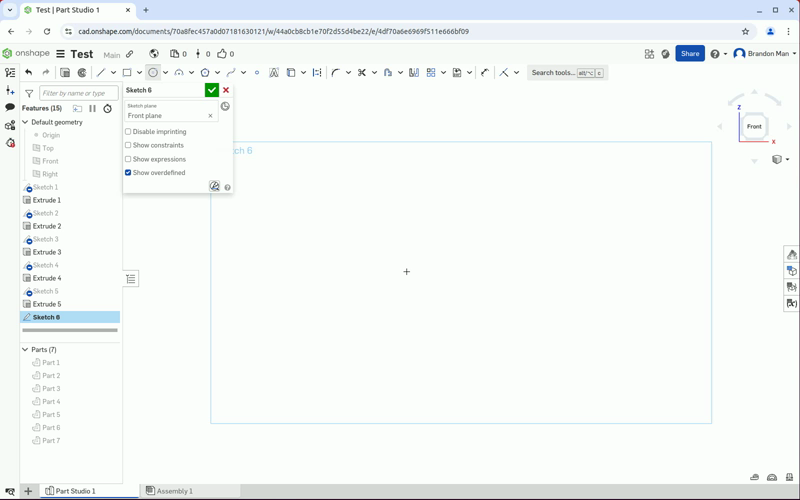
key_up(shift)
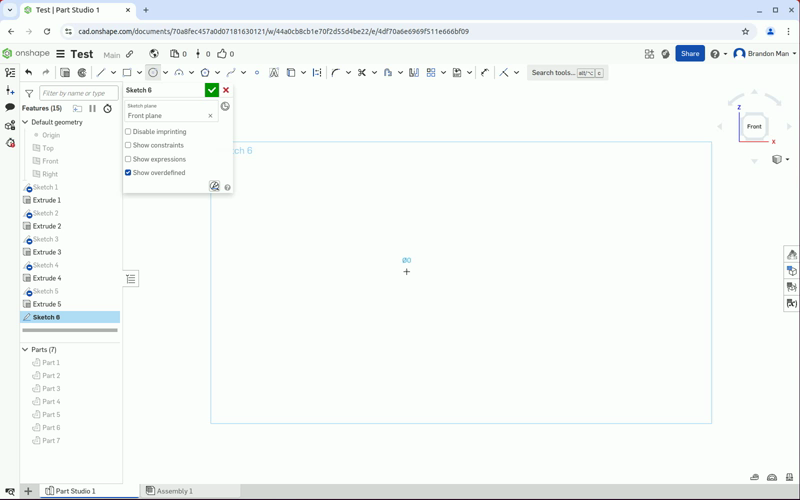
mouse_move(414, 271)
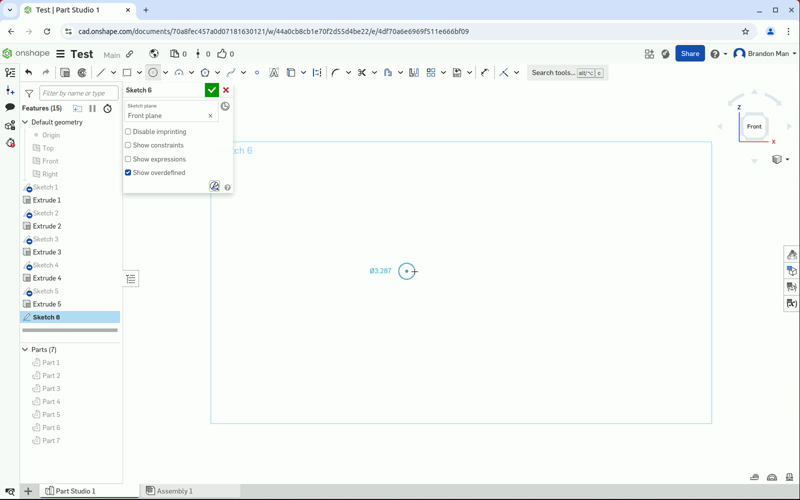
click(414, 271)
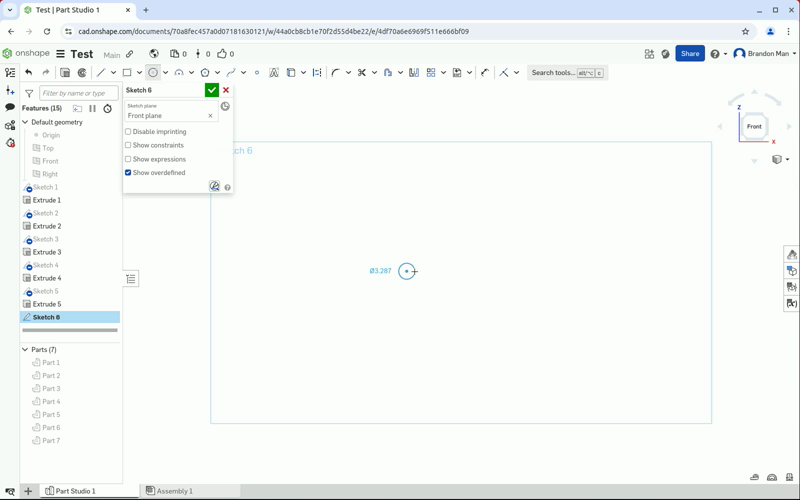
key(esc)
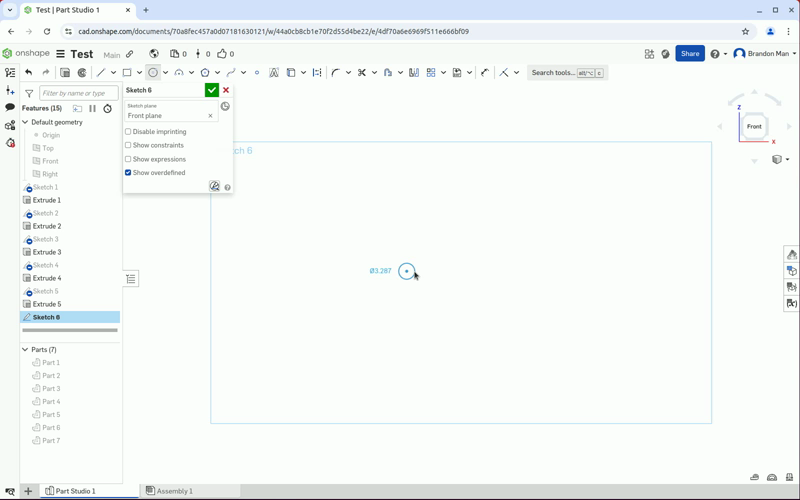
key(c)
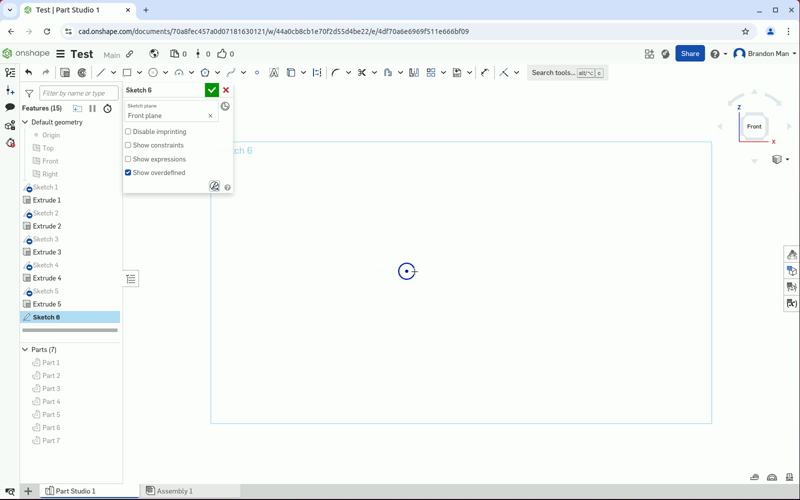
key_down(shift)
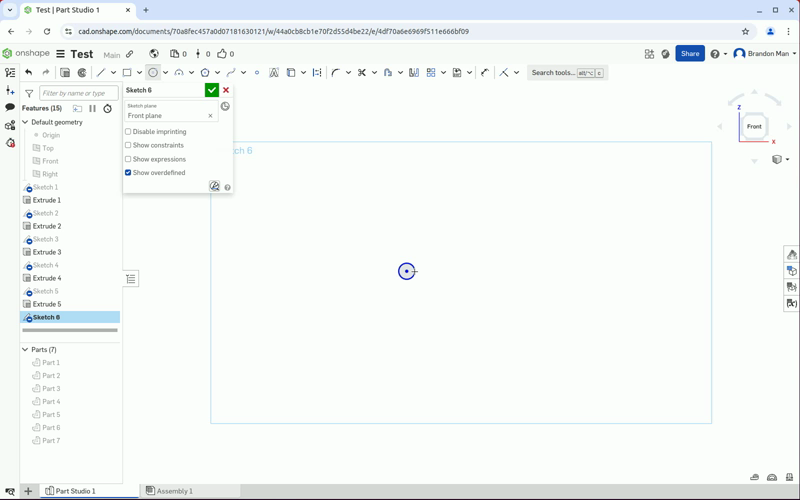
mouse_move(406, 271)
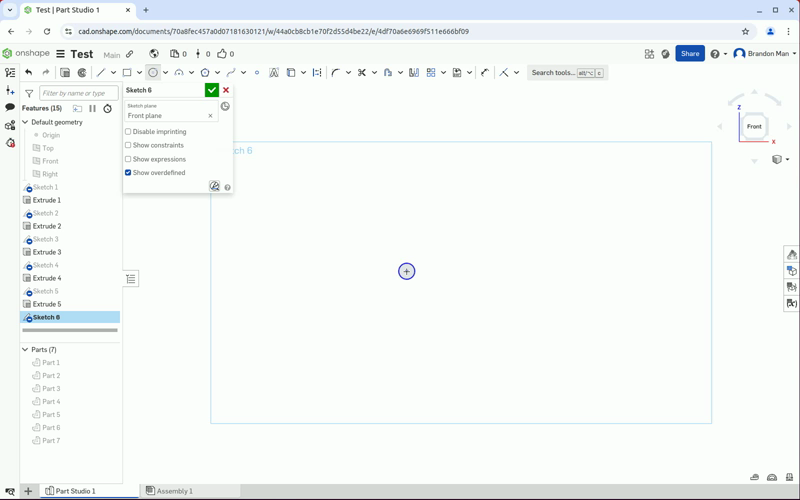
click(406, 271)
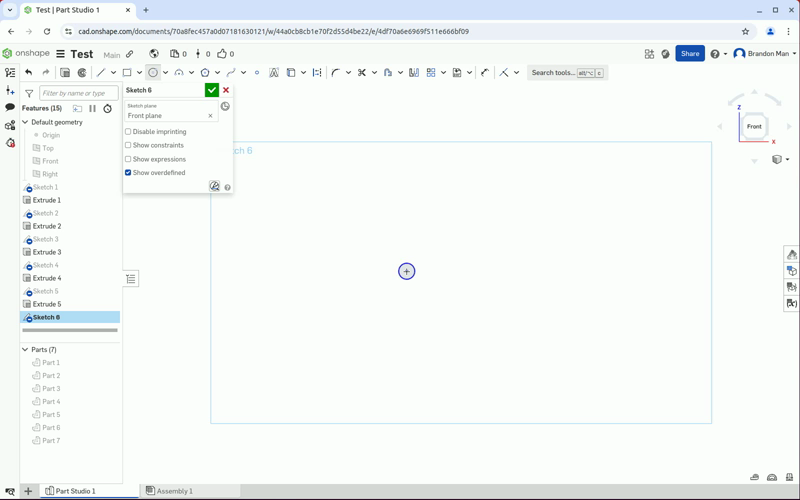
key_up(shift)
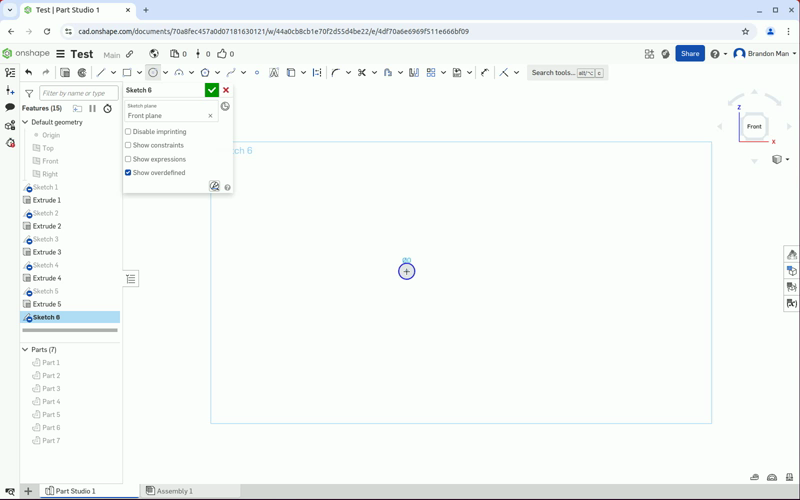
mouse_move(409, 271)
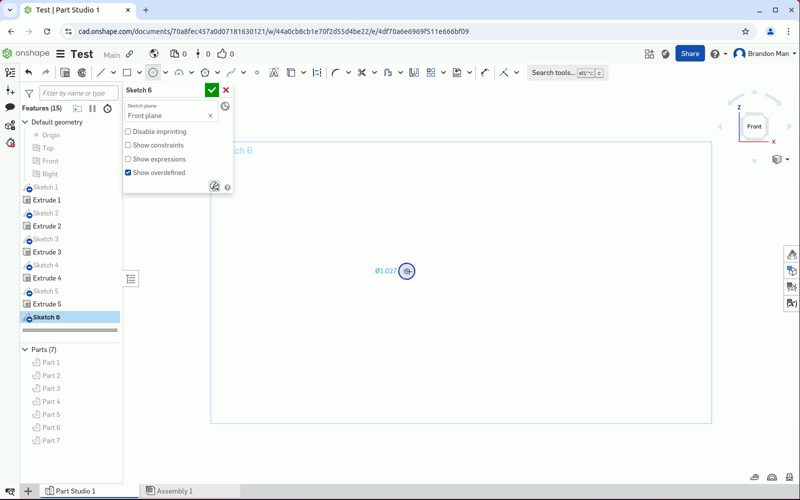
scroll(6)
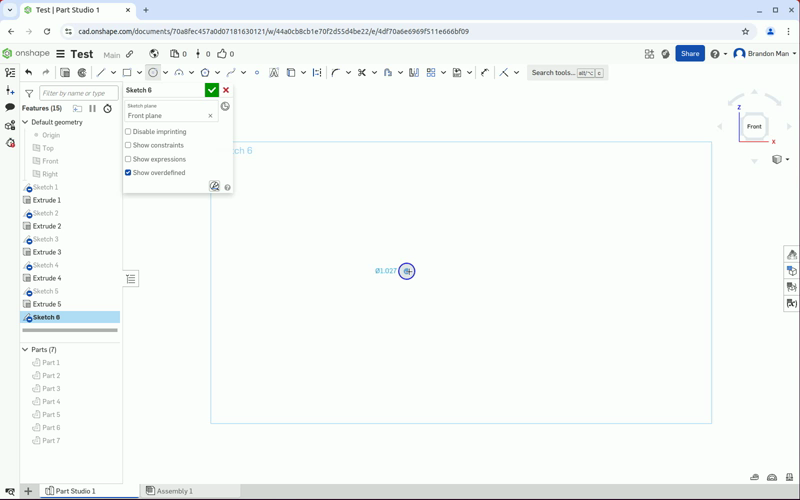
scroll(6)
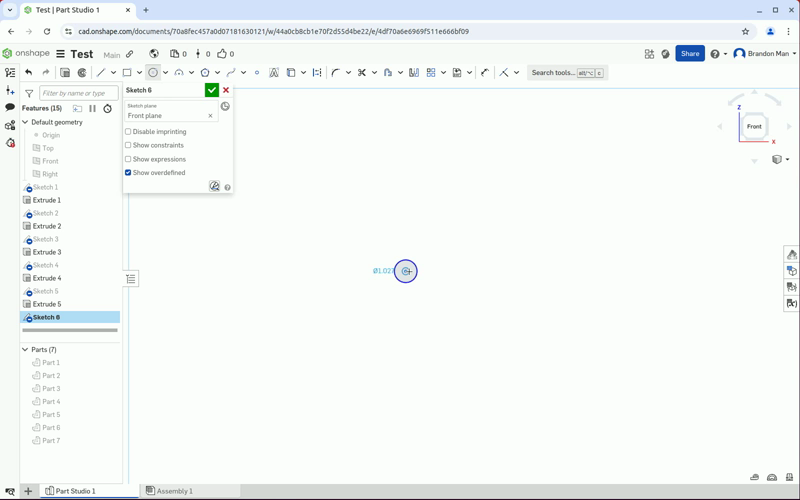
scroll(6)
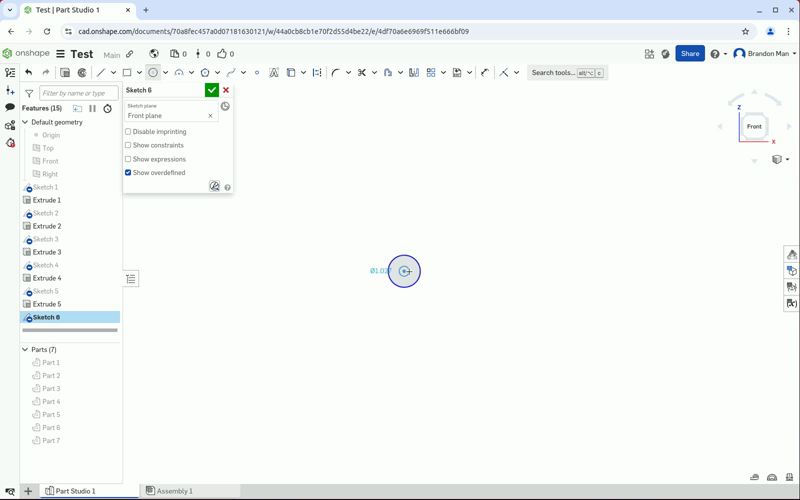
scroll(6)
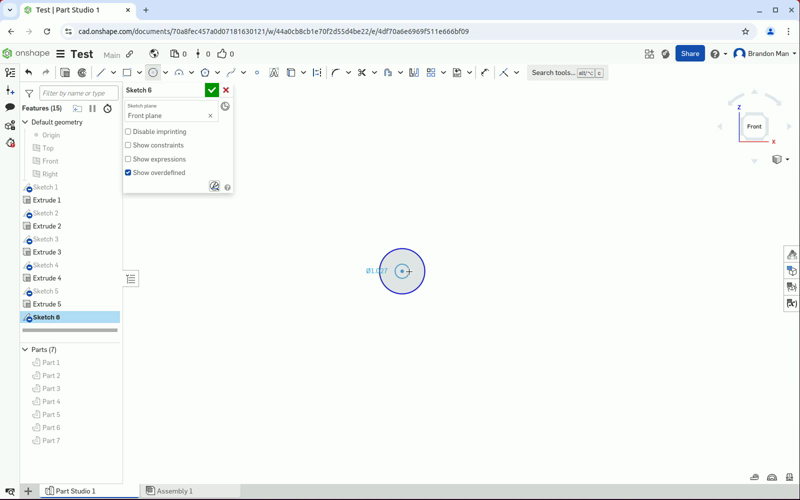
scroll(6)
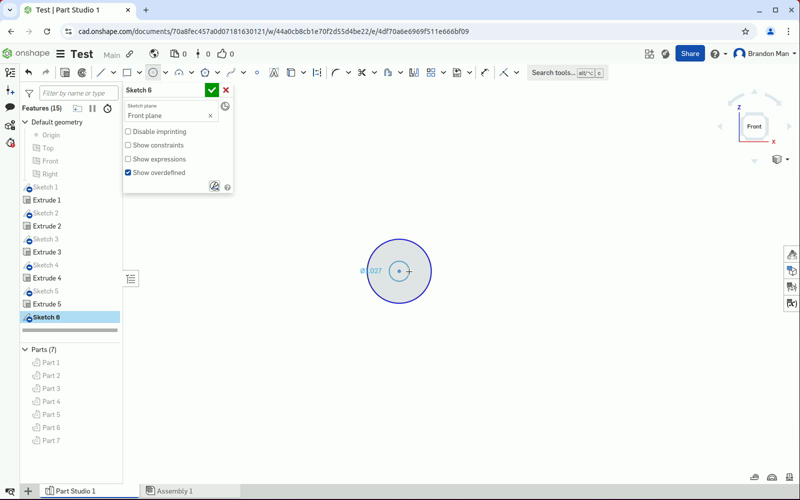
scroll(6)
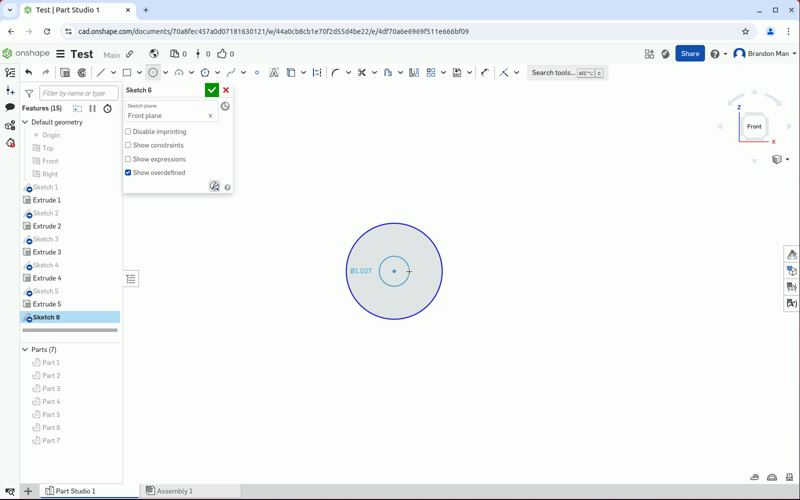
scroll(6)
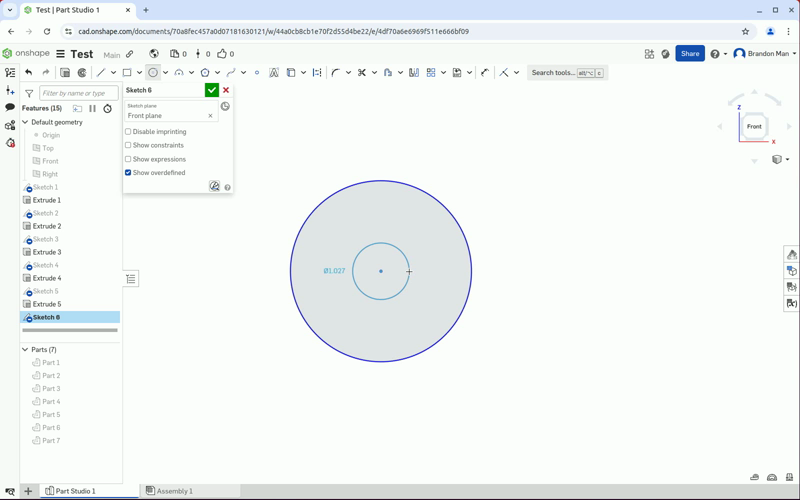
click(409, 271)
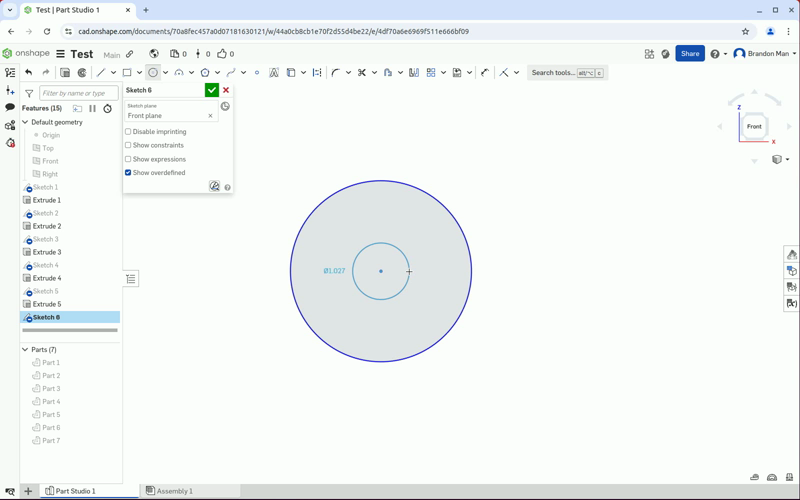
scroll(-6)
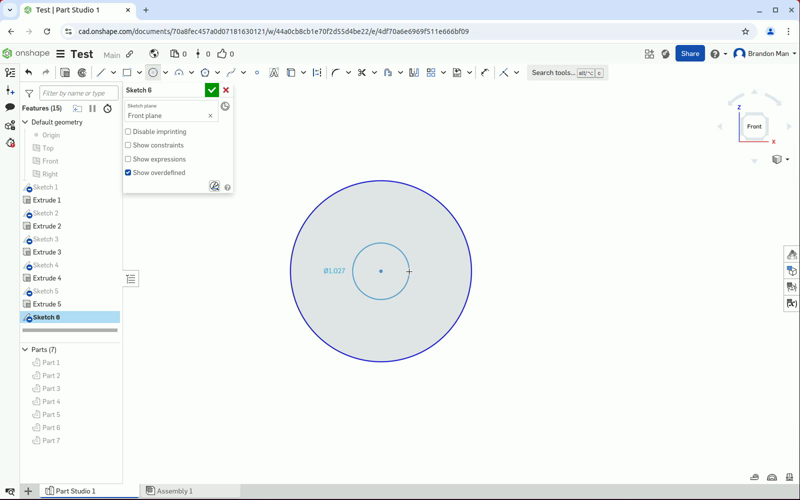
scroll(-6)
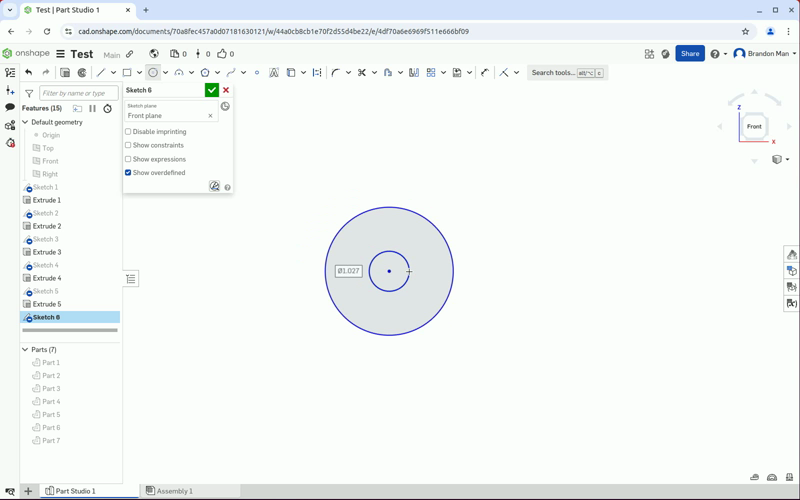
scroll(-6)
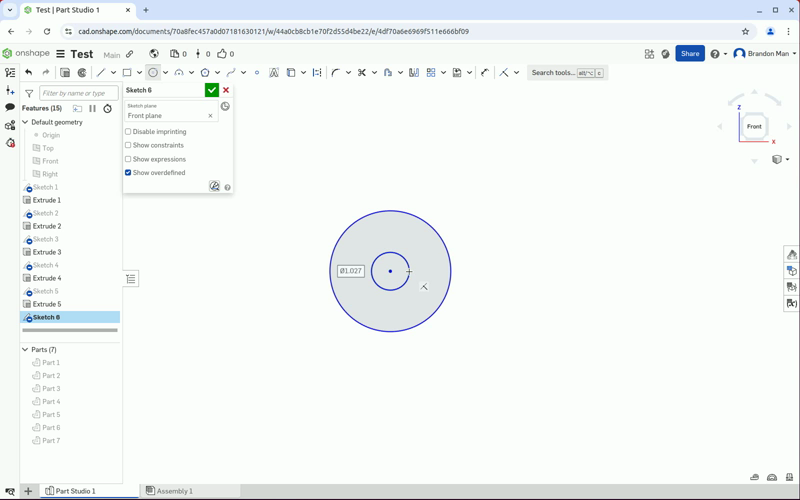
scroll(-6)
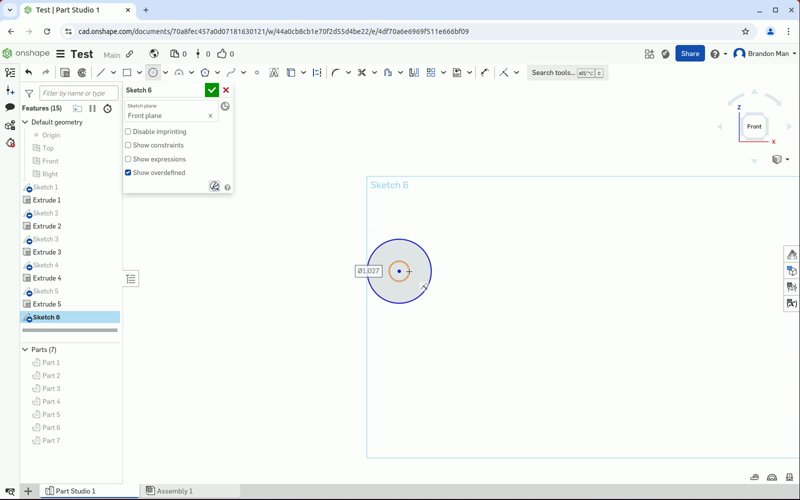
scroll(-6)
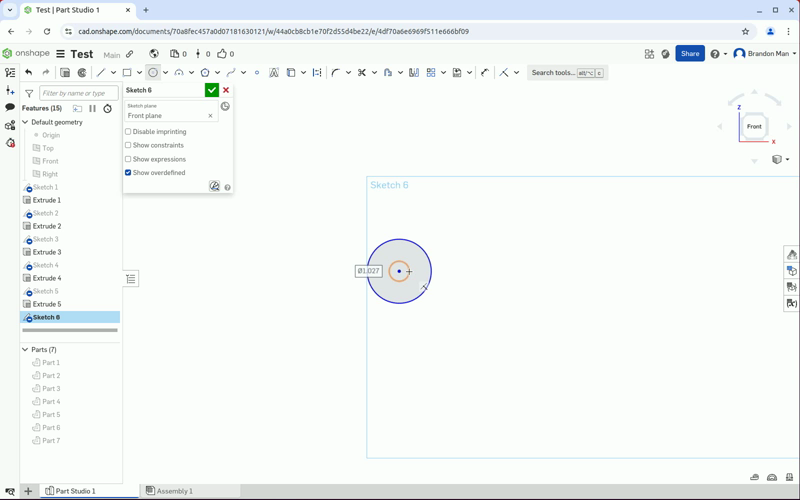
scroll(-6)
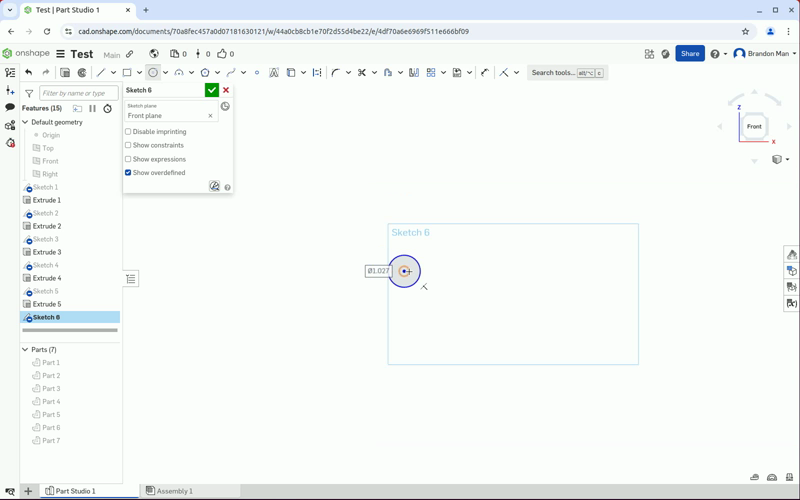
scroll(-6)
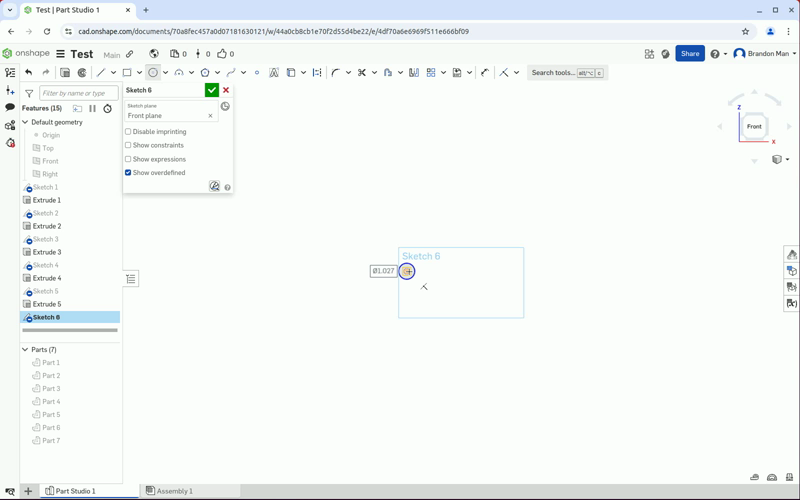
key(esc)
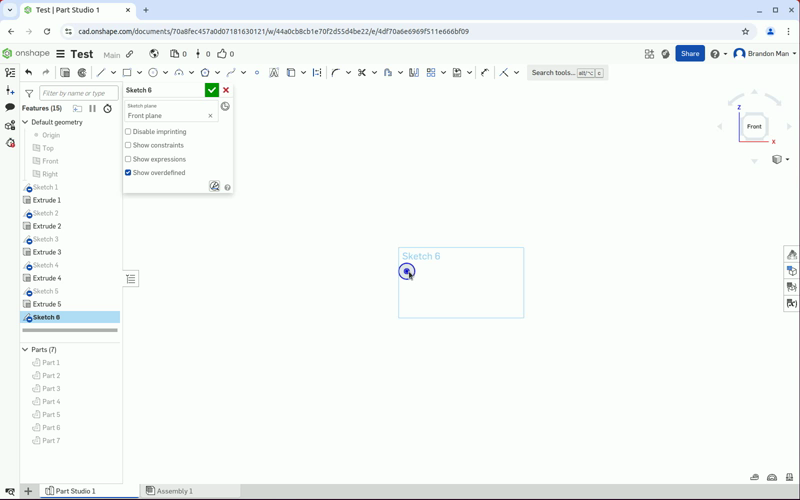
mouse_move(411, 265)
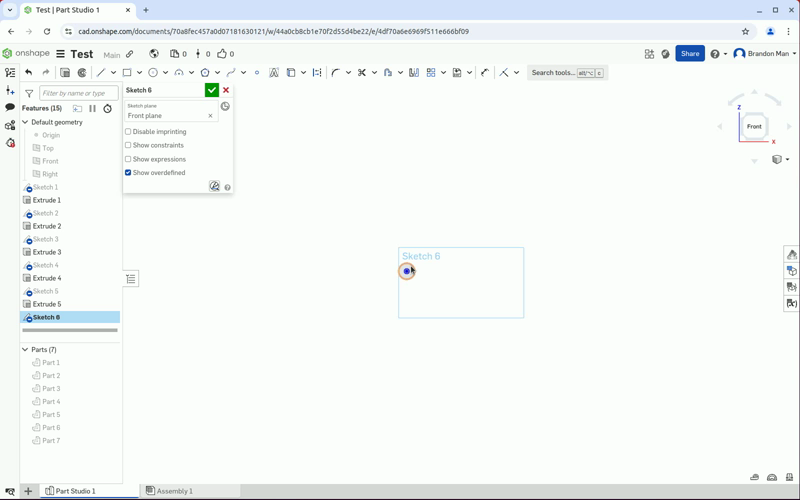
scroll(6)
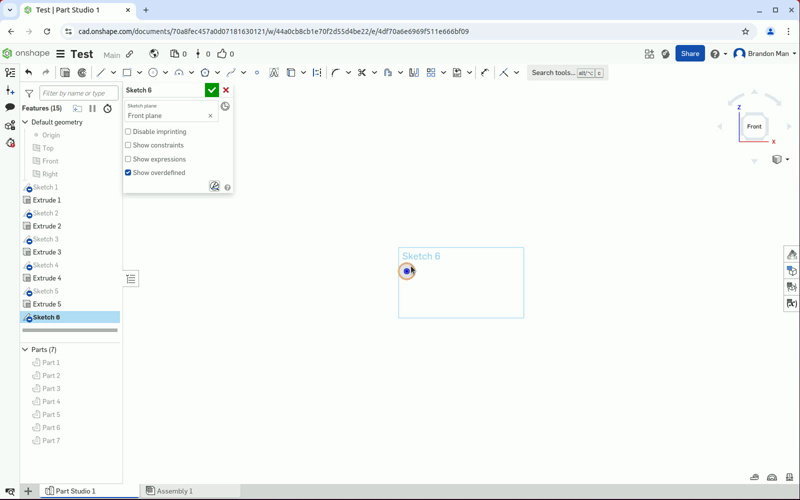
scroll(6)
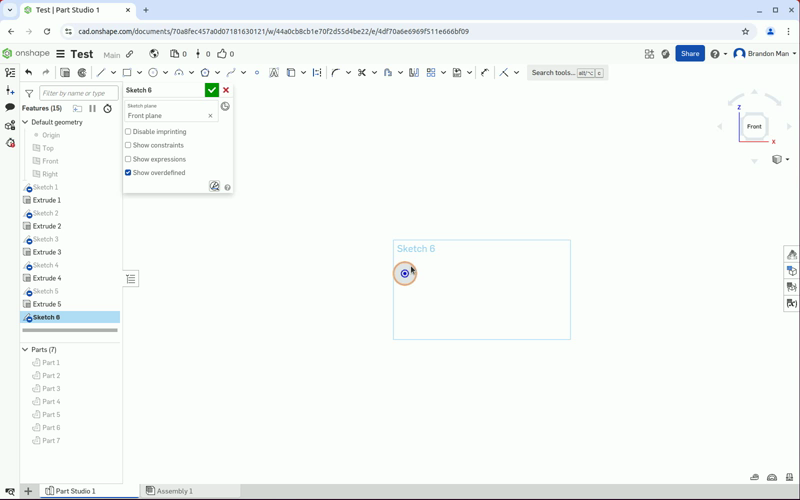
scroll(6)
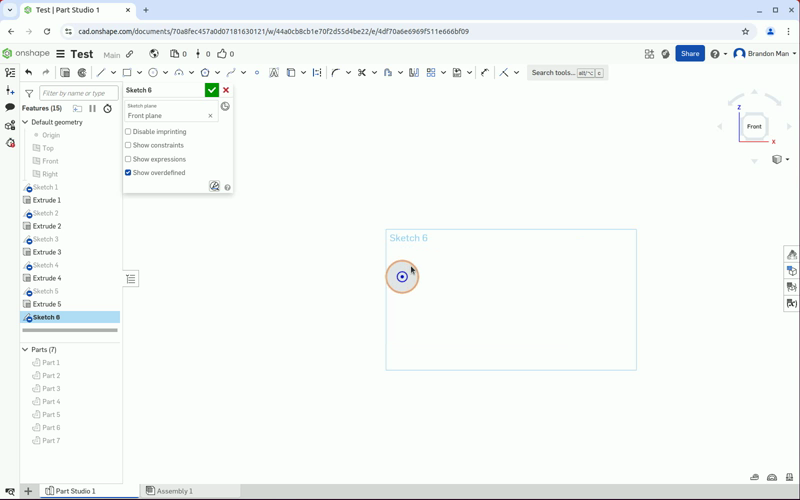
scroll(6)
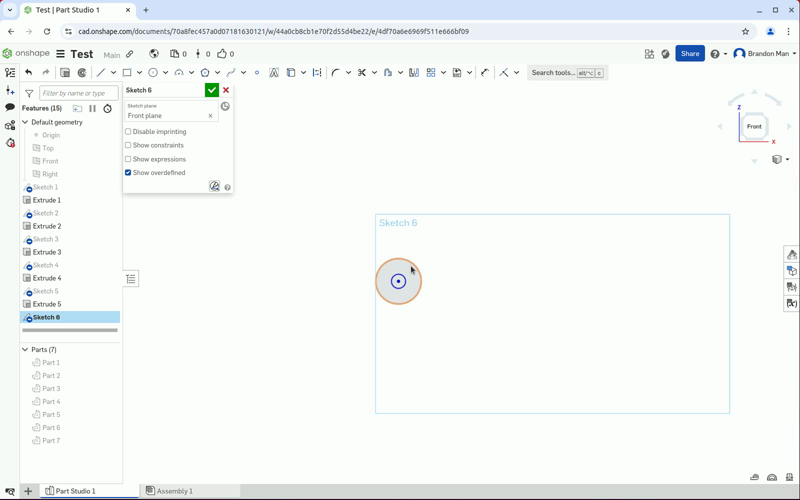
scroll(6)
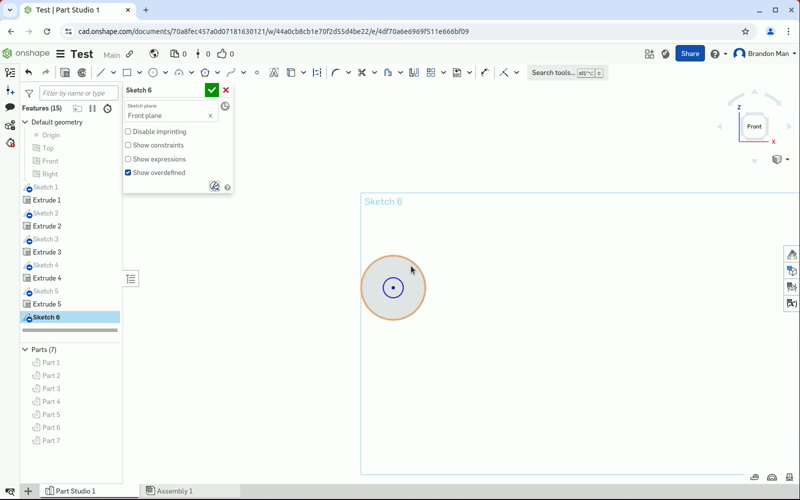
scroll(6)
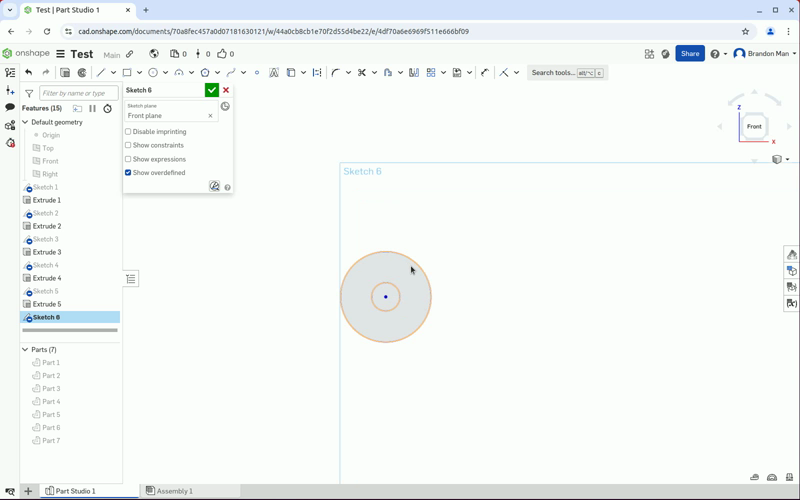
scroll(6)
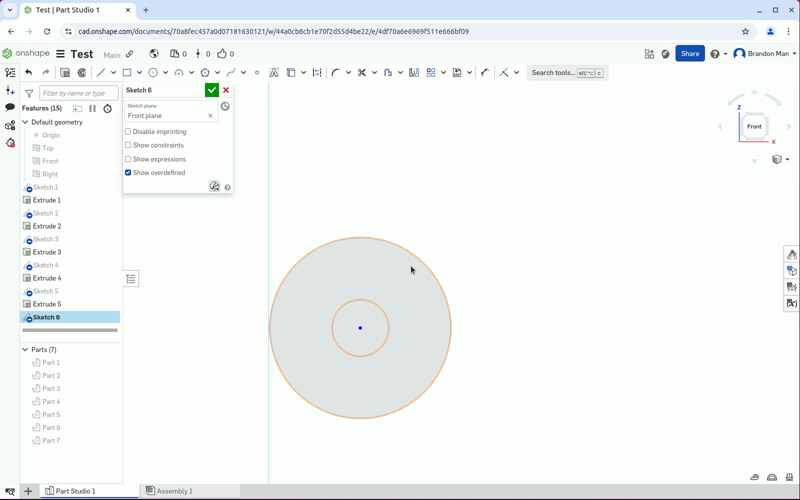
click(411, 265)
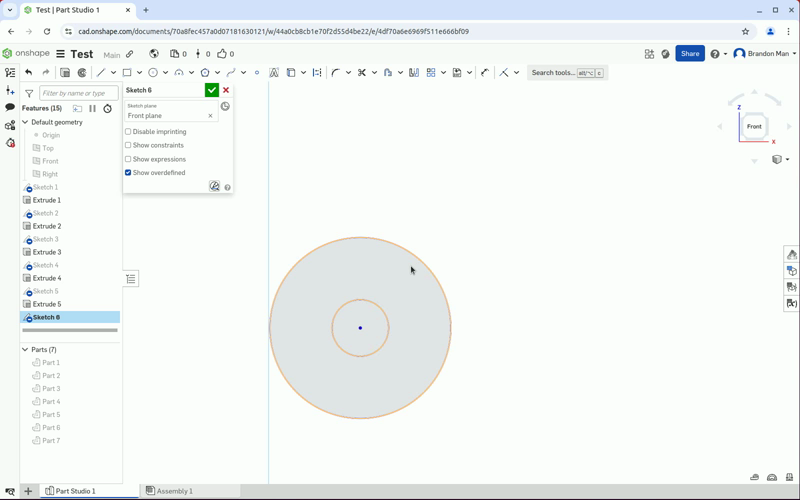
scroll(-6)
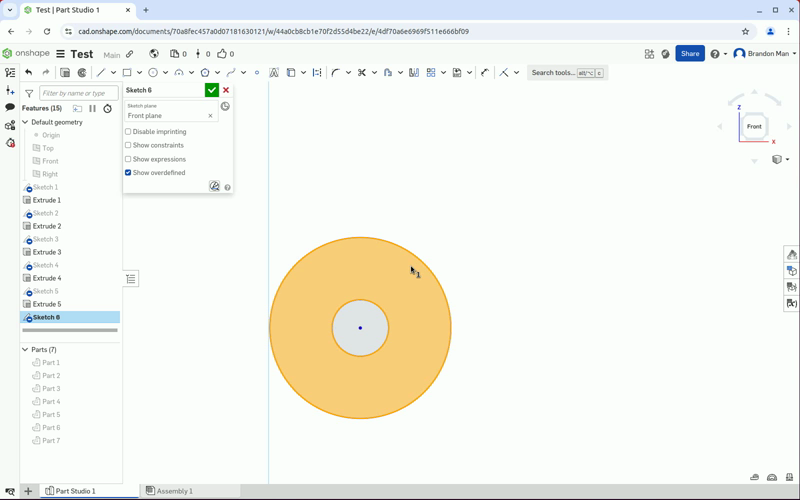
scroll(-6)
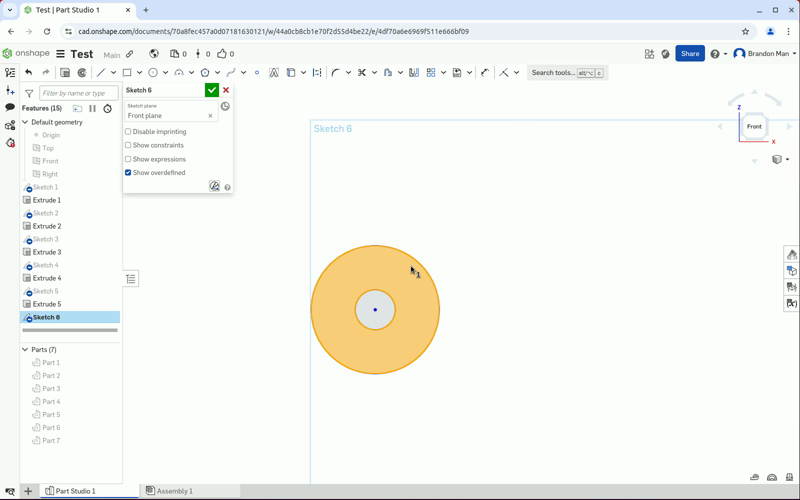
scroll(-6)
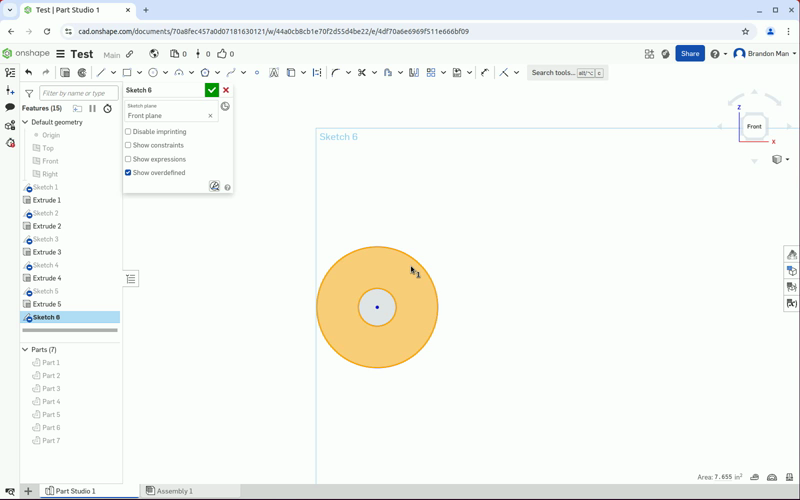
scroll(-6)
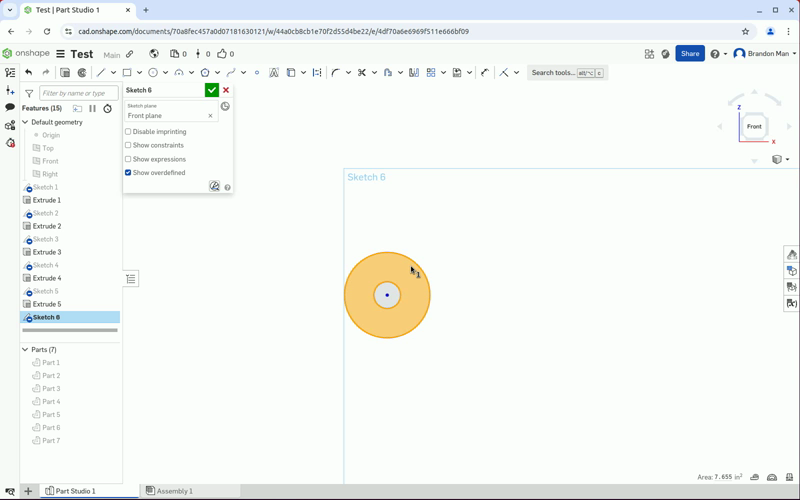
scroll(-6)
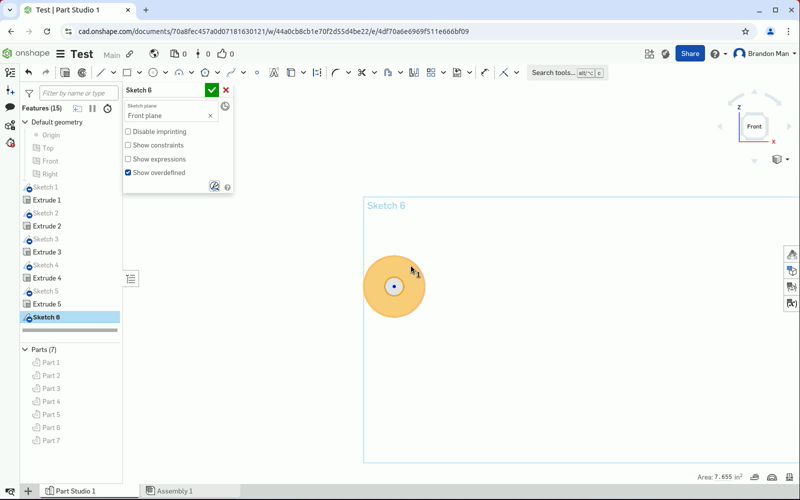
scroll(-6)
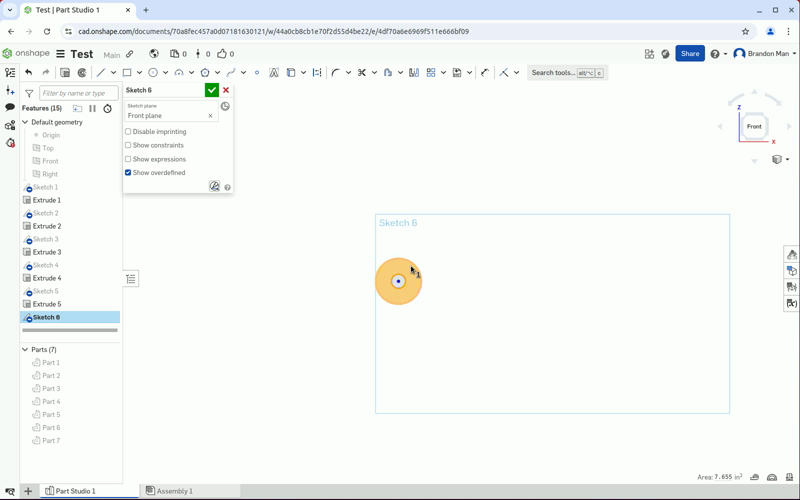
scroll(-6)
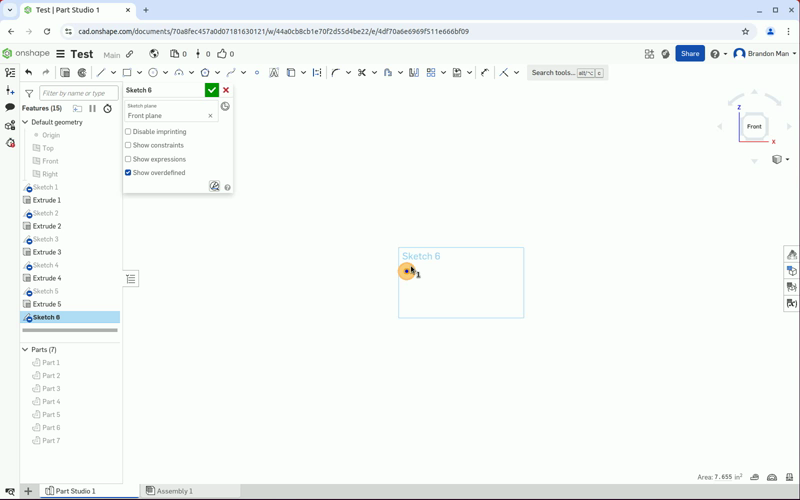
mouse_move(73, 352)
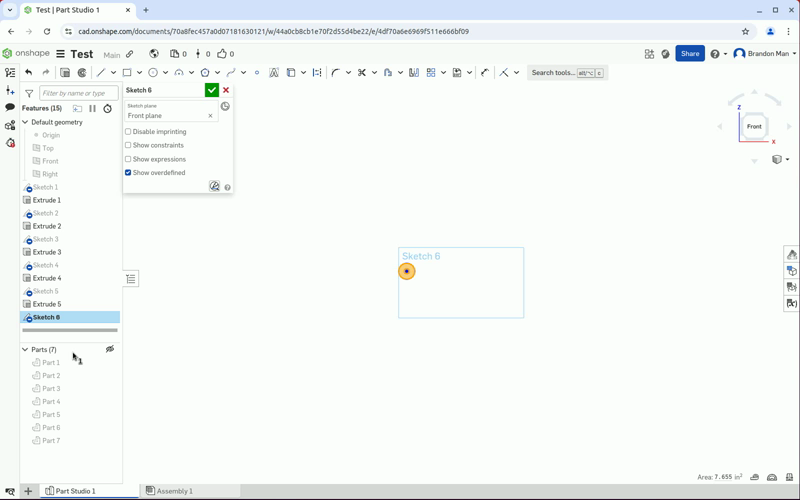
key(shift+y)
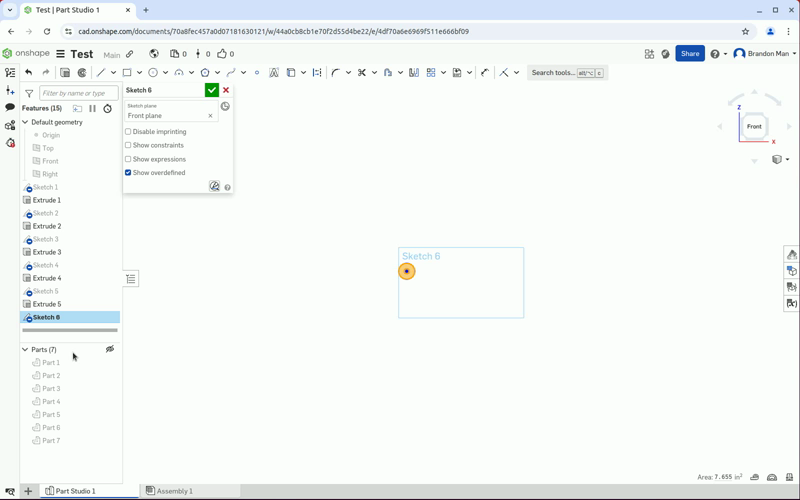
key(shift+e)
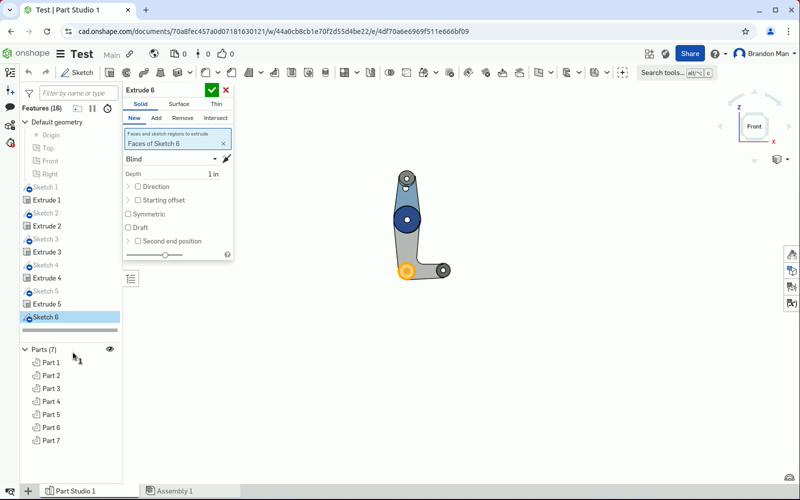
mouse_move(143, 106)
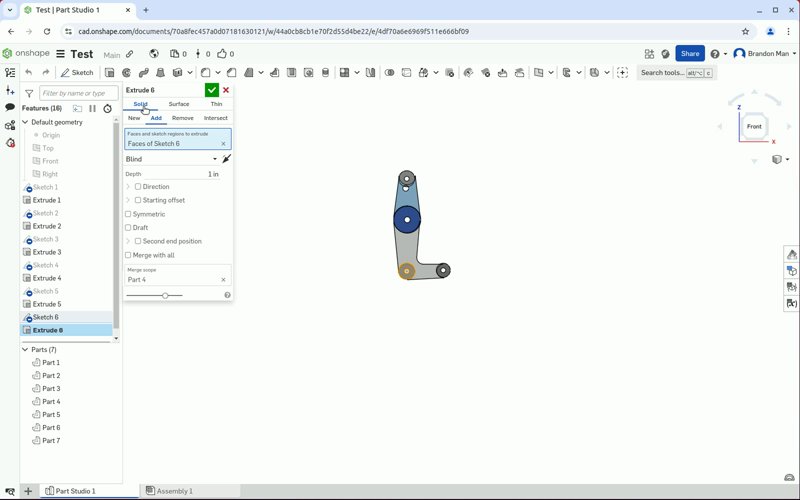
click(143, 106)
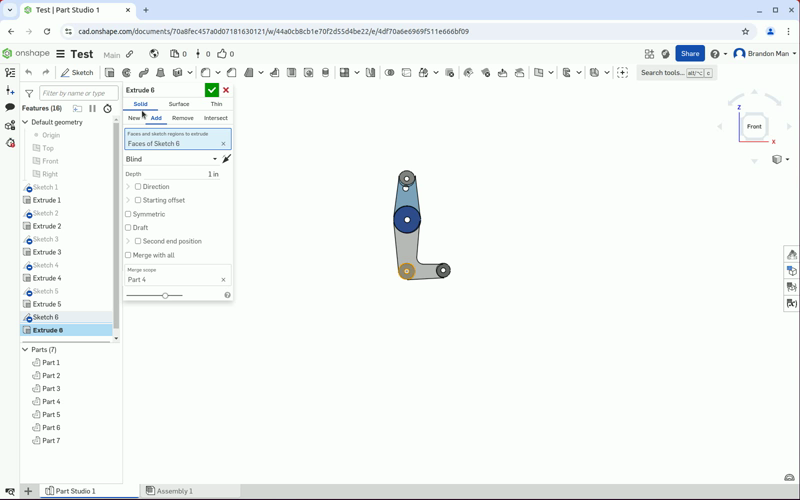
mouse_move(137, 120)
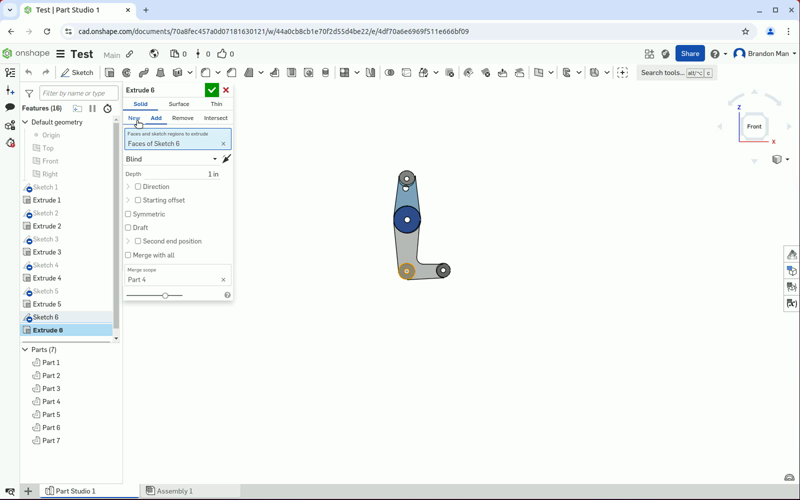
click(137, 120)
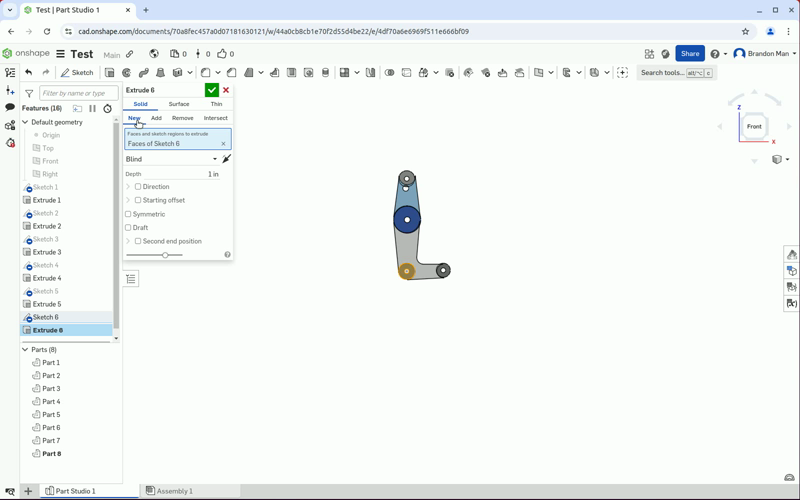
key(tab, 4)
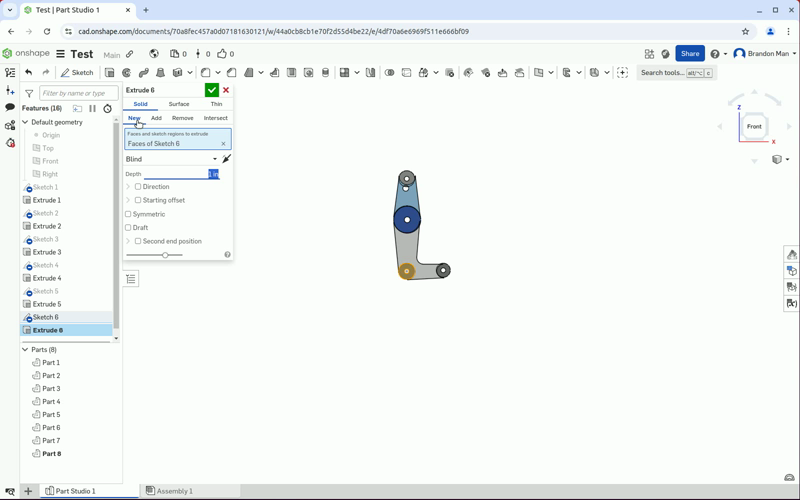
text(0.481)
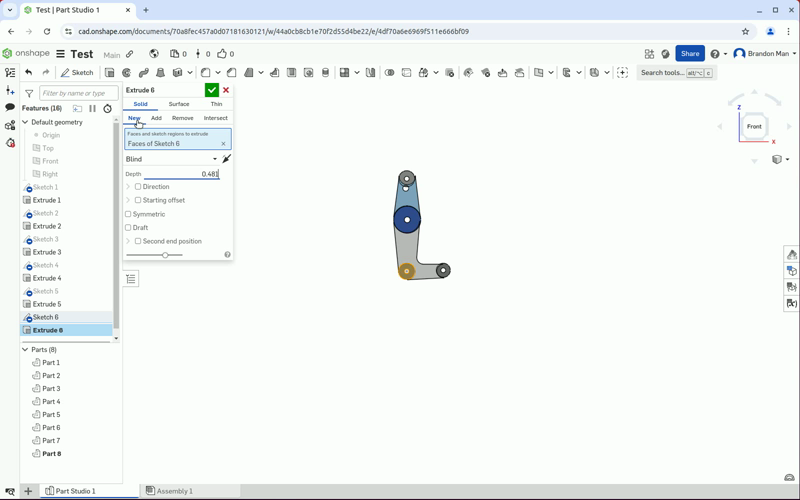
key(enter)
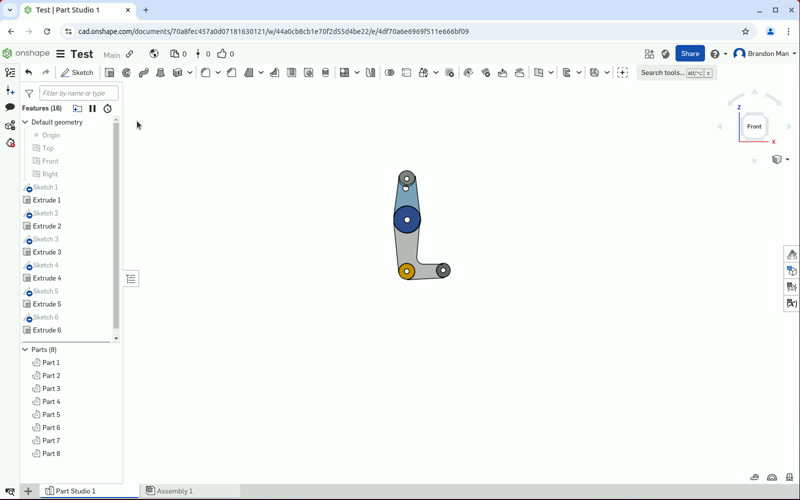
key(shift+h)
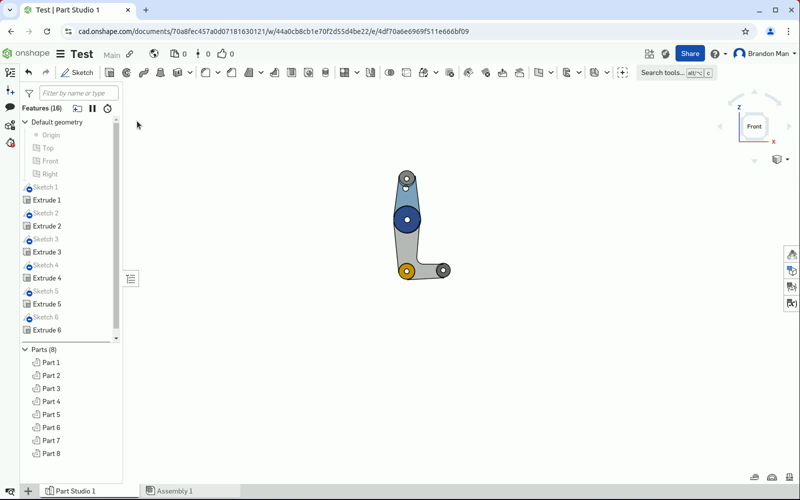
key(shift+h)
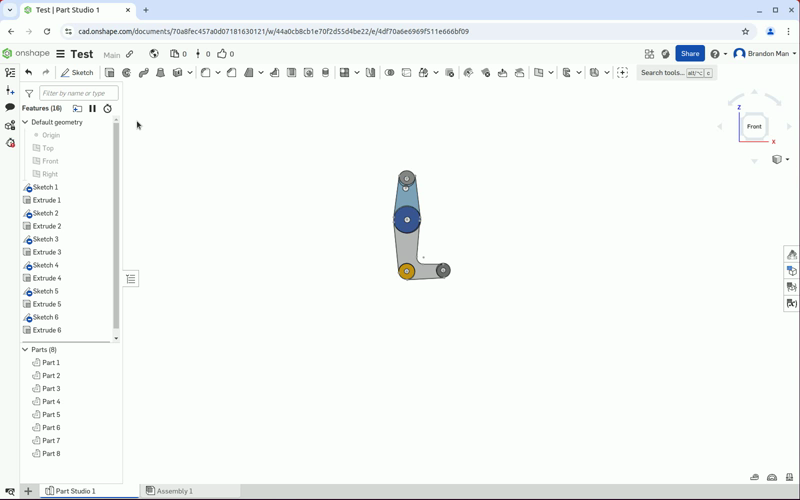
key(shift+7)
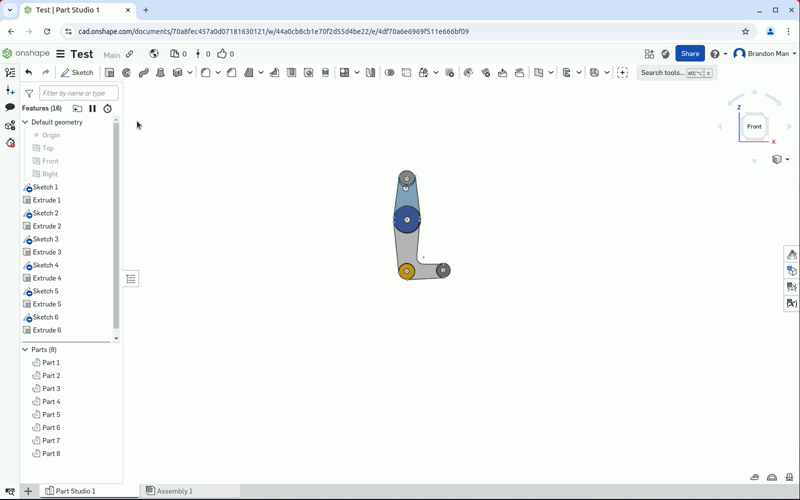
key(left, 2)
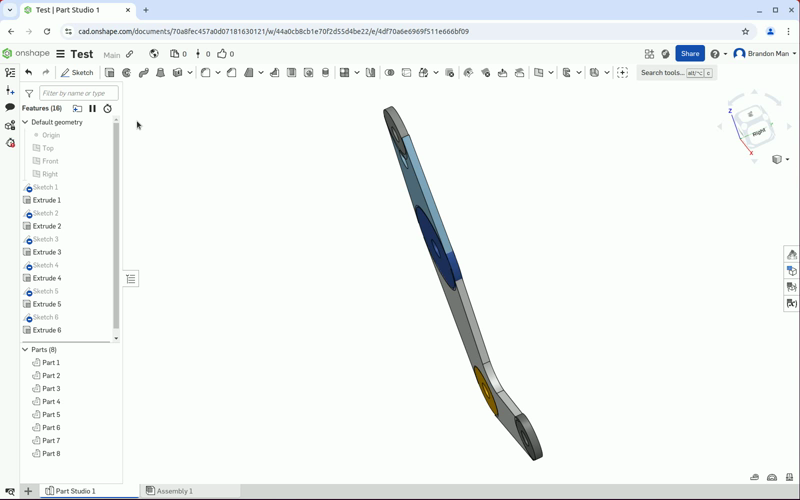
key(down, 2)
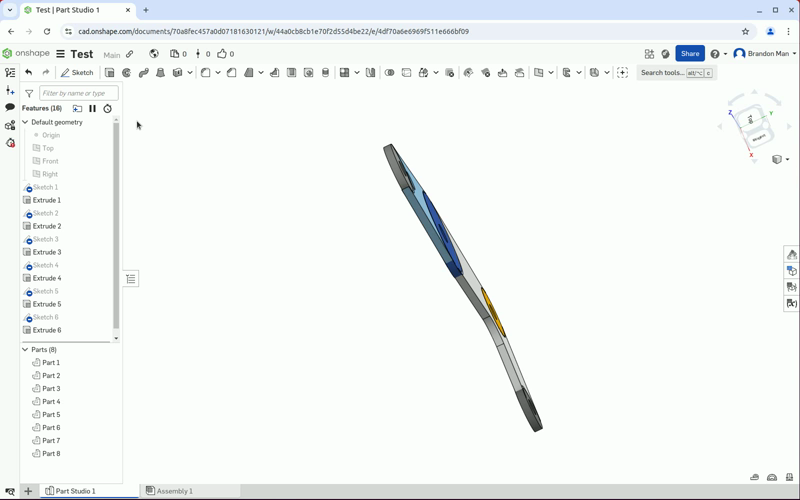
key(up, 2)
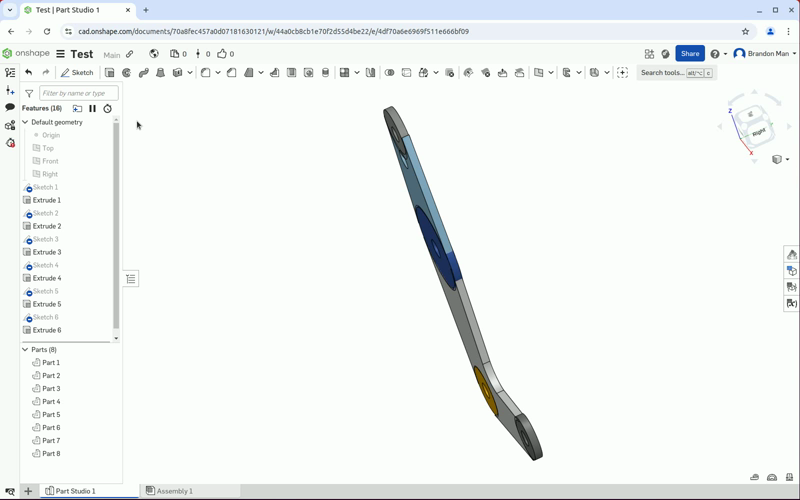
key(right, 2)
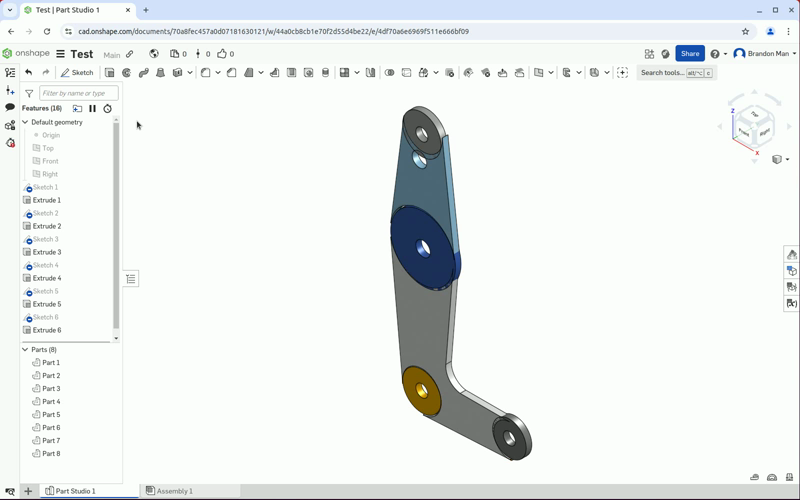
mouse_move(69, 189)
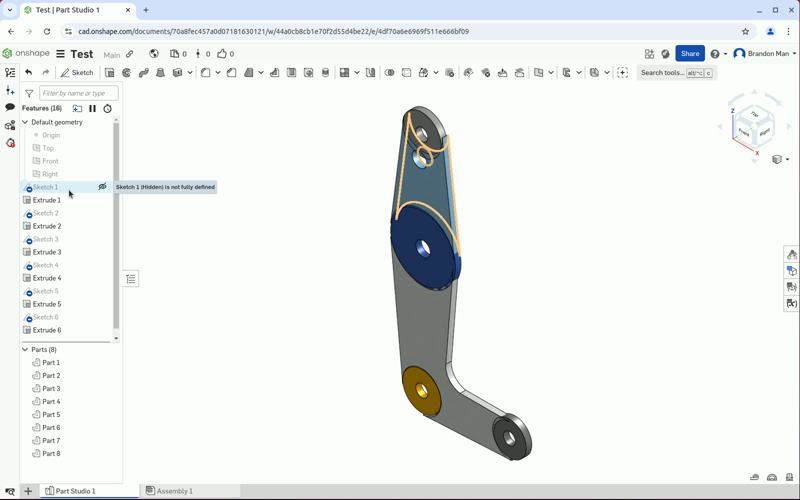
click(69, 189)